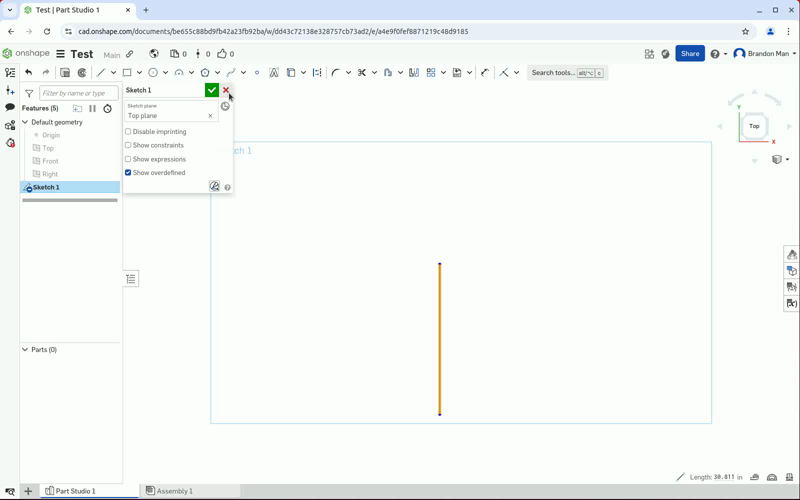
key(shift+h)
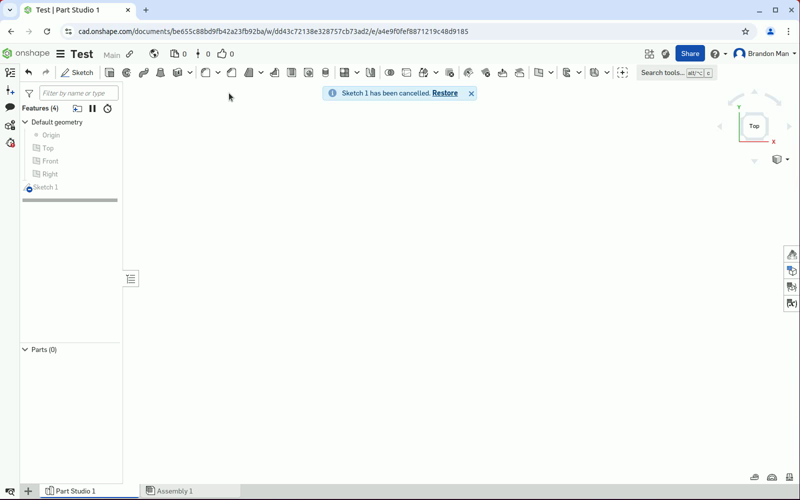
mouse_move(73, 352)
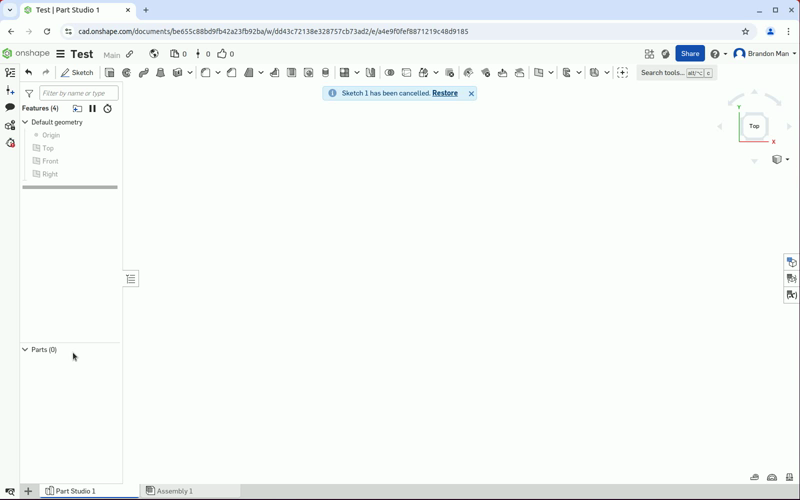
key(y)
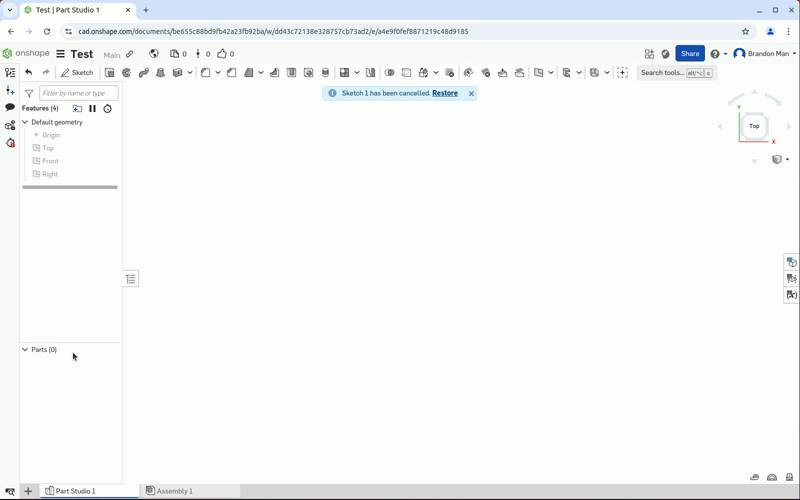
key(shift+p)
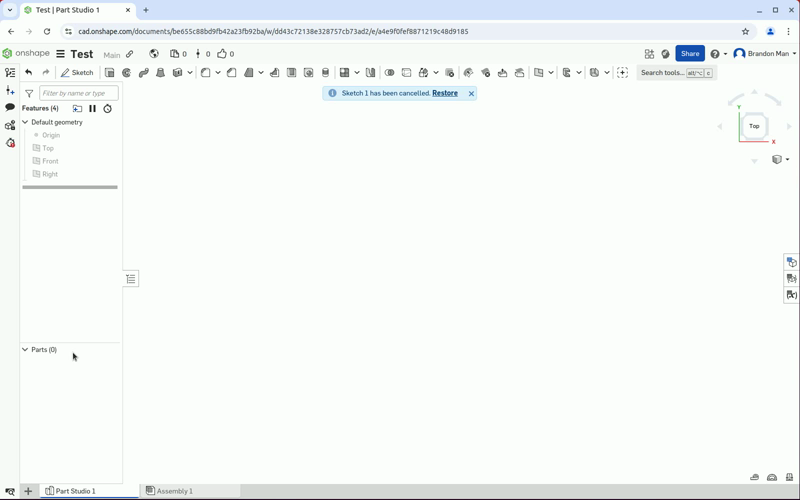
key(space)
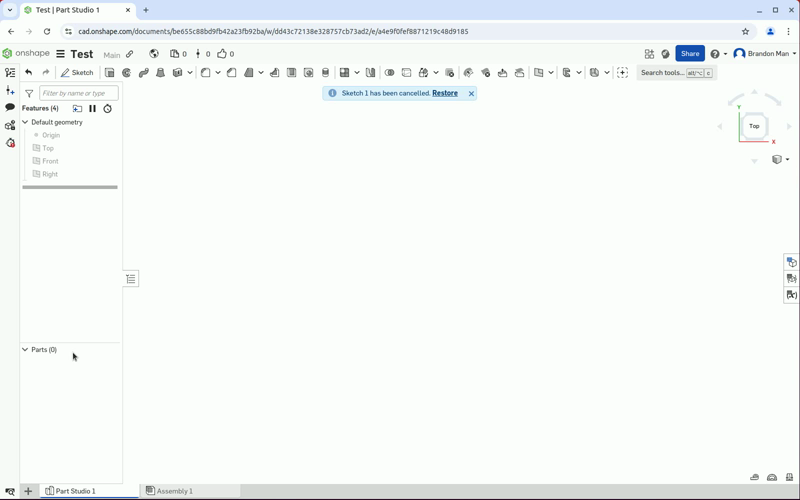
key_down(shift)
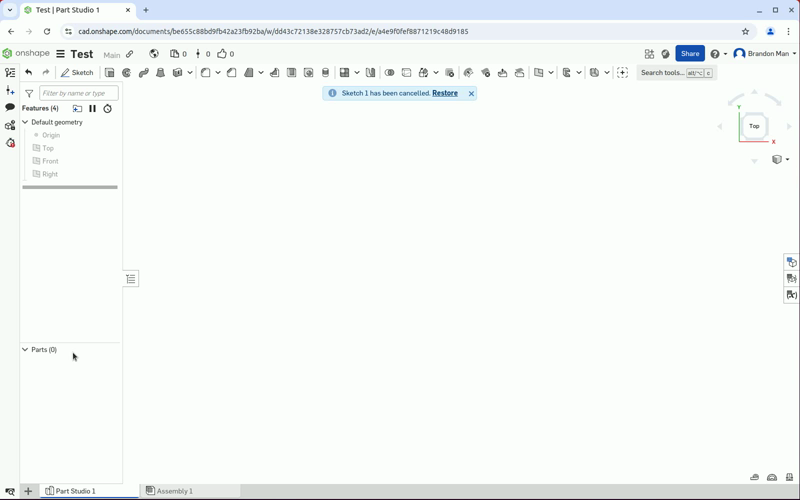
key(up)
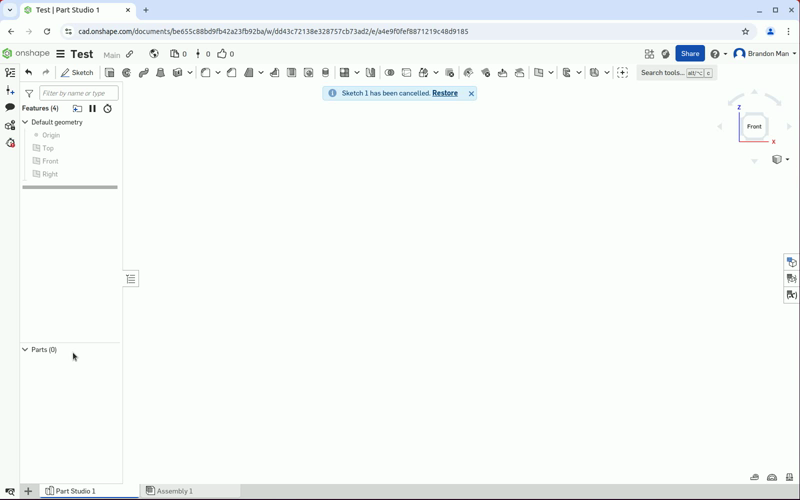
key_up(shift)
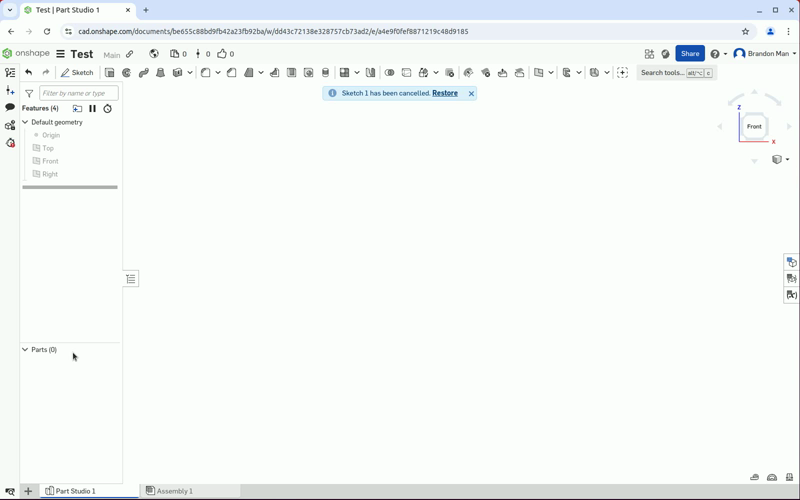
mouse_move(73, 352)
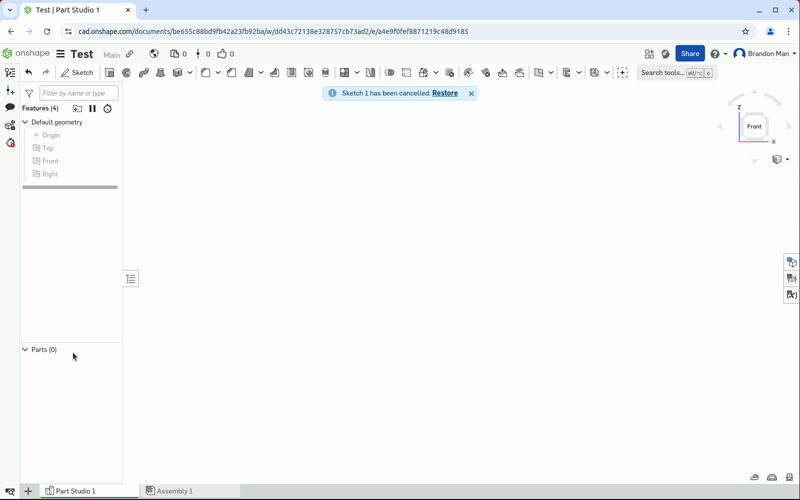
key(shift+y)
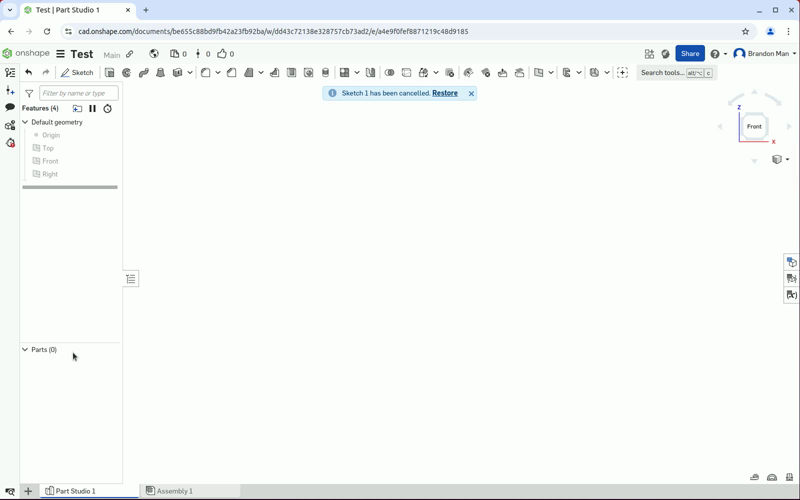
key(shift+s)
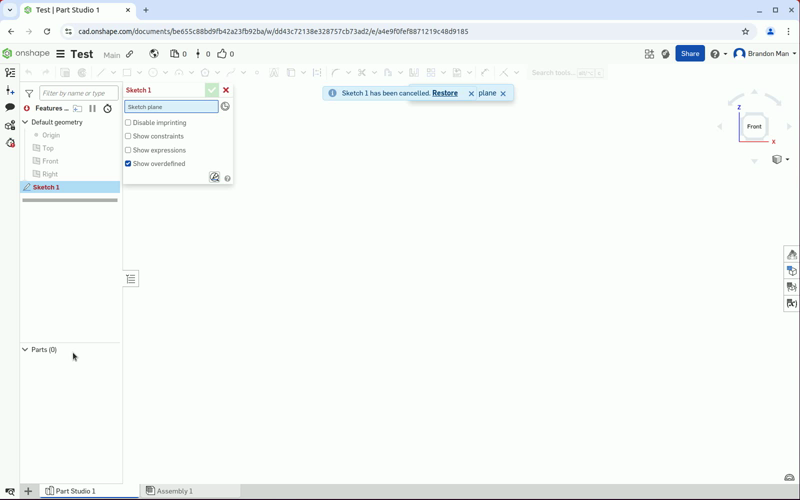
mouse_move(73, 163)
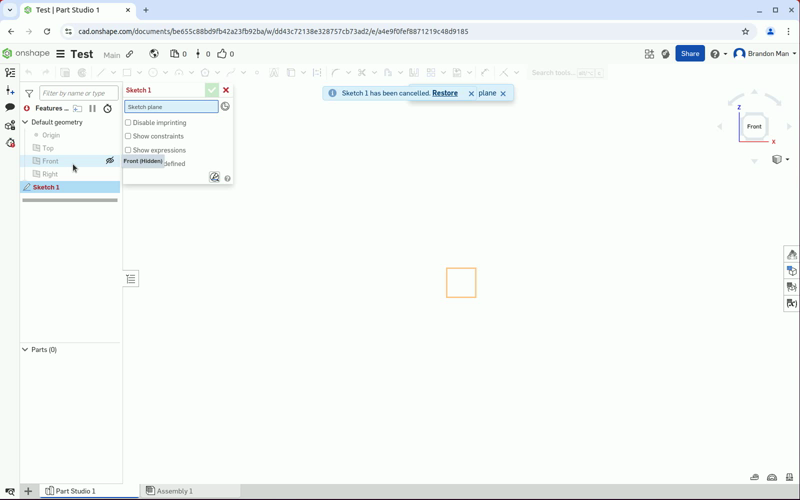
click(73, 163)
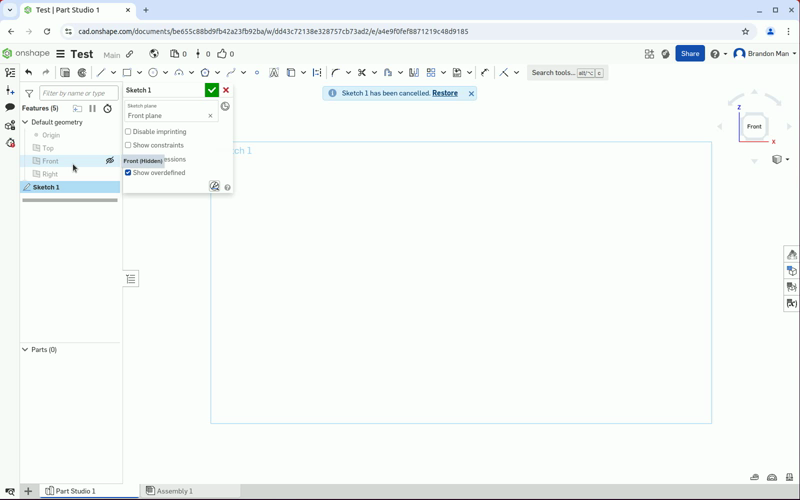
mouse_move(73, 352)
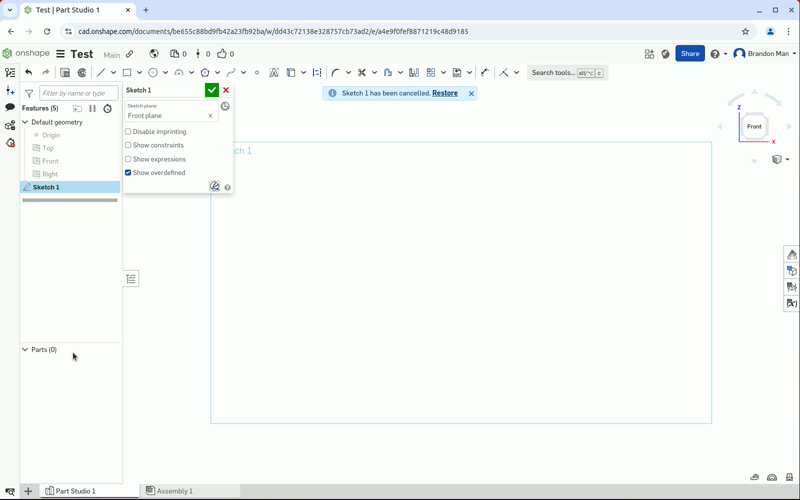
key(y)
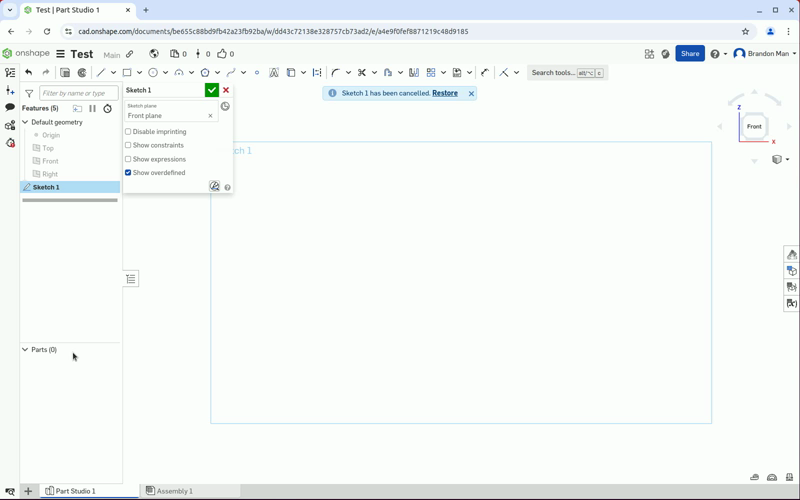
key(l)
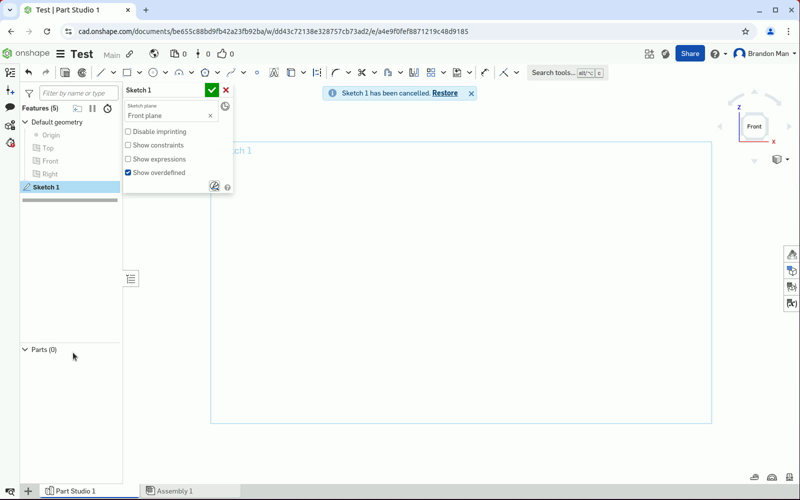
key_down(shift)
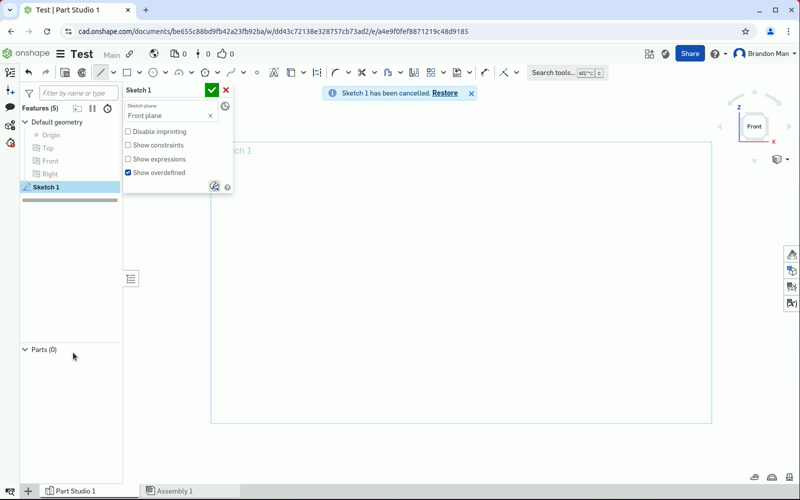
mouse_move(348, 239)
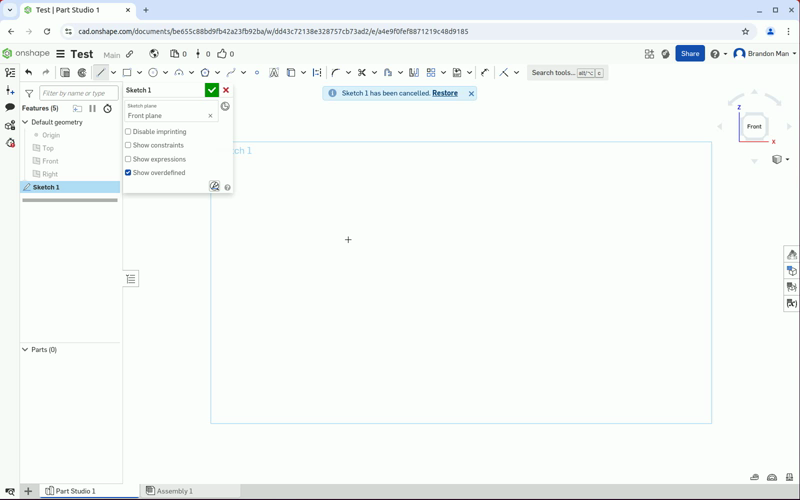
click(348, 239)
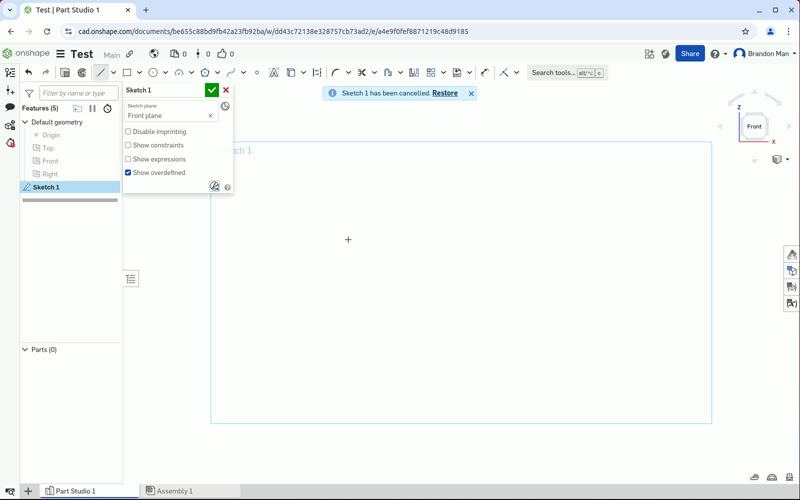
key_up(shift)
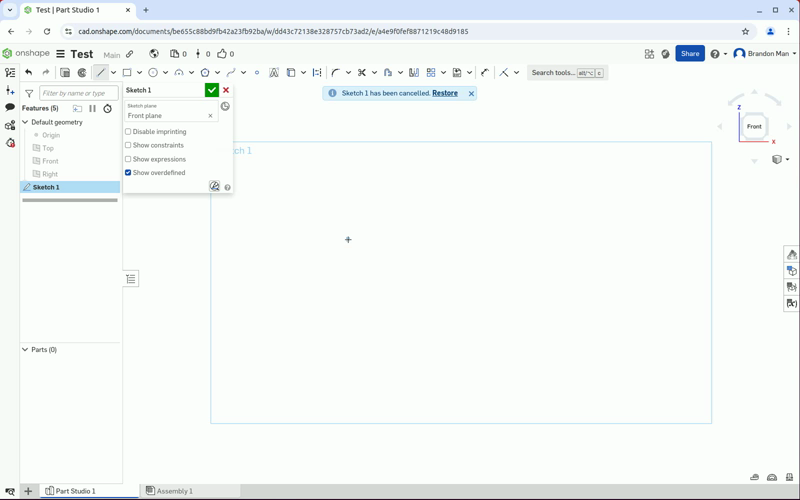
key_down(shift)
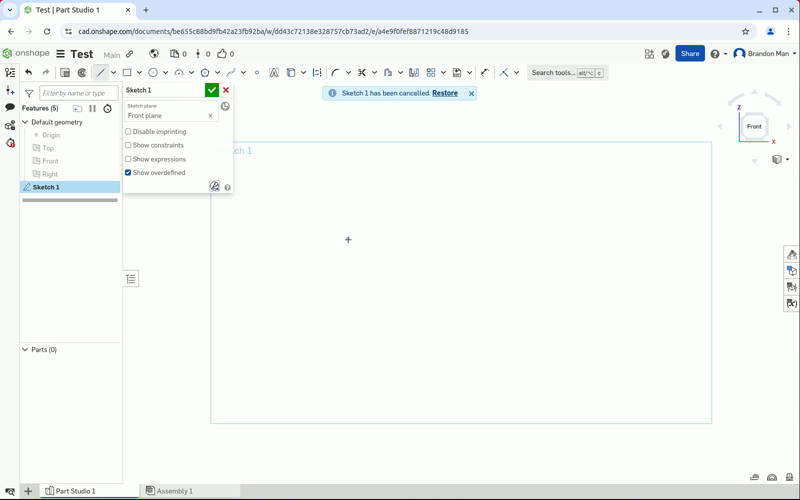
mouse_move(378, 239)
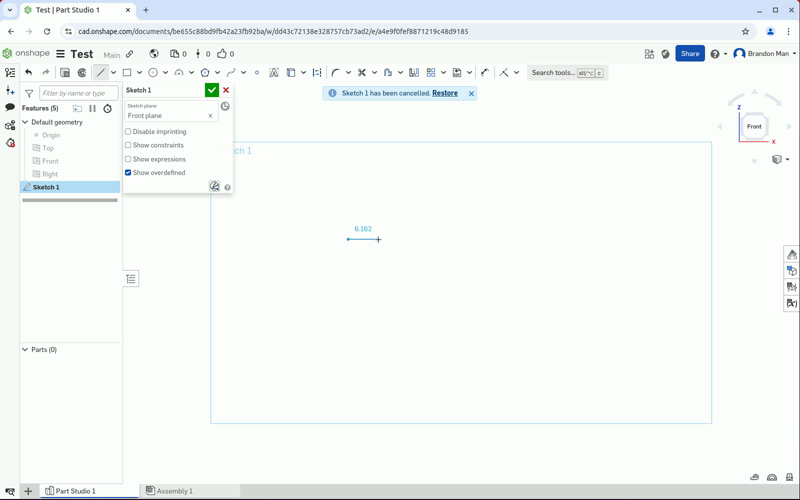
mouse_move(363, 239)
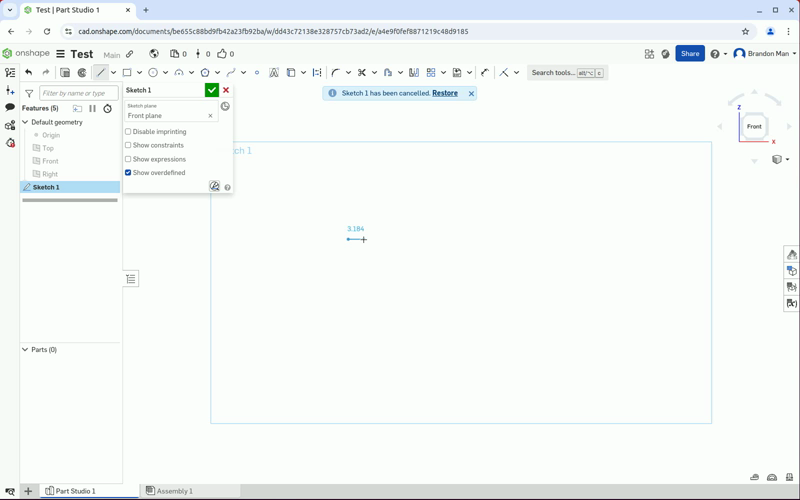
click(363, 239)
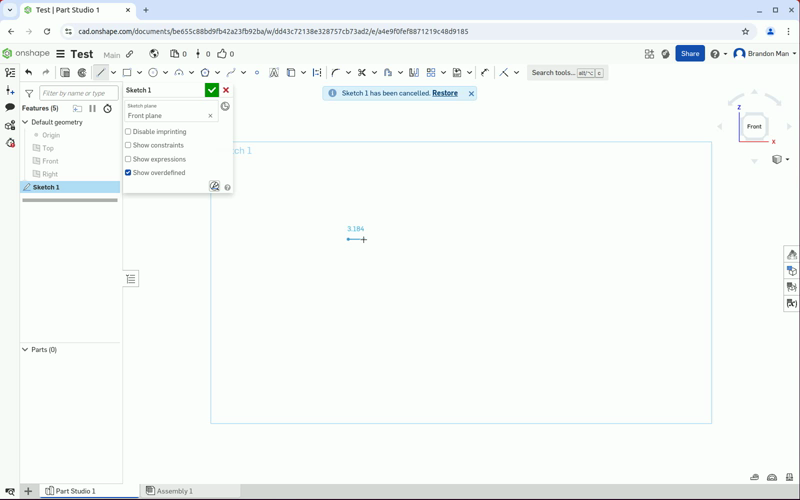
key_up(shift)
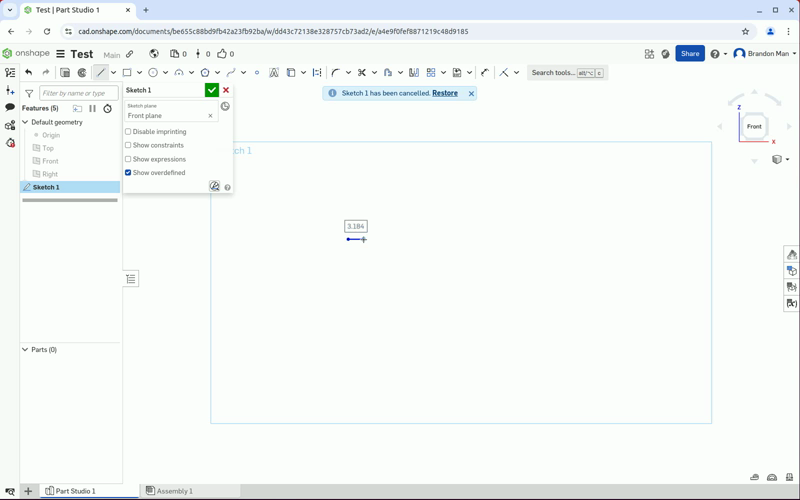
key_down(shift)
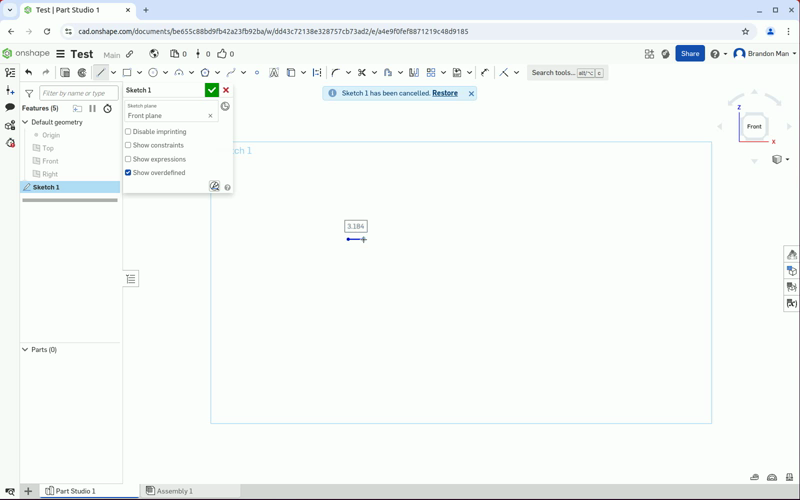
mouse_move(393, 239)
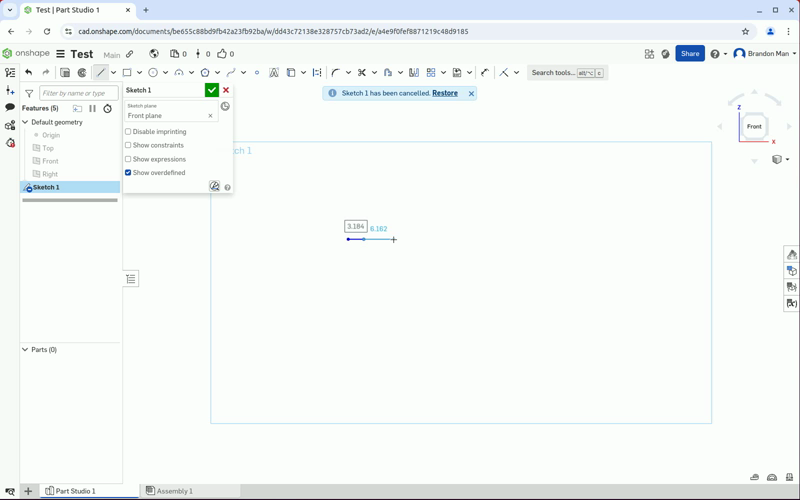
mouse_move(363, 269)
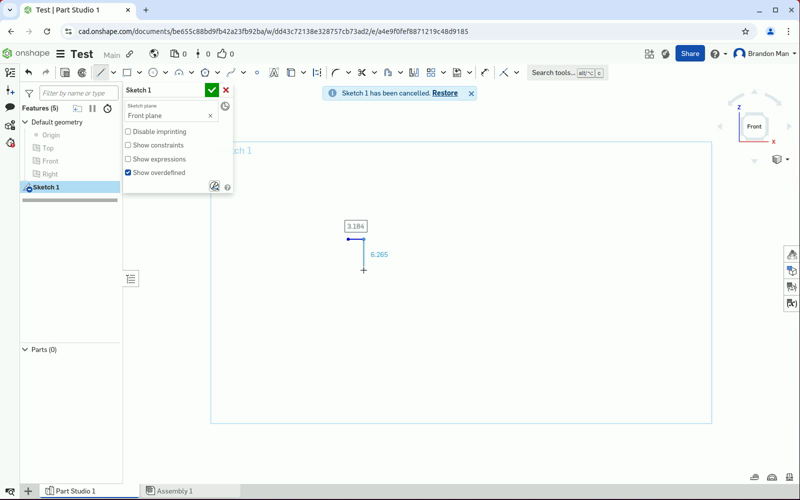
click(363, 269)
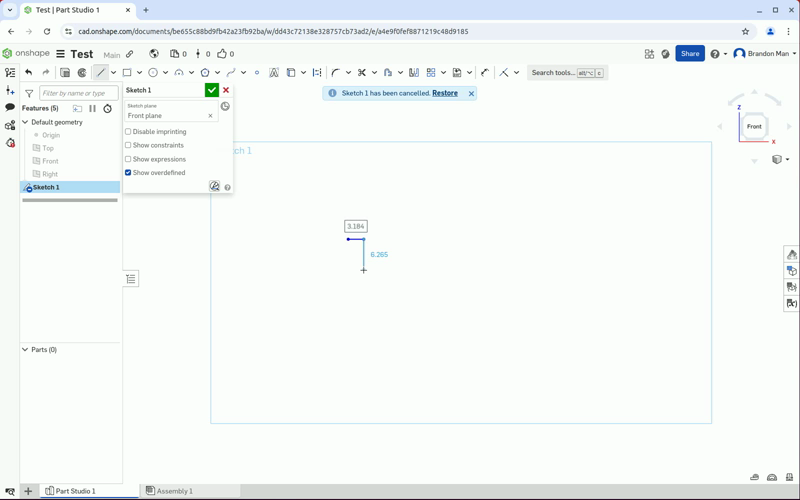
key_up(shift)
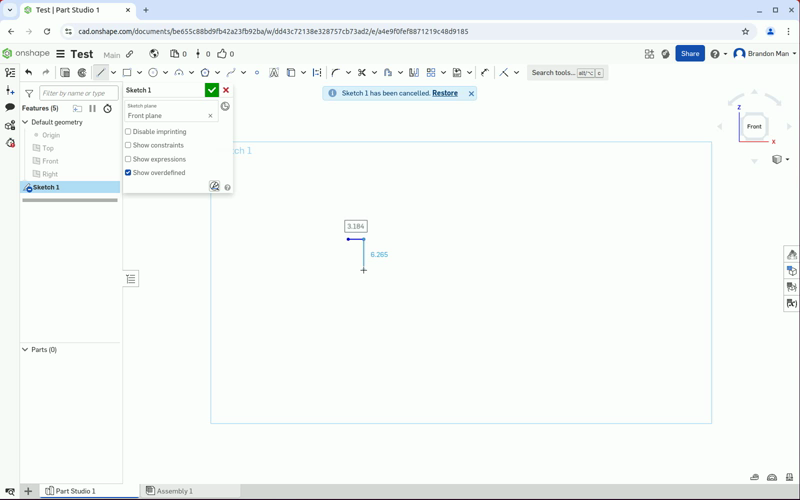
key_down(shift)
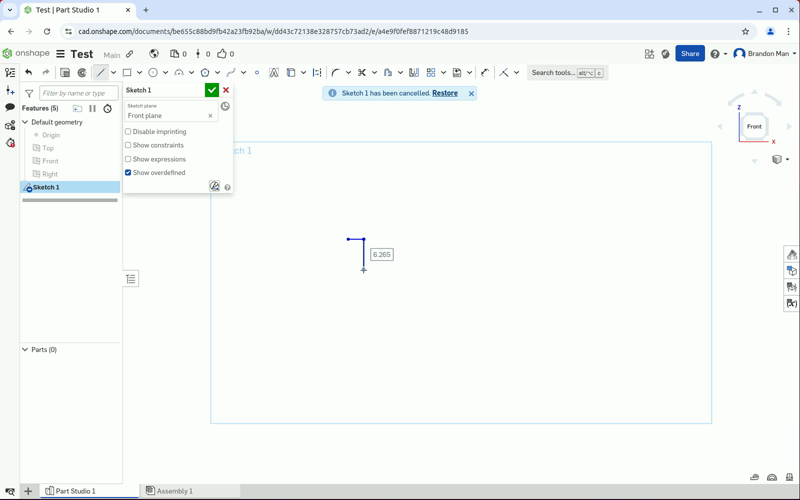
mouse_move(393, 269)
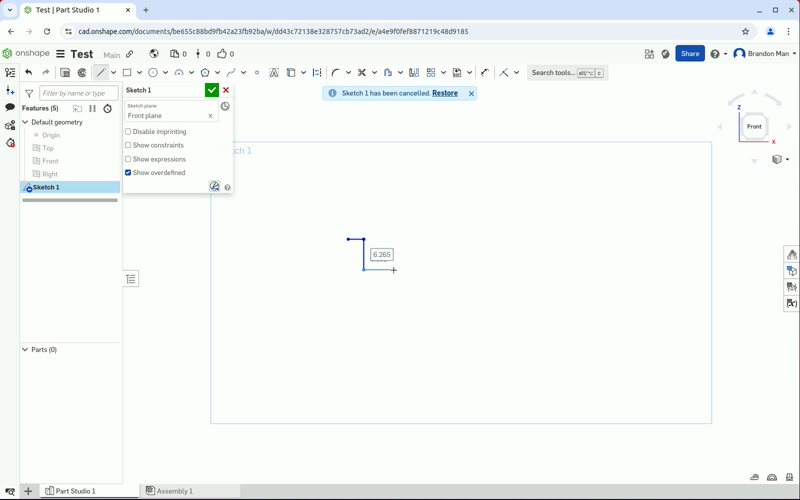
mouse_move(378, 269)
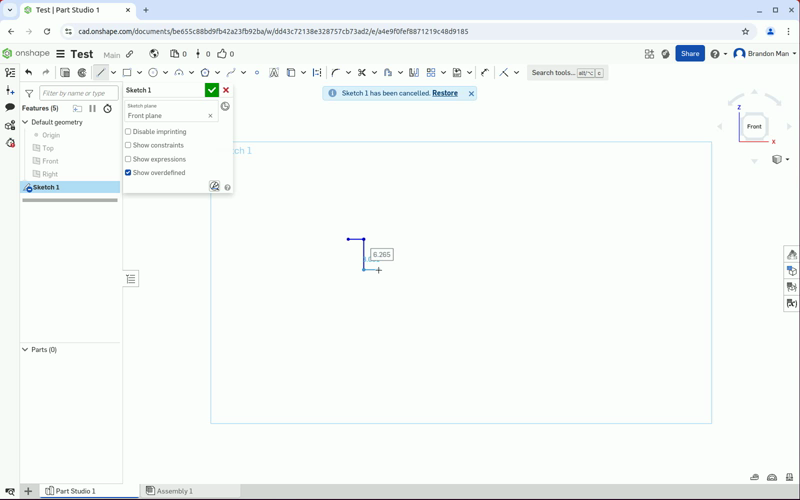
click(378, 269)
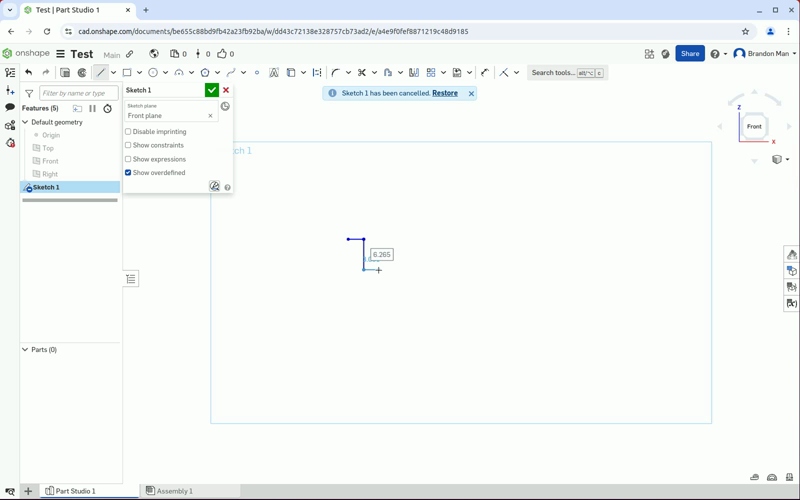
key_up(shift)
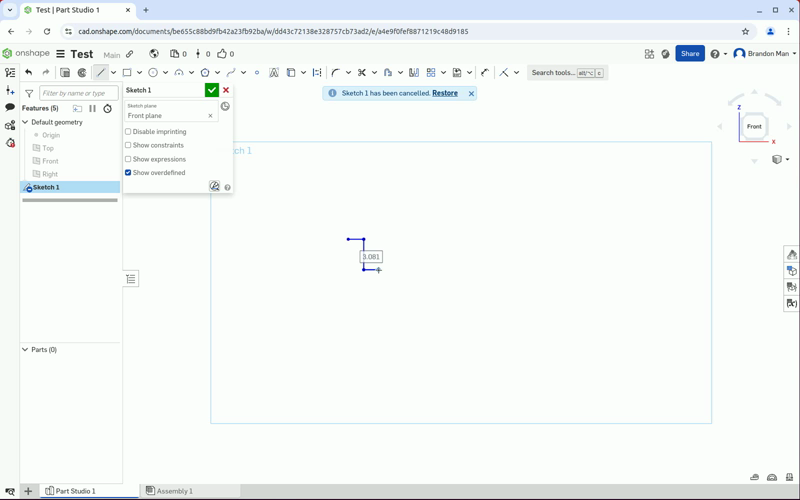
key_down(shift)
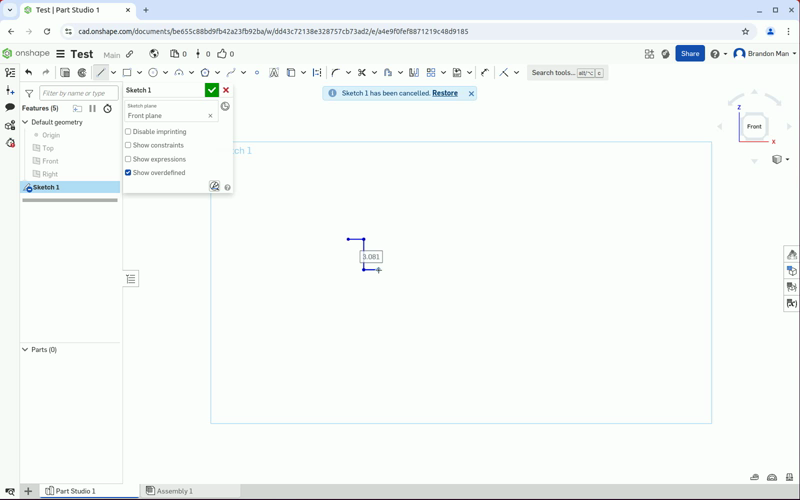
mouse_move(408, 269)
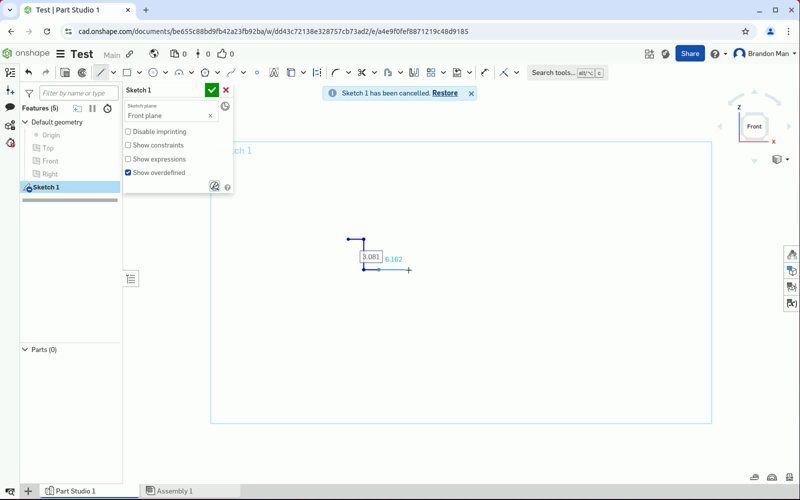
mouse_move(378, 224)
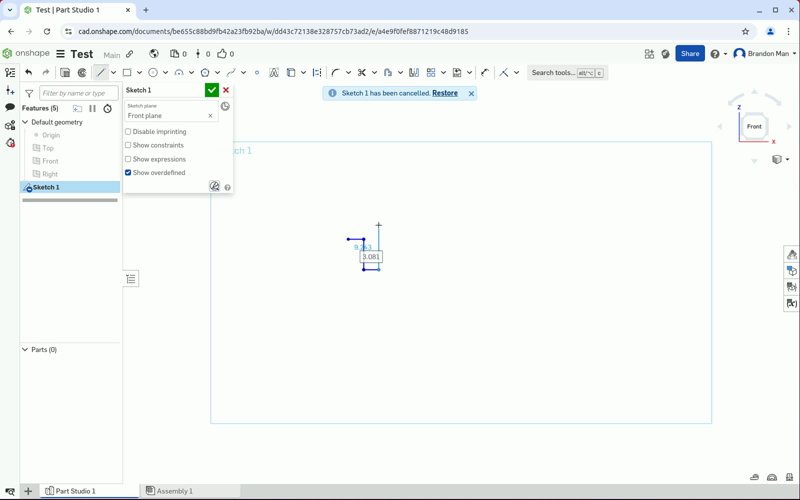
click(378, 224)
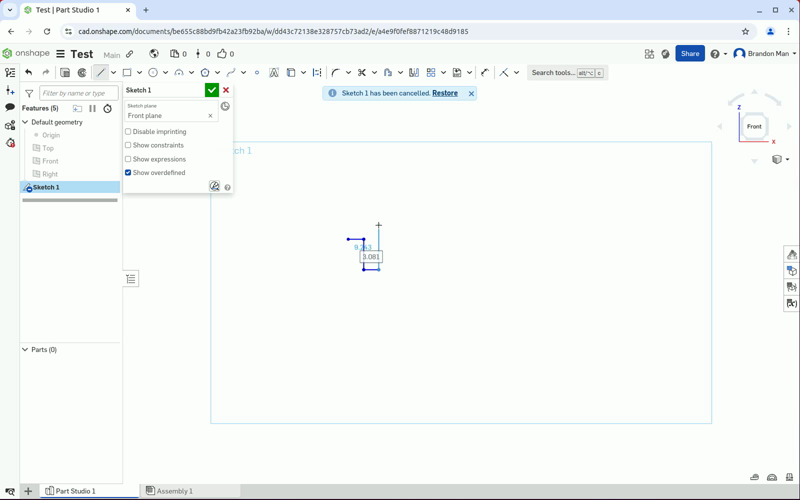
key_up(shift)
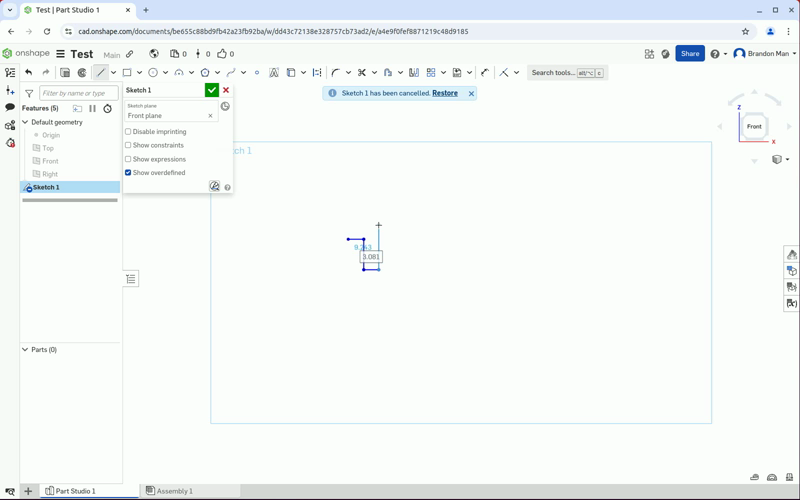
key_down(shift)
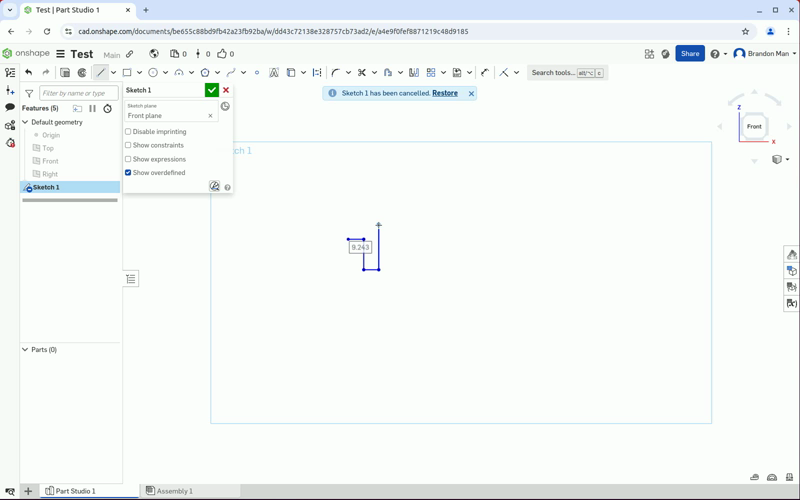
mouse_move(408, 224)
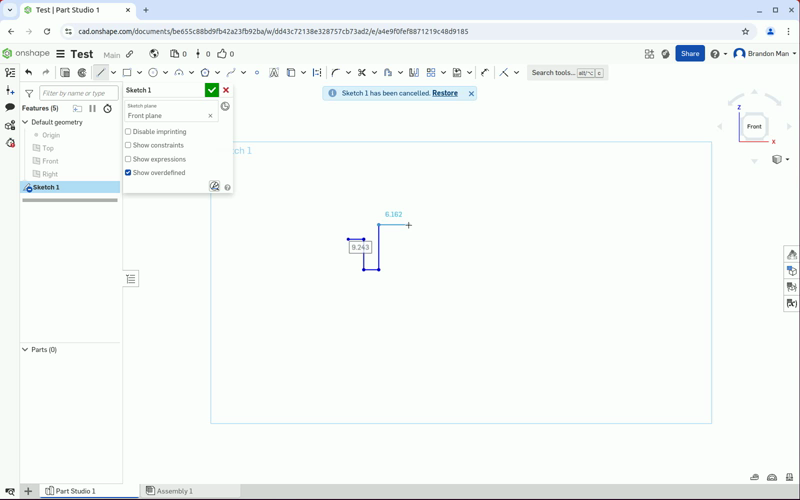
mouse_move(348, 224)
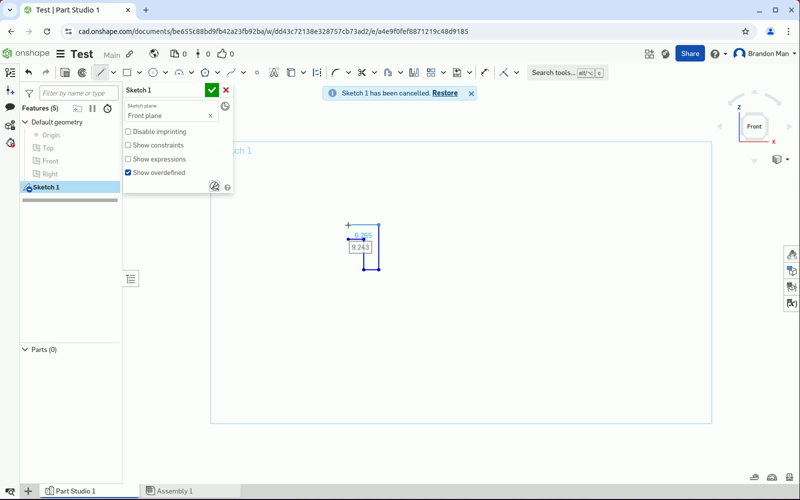
click(348, 224)
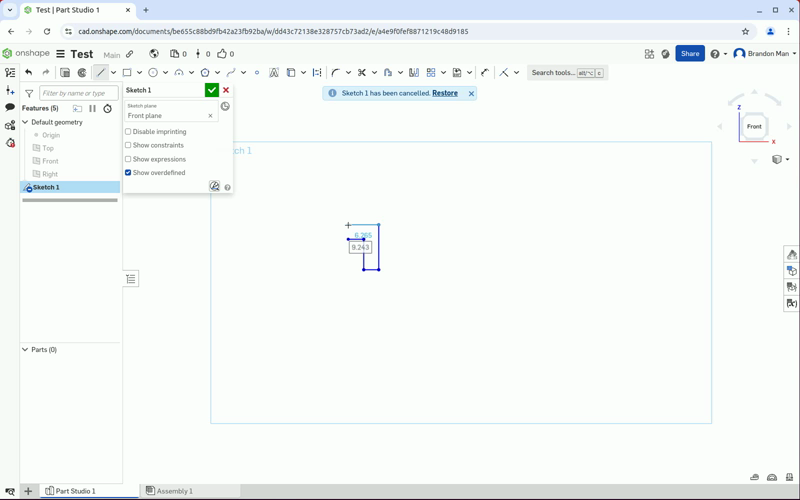
key_up(shift)
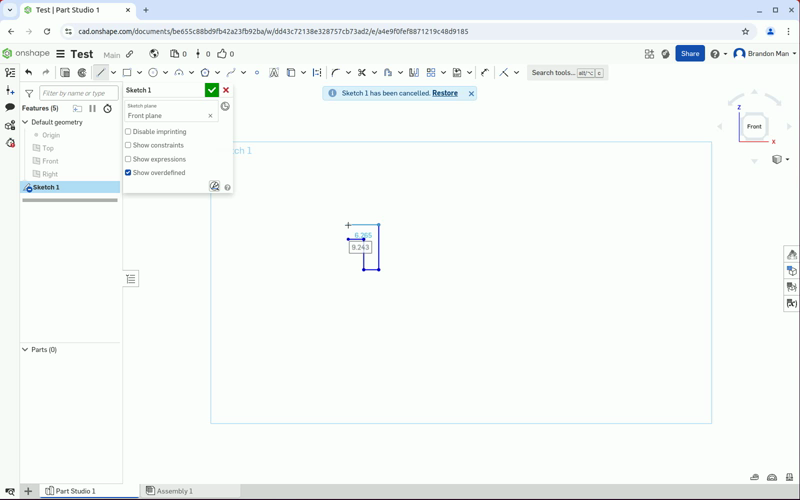
mouse_move(378, 224)
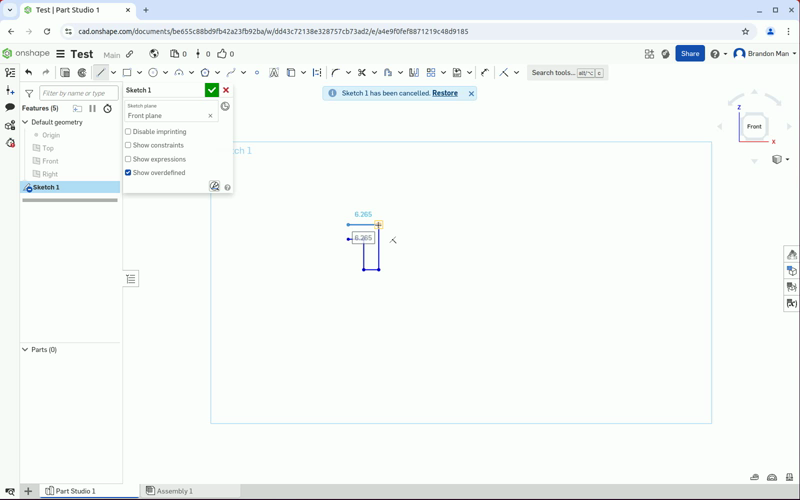
key_down(shift)
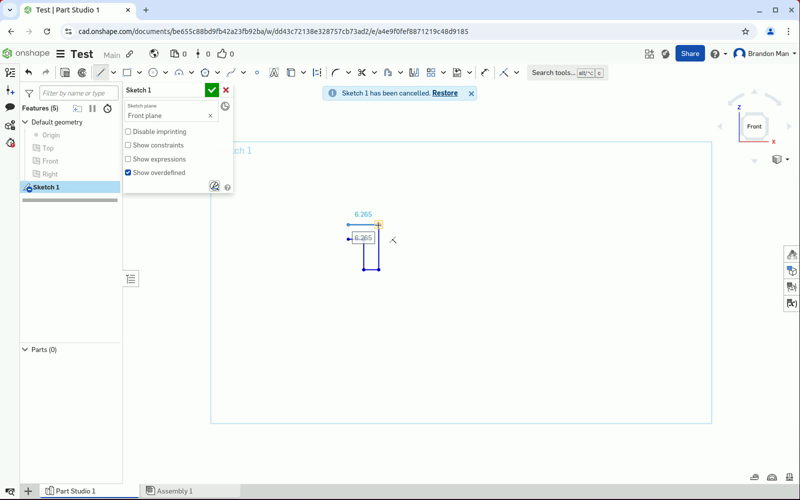
mouse_move(348, 239)
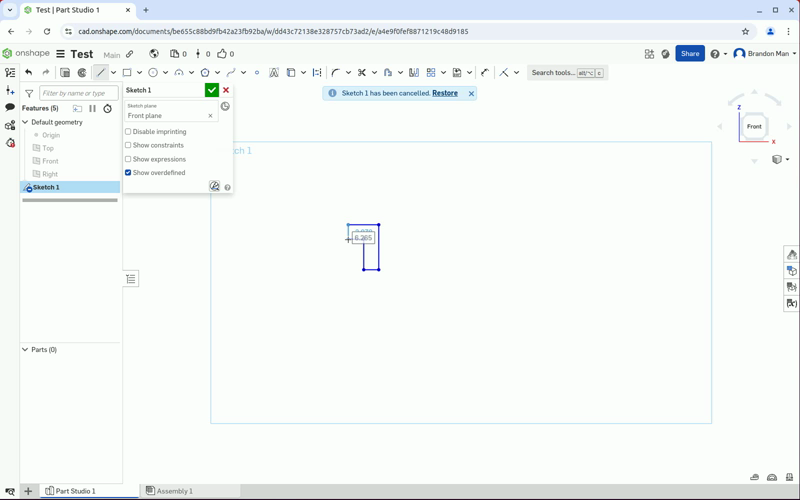
key_up(shift)
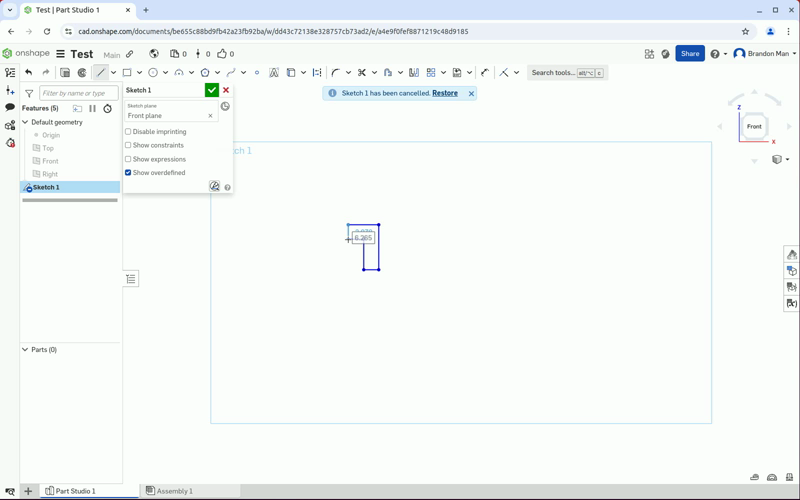
click(348, 239)
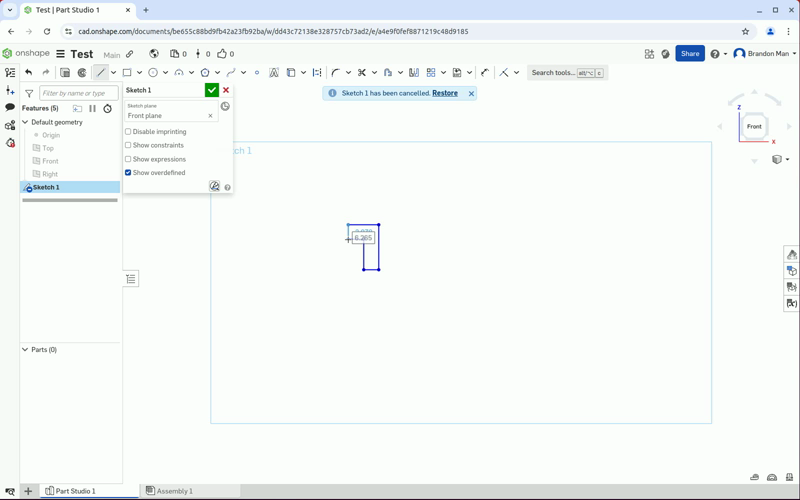
key(esc)
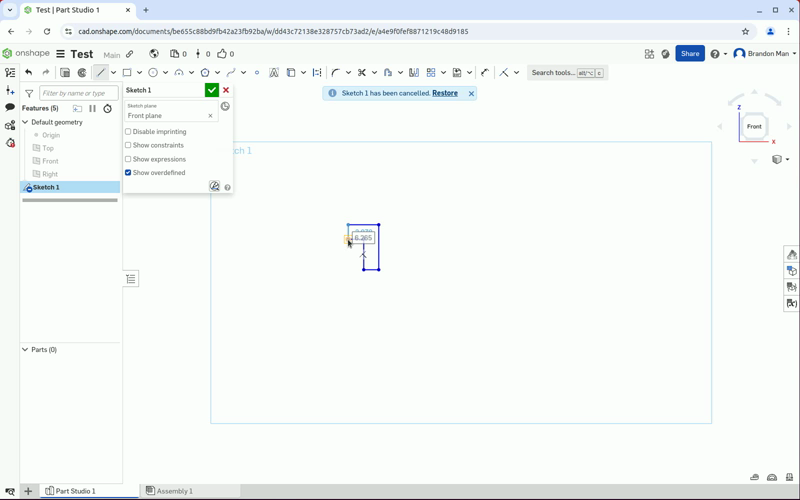
mouse_move(377, 227)
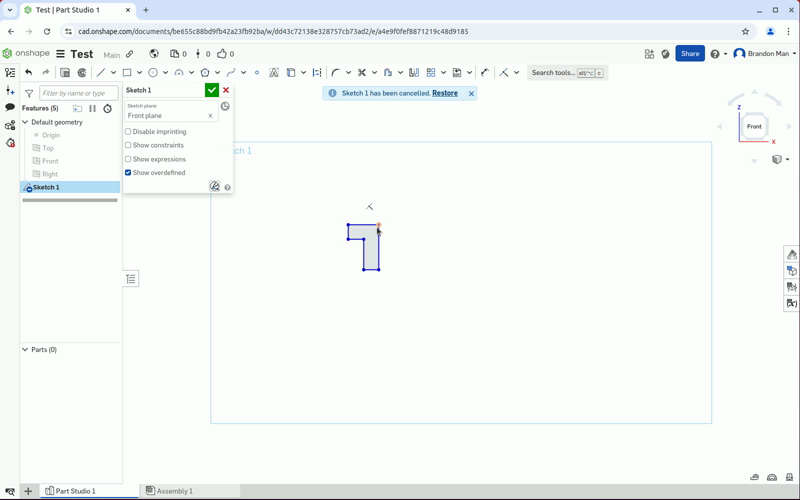
scroll(6)
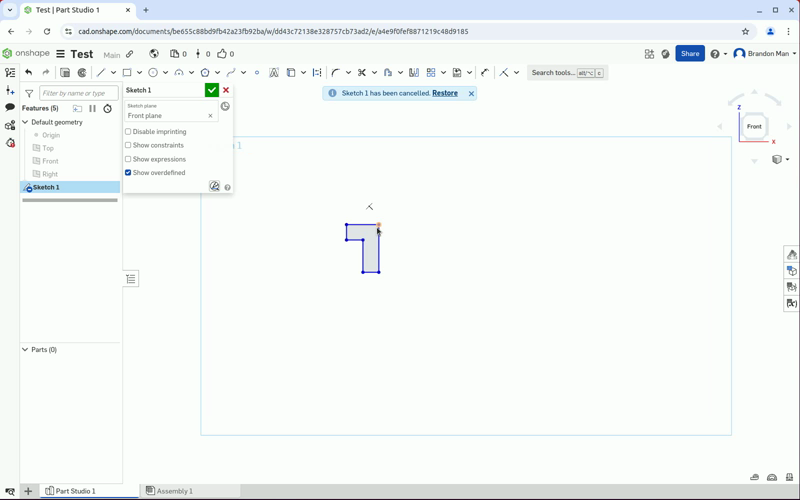
scroll(6)
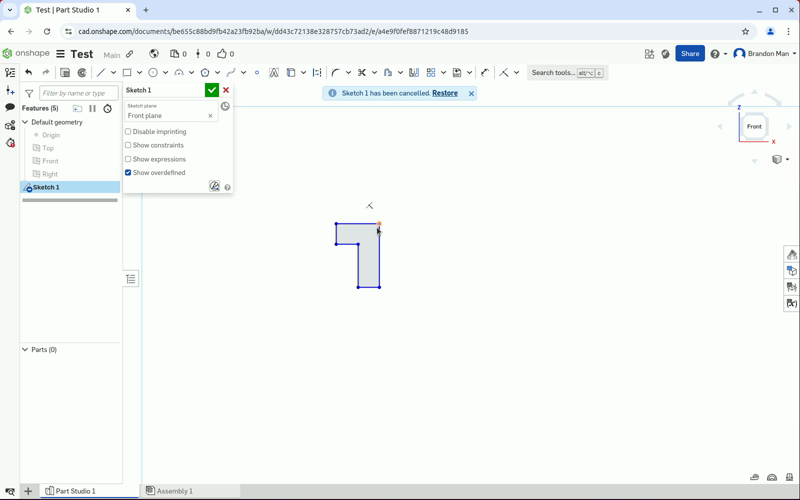
scroll(6)
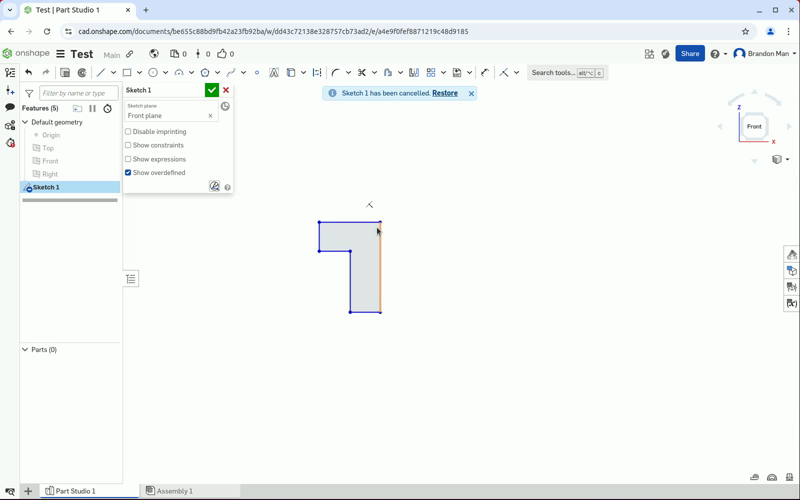
scroll(6)
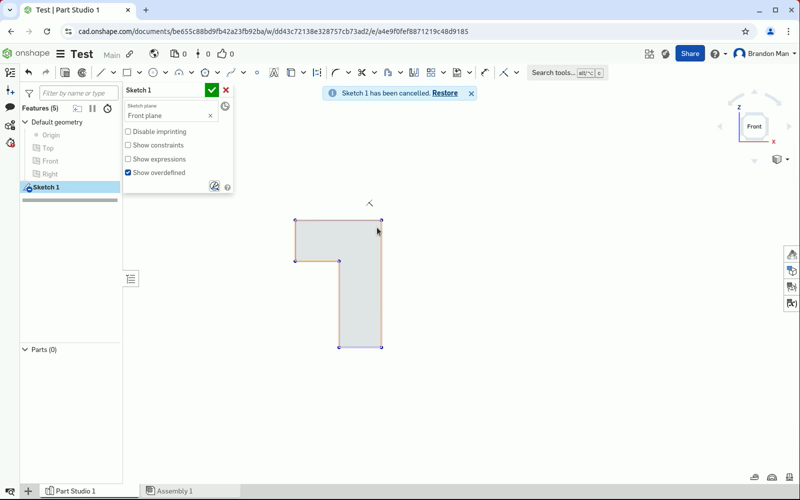
scroll(6)
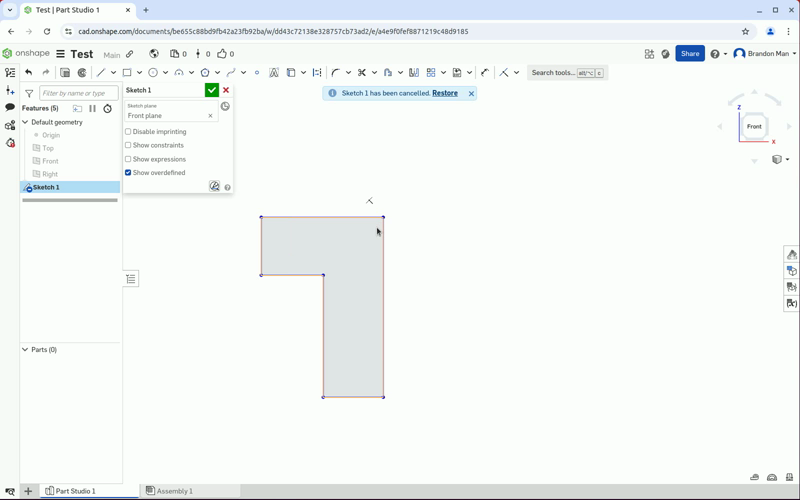
scroll(6)
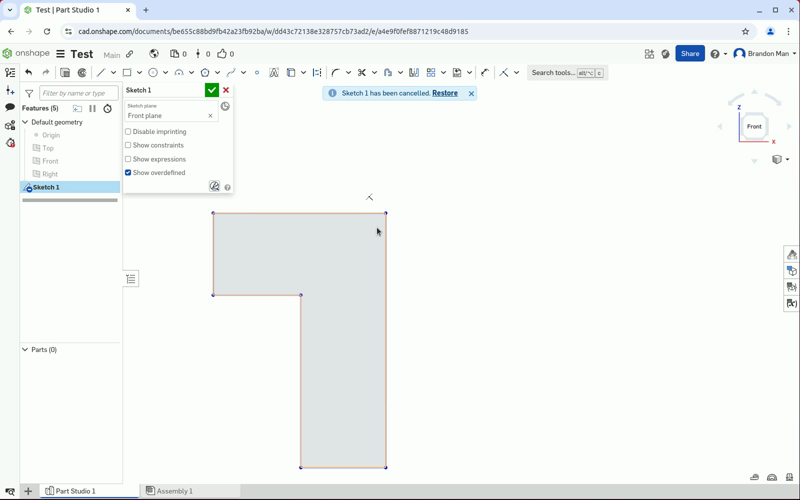
scroll(6)
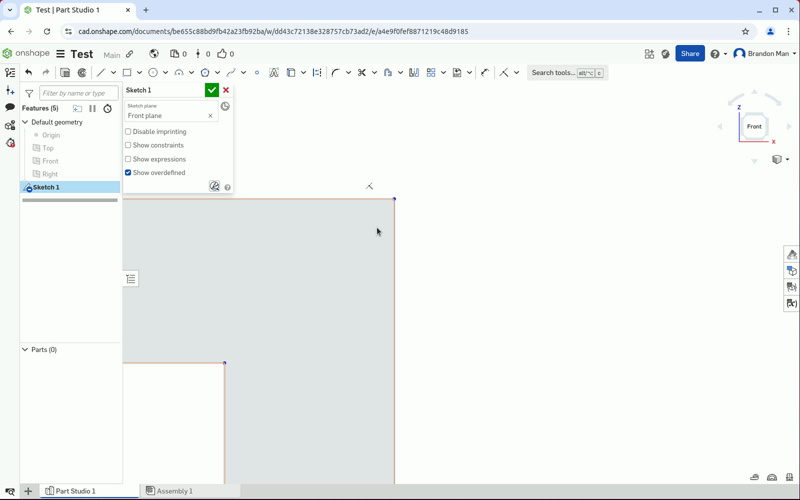
click(377, 227)
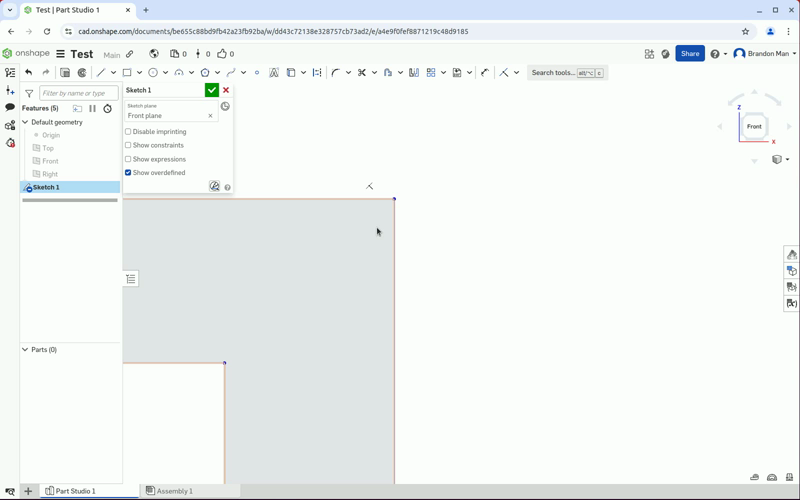
scroll(-6)
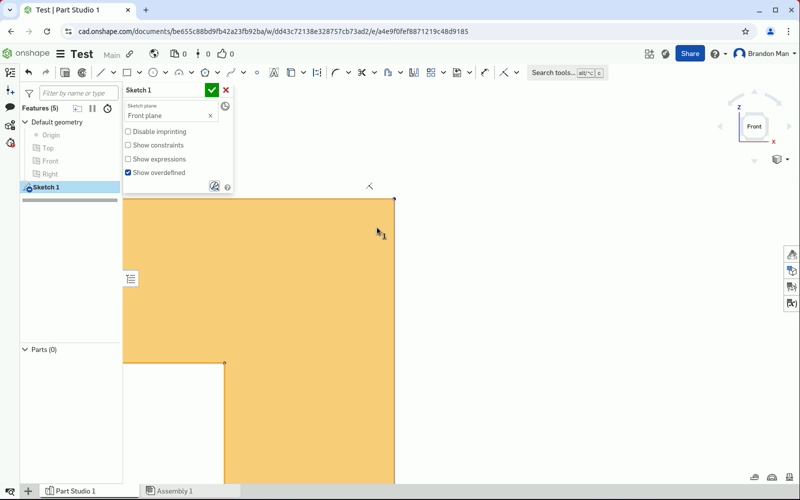
scroll(-6)
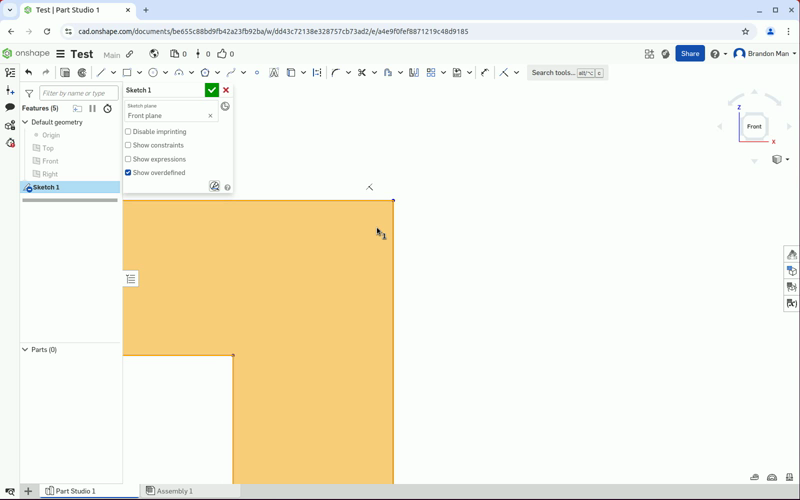
scroll(-6)
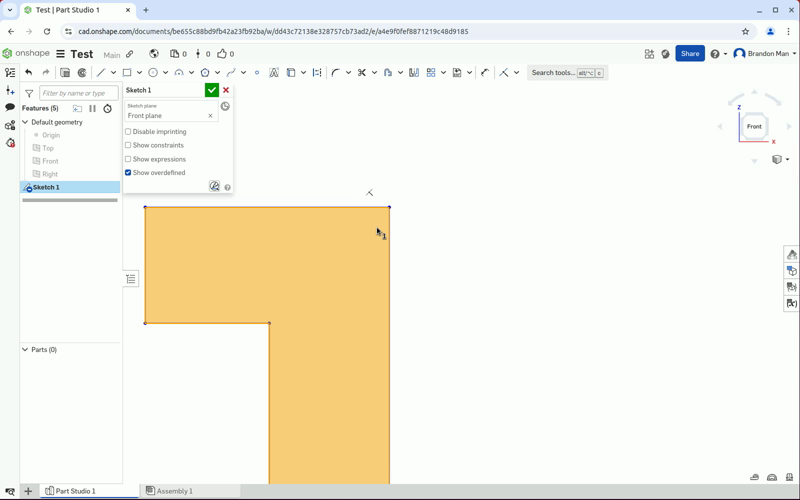
scroll(-6)
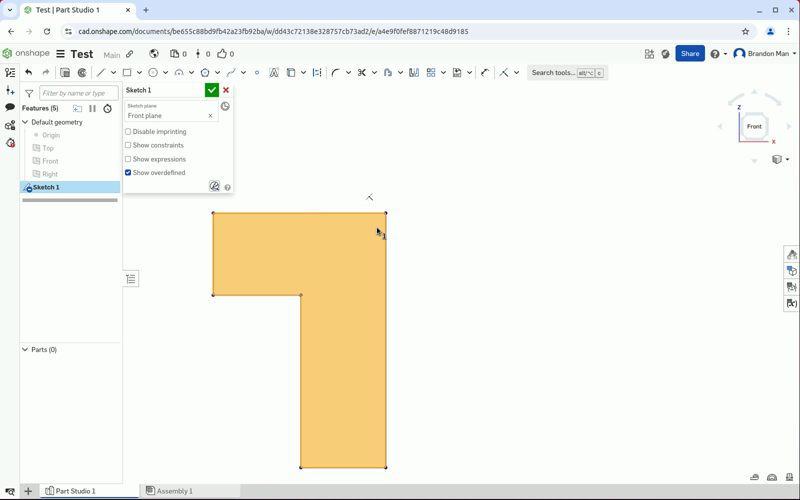
scroll(-6)
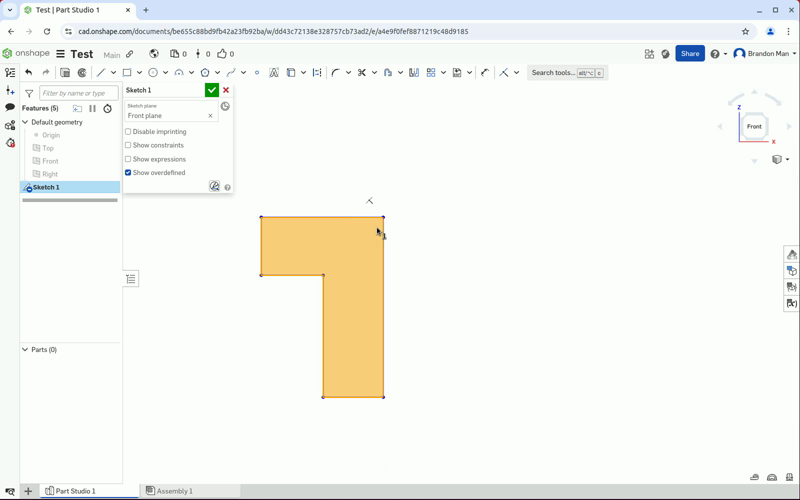
scroll(-6)
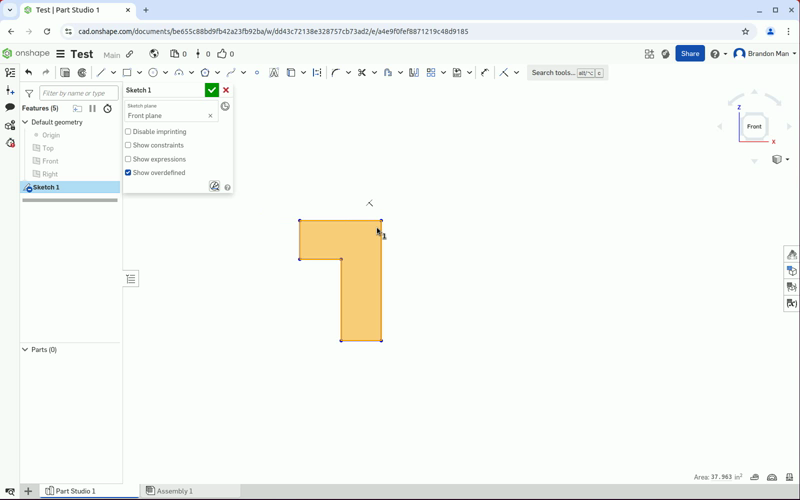
scroll(-6)
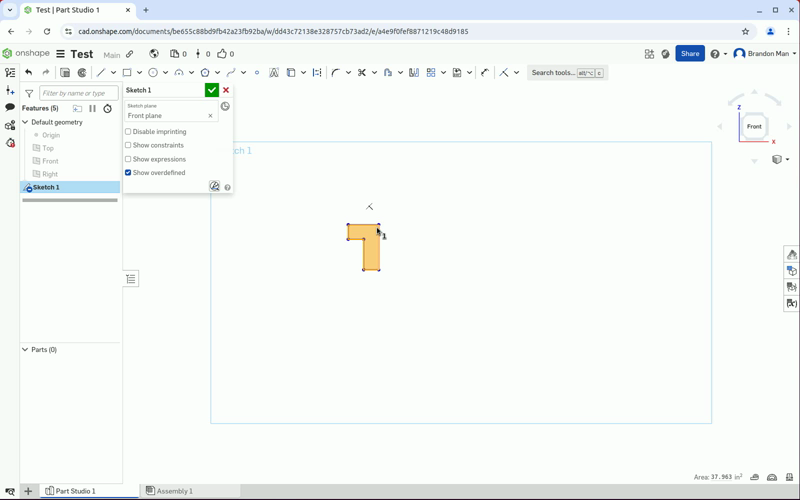
mouse_move(73, 352)
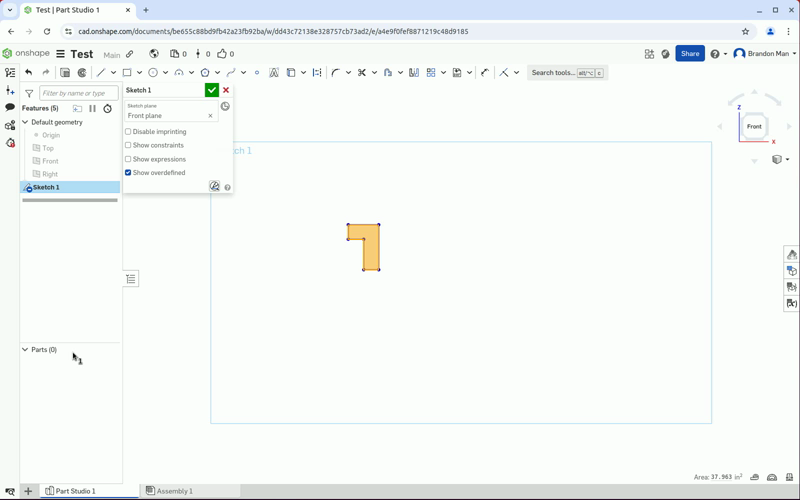
key(shift+y)
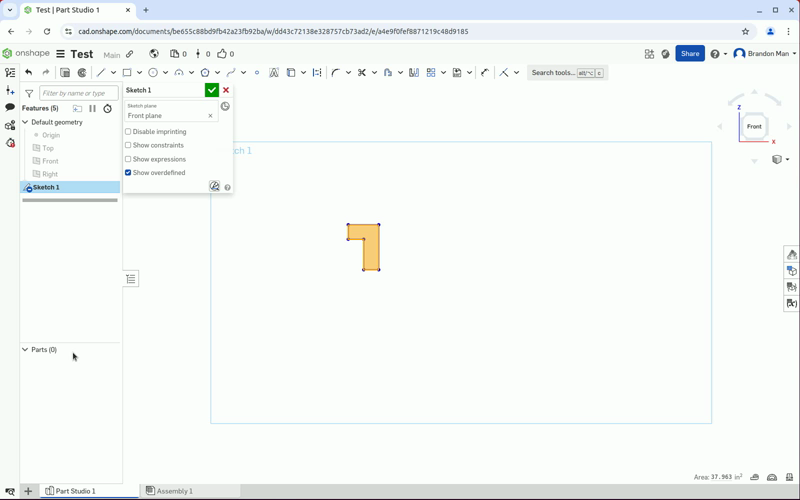
key(shift+e)
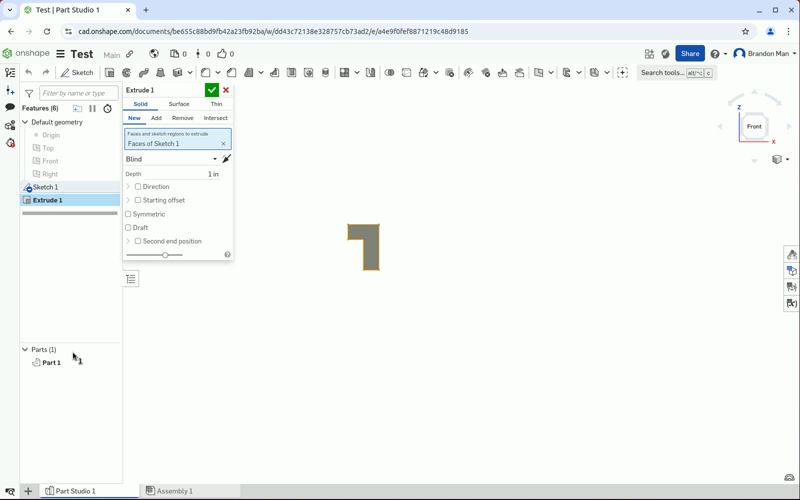
mouse_move(143, 106)
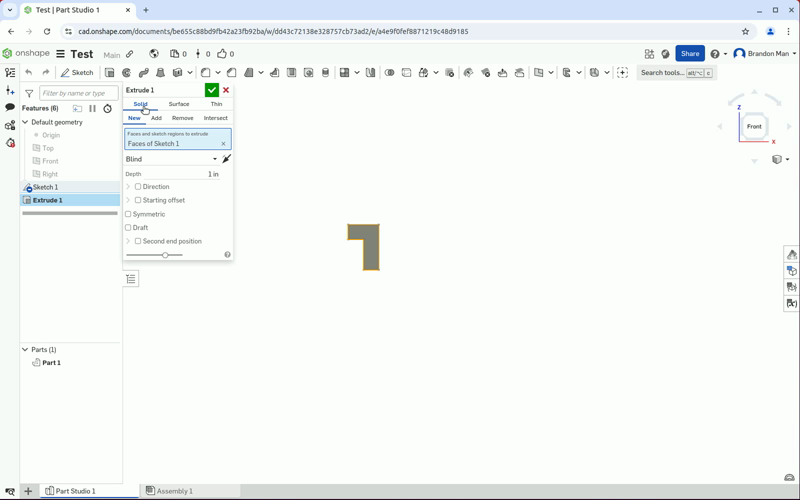
click(143, 106)
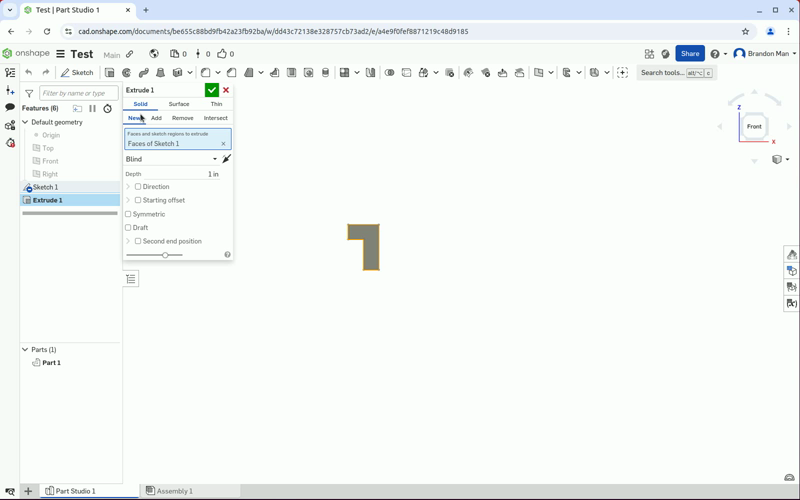
mouse_move(137, 120)
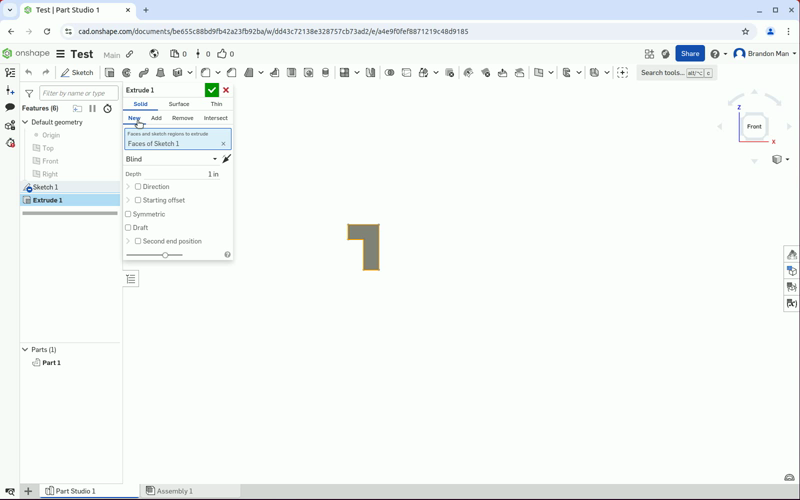
click(137, 120)
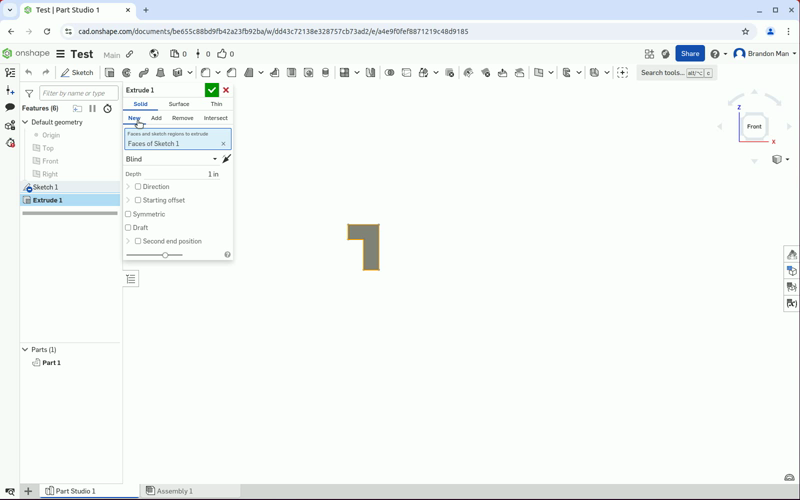
key(tab, 4)
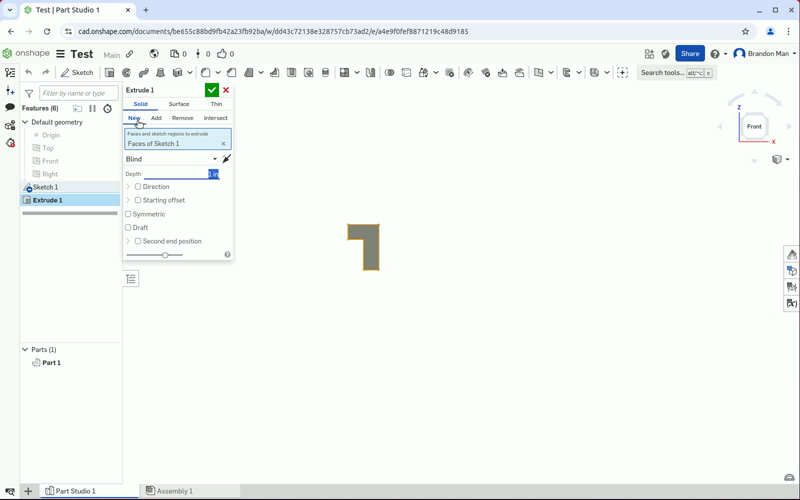
text(11.795)
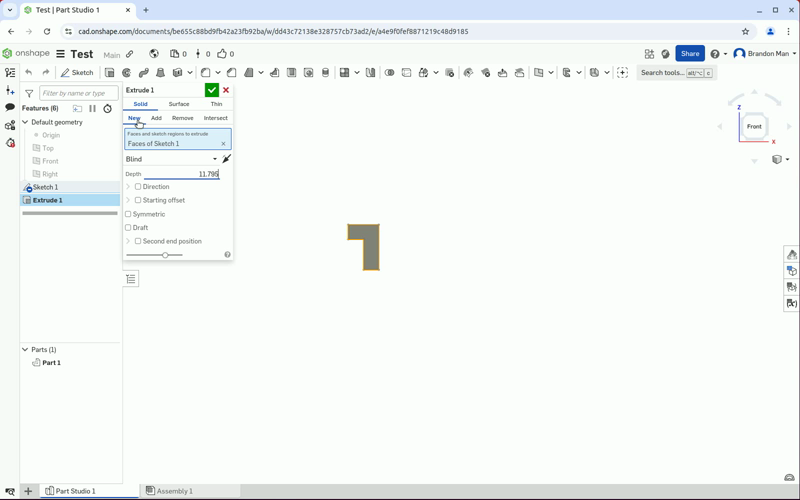
key(enter)
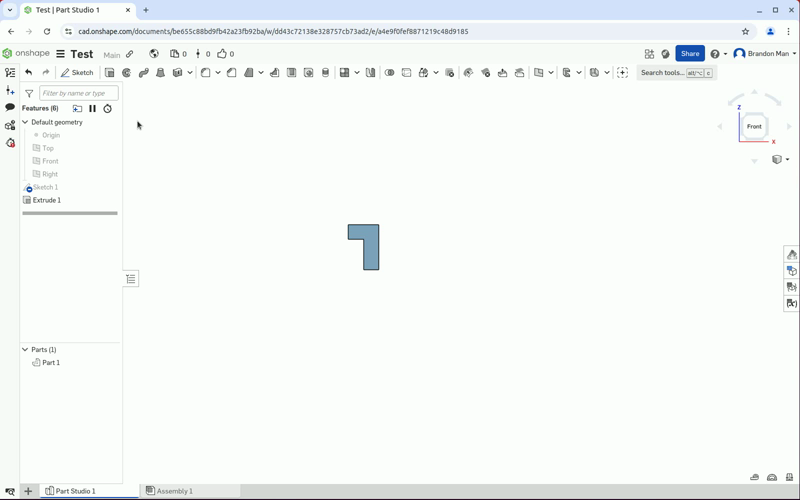
key(shift+h)
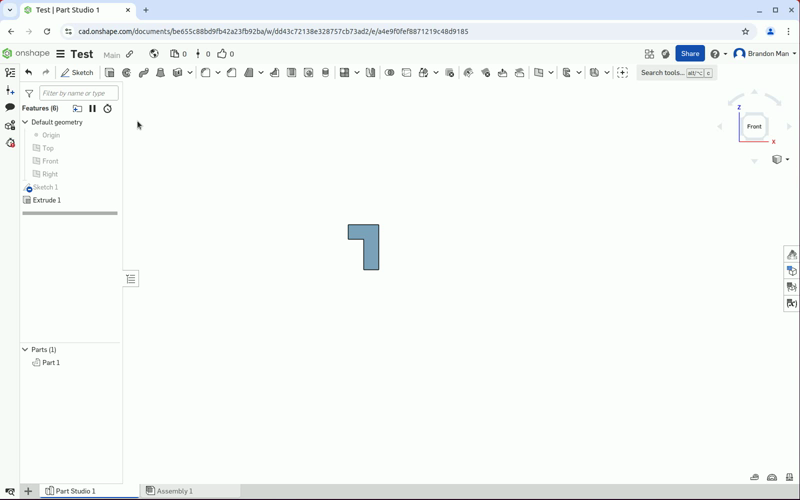
key(shift+h)
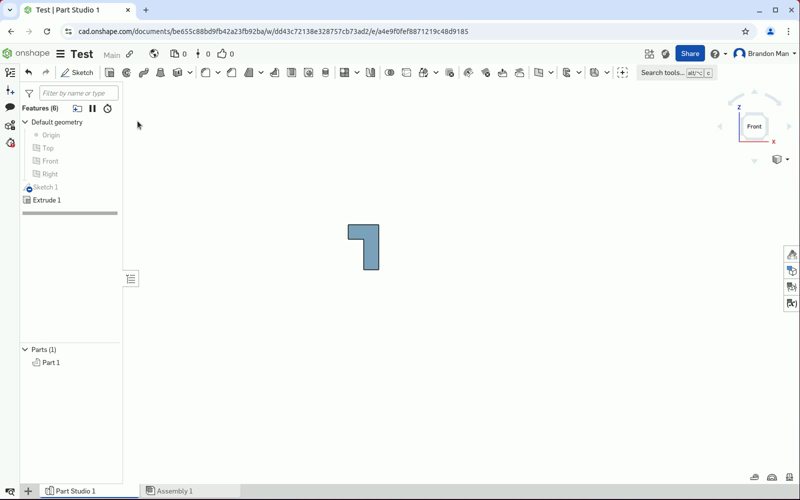
mouse_move(73, 189)
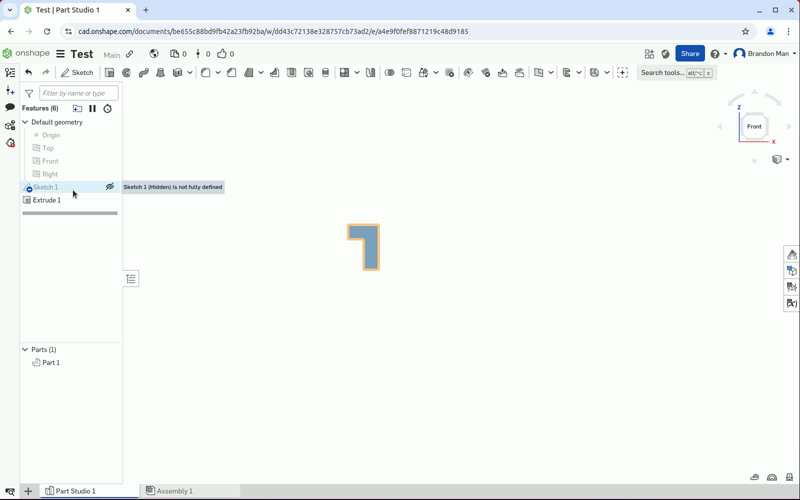
click(73, 189)
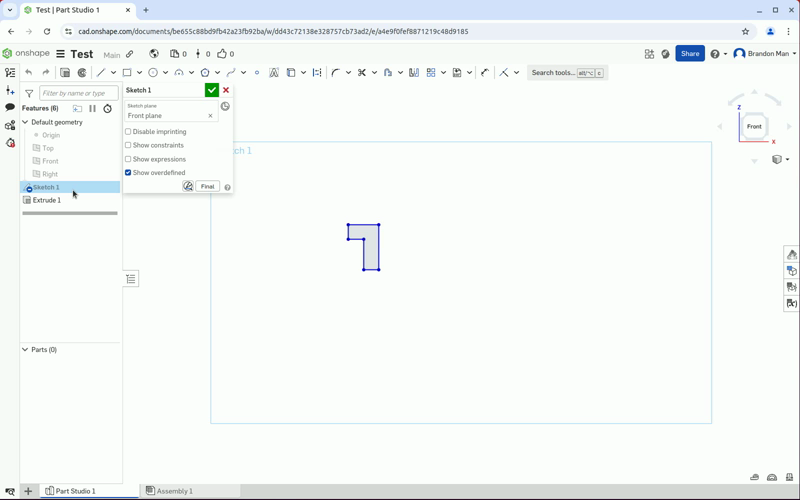
mouse_move(229, 92)
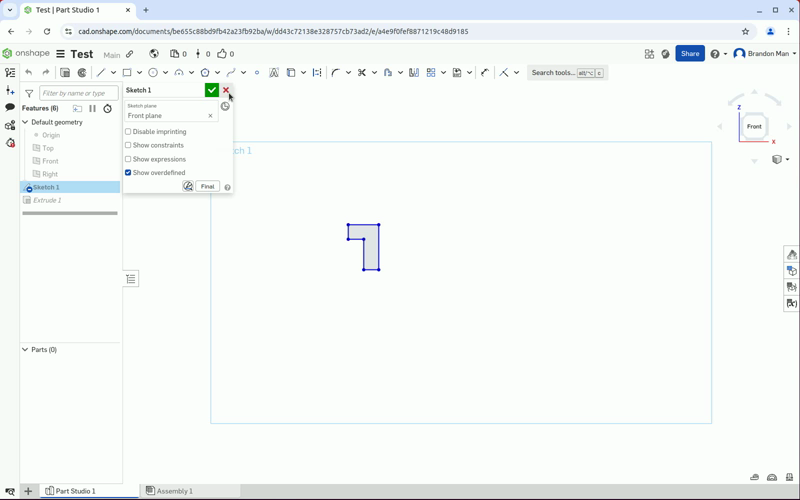
click(229, 92)
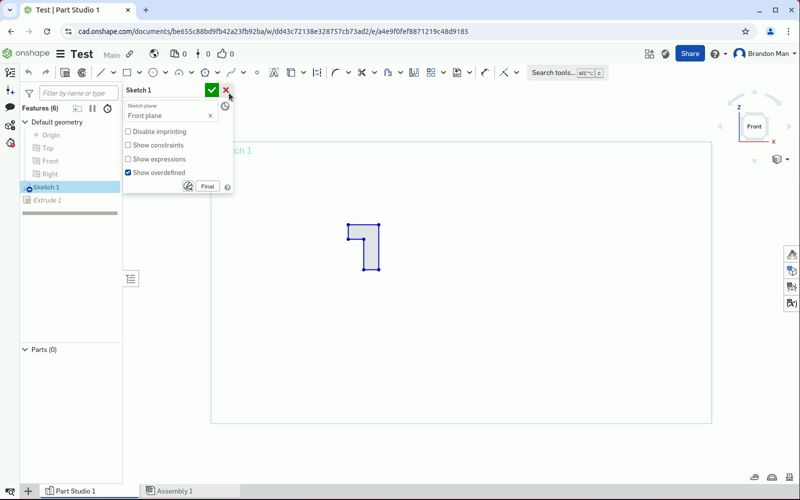
key(shift+s)
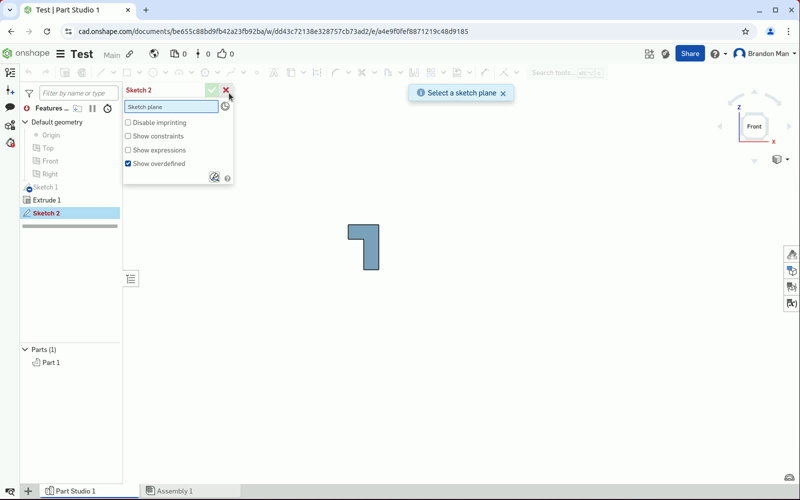
mouse_move(73, 163)
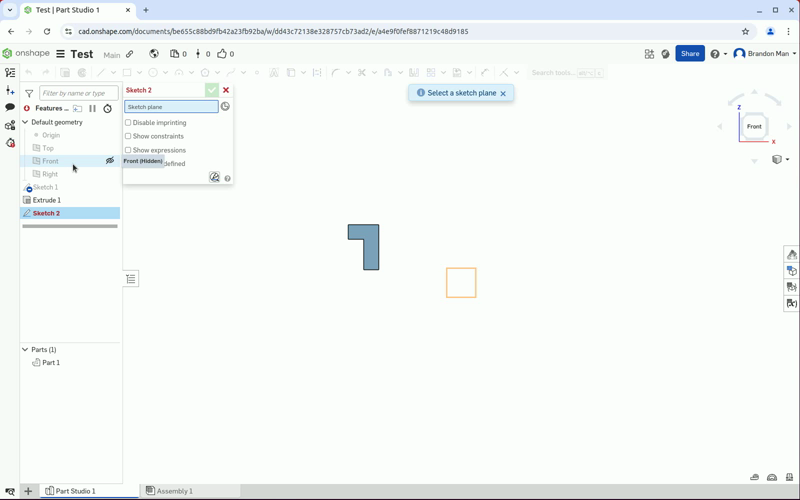
click(73, 163)
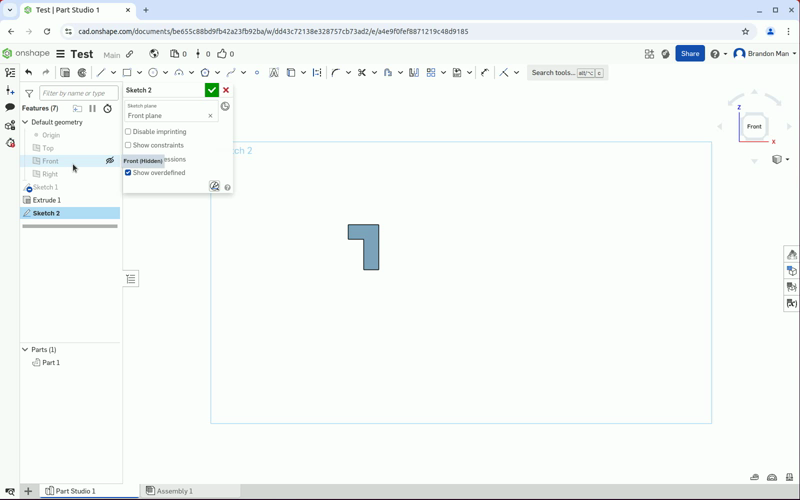
mouse_move(73, 352)
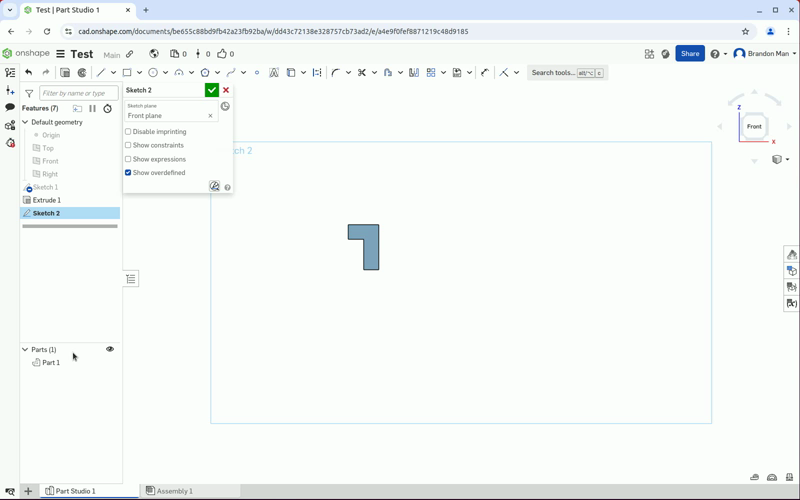
key(y)
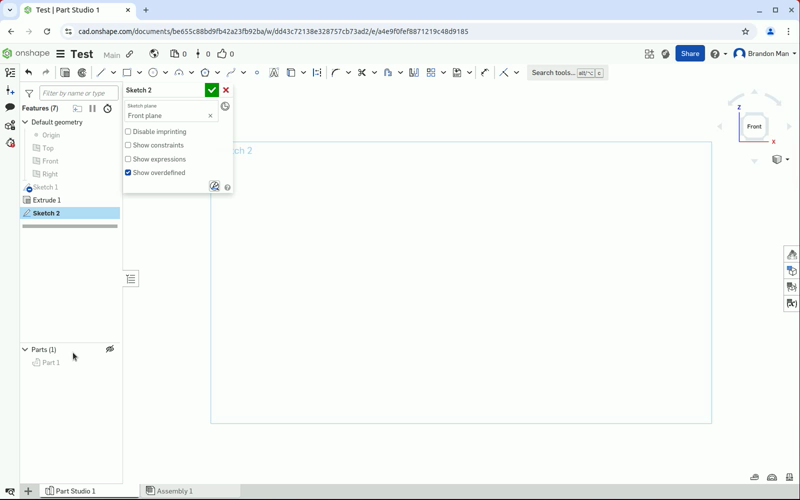
key(l)
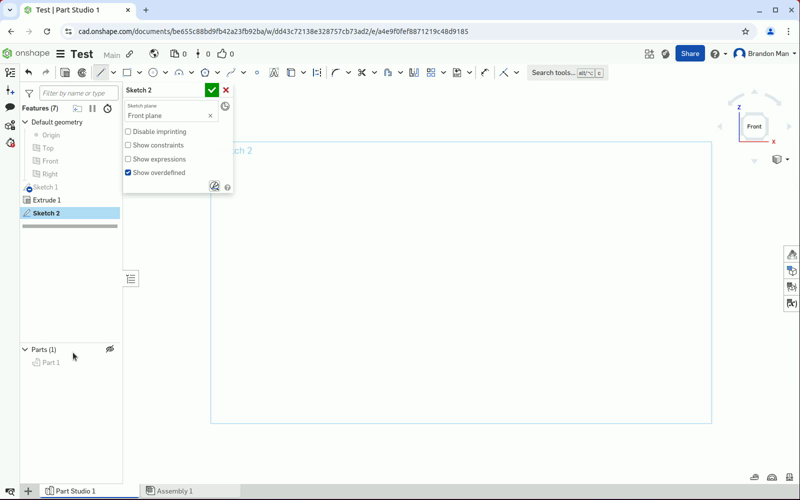
key_down(shift)
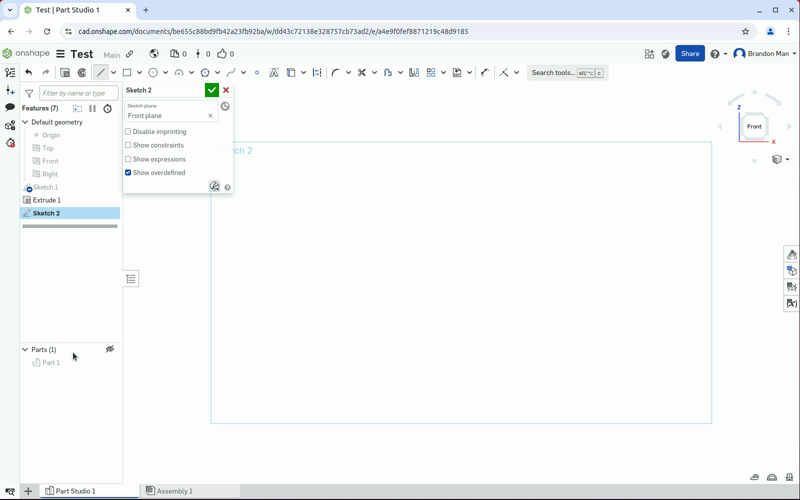
mouse_move(391, 236)
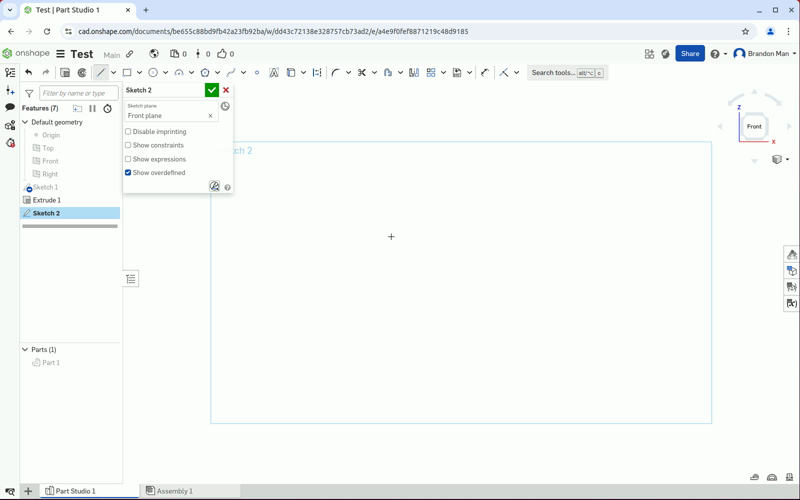
click(391, 236)
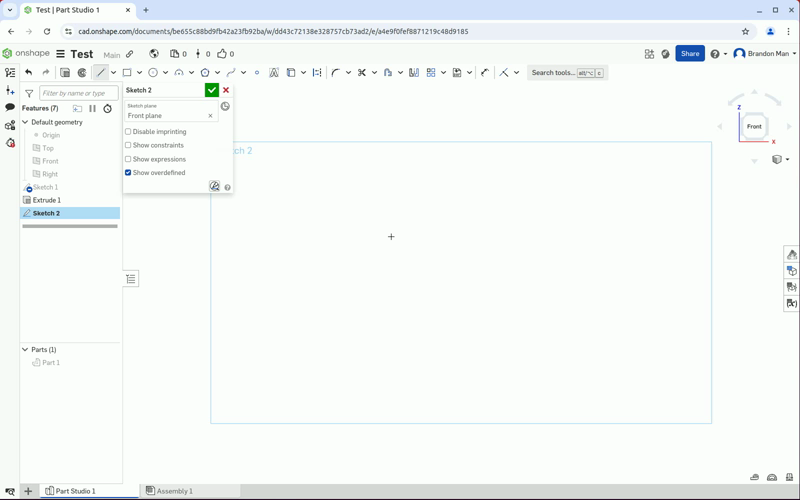
key_up(shift)
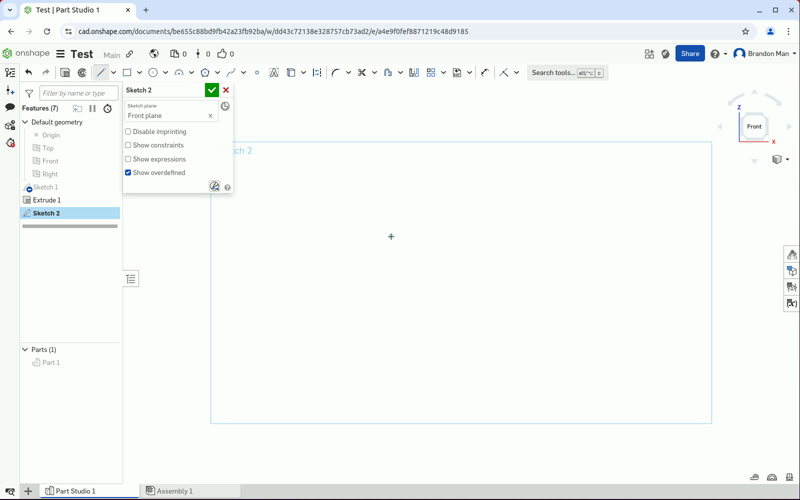
key_down(shift)
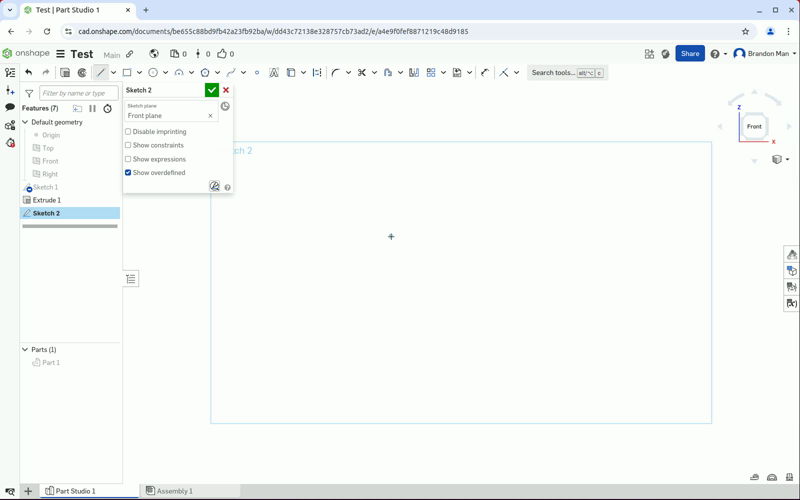
mouse_move(421, 236)
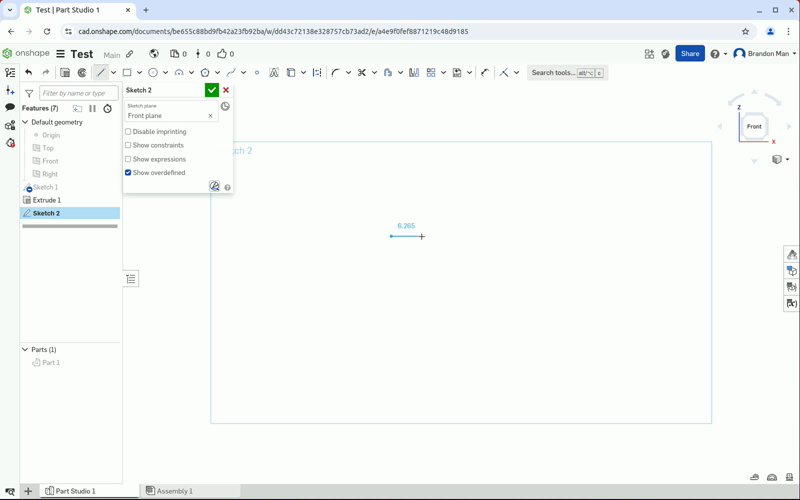
mouse_move(406, 240)
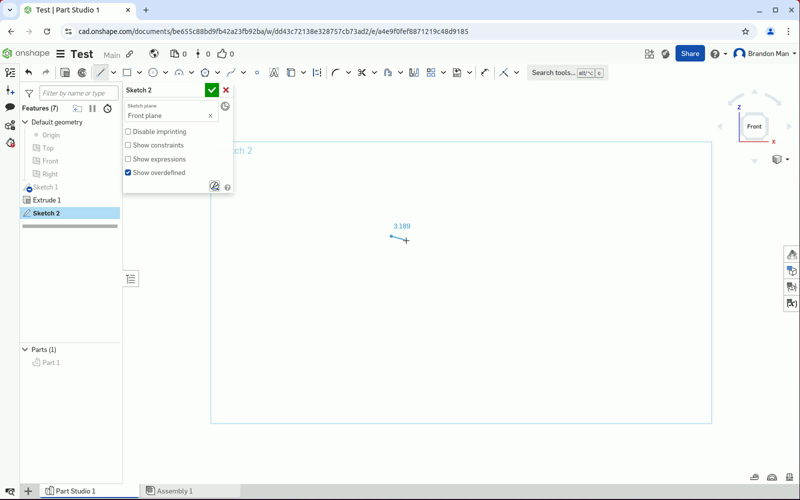
click(406, 240)
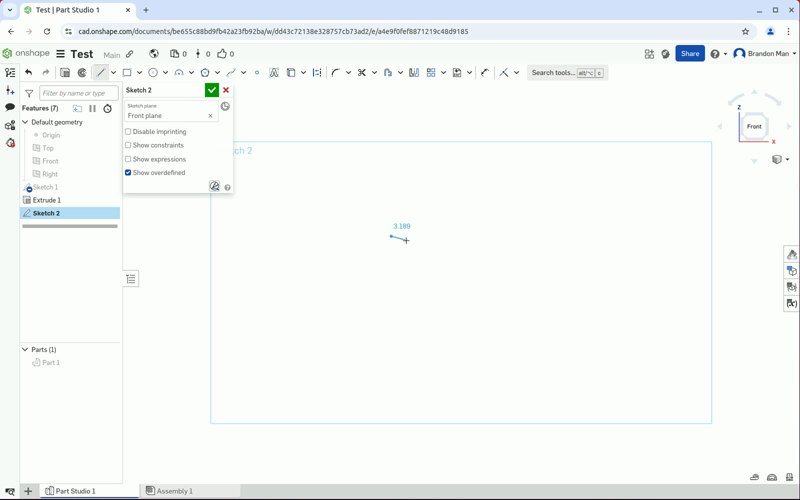
key_up(shift)
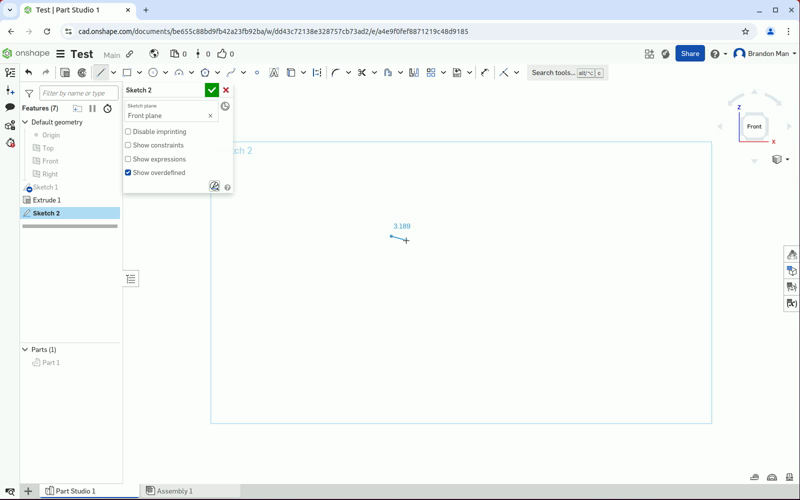
key_down(shift)
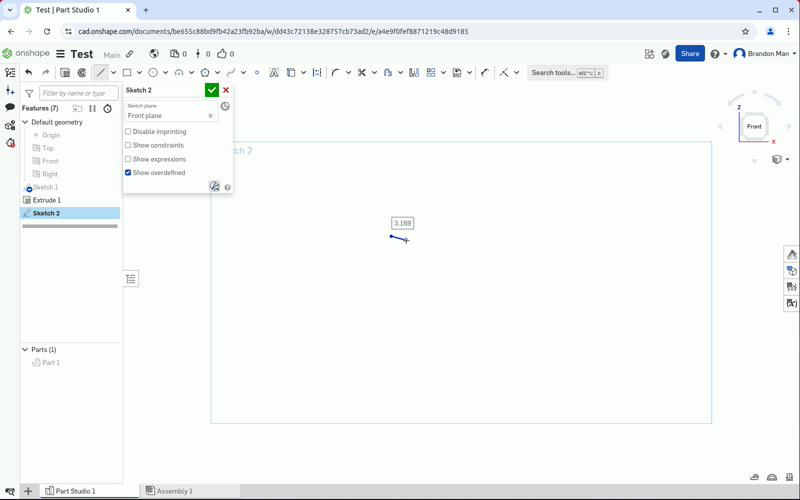
mouse_move(436, 240)
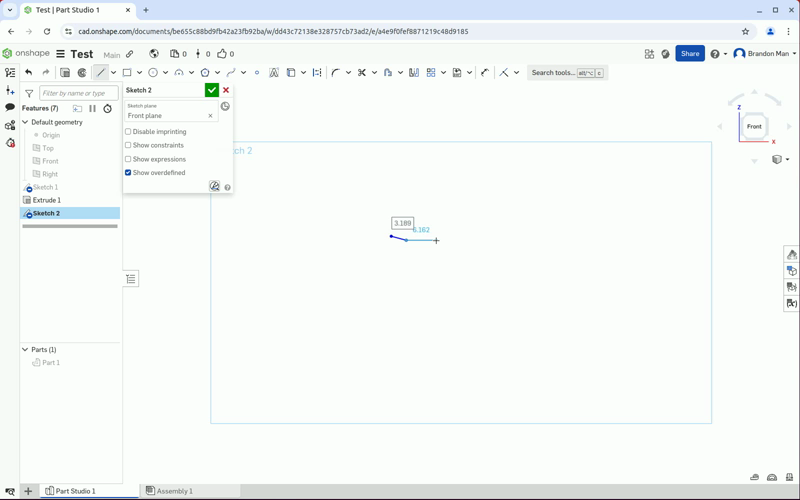
mouse_move(406, 269)
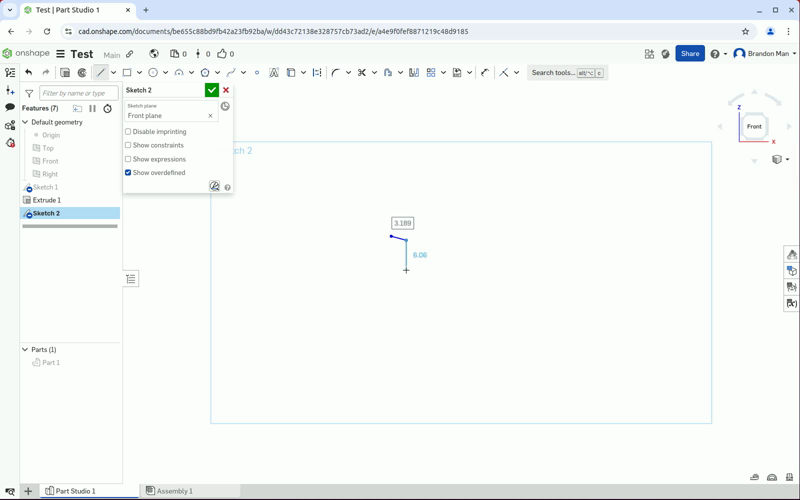
click(406, 269)
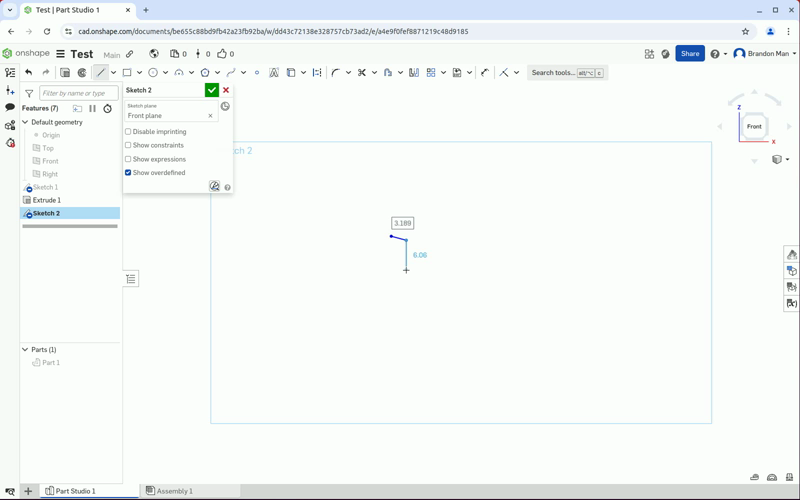
key_up(shift)
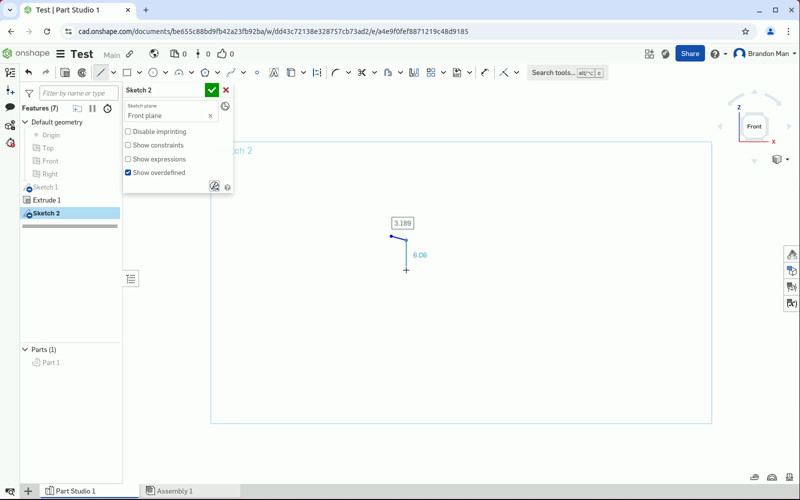
key_down(shift)
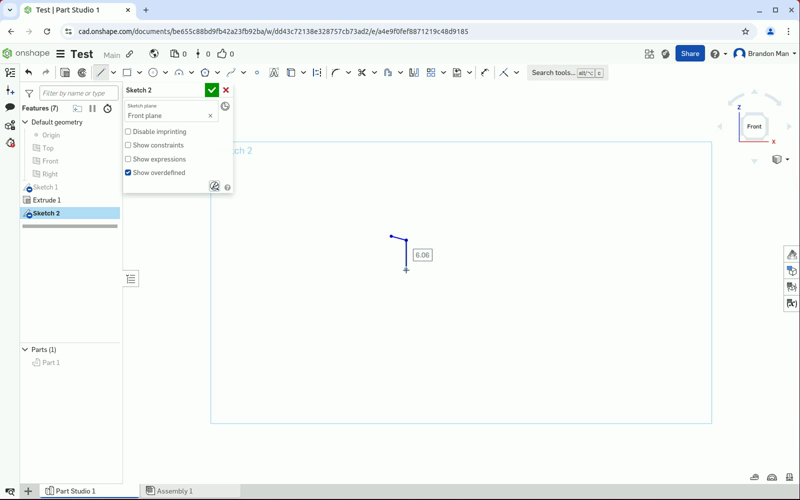
mouse_move(436, 269)
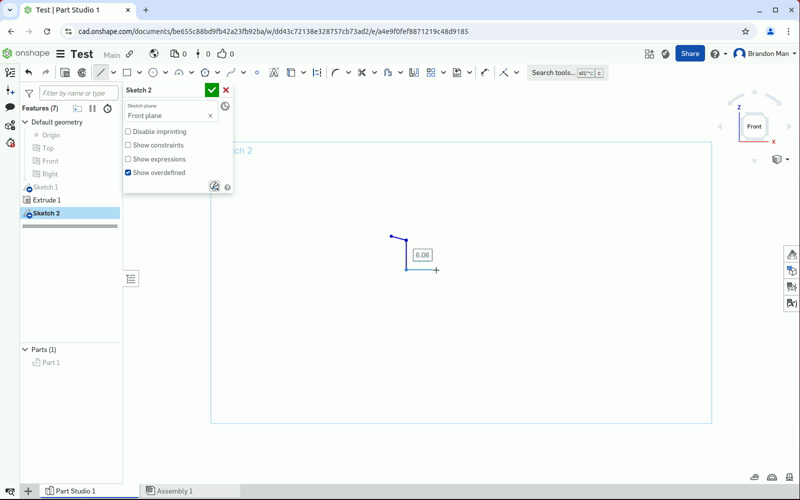
mouse_move(420, 269)
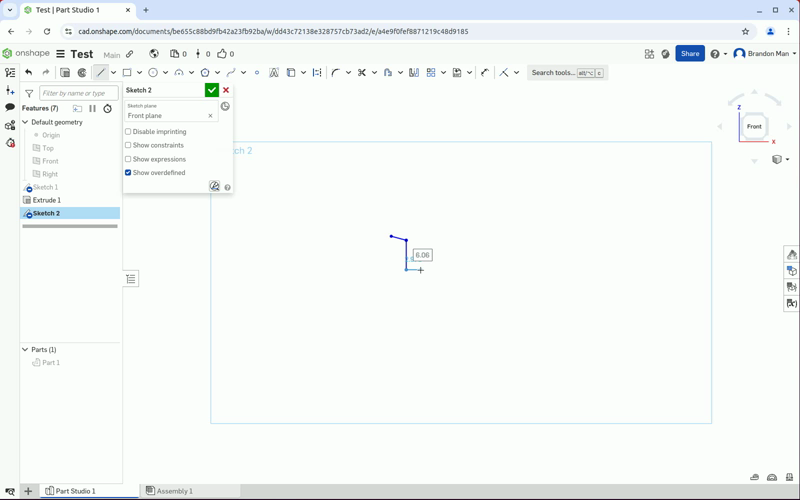
click(420, 269)
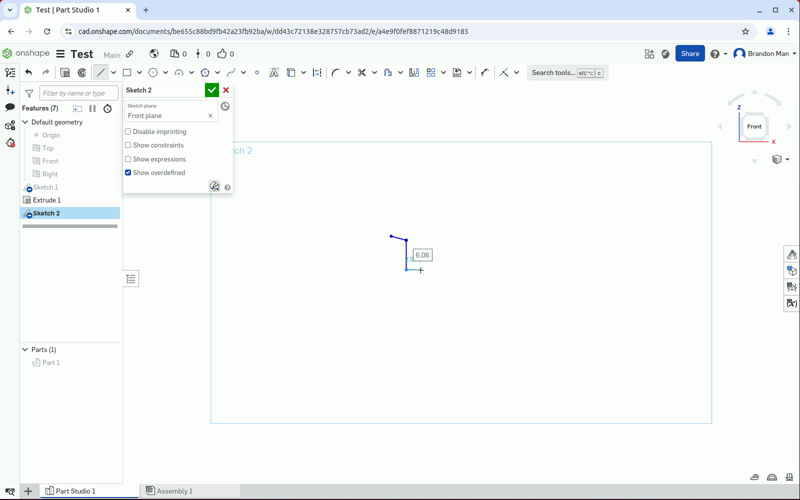
key_up(shift)
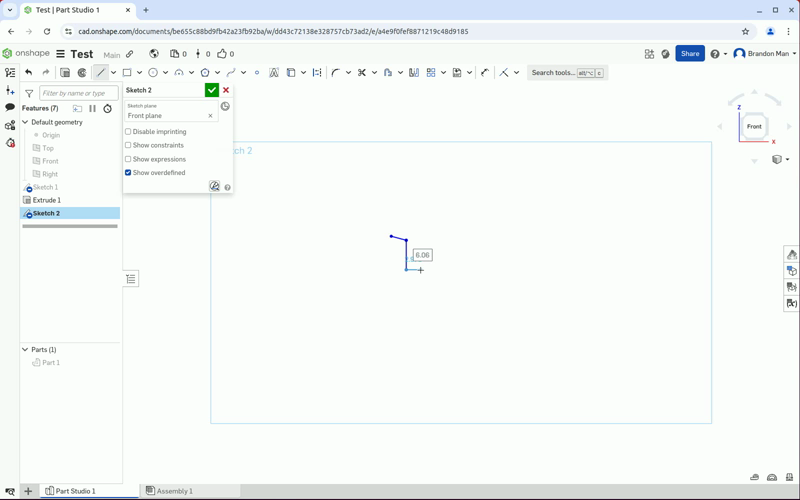
key_down(shift)
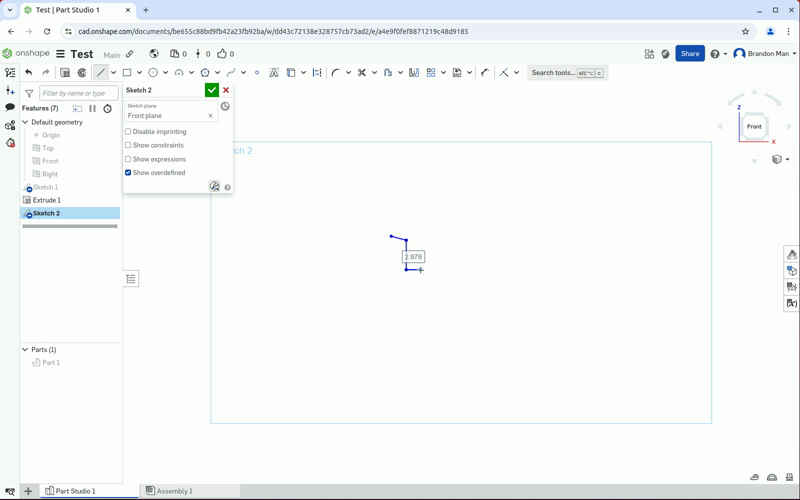
mouse_move(450, 269)
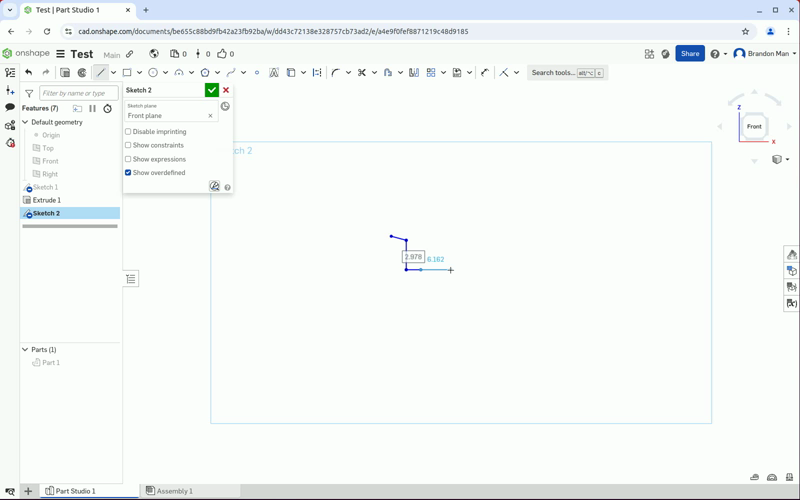
mouse_move(420, 228)
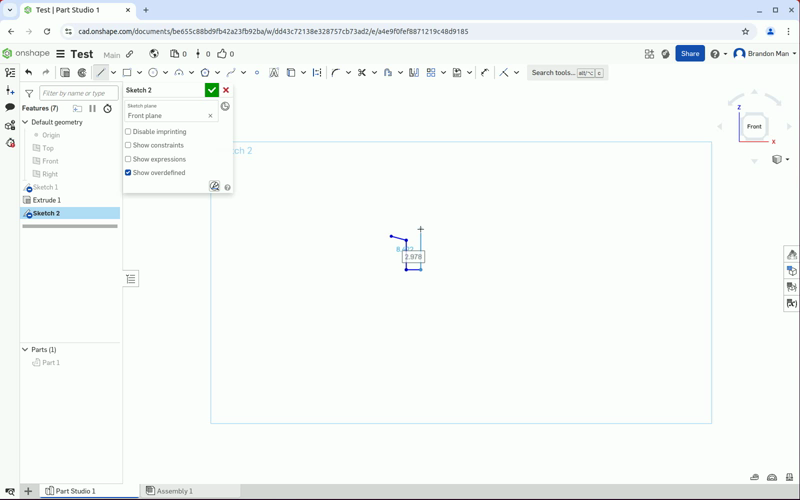
click(420, 228)
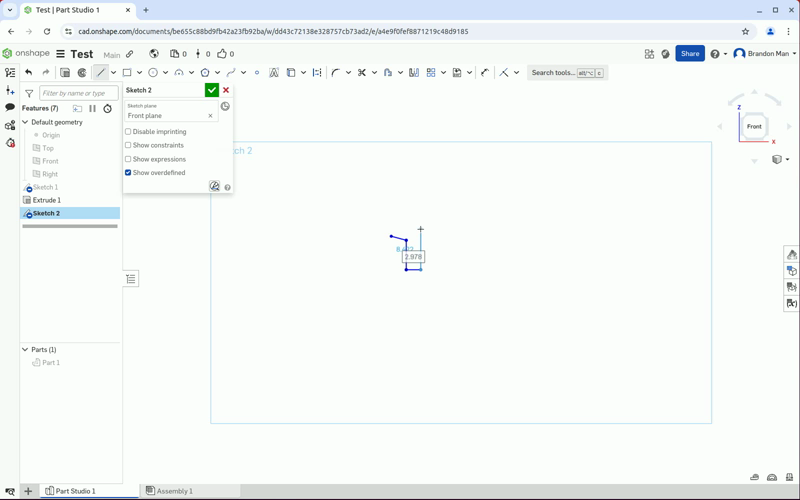
key_up(shift)
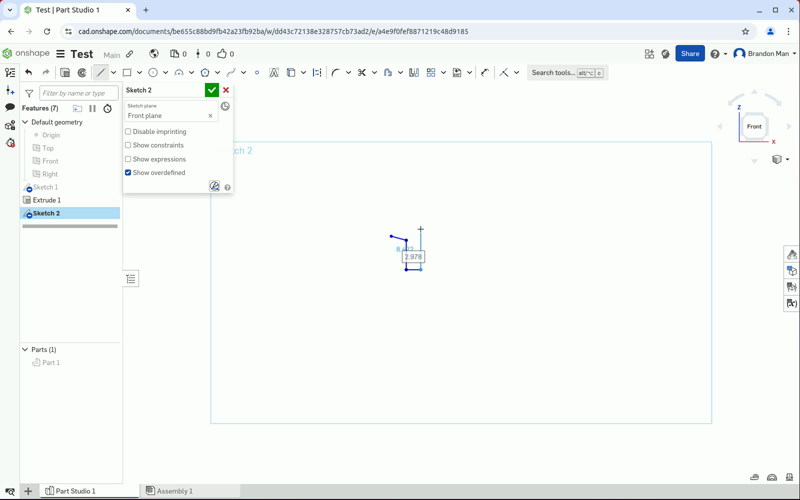
key_down(shift)
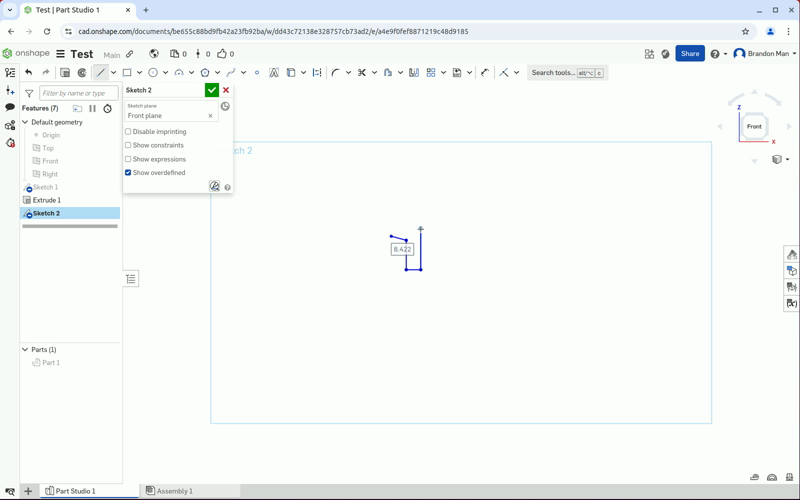
mouse_move(450, 228)
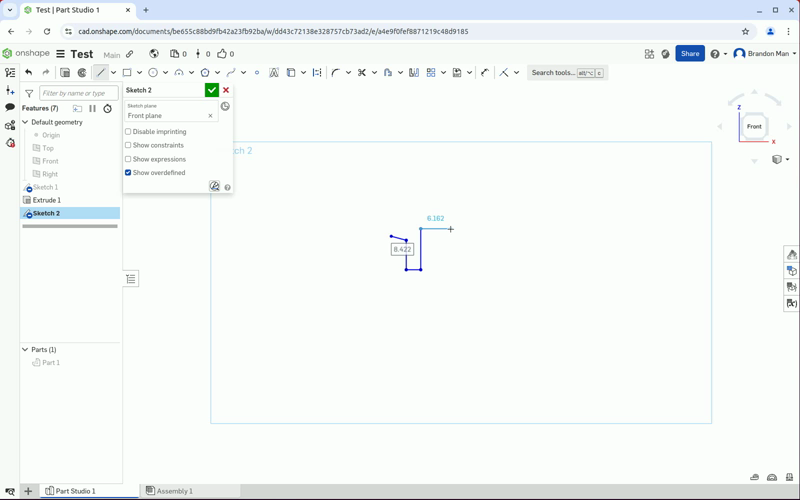
mouse_move(395, 221)
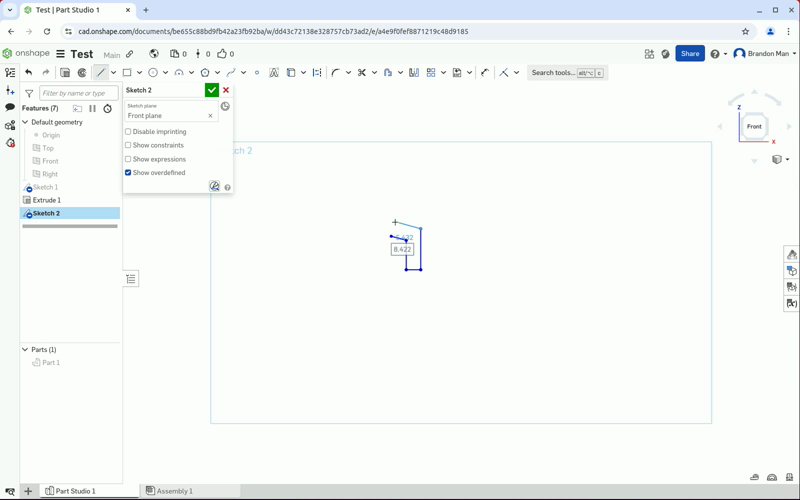
click(395, 221)
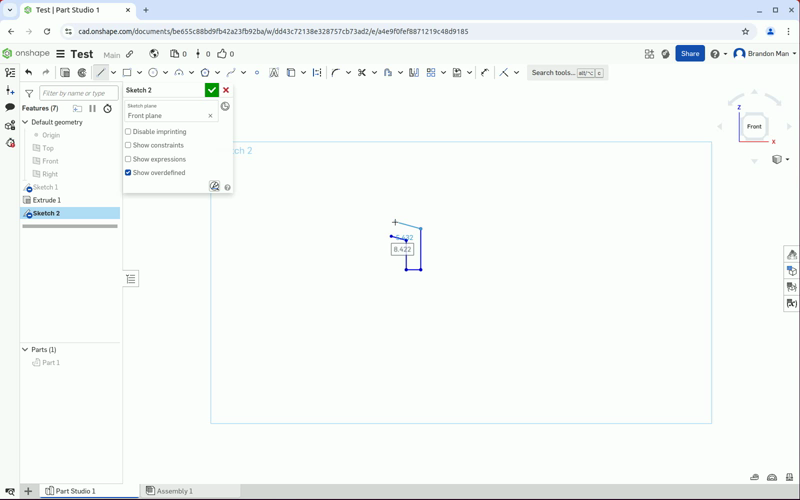
key_up(shift)
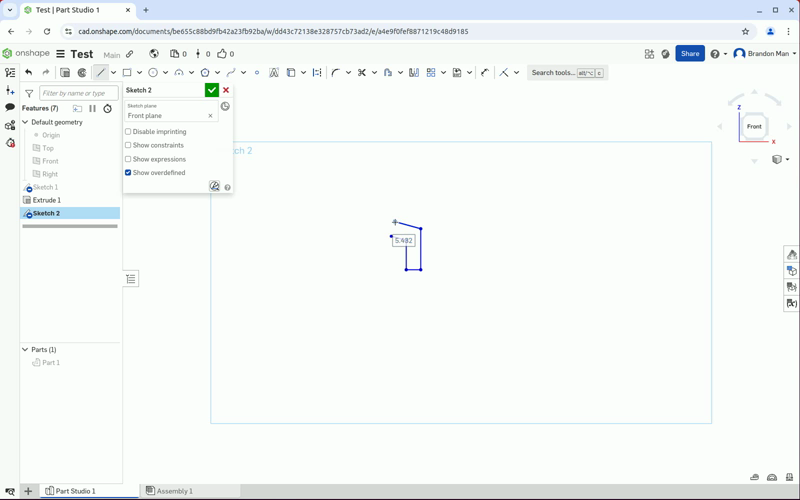
mouse_move(425, 221)
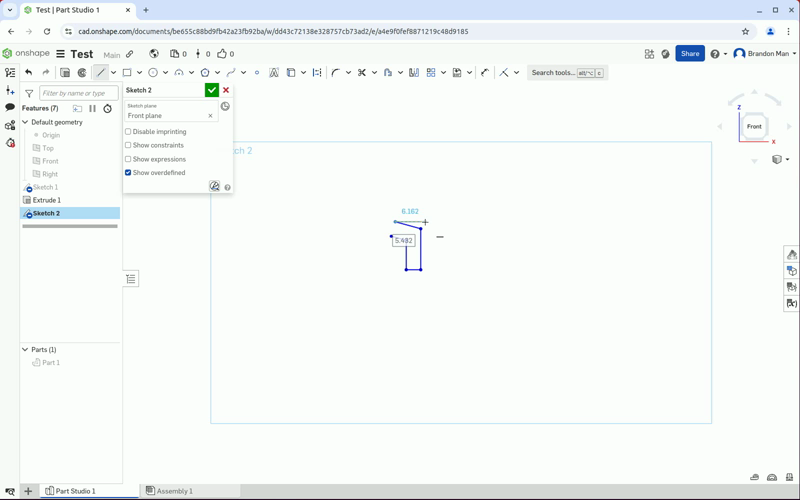
key_down(shift)
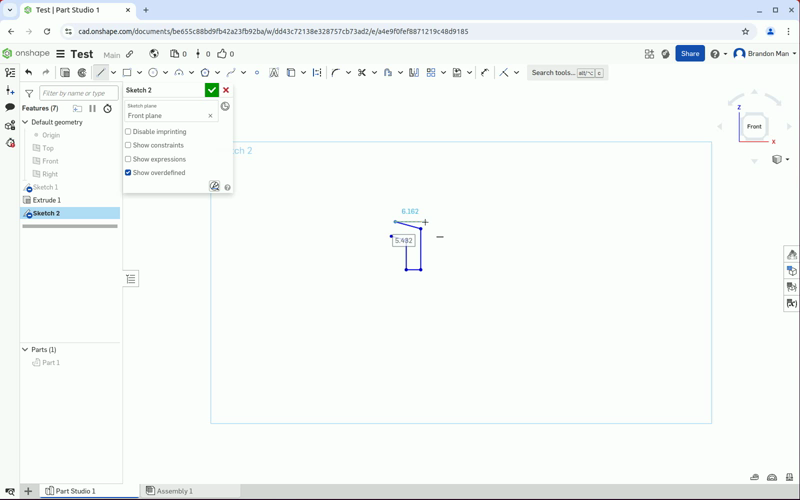
mouse_move(391, 236)
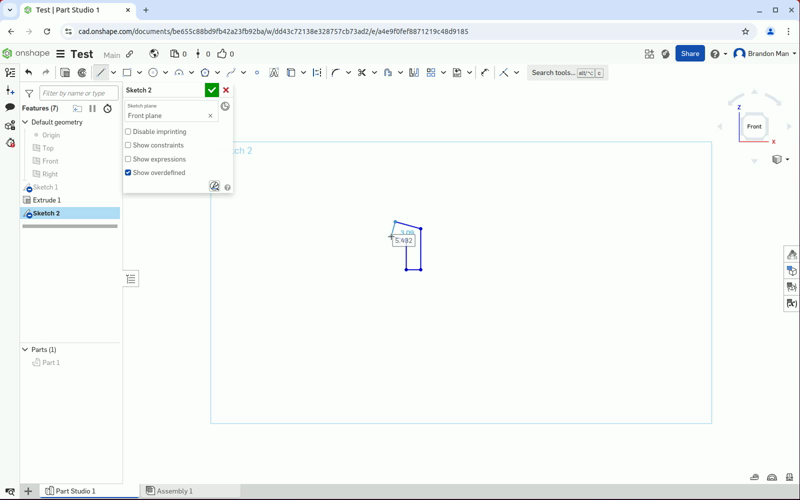
key_up(shift)
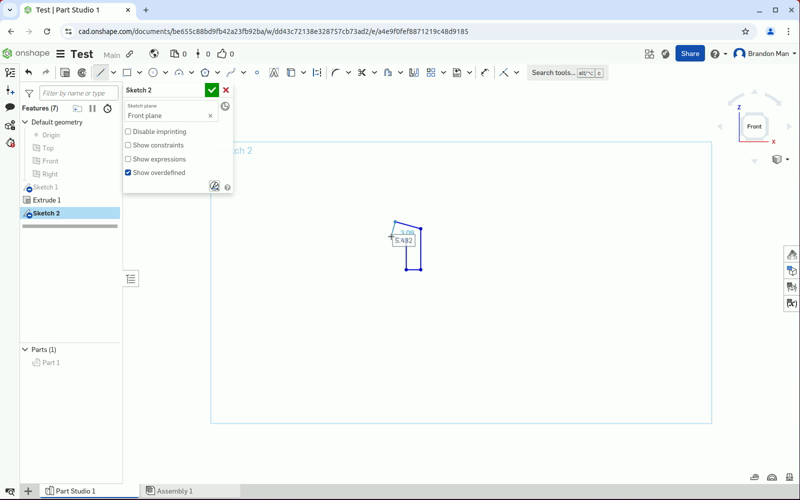
click(391, 236)
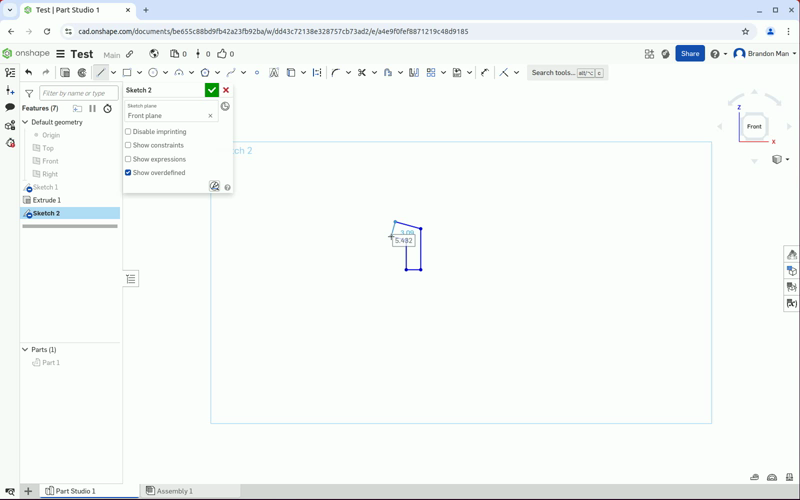
key(esc)
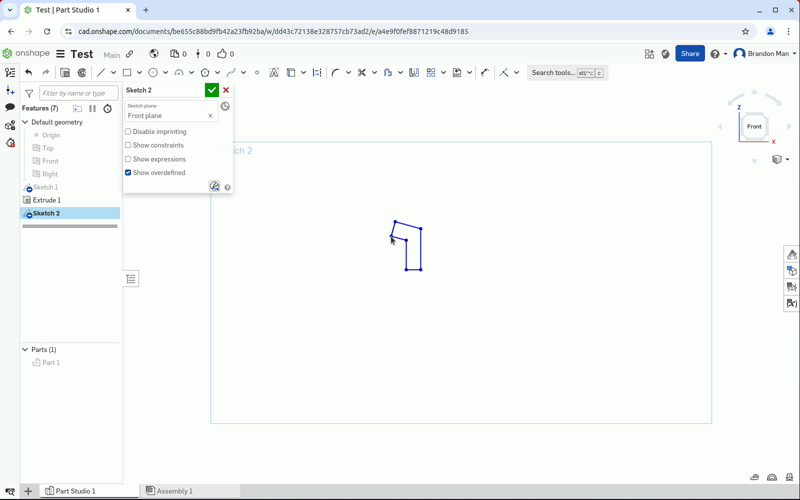
mouse_move(415, 262)
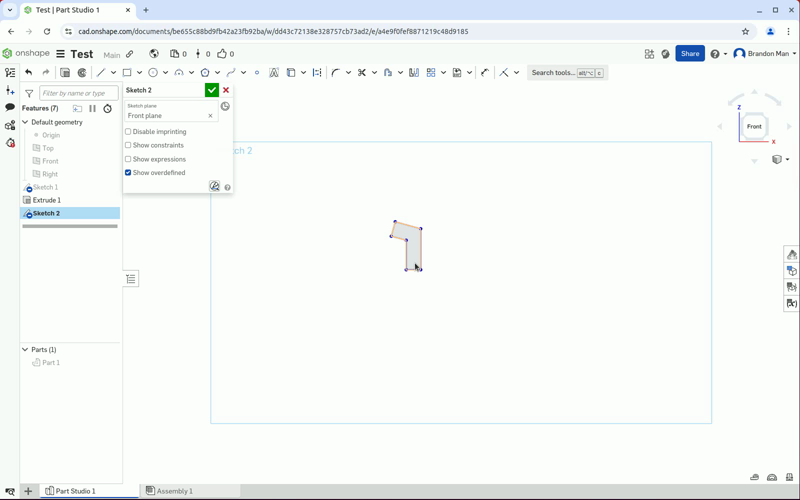
scroll(6)
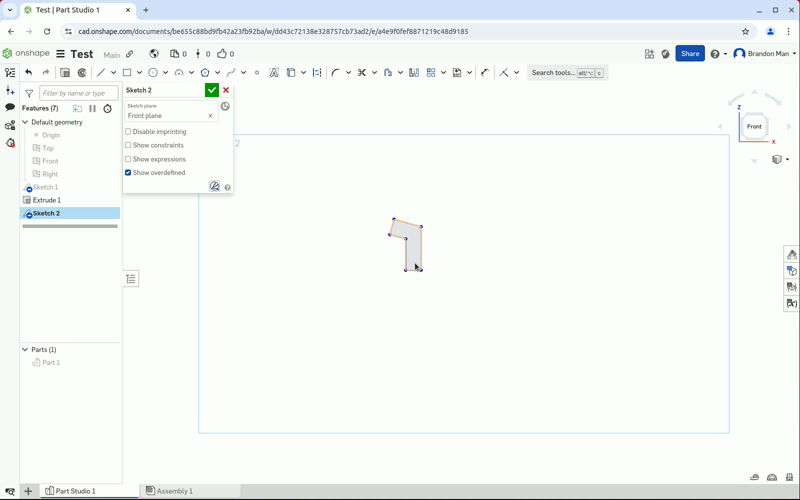
scroll(6)
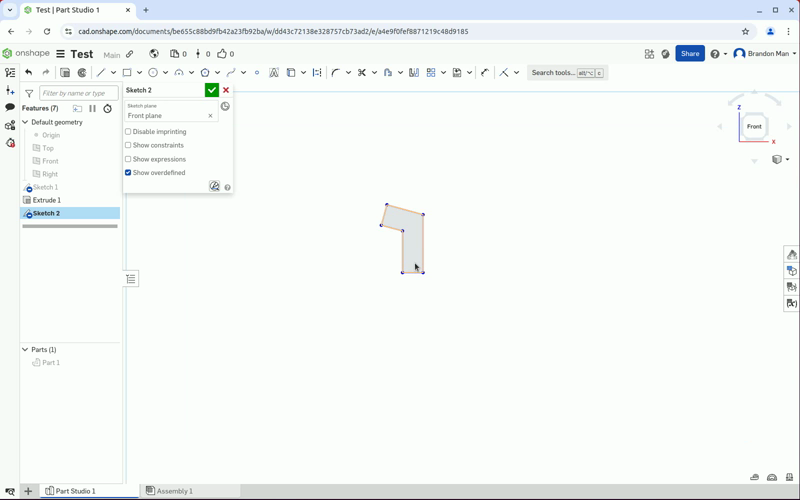
scroll(6)
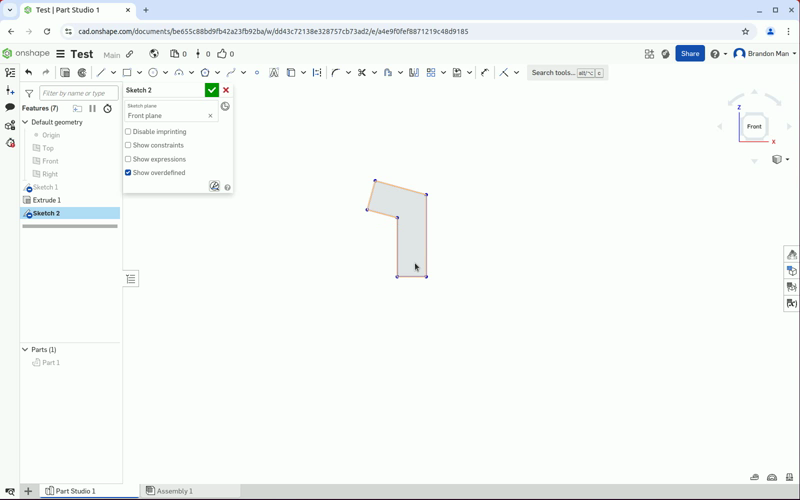
scroll(6)
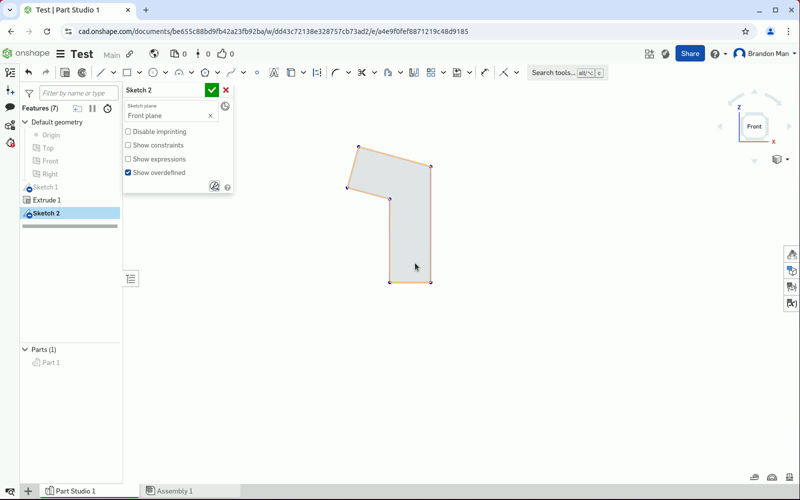
scroll(6)
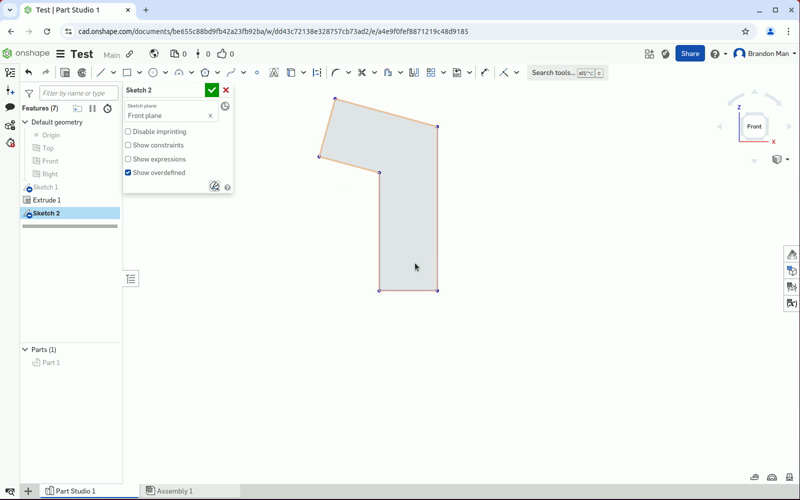
scroll(6)
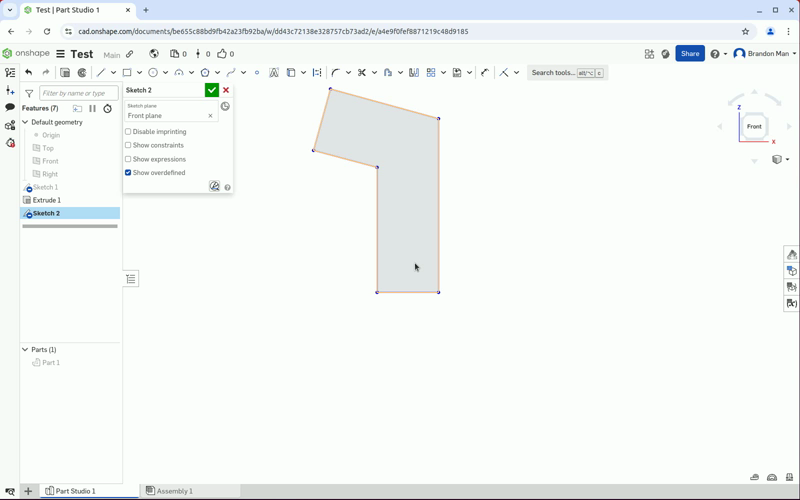
scroll(6)
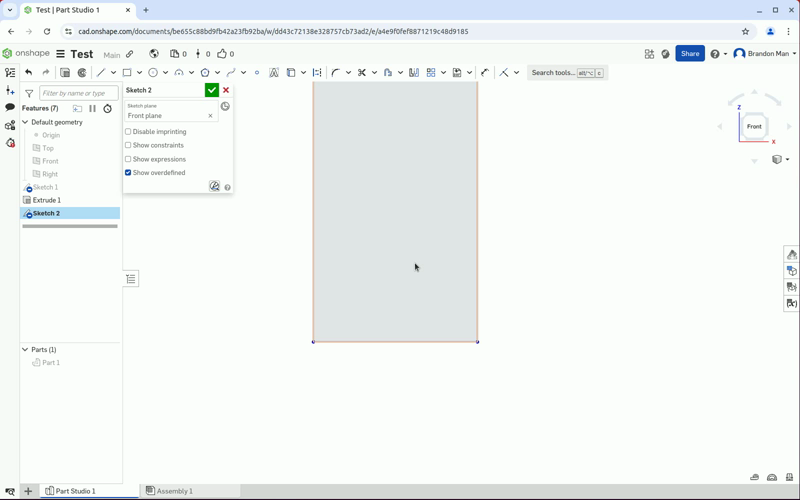
click(415, 262)
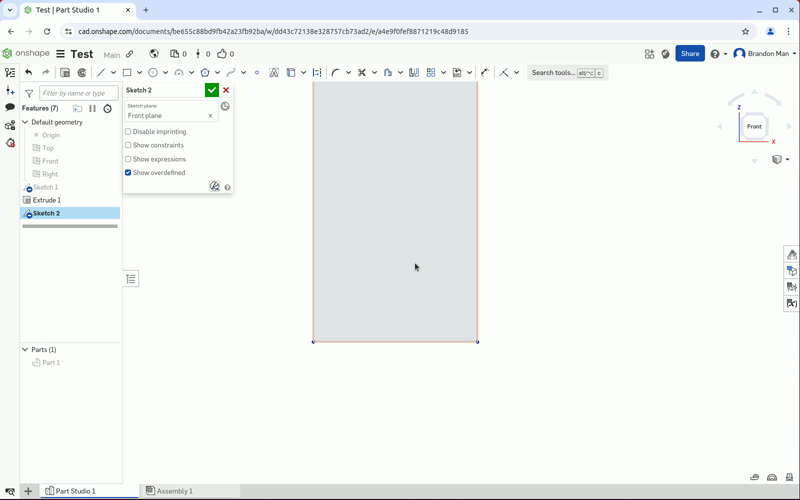
scroll(-6)
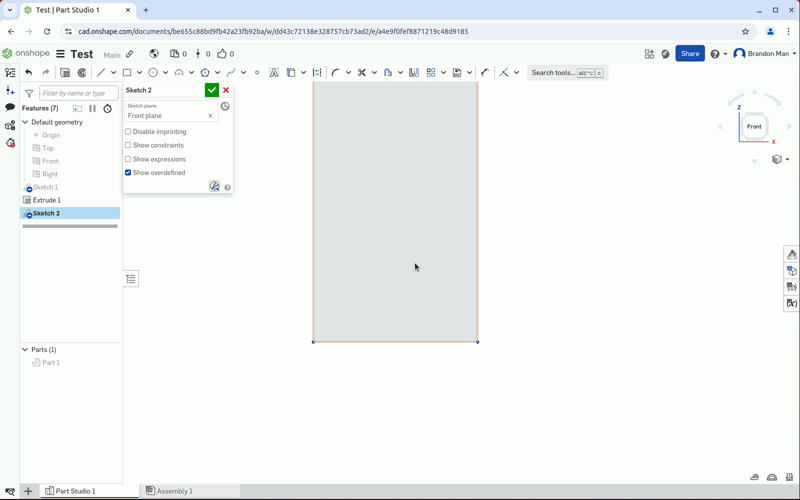
scroll(-6)
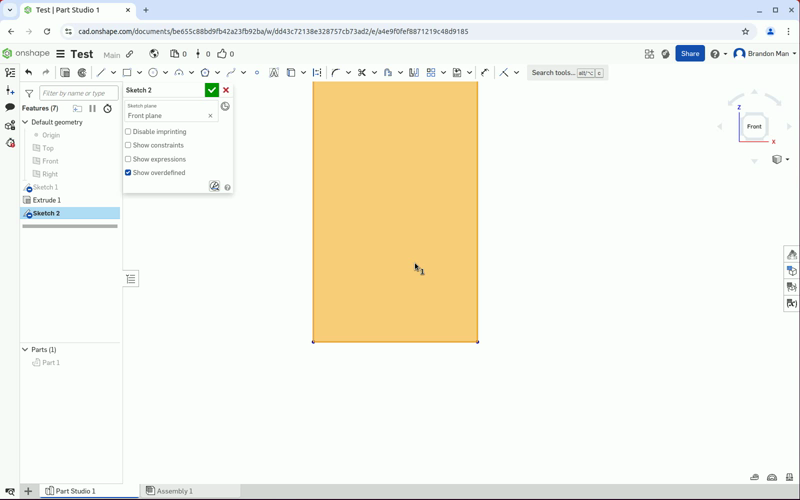
scroll(-6)
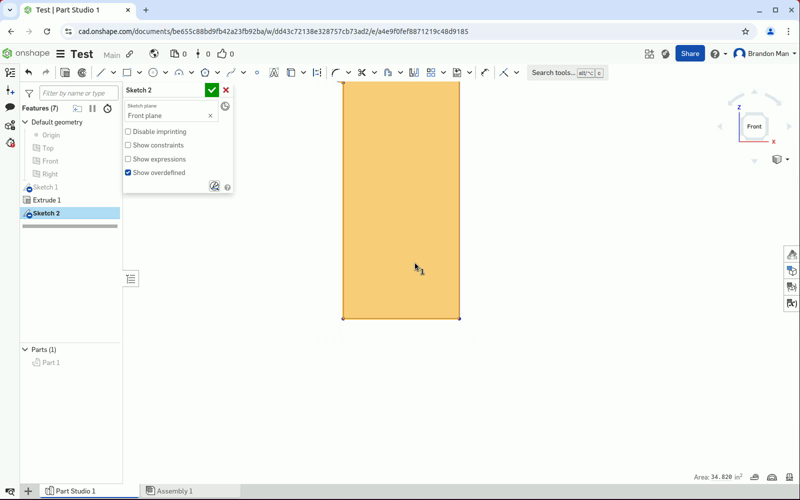
scroll(-6)
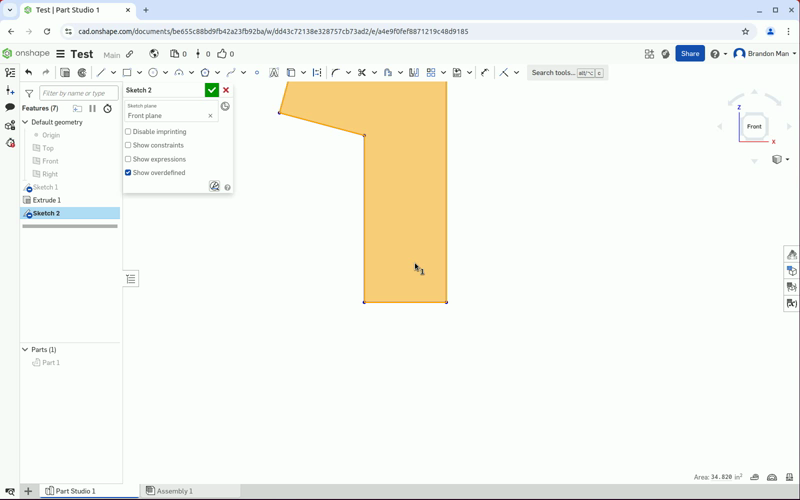
scroll(-6)
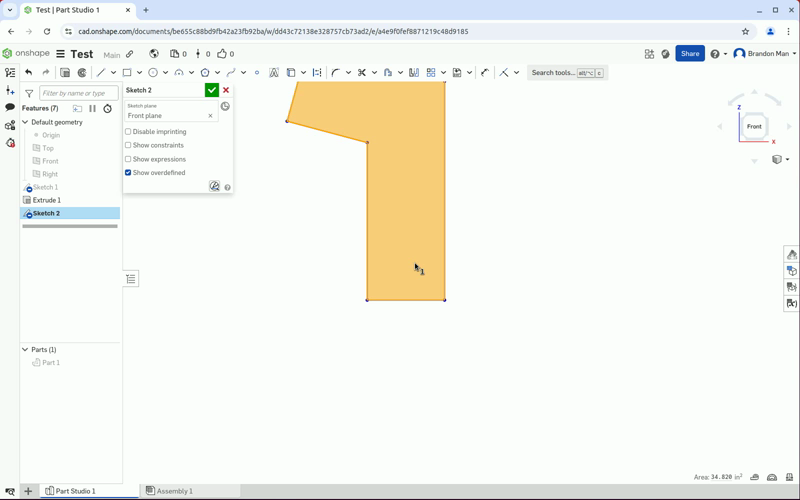
scroll(-6)
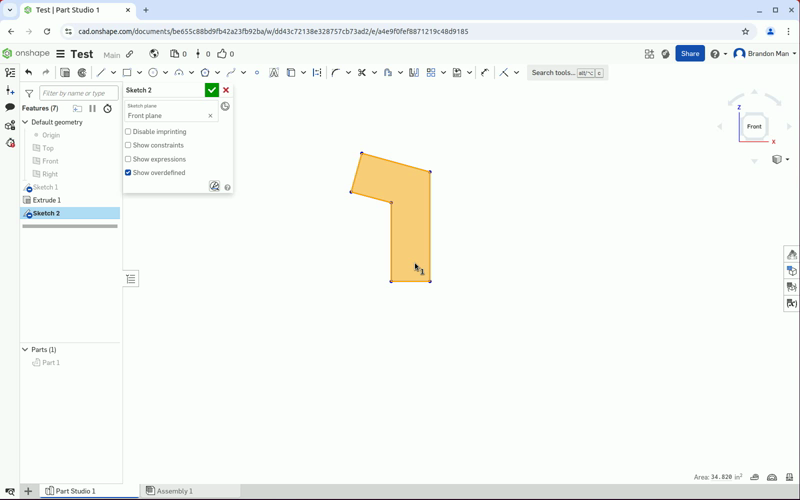
scroll(-6)
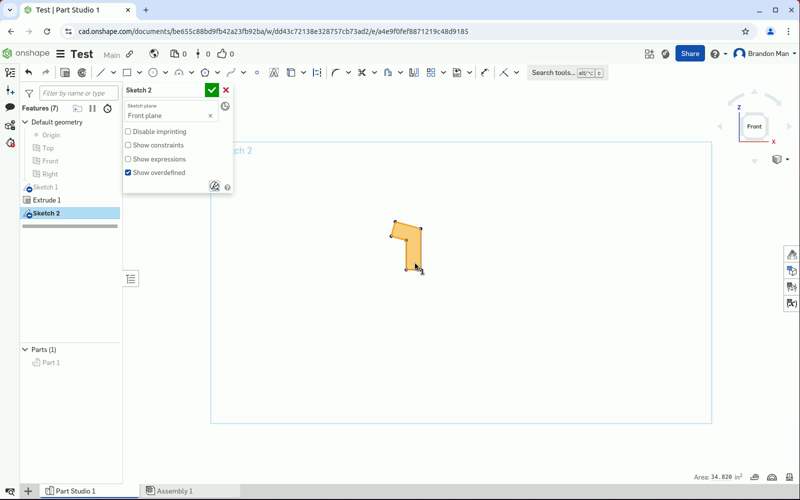
mouse_move(73, 352)
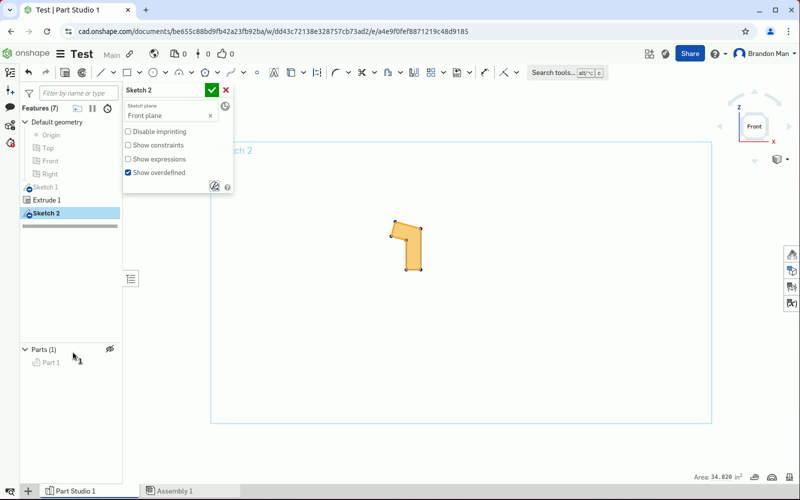
key(shift+y)
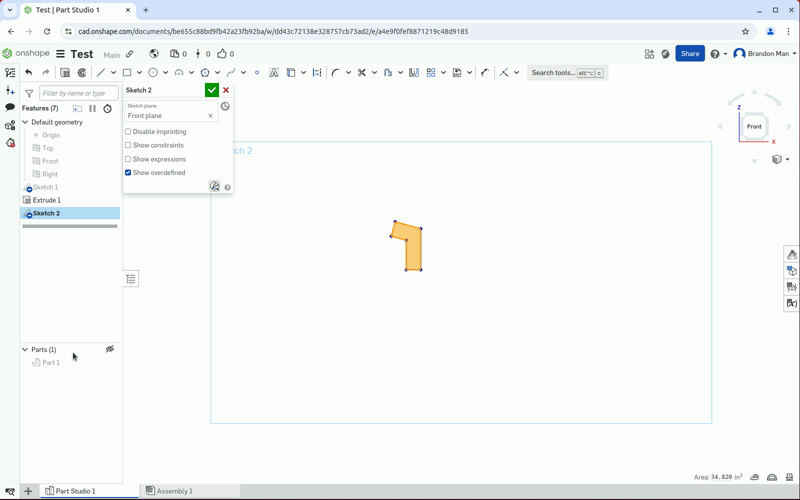
key(shift+e)
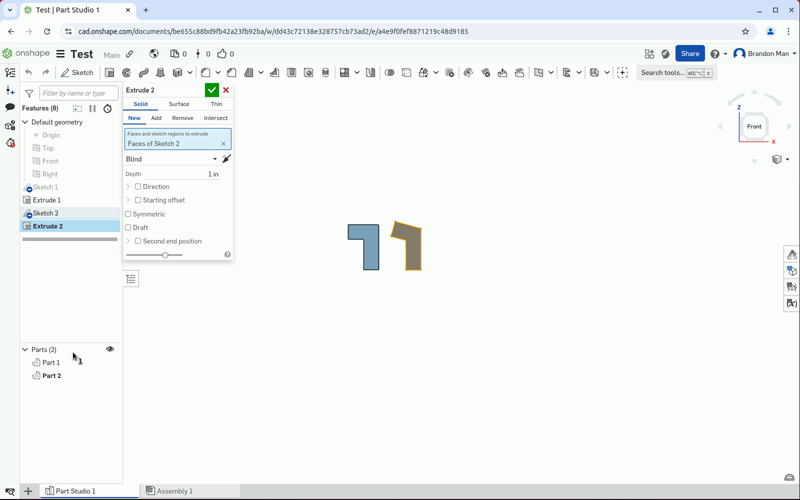
mouse_move(143, 106)
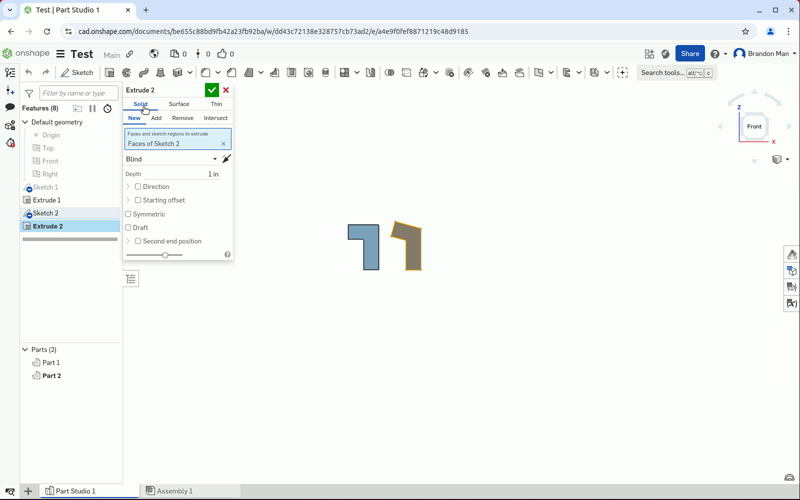
click(143, 106)
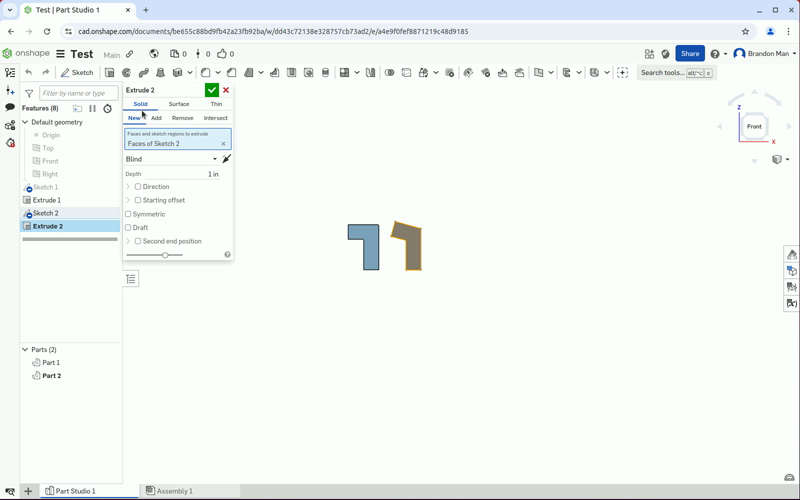
mouse_move(137, 120)
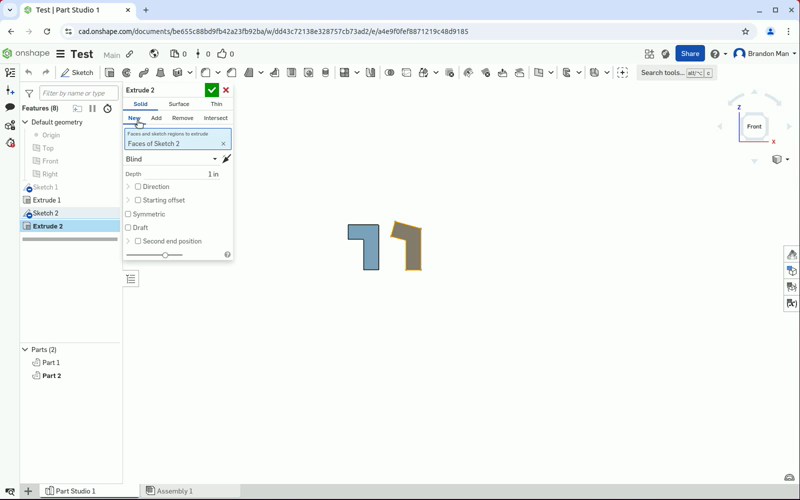
click(137, 120)
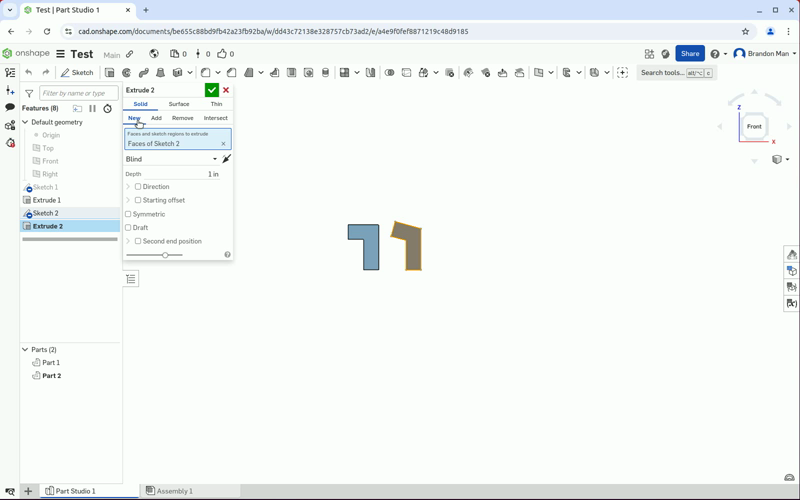
key(tab, 4)
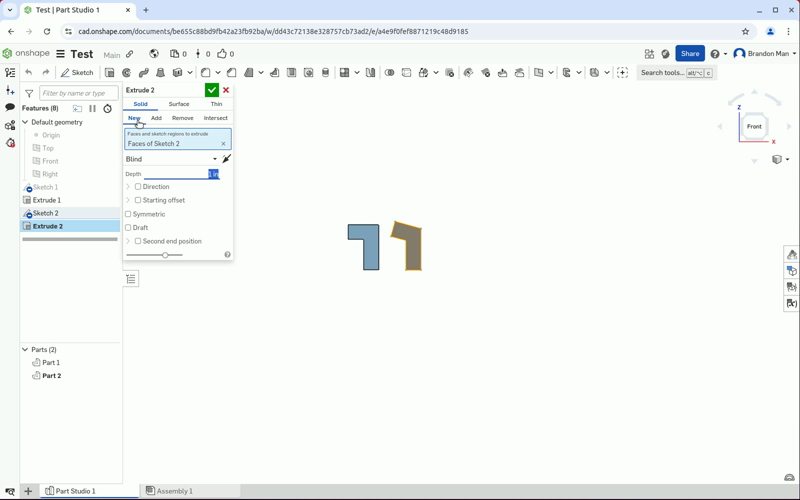
text(11.795)
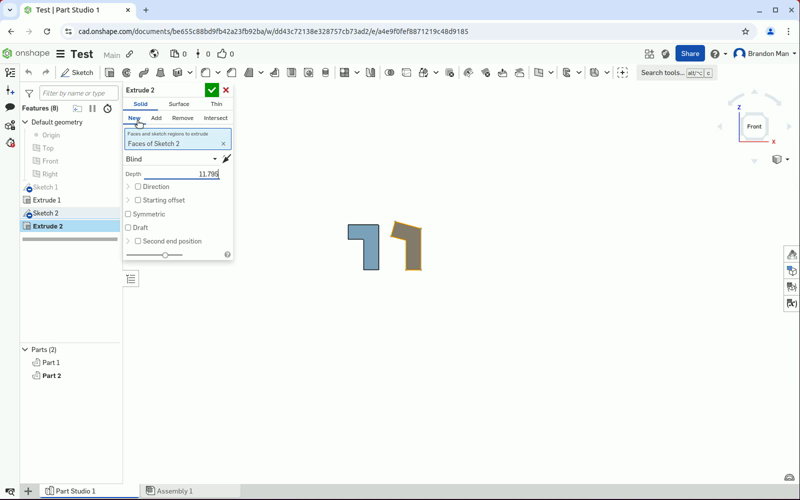
key(enter)
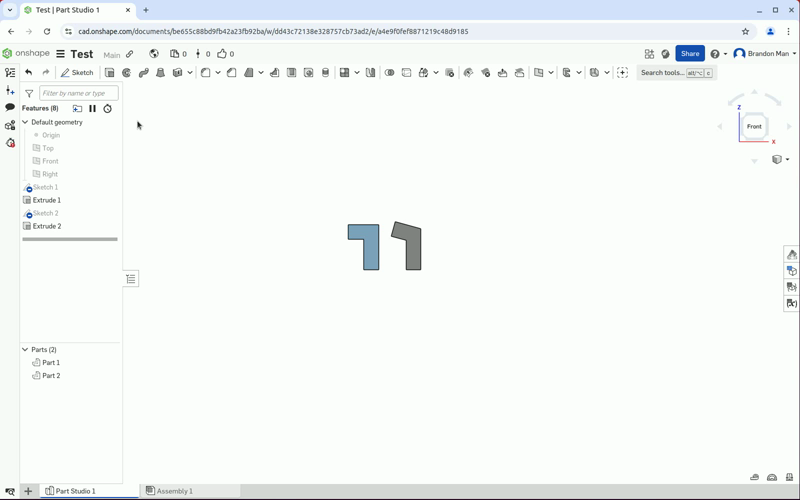
key(shift+h)
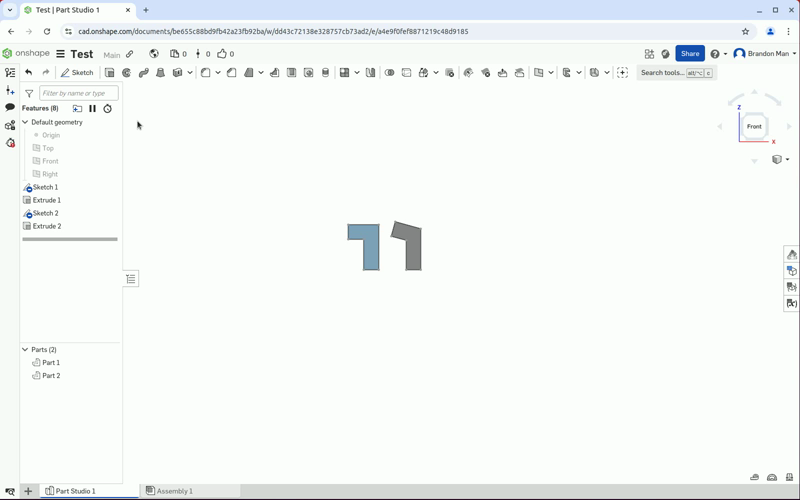
key(shift+h)
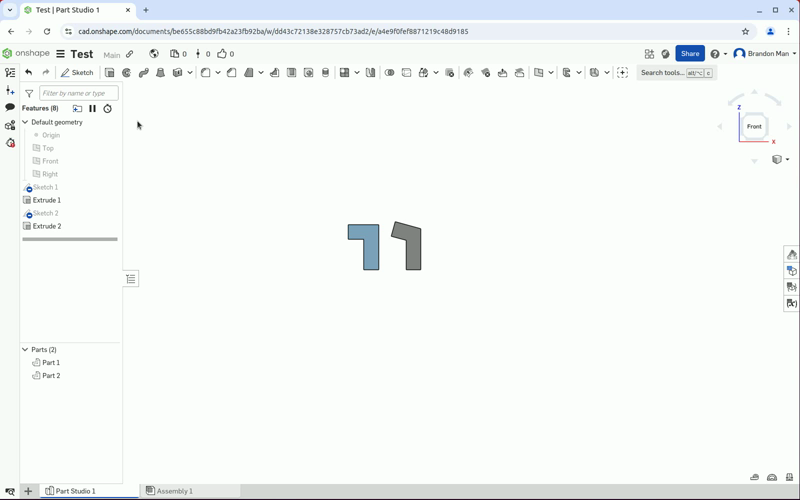
mouse_move(73, 189)
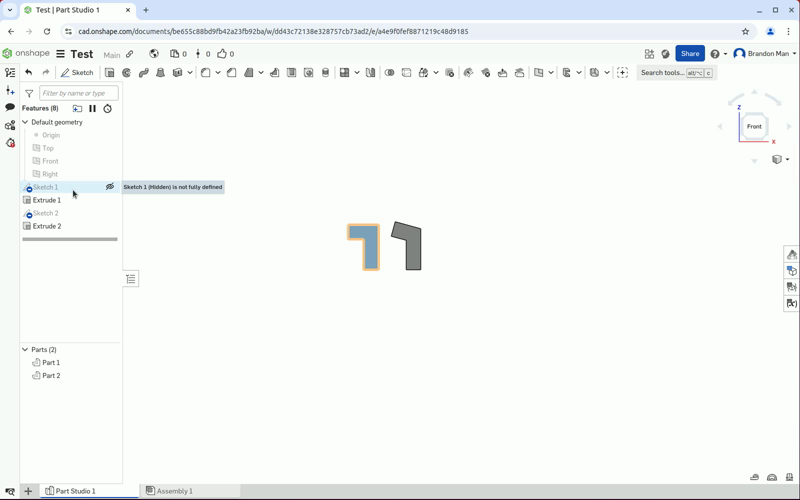
click(73, 189)
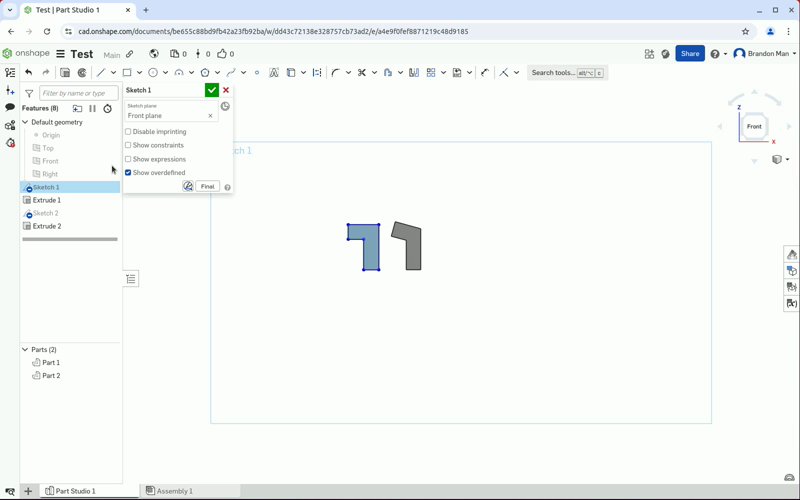
mouse_move(229, 92)
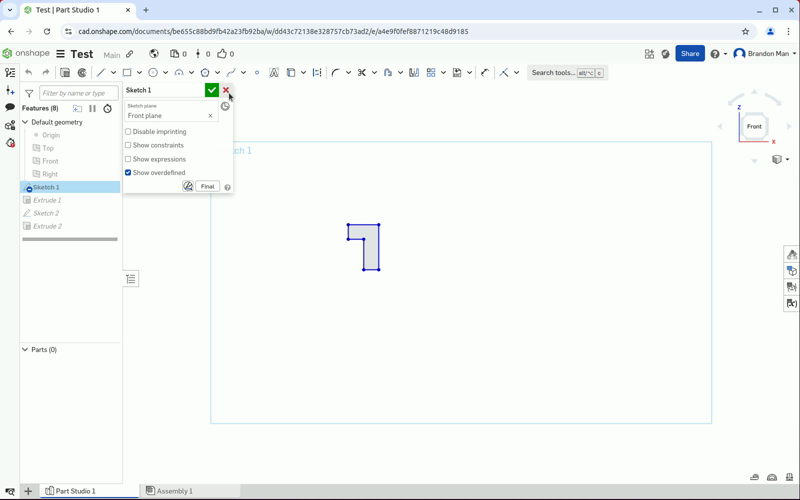
click(229, 92)
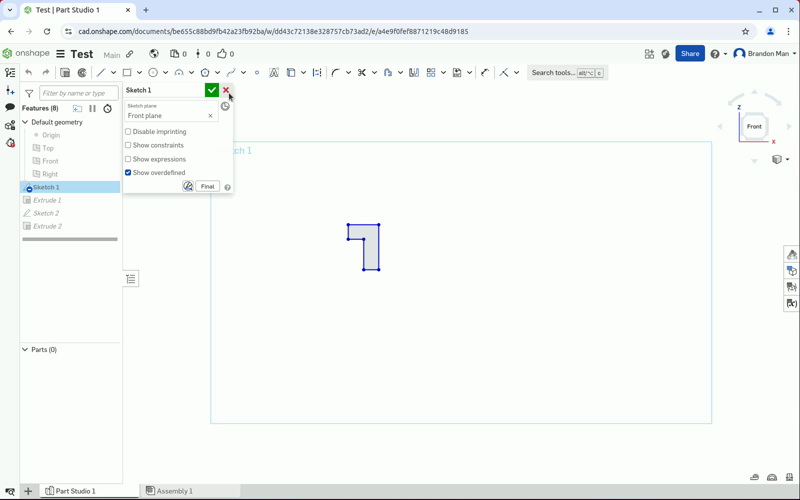
key(shift+s)
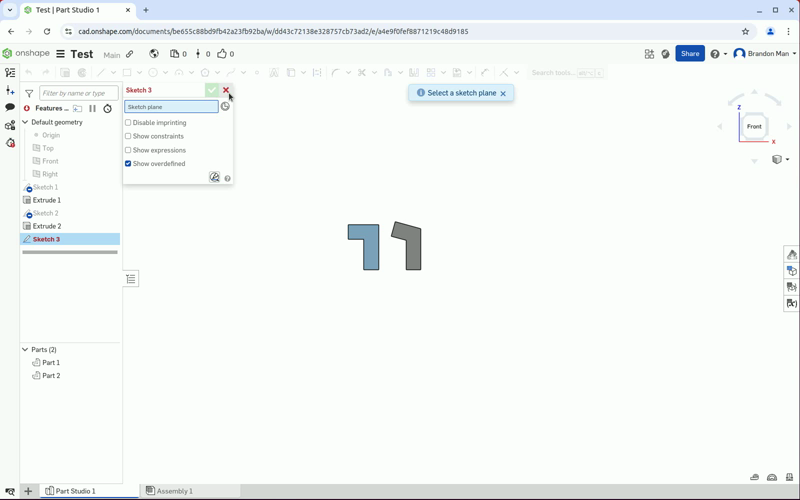
mouse_move(73, 163)
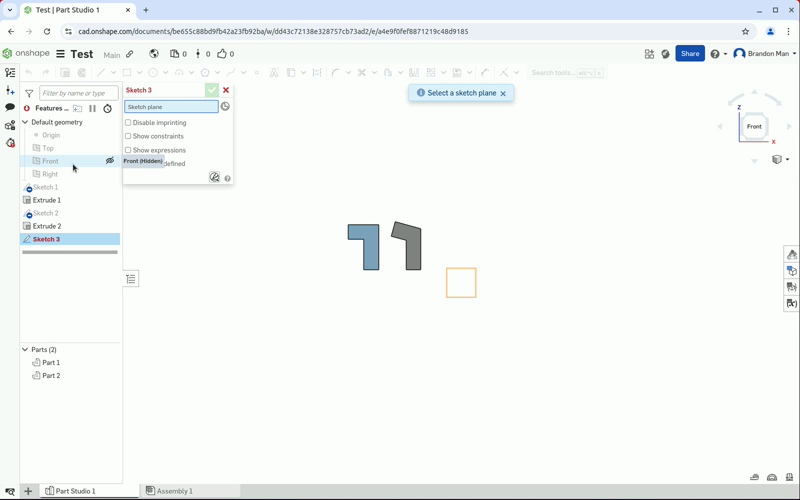
click(73, 163)
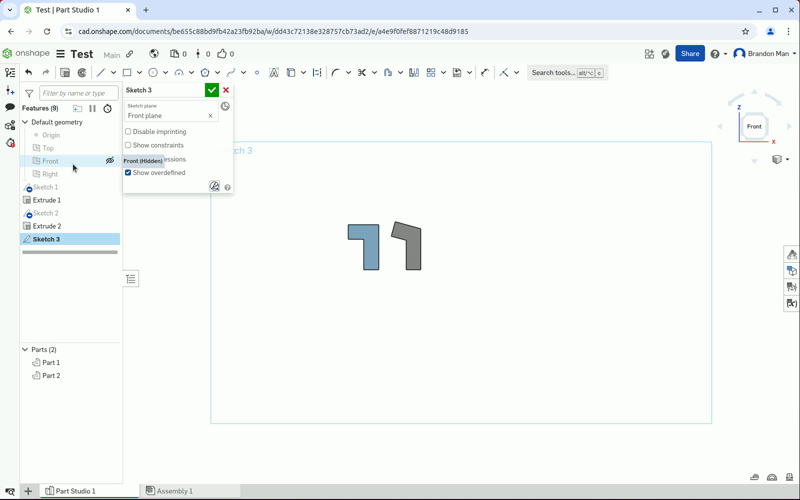
mouse_move(73, 352)
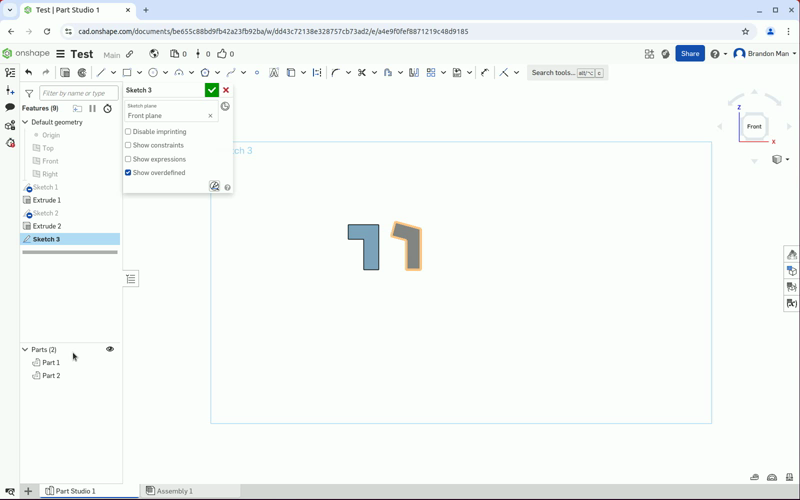
key(y)
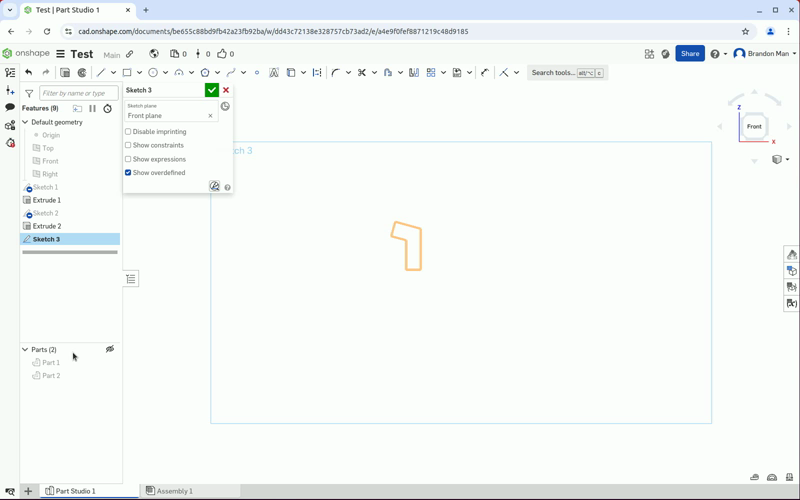
key(l)
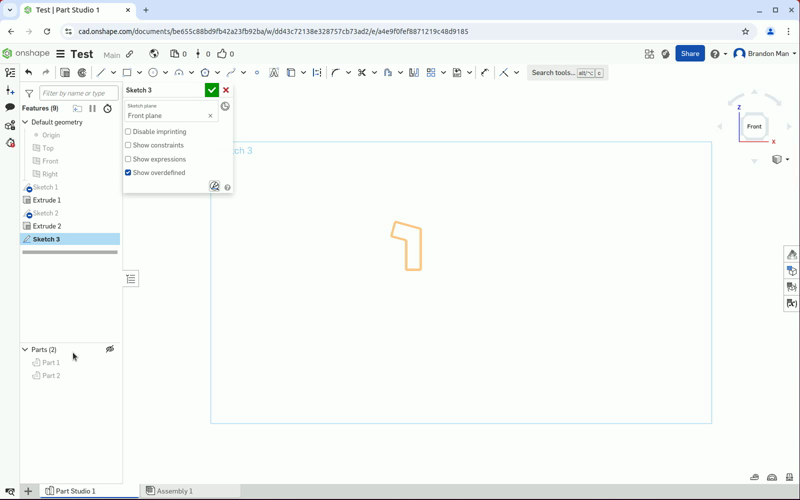
key_down(shift)
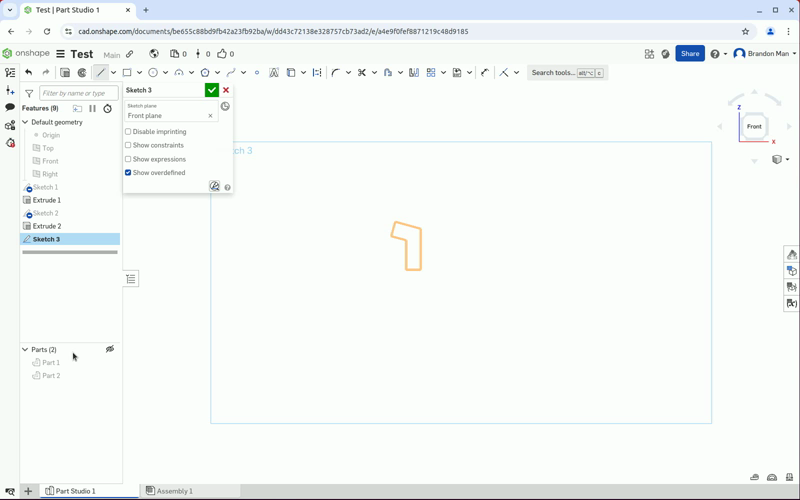
mouse_move(437, 232)
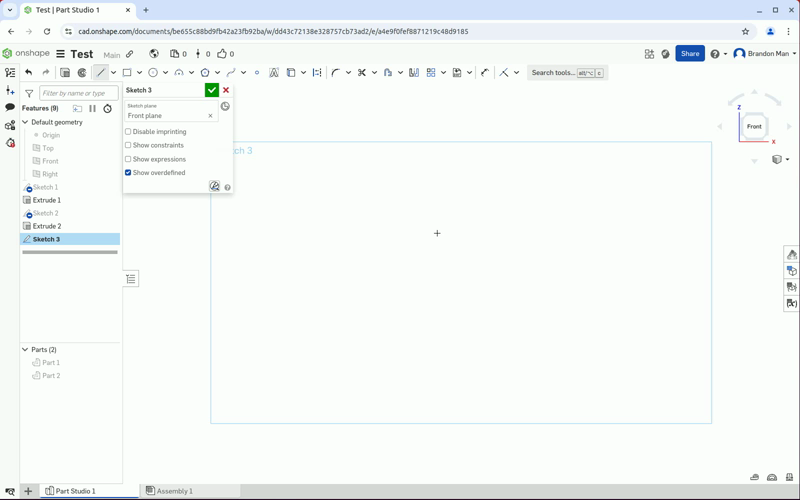
click(437, 232)
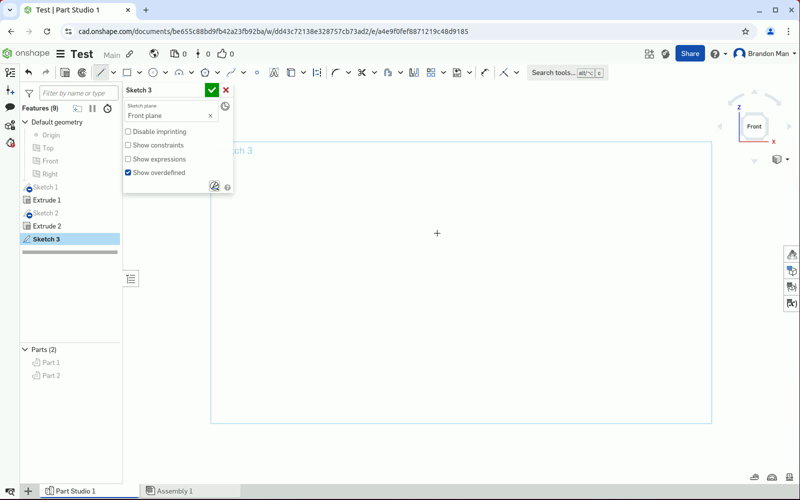
key_up(shift)
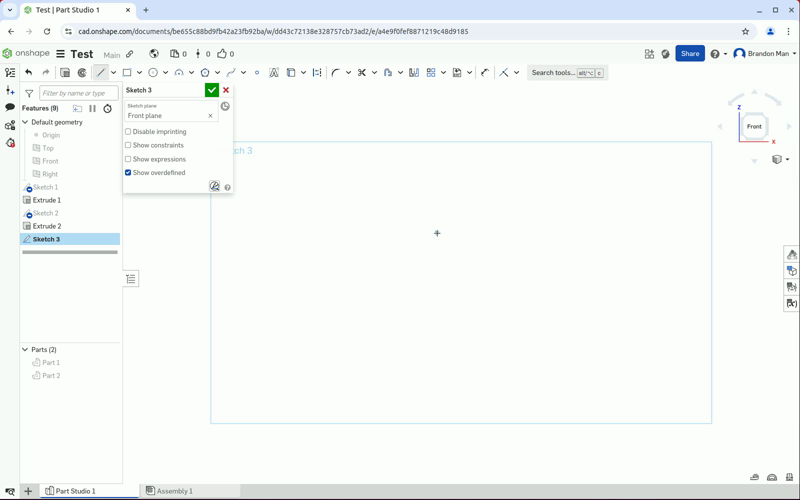
key_down(shift)
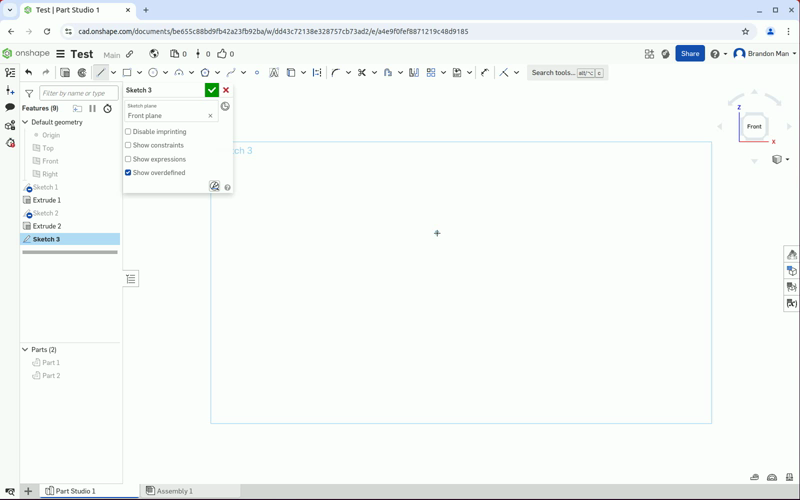
mouse_move(467, 232)
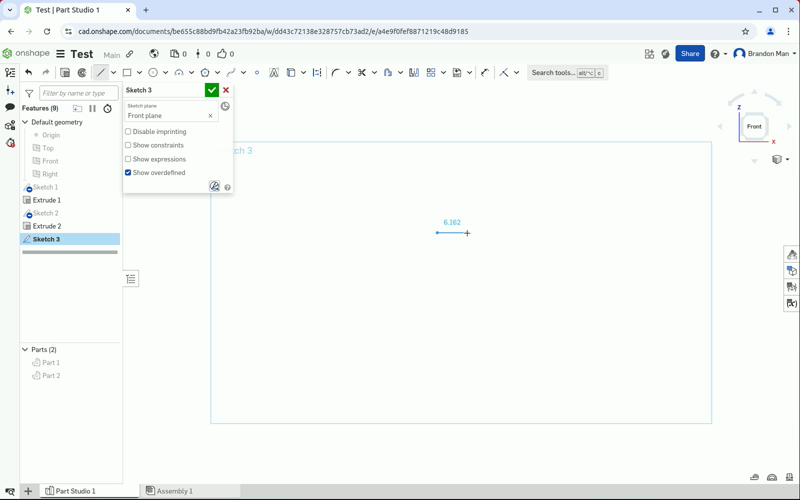
mouse_move(450, 240)
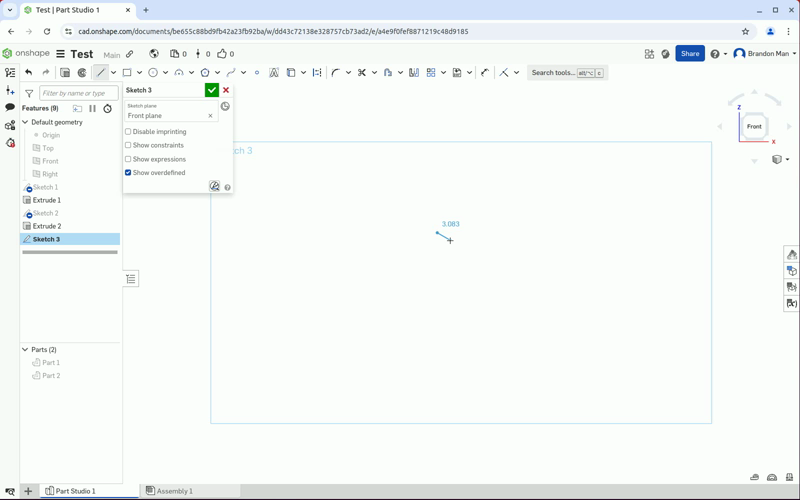
click(450, 240)
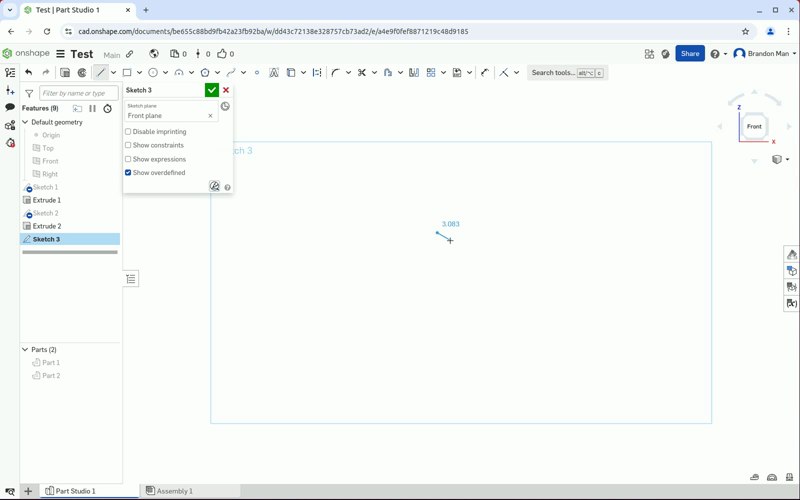
key_up(shift)
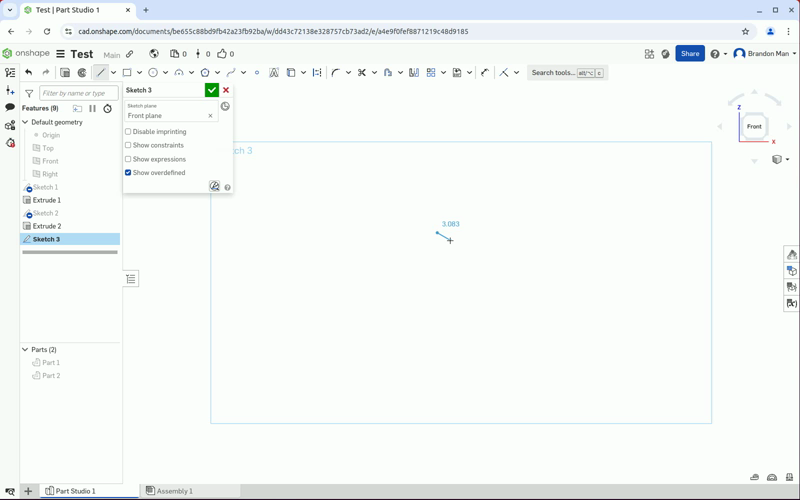
key_down(shift)
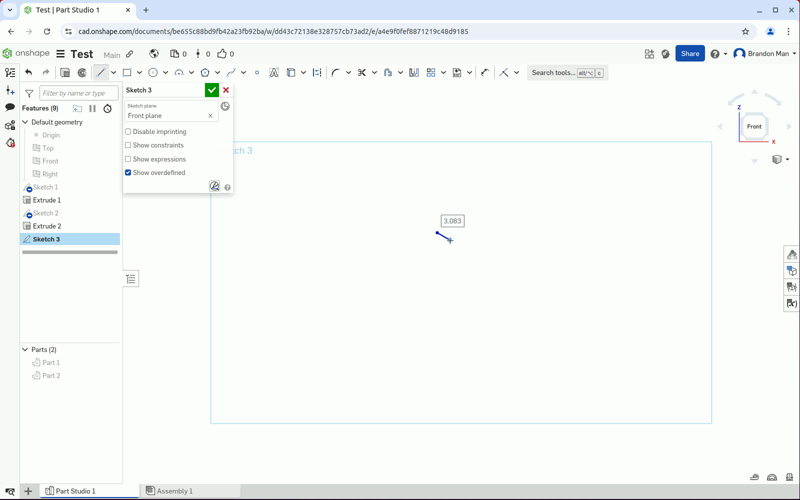
mouse_move(480, 240)
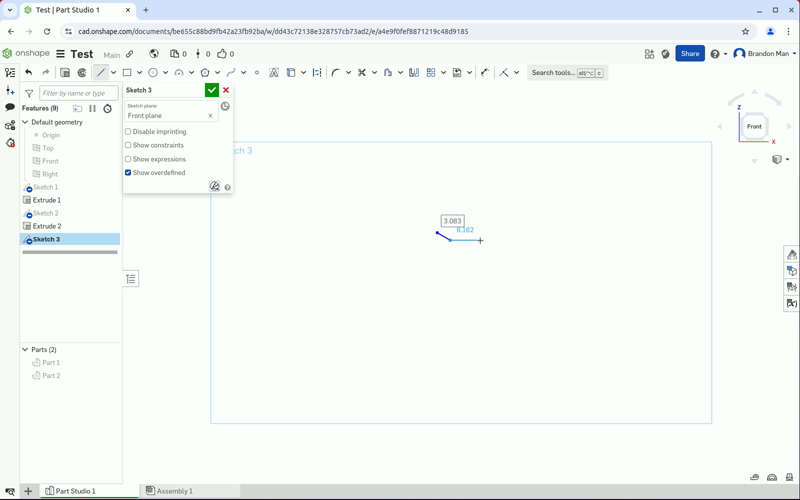
mouse_move(450, 269)
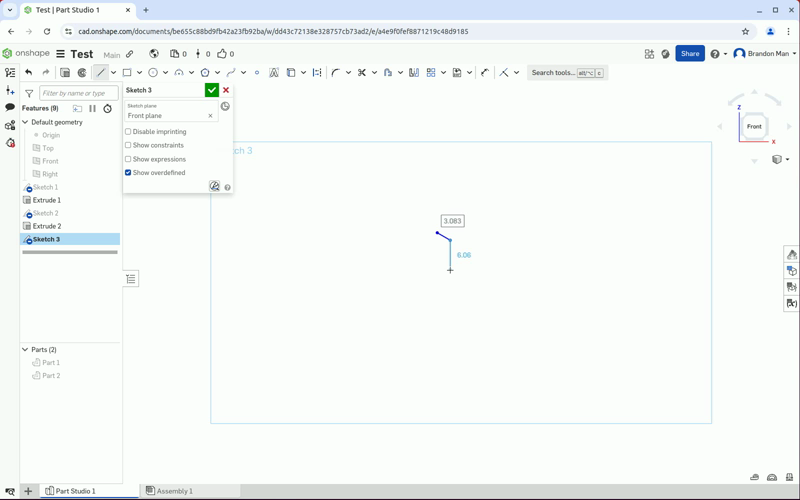
click(450, 269)
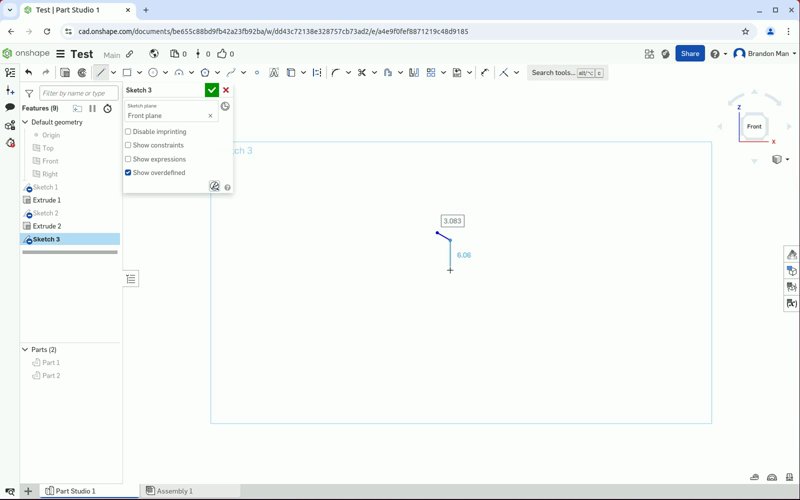
key_up(shift)
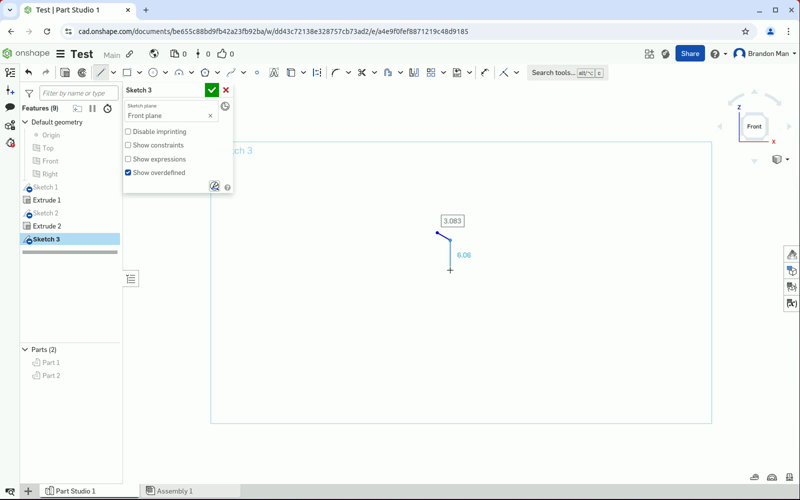
key_down(shift)
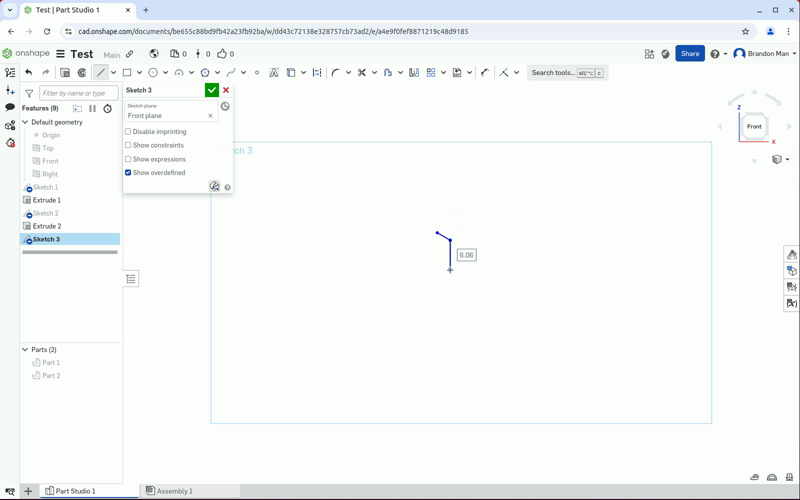
mouse_move(480, 269)
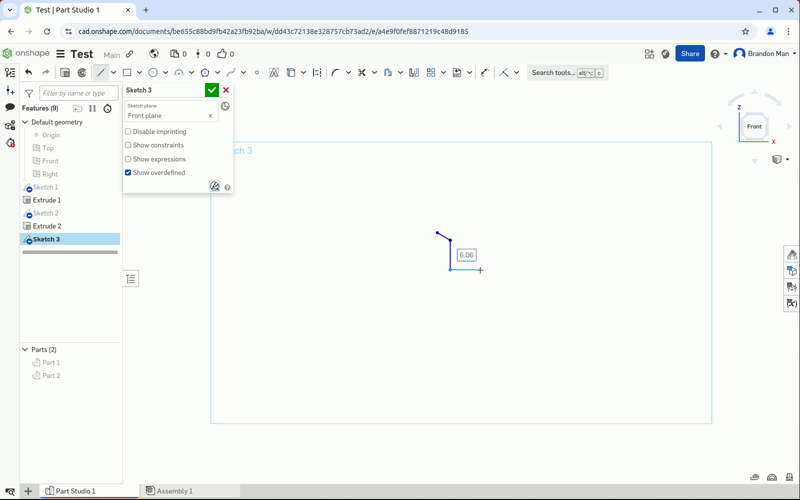
mouse_move(464, 269)
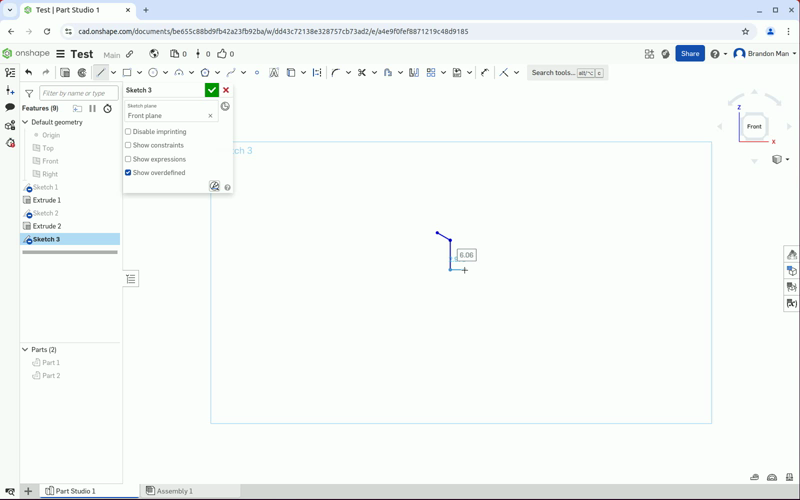
click(464, 269)
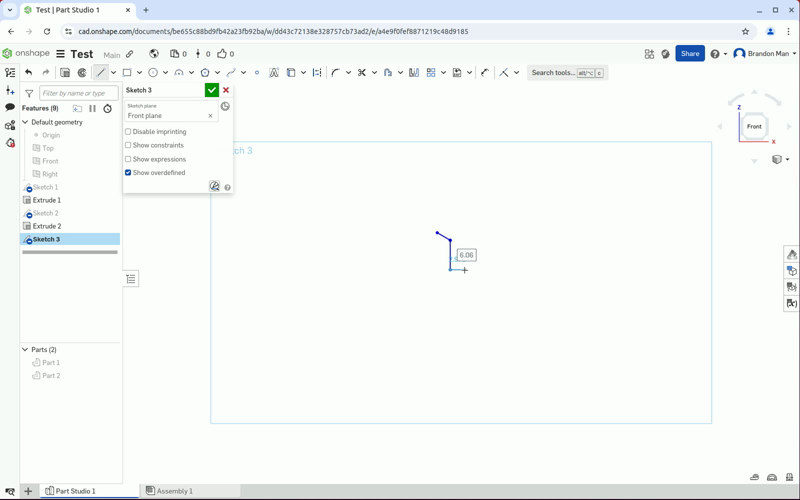
key_up(shift)
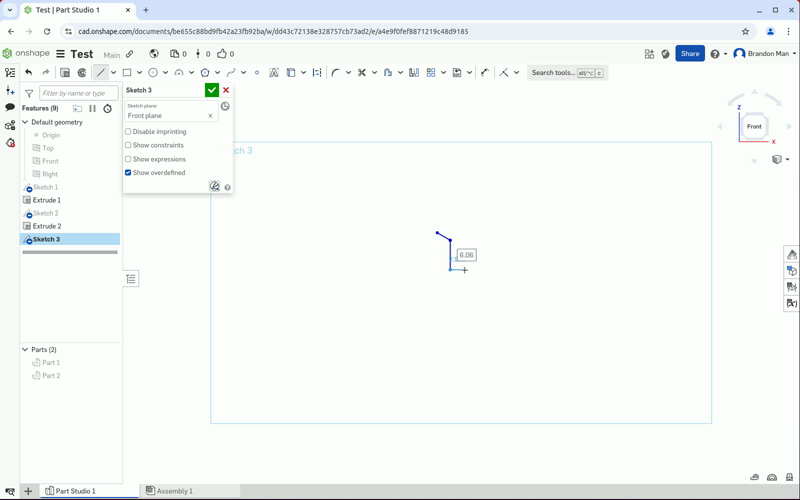
key_down(shift)
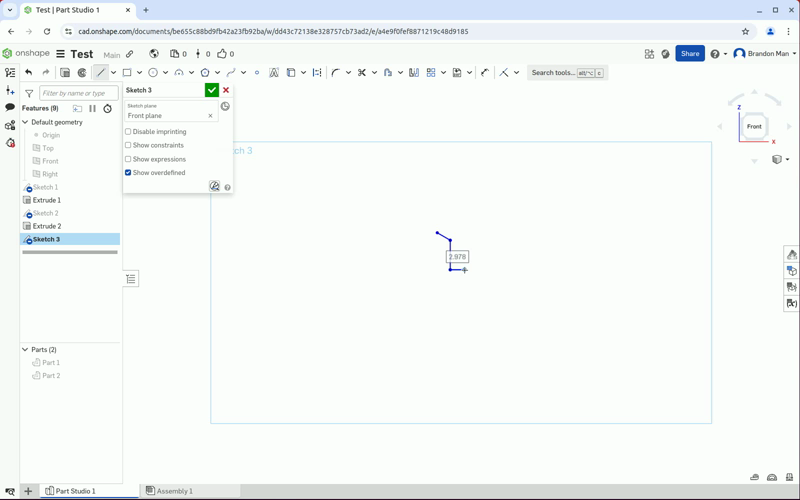
mouse_move(495, 269)
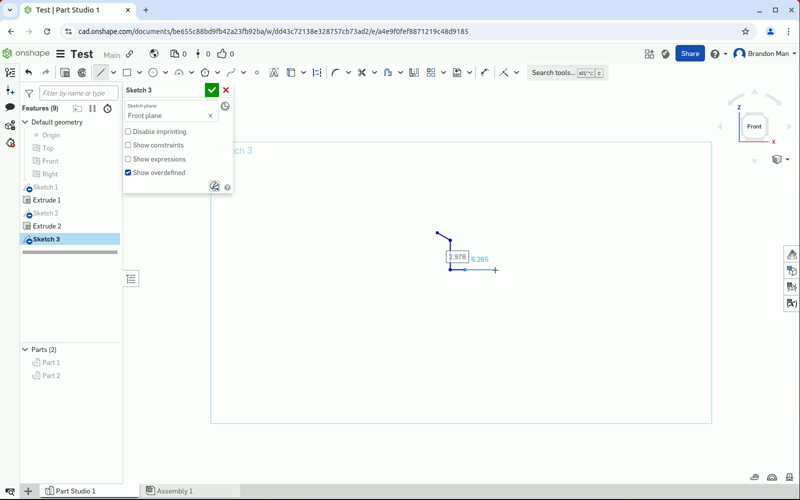
mouse_move(464, 231)
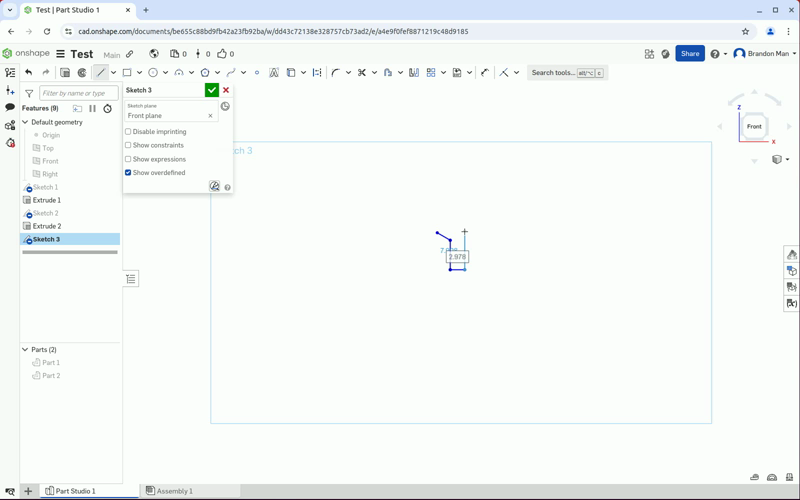
click(464, 231)
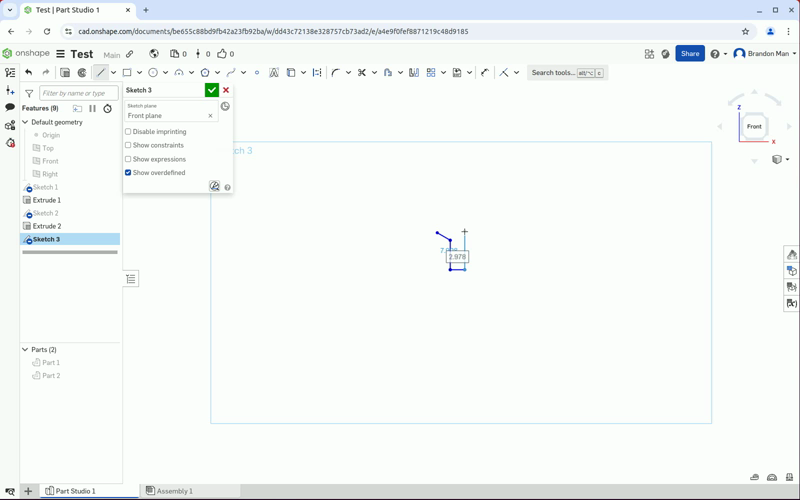
key_up(shift)
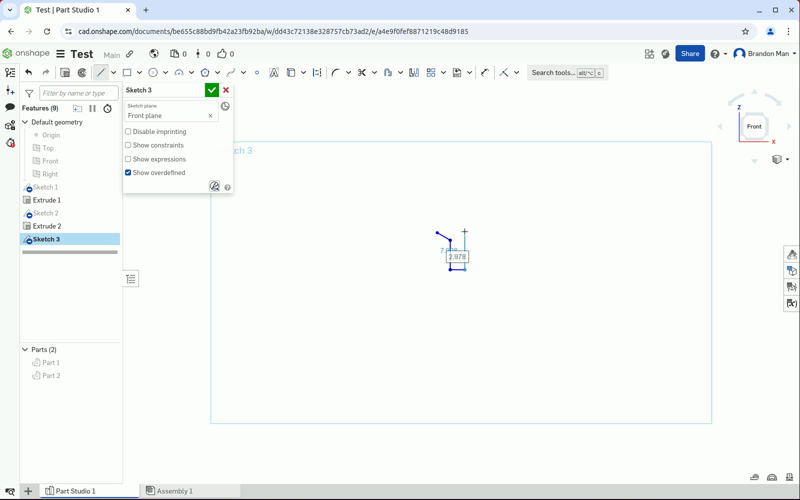
key_down(shift)
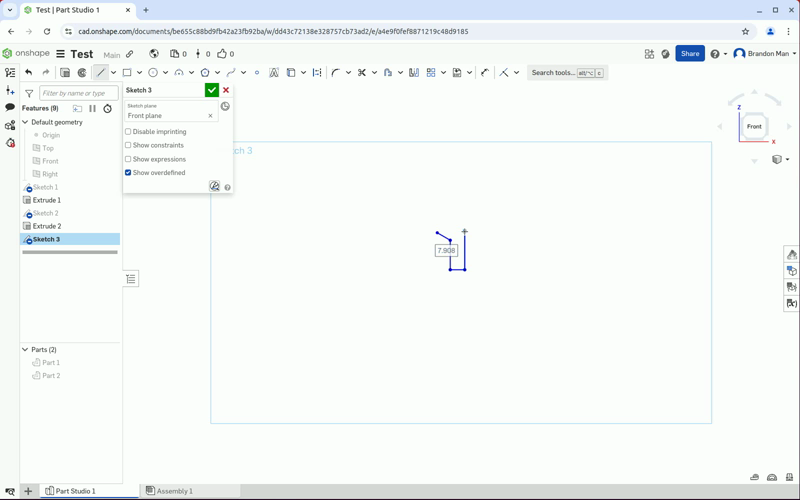
mouse_move(495, 231)
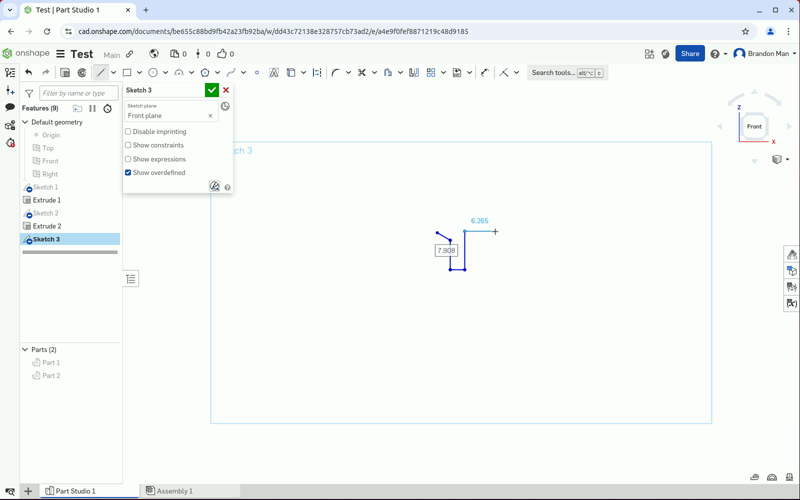
mouse_move(444, 219)
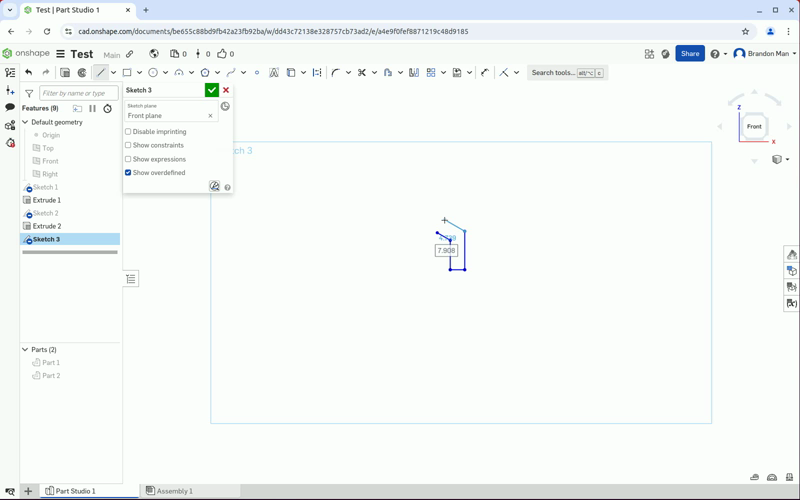
click(444, 219)
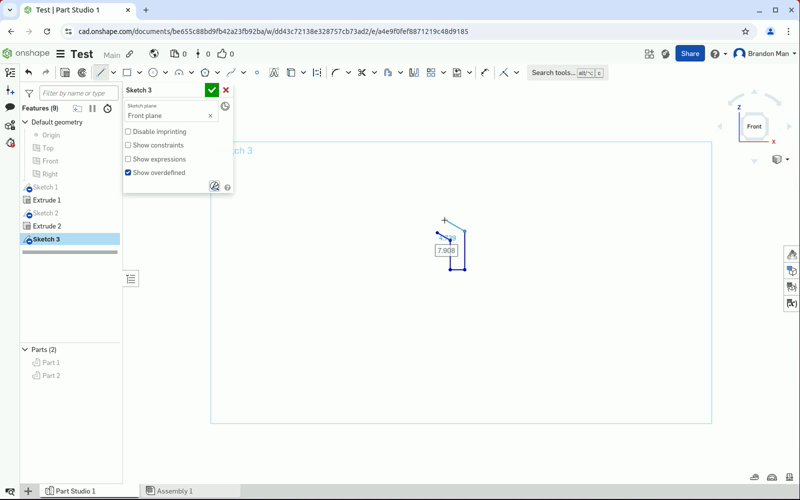
key_up(shift)
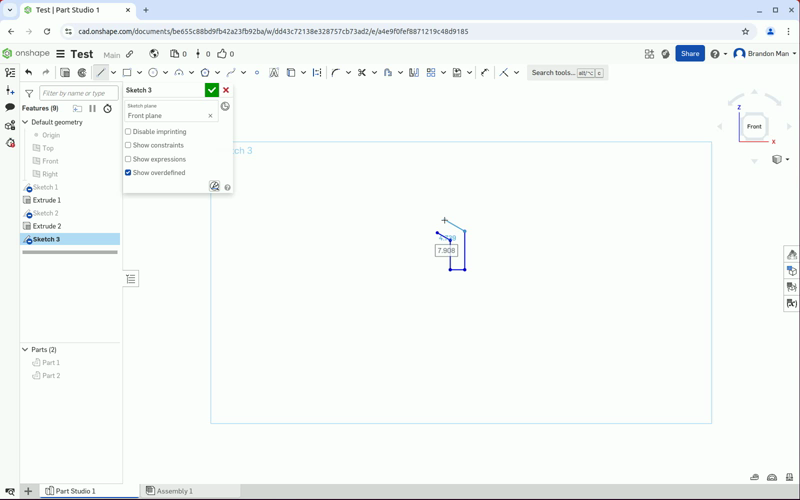
mouse_move(474, 219)
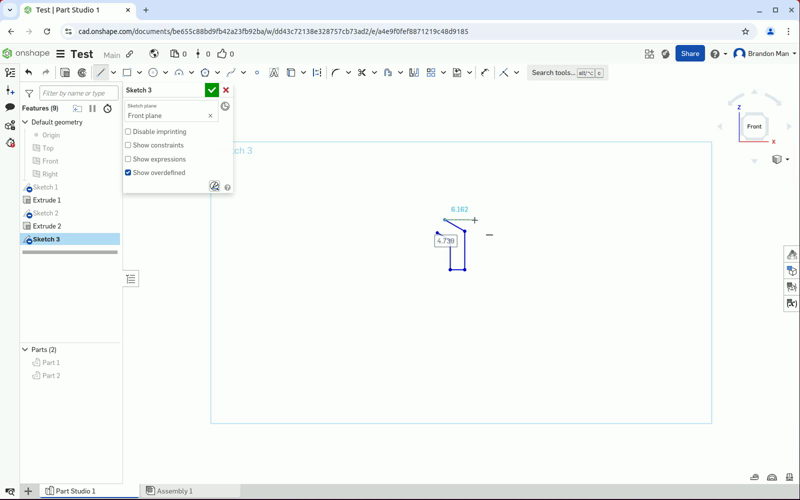
key_down(shift)
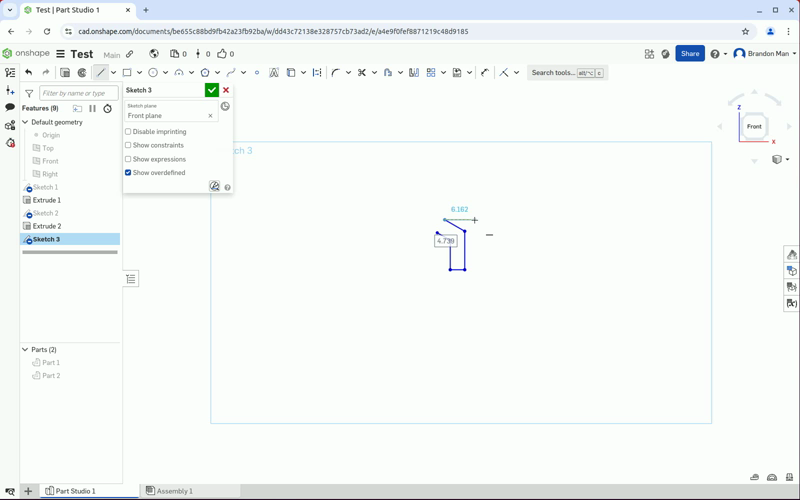
mouse_move(437, 232)
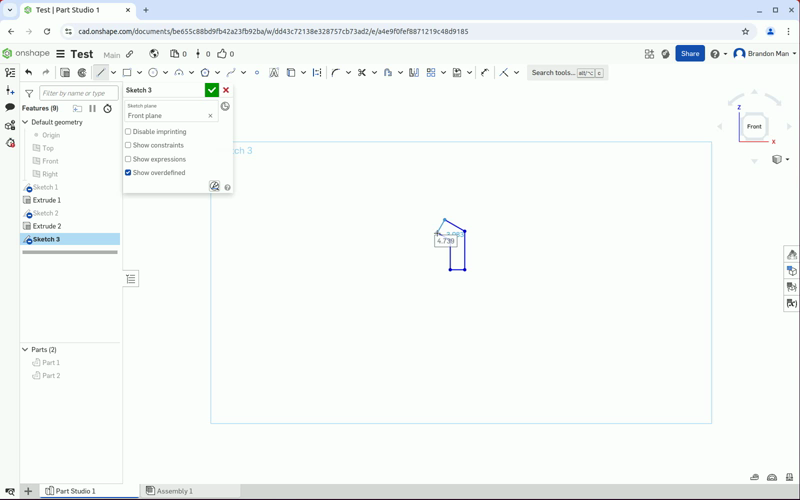
key_up(shift)
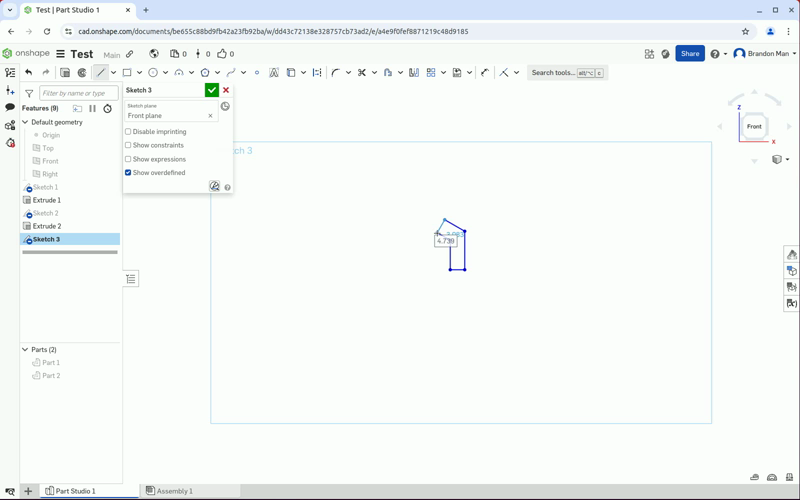
click(437, 232)
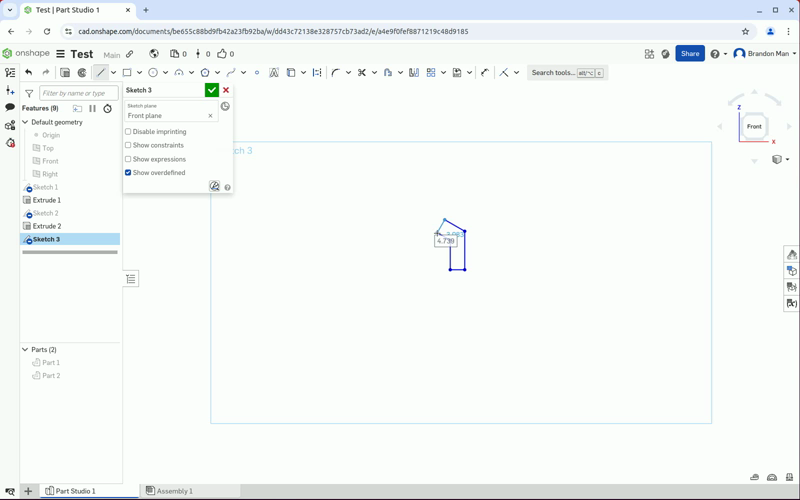
key(esc)
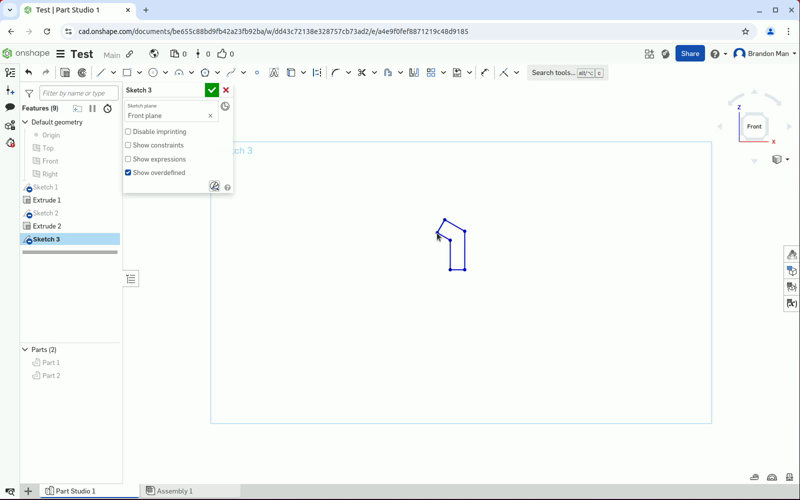
mouse_move(463, 258)
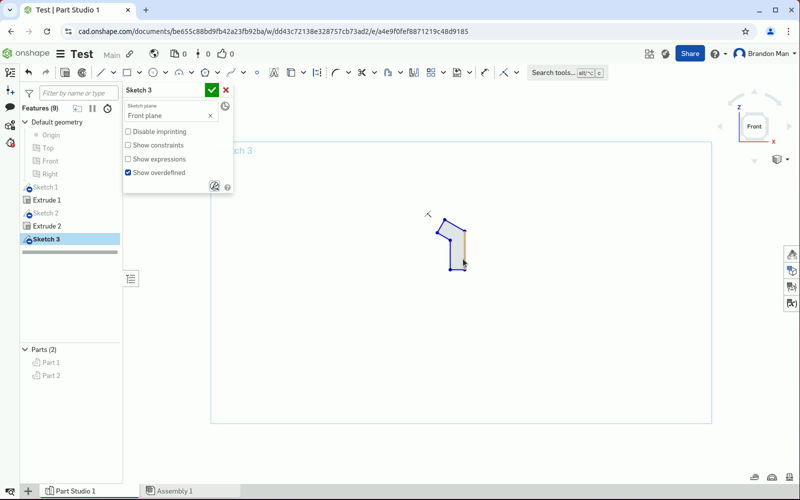
scroll(6)
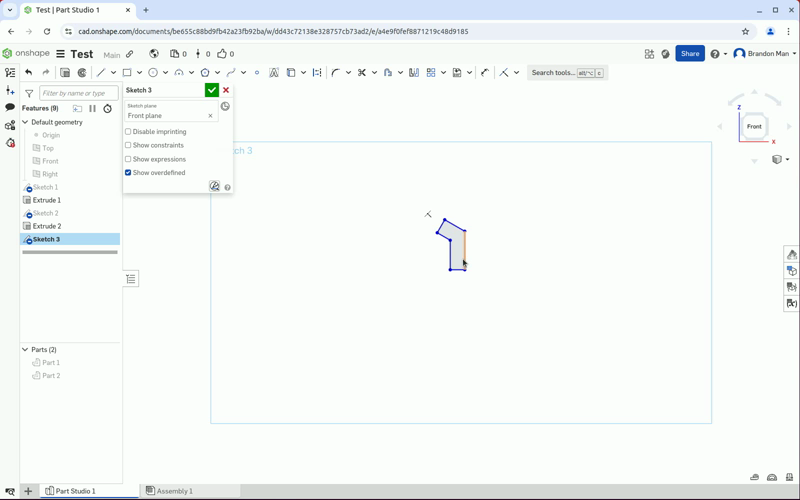
scroll(6)
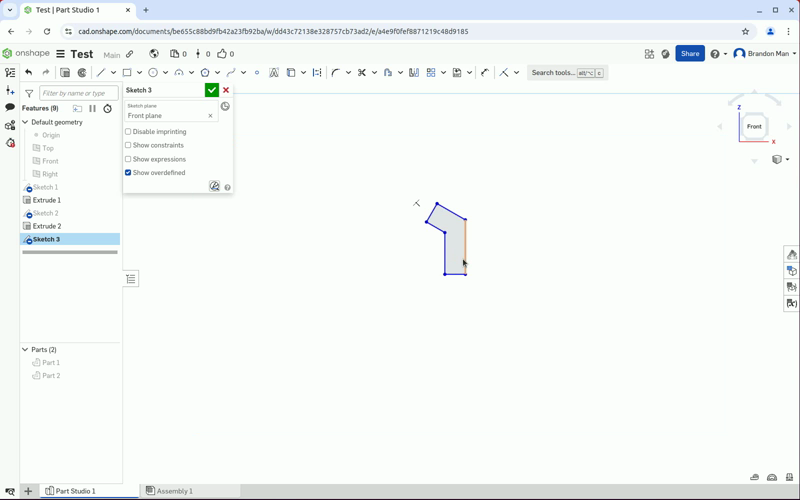
scroll(6)
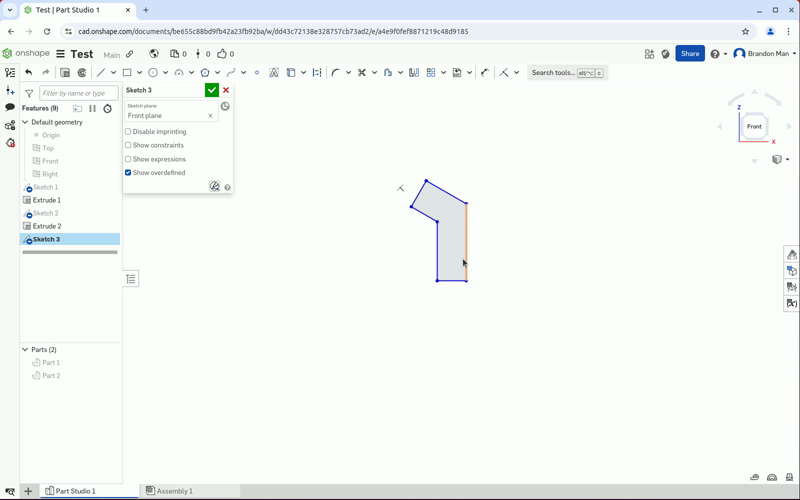
scroll(6)
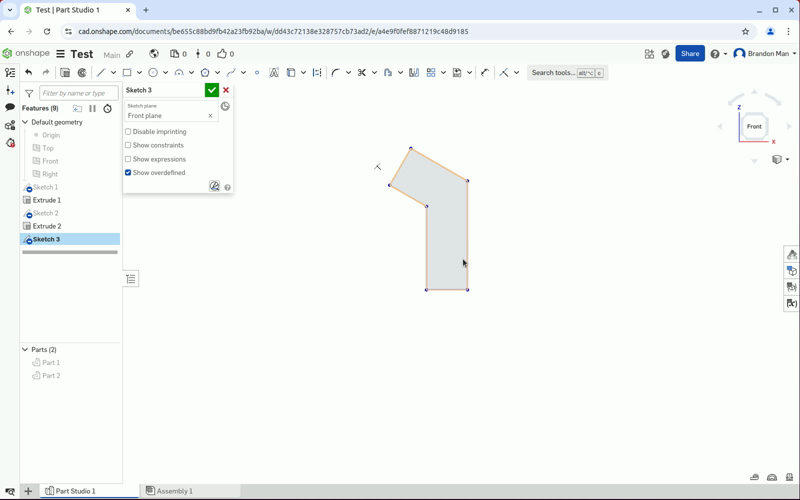
scroll(6)
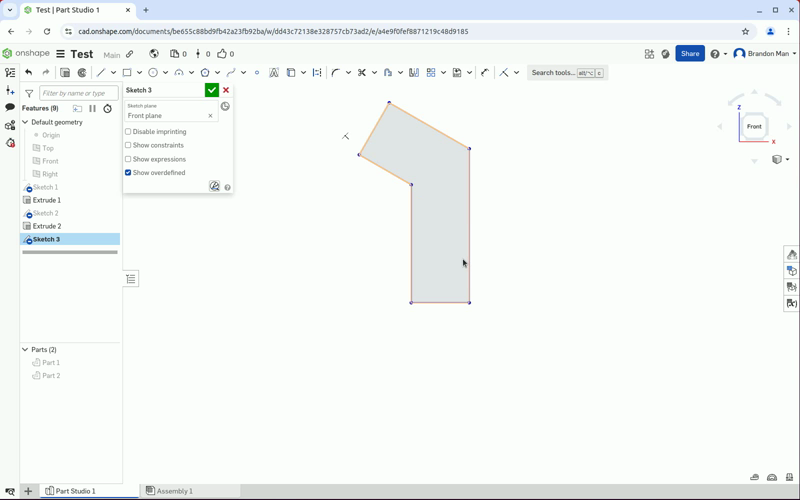
scroll(6)
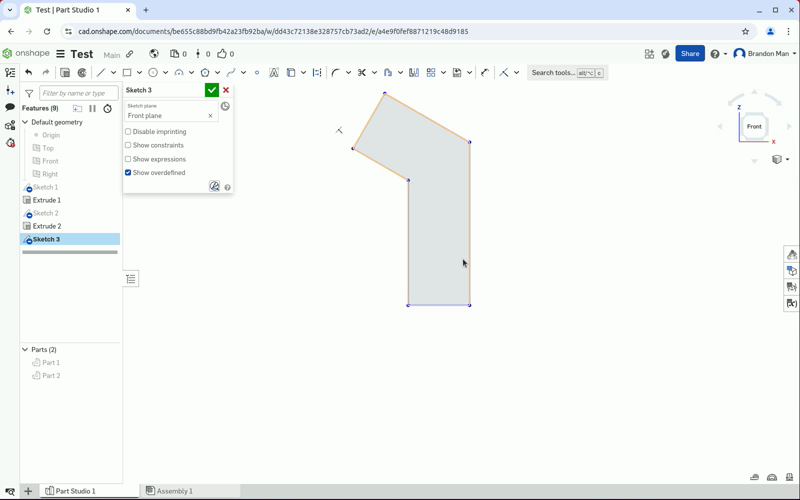
scroll(6)
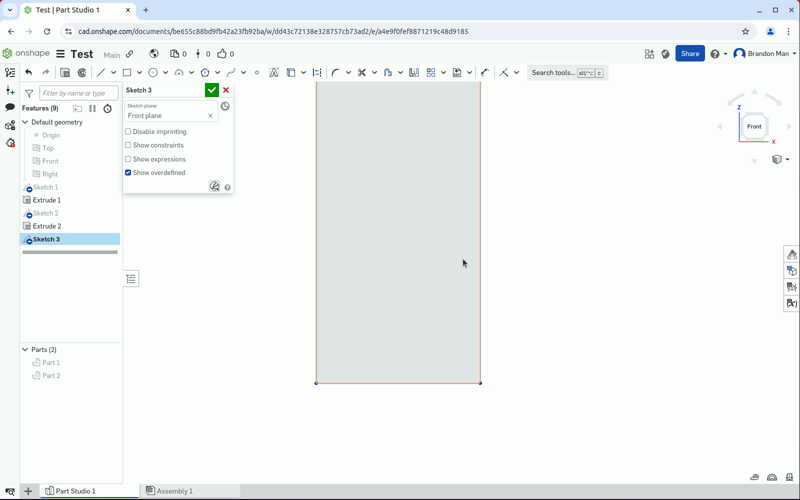
click(463, 258)
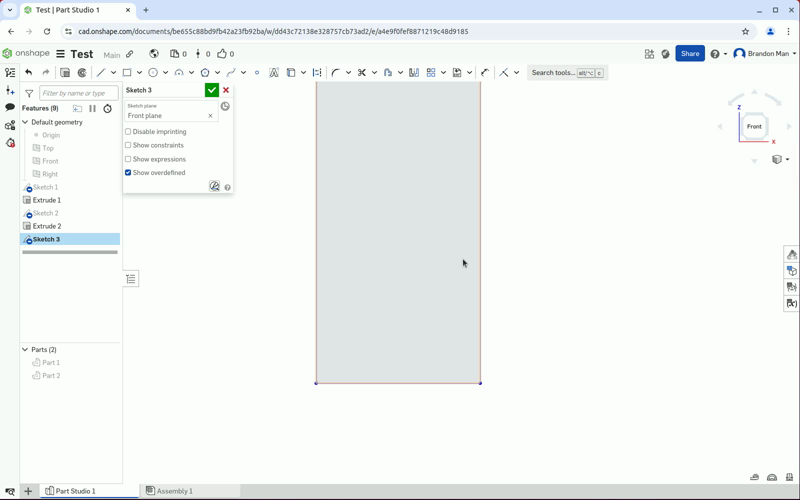
scroll(-6)
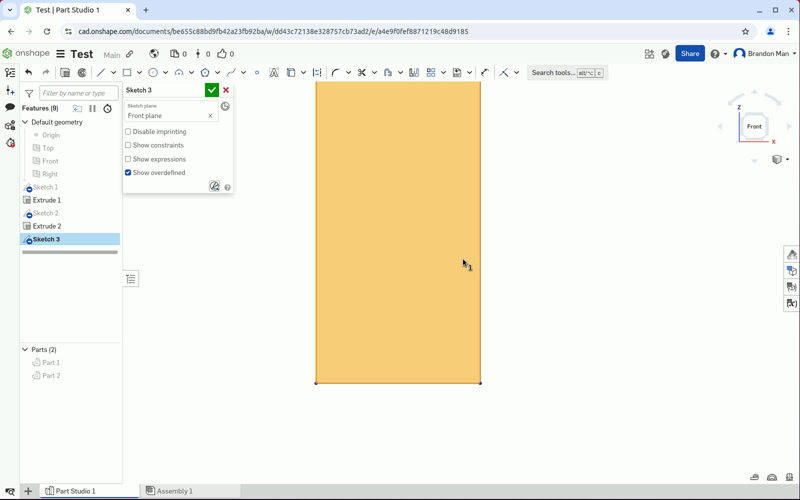
scroll(-6)
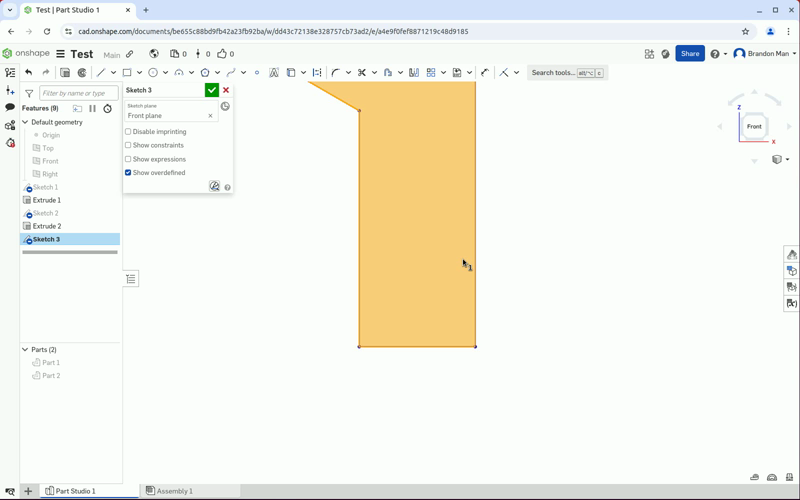
scroll(-6)
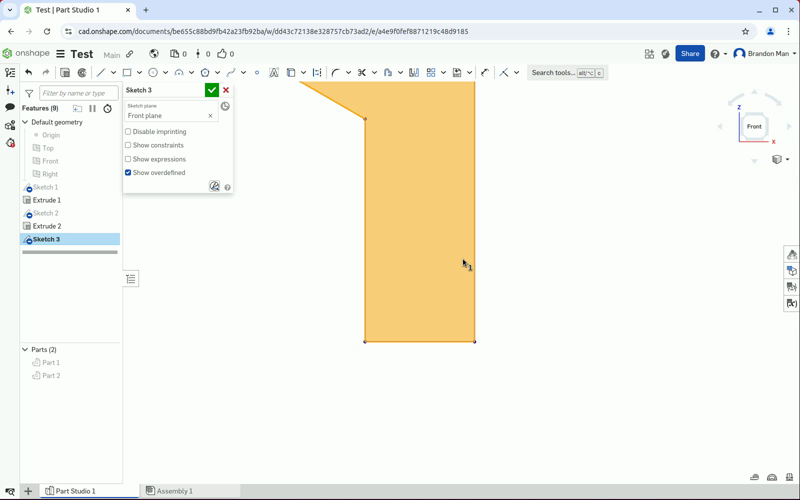
scroll(-6)
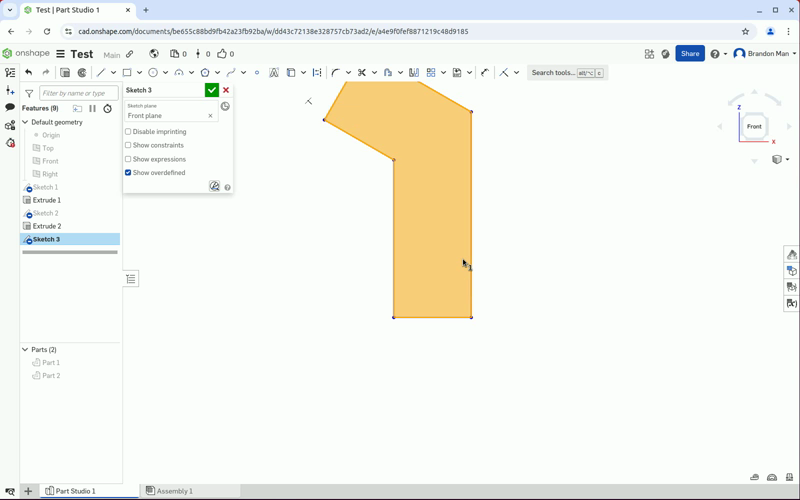
scroll(-6)
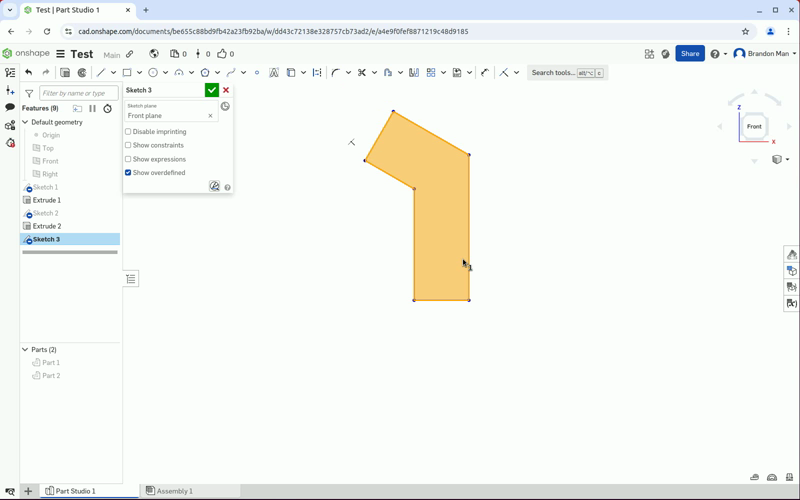
scroll(-6)
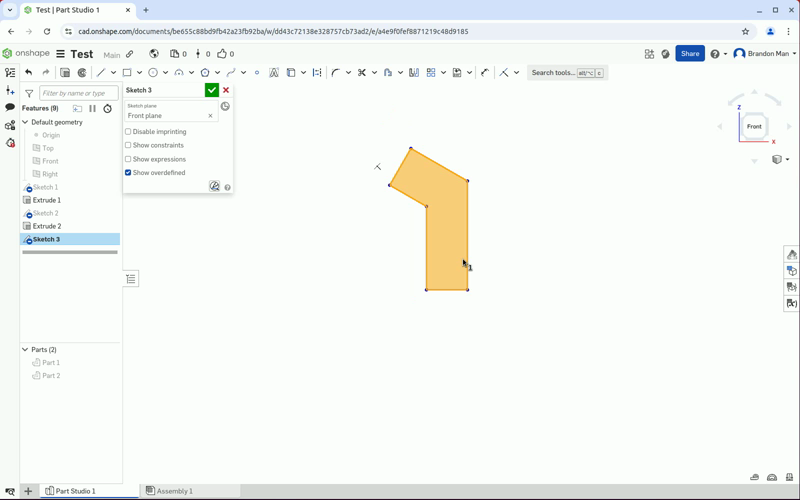
scroll(-6)
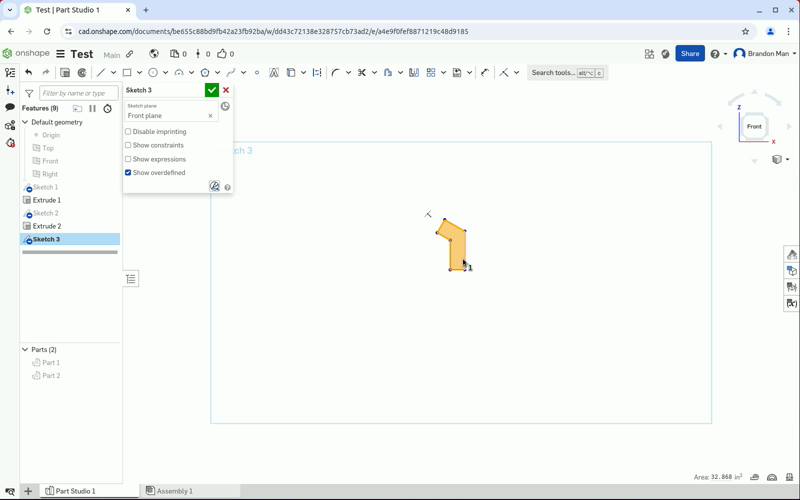
mouse_move(73, 352)
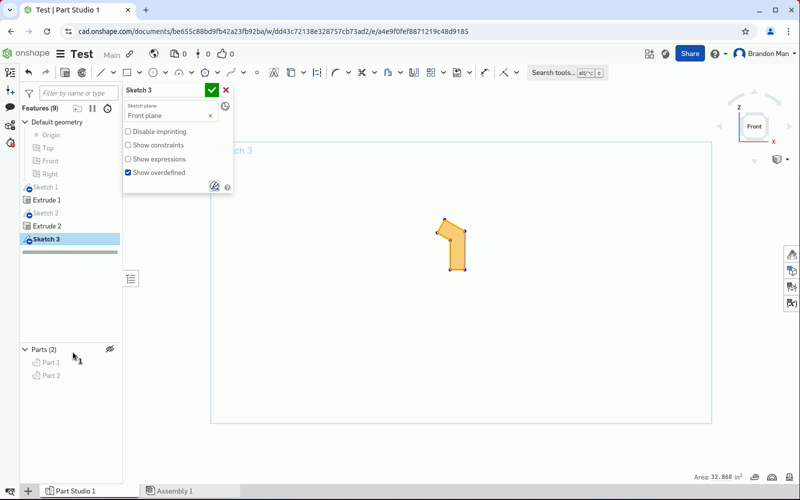
key(shift+y)
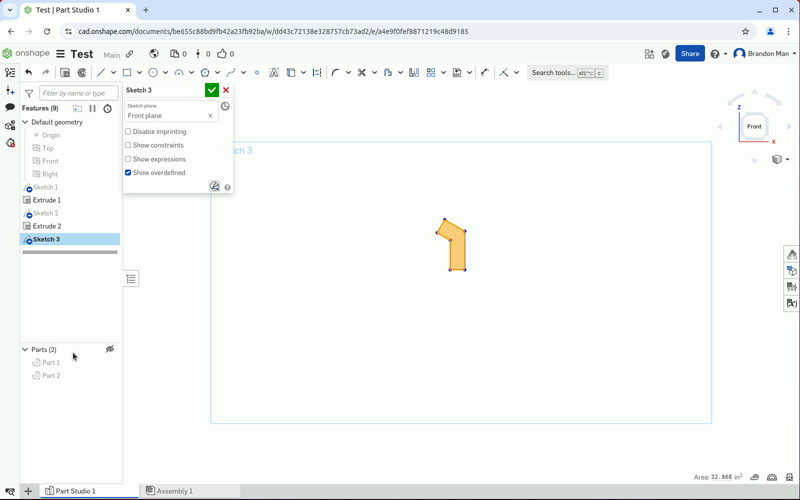
key(shift+e)
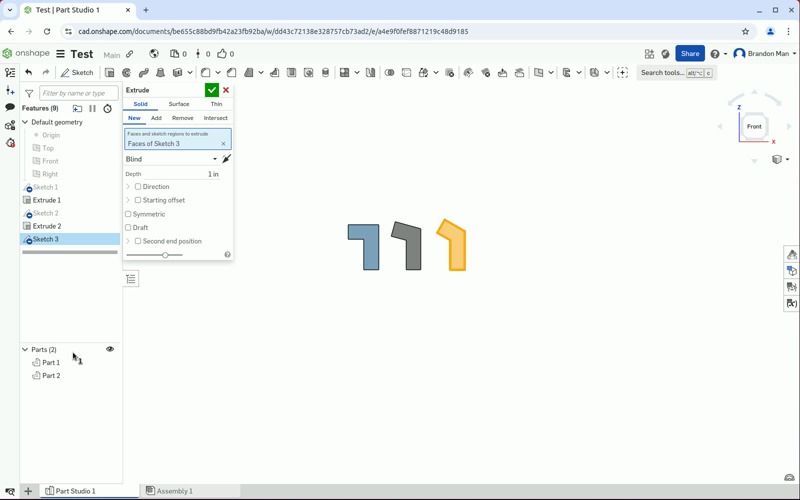
mouse_move(143, 106)
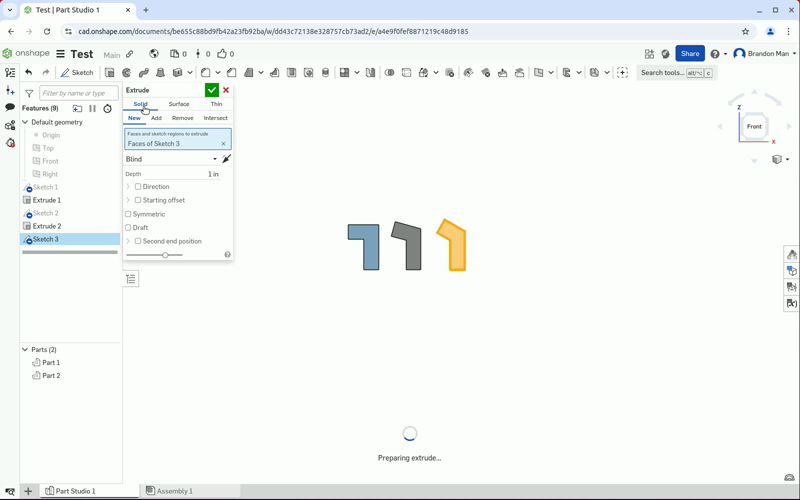
click(143, 106)
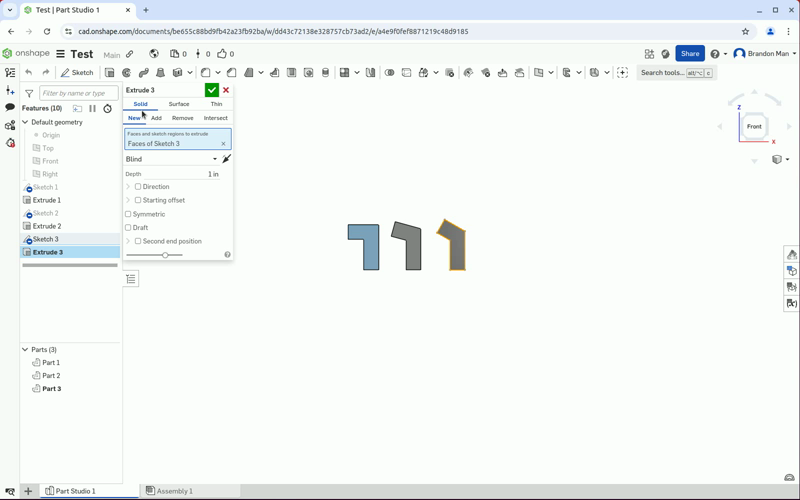
mouse_move(137, 120)
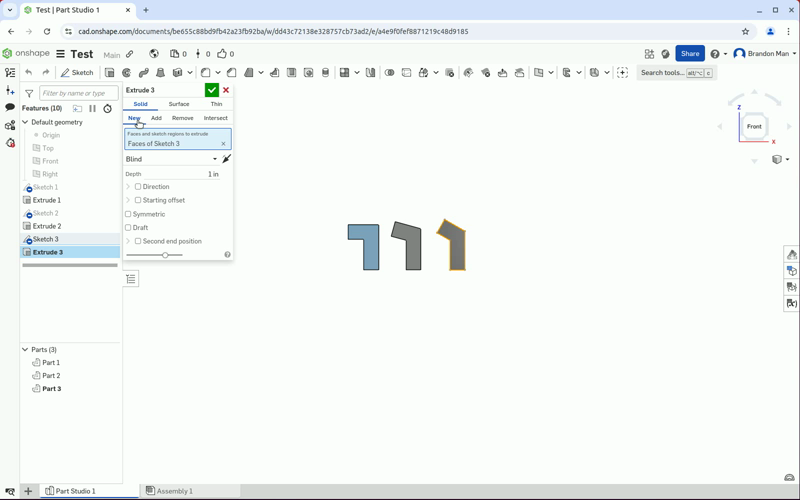
click(137, 120)
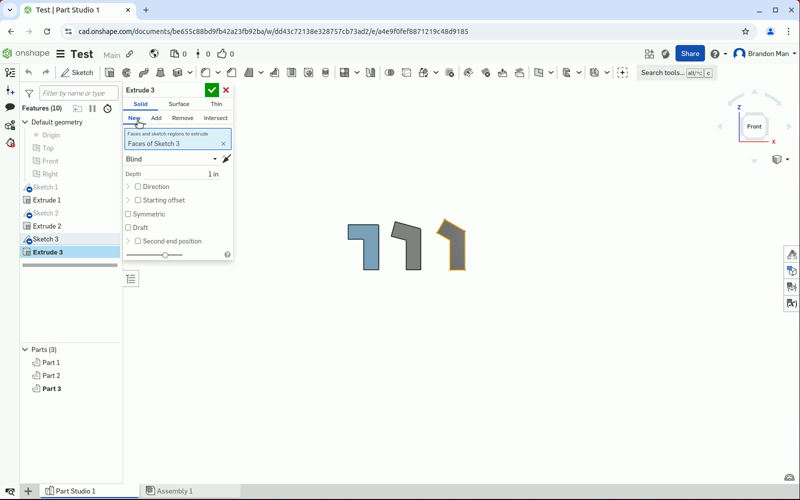
key(tab, 4)
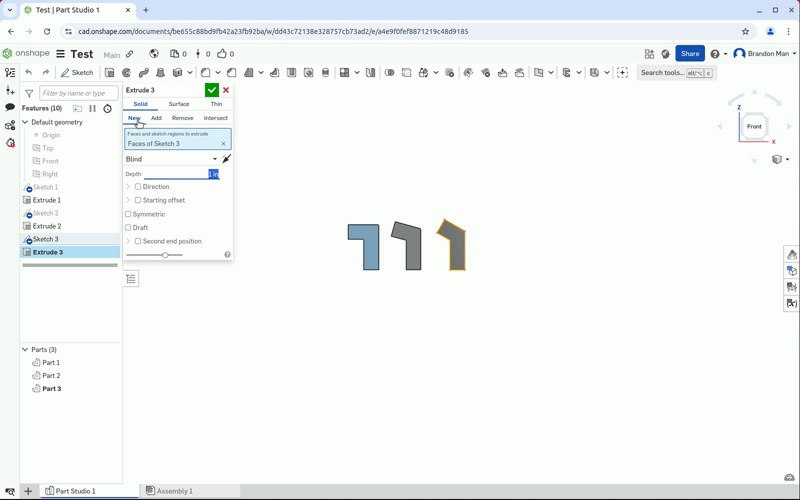
text(11.795)
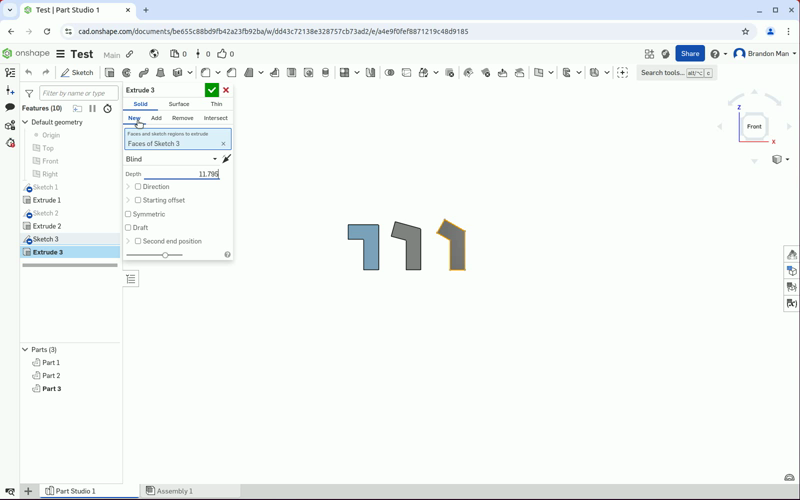
key(enter)
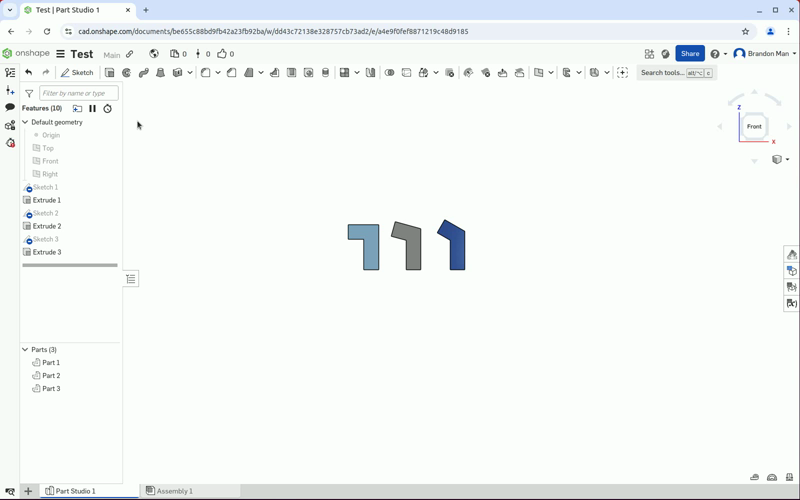
key(shift+h)
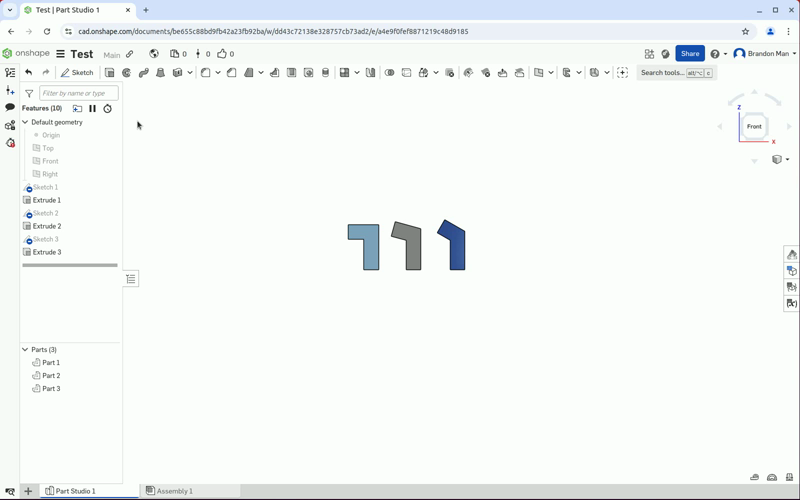
key(shift+h)
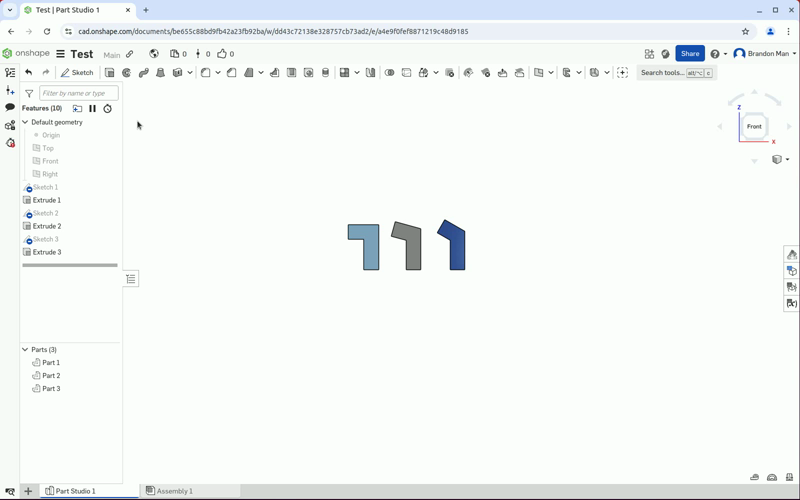
mouse_move(73, 189)
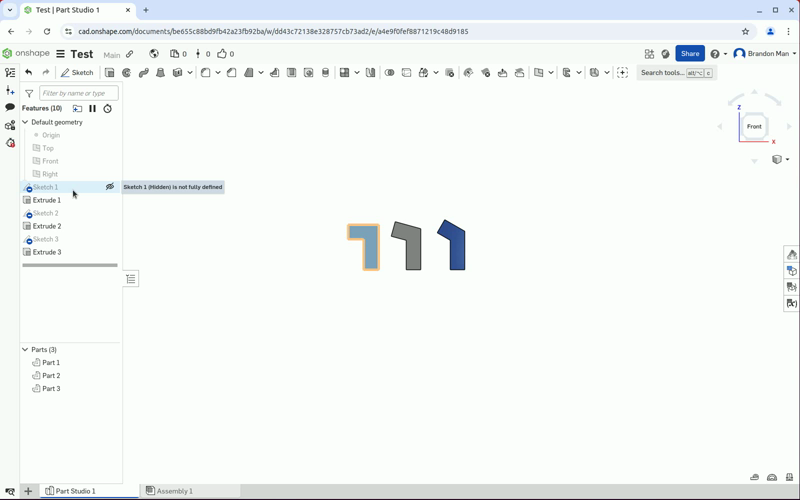
click(73, 189)
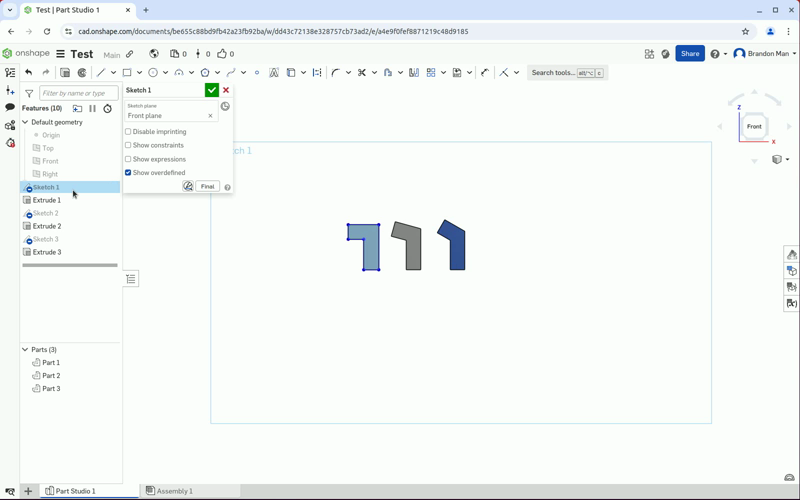
mouse_move(229, 92)
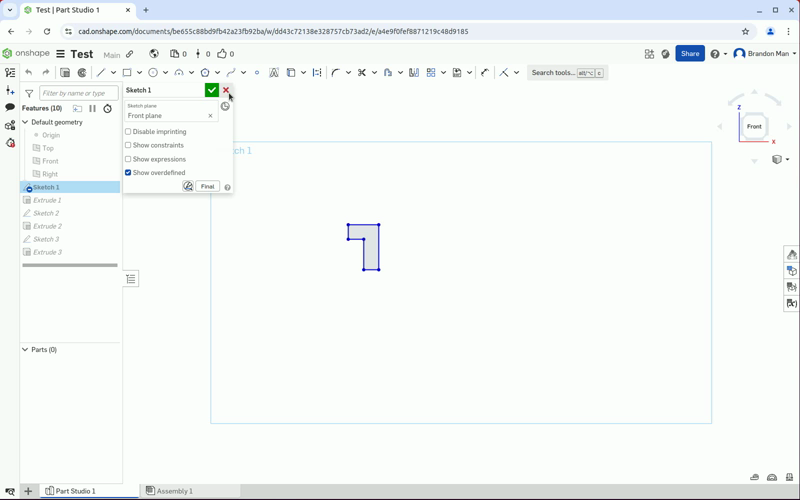
click(229, 92)
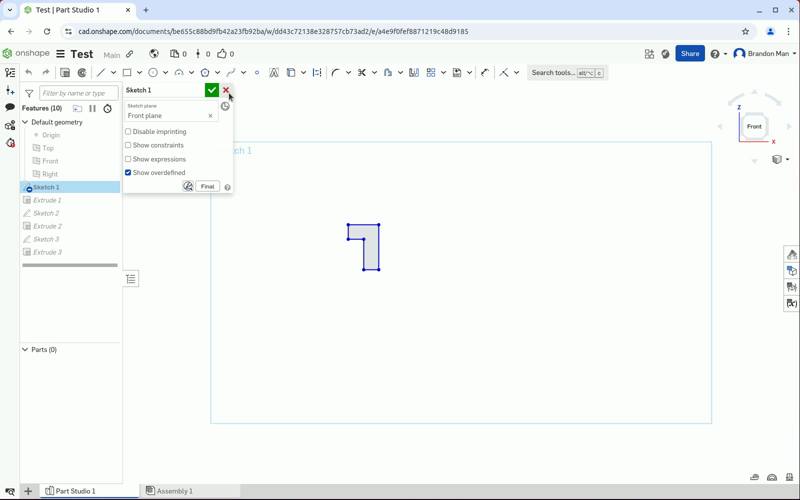
key(shift+s)
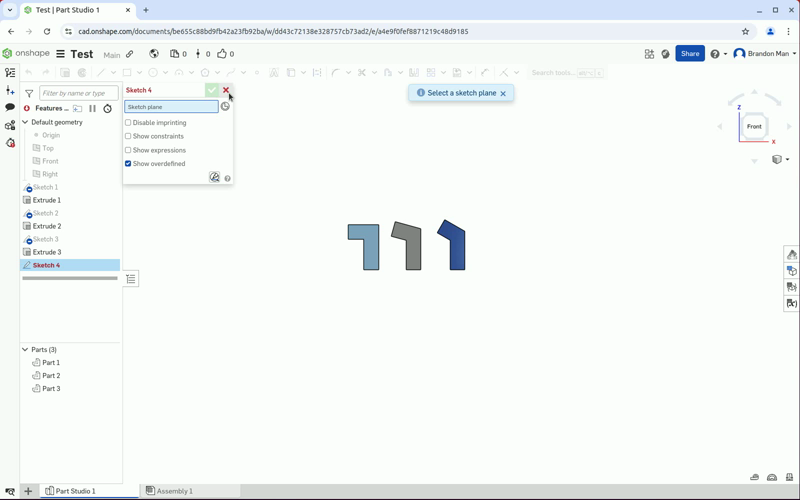
mouse_move(73, 163)
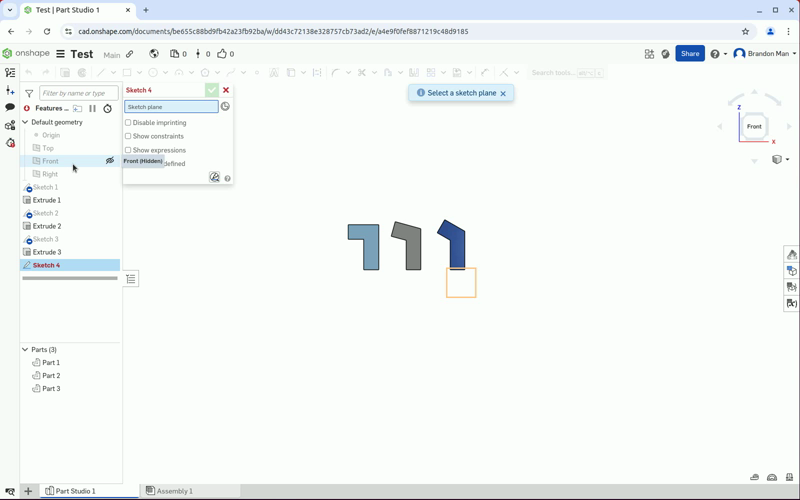
click(73, 163)
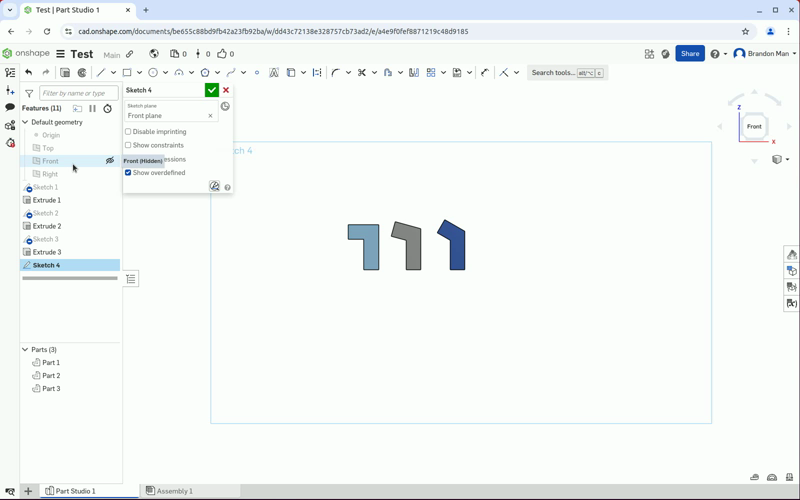
mouse_move(73, 352)
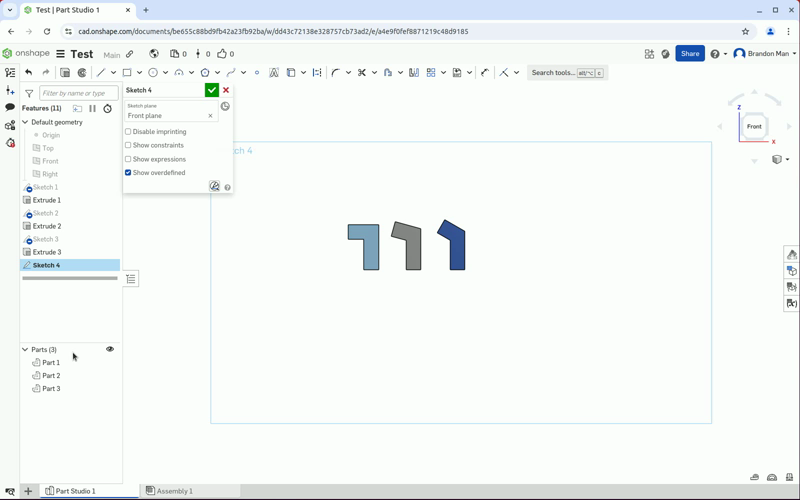
key(y)
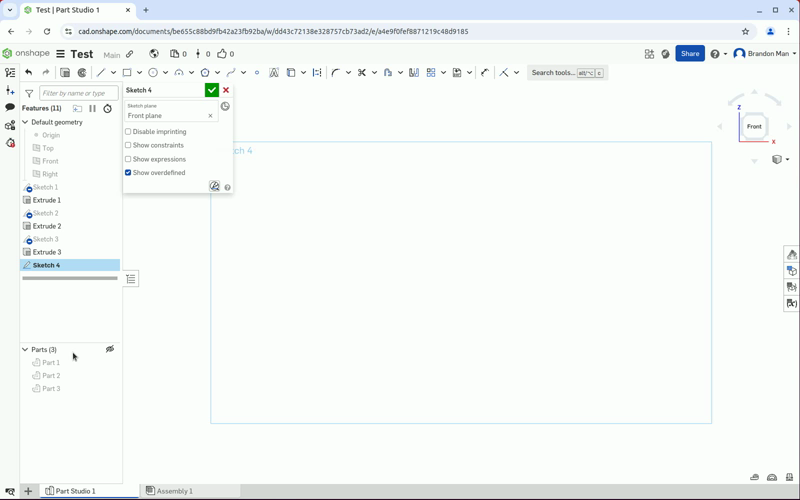
key(l)
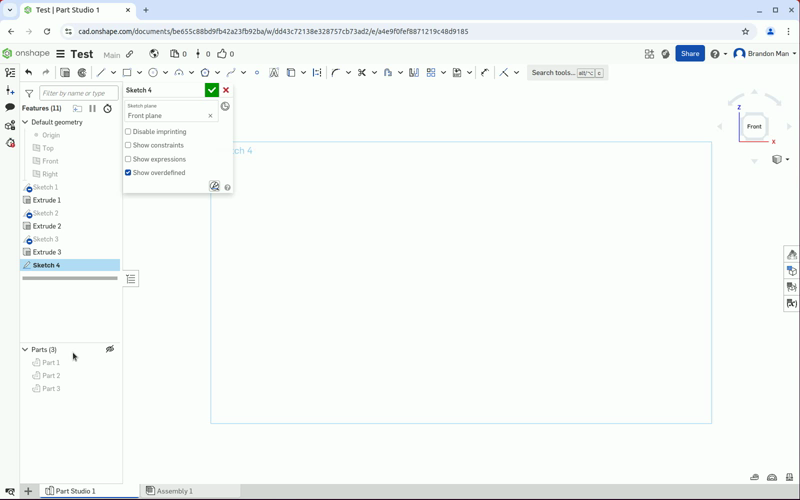
key_down(shift)
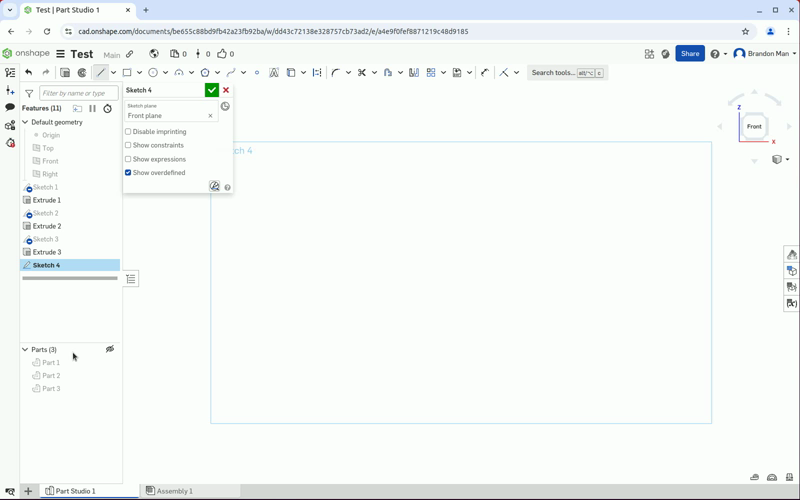
mouse_move(483, 228)
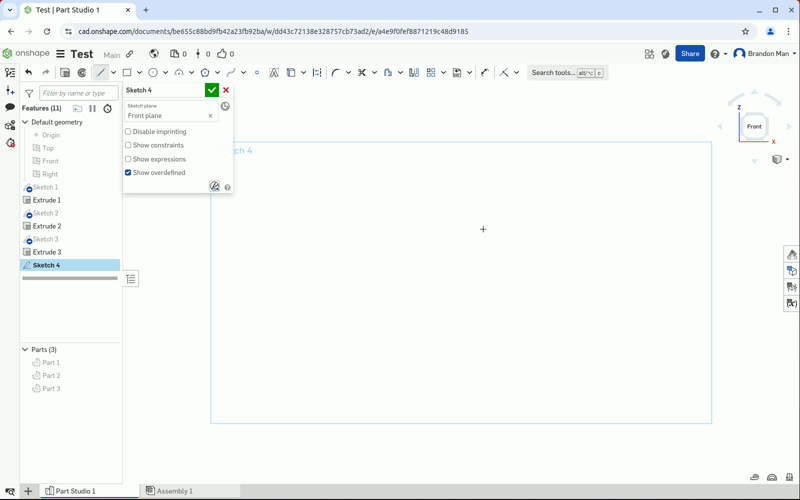
click(483, 228)
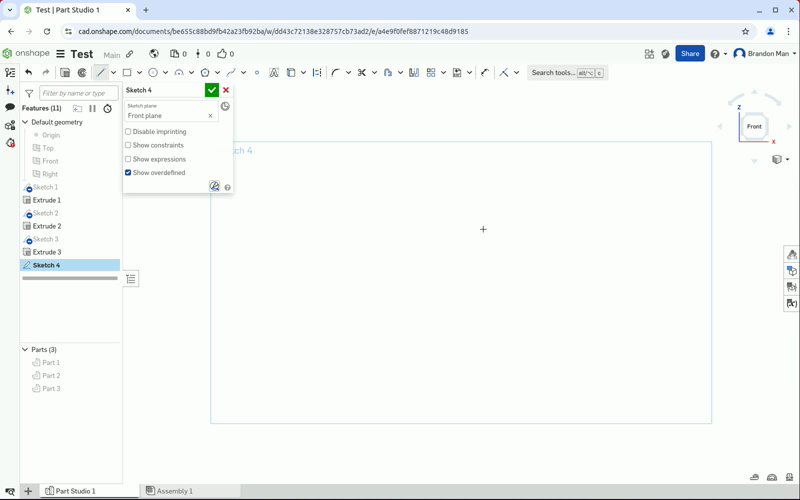
key_up(shift)
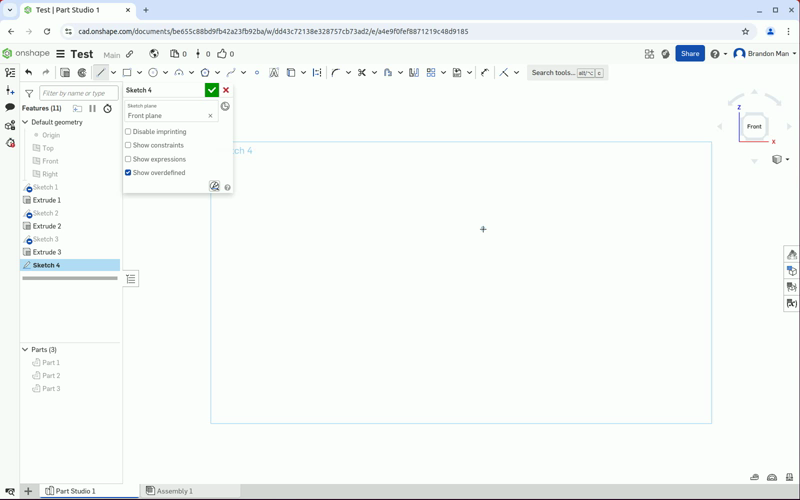
key_down(shift)
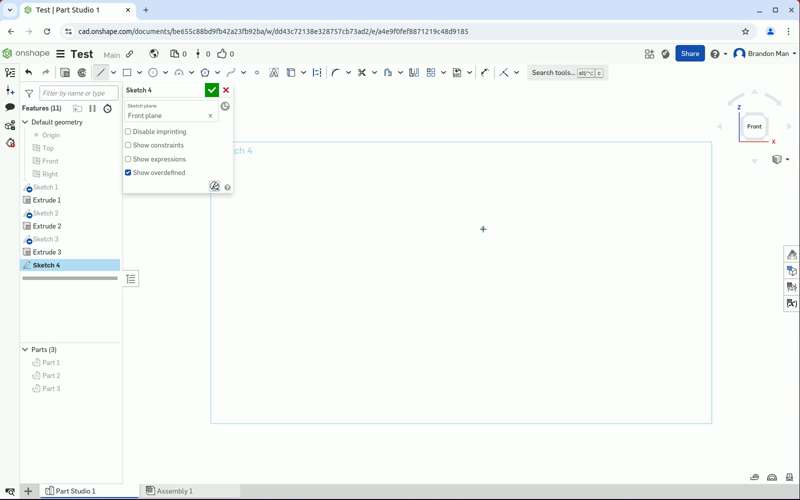
mouse_move(513, 228)
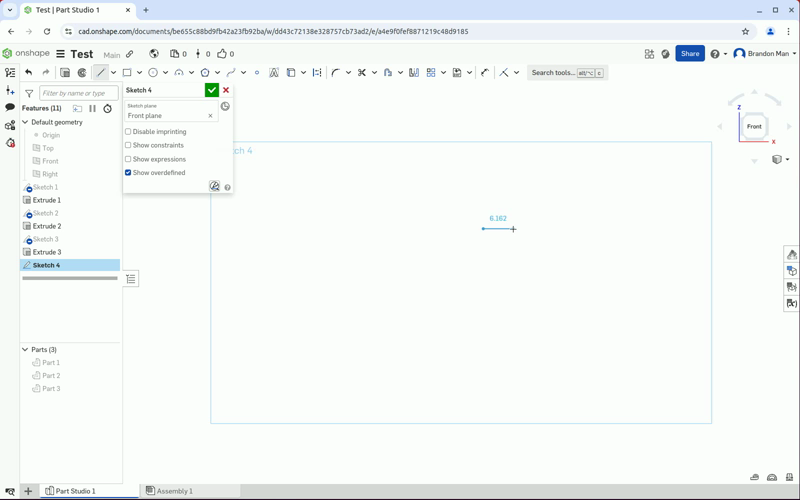
mouse_move(493, 239)
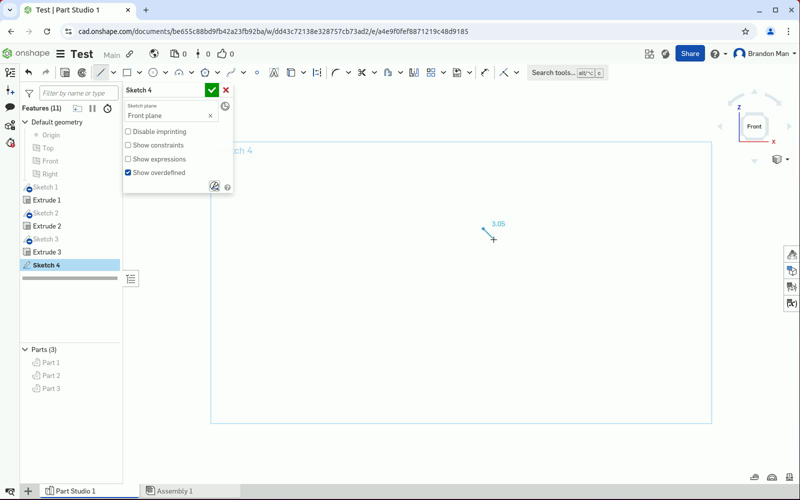
click(493, 239)
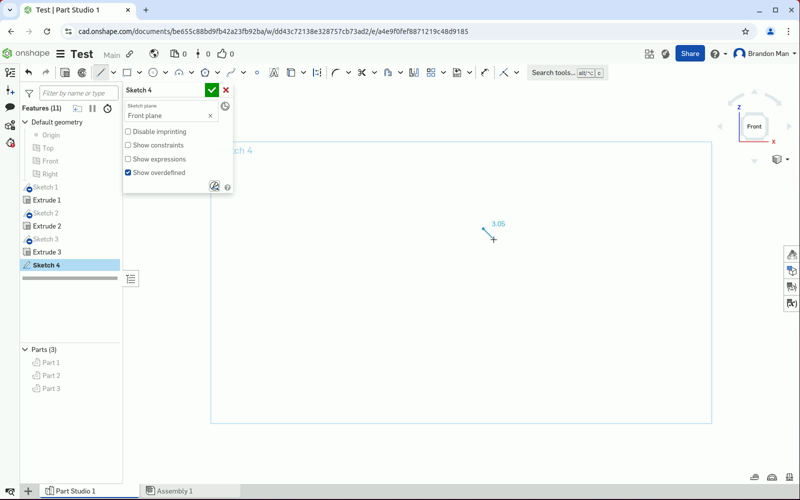
key_up(shift)
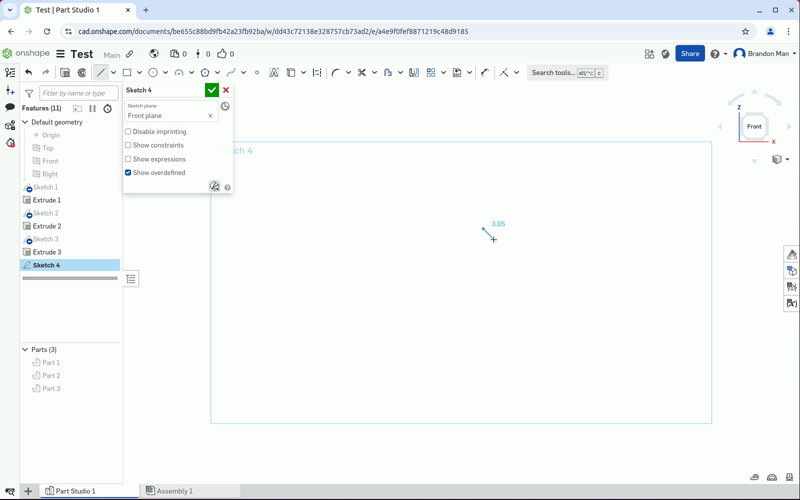
key_down(shift)
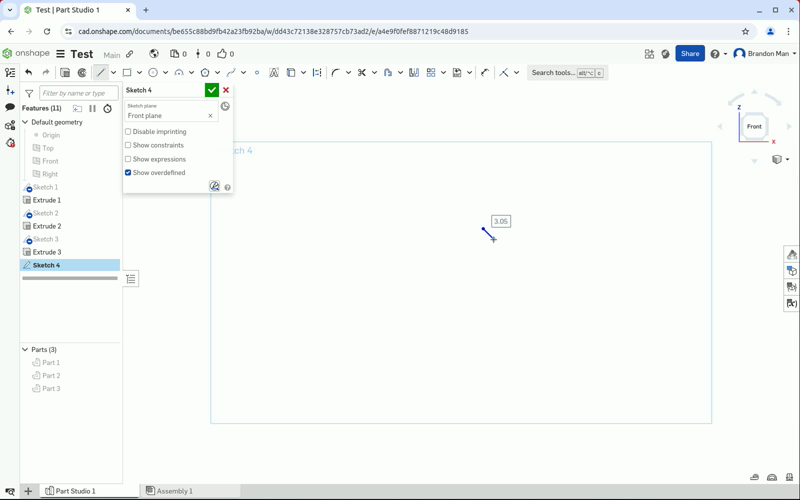
mouse_move(523, 239)
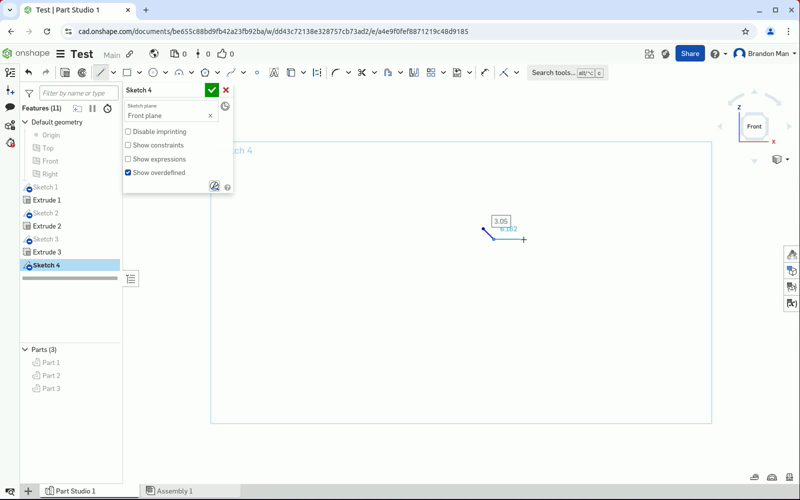
mouse_move(493, 268)
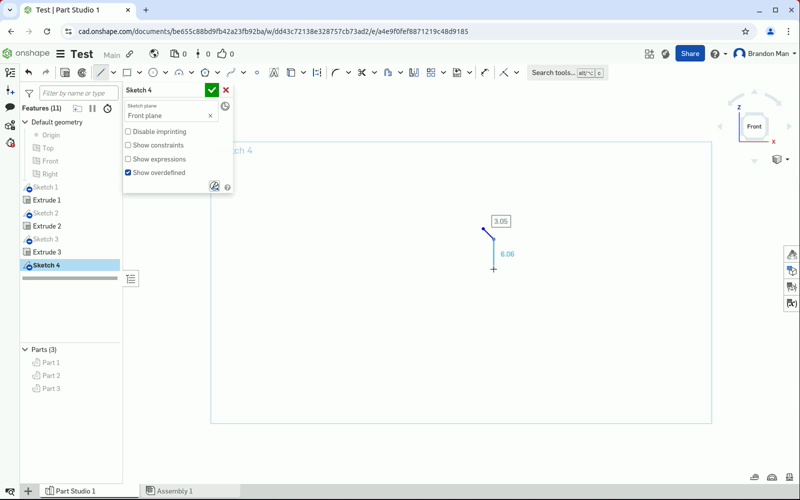
click(493, 268)
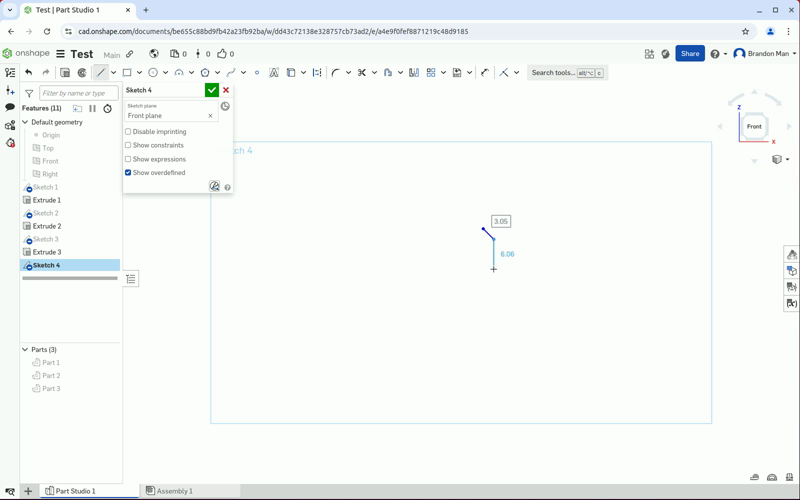
key_up(shift)
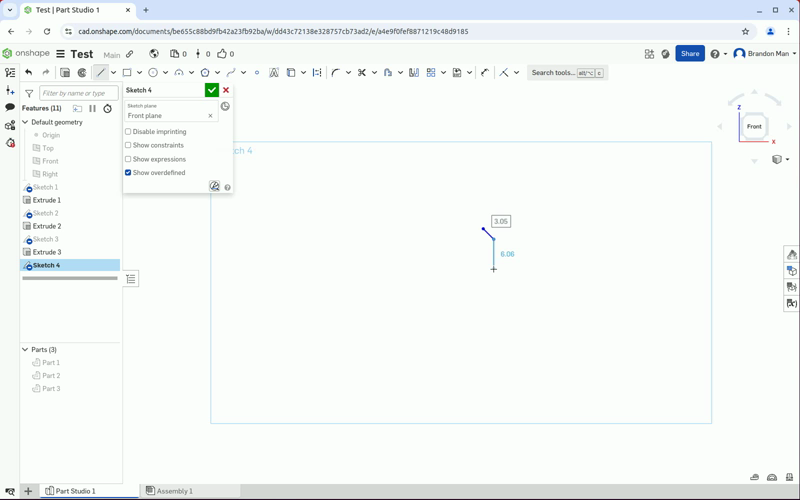
key_down(shift)
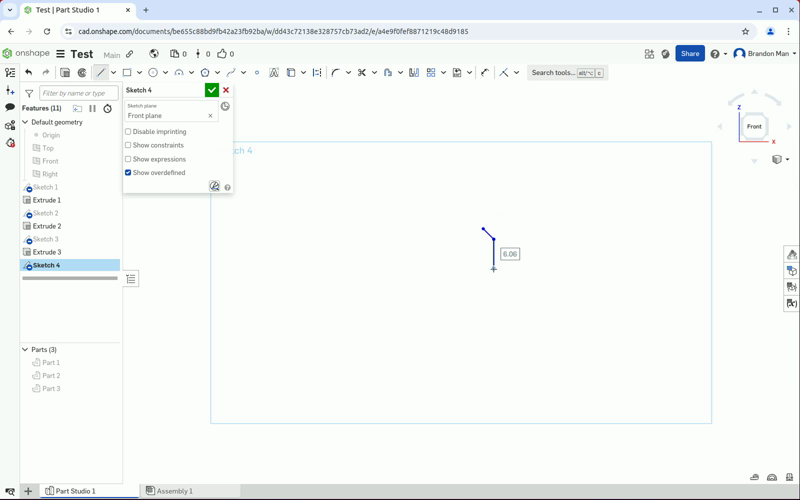
mouse_move(523, 268)
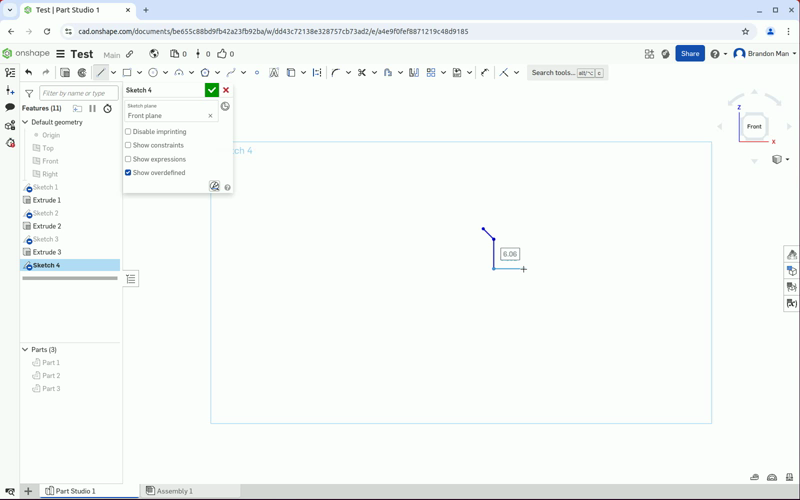
mouse_move(507, 268)
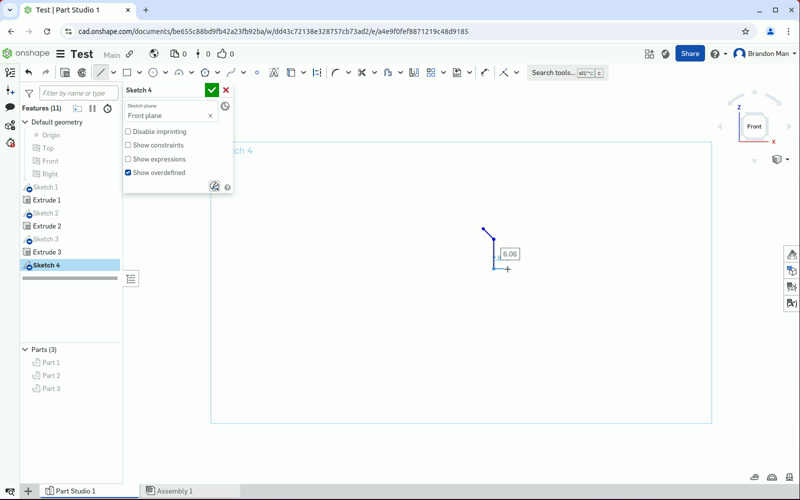
click(507, 268)
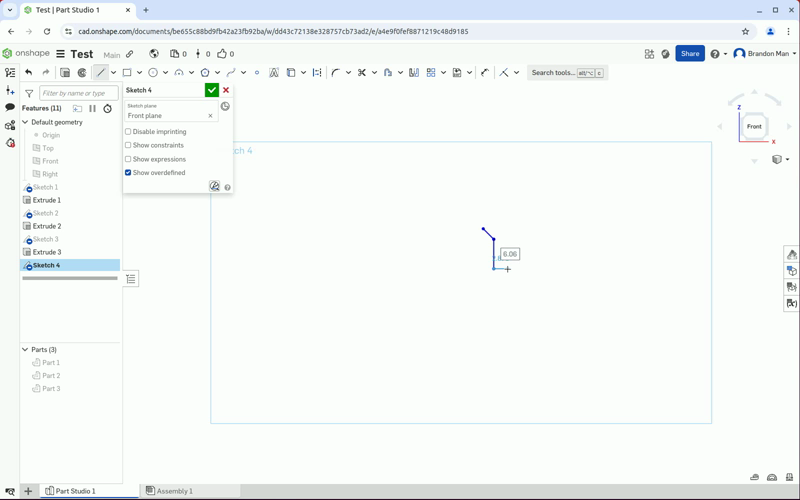
key_up(shift)
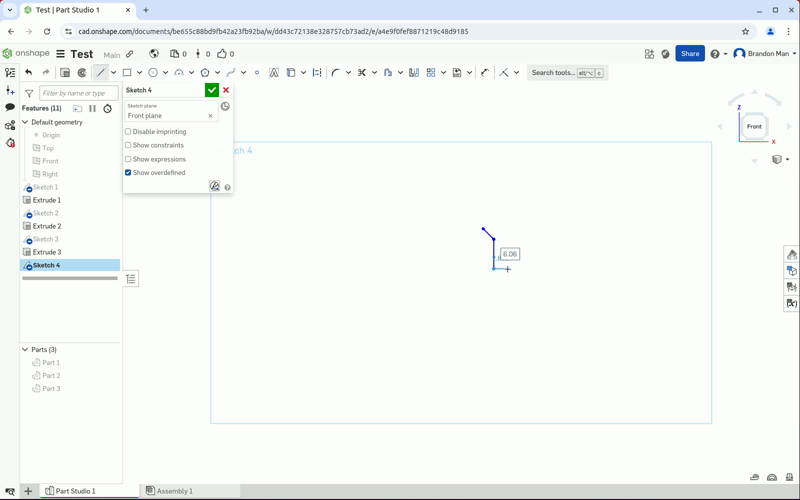
key_down(shift)
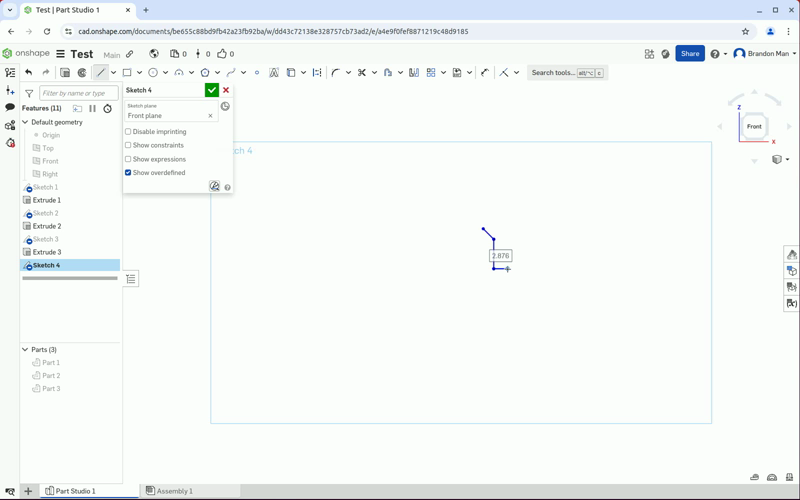
mouse_move(537, 268)
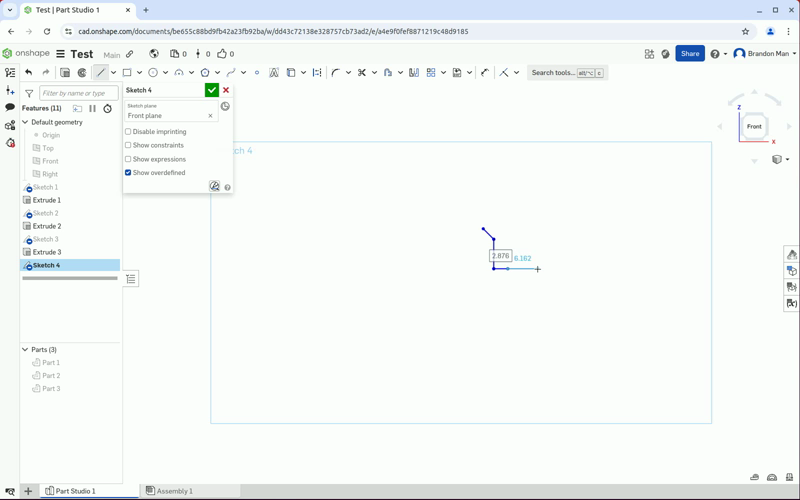
mouse_move(507, 233)
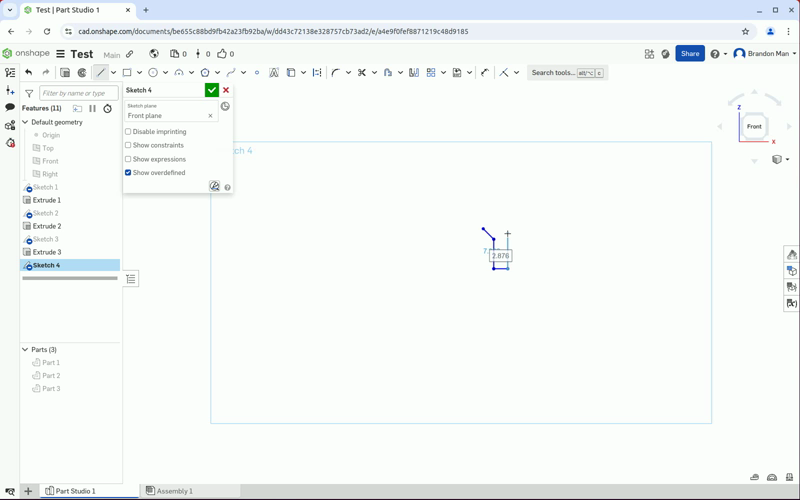
click(507, 233)
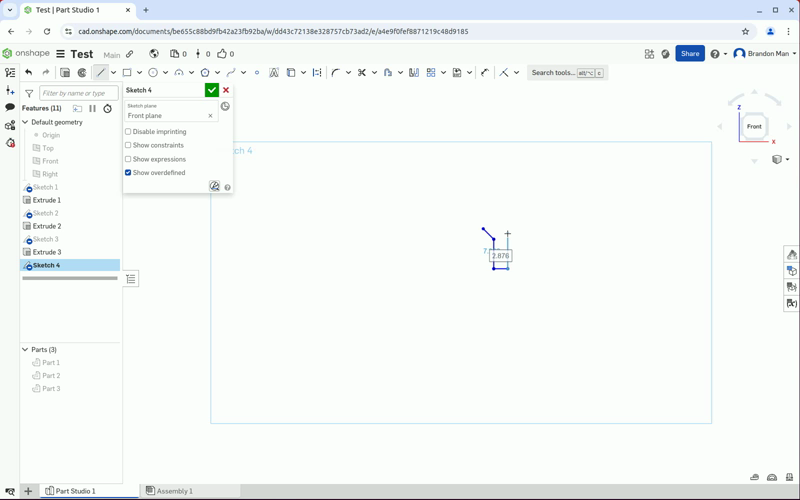
key_up(shift)
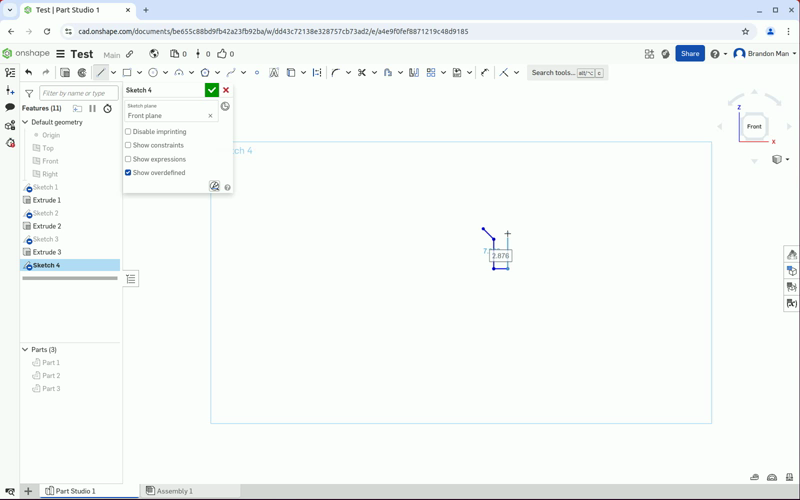
key_down(shift)
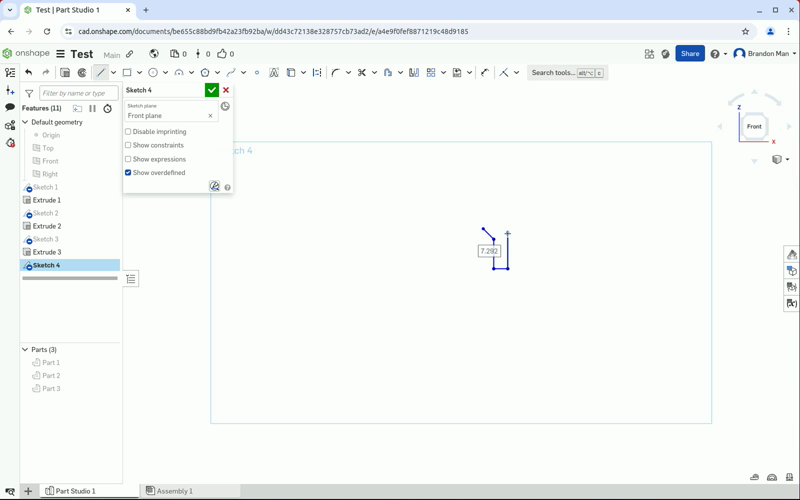
mouse_move(537, 233)
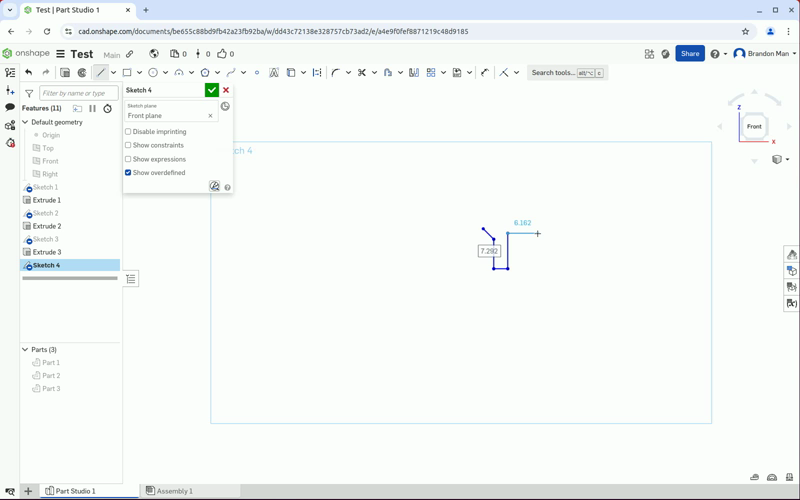
mouse_move(493, 218)
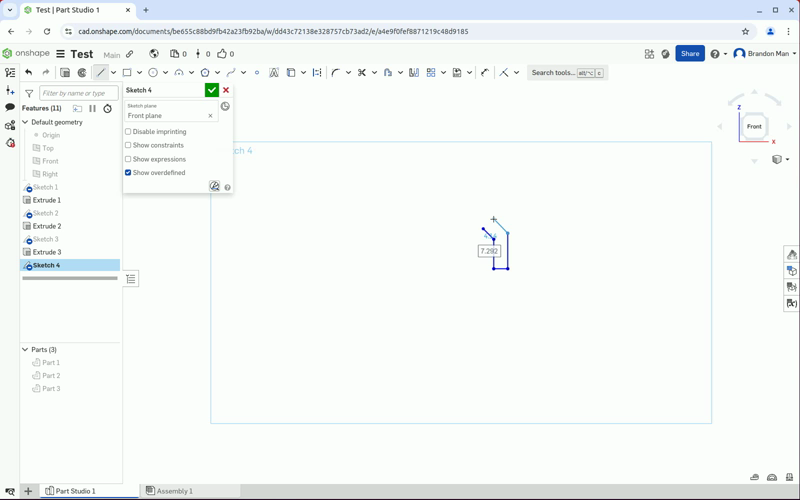
click(493, 218)
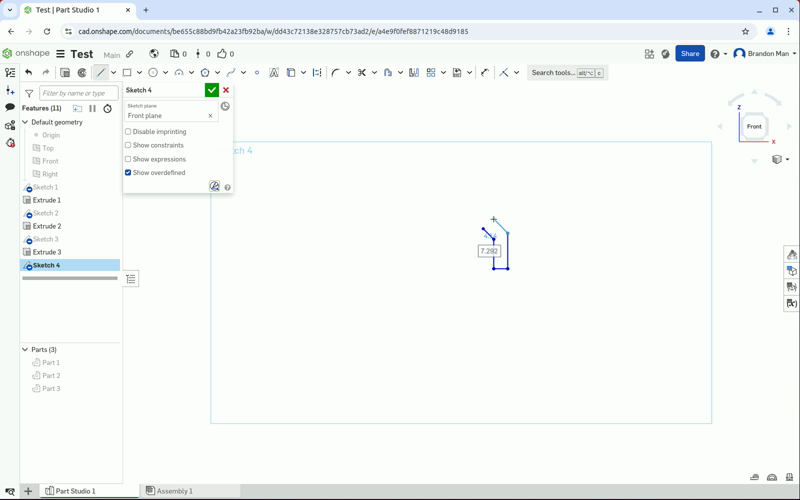
key_up(shift)
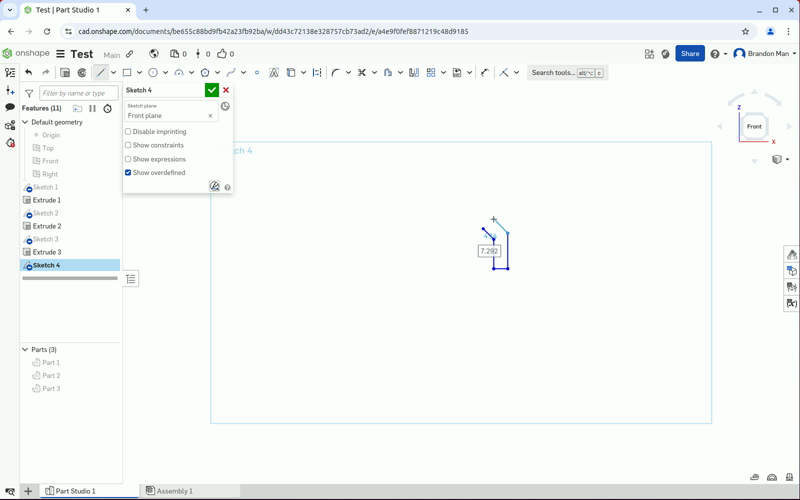
mouse_move(523, 218)
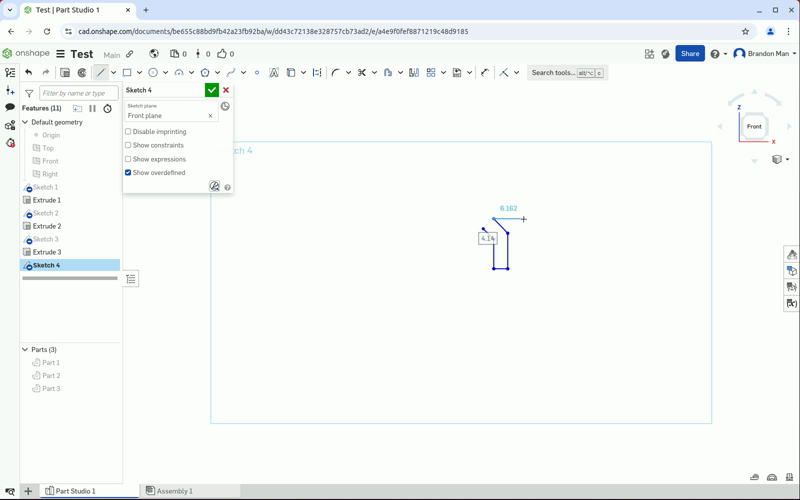
key_down(shift)
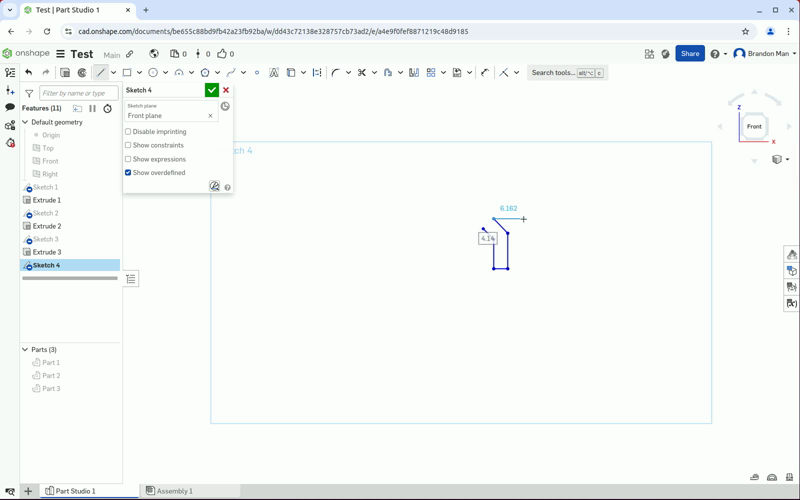
mouse_move(483, 228)
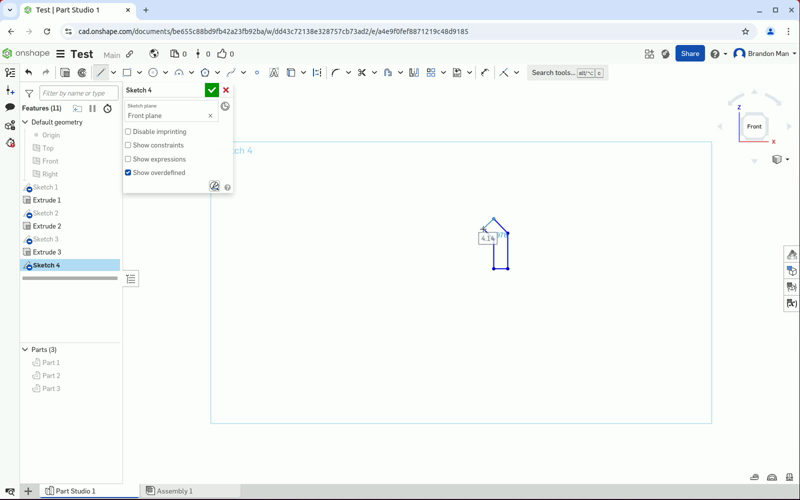
key_up(shift)
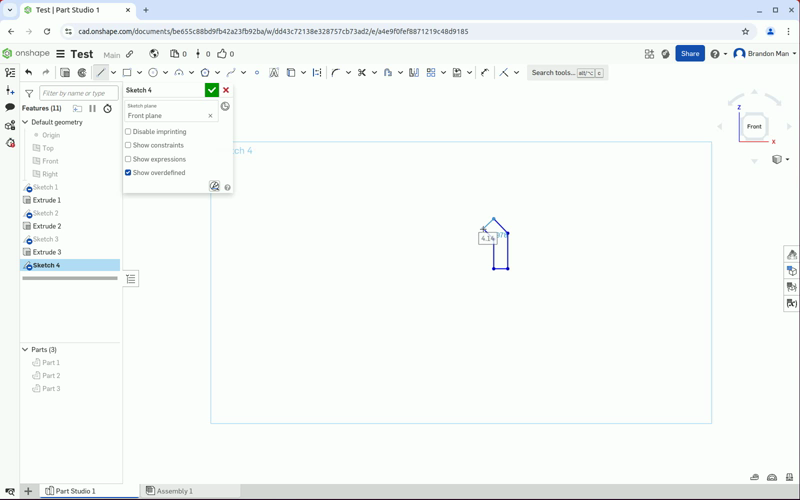
click(483, 228)
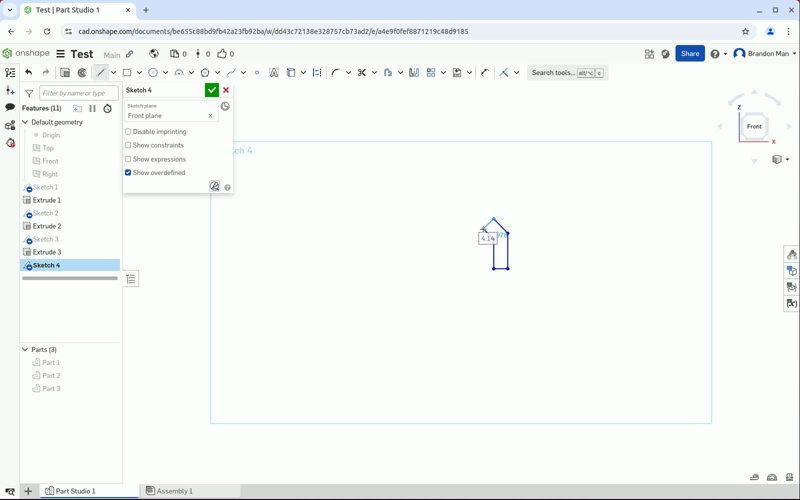
key(esc)
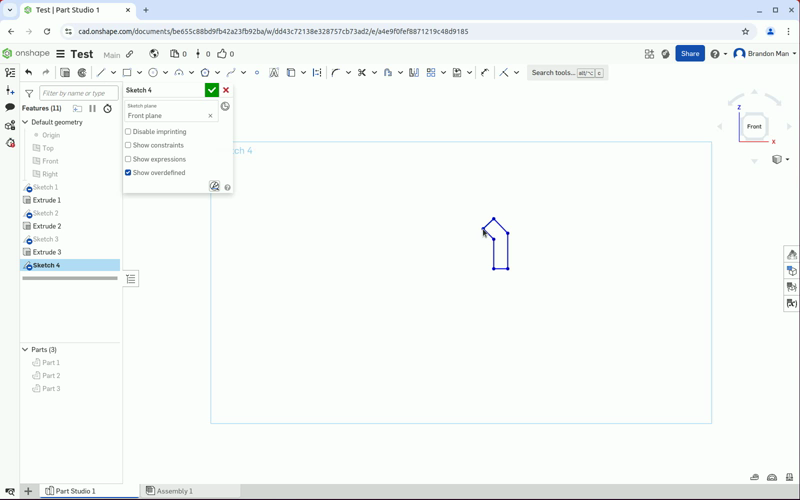
mouse_move(502, 234)
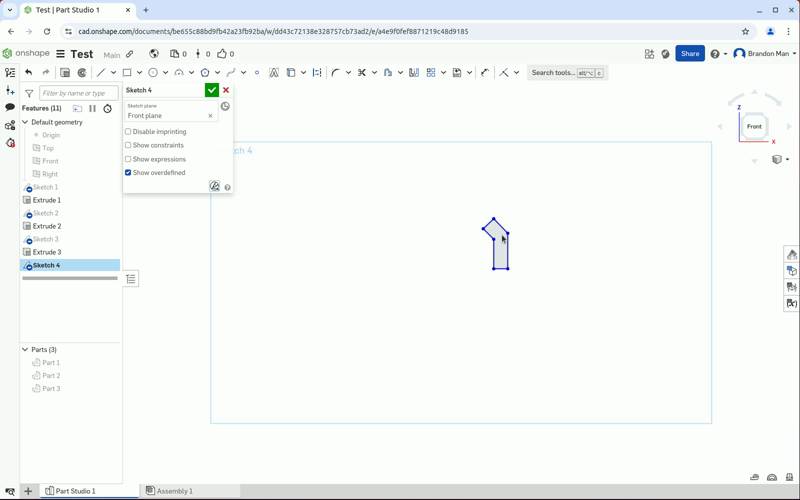
scroll(6)
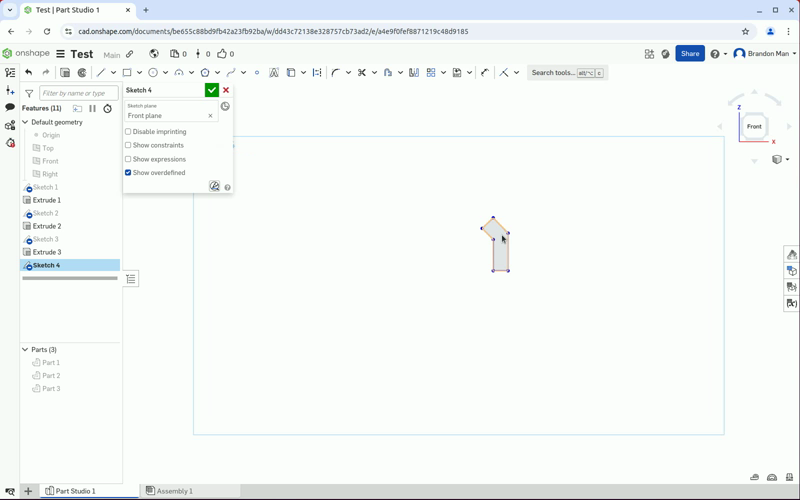
scroll(6)
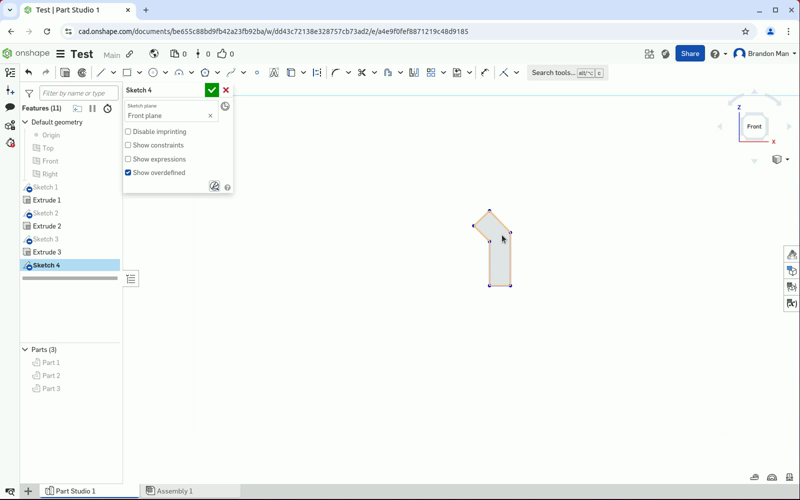
scroll(6)
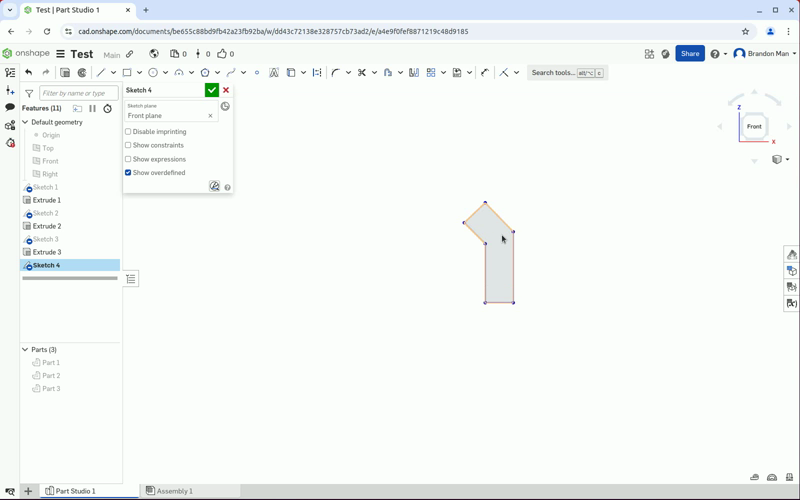
scroll(6)
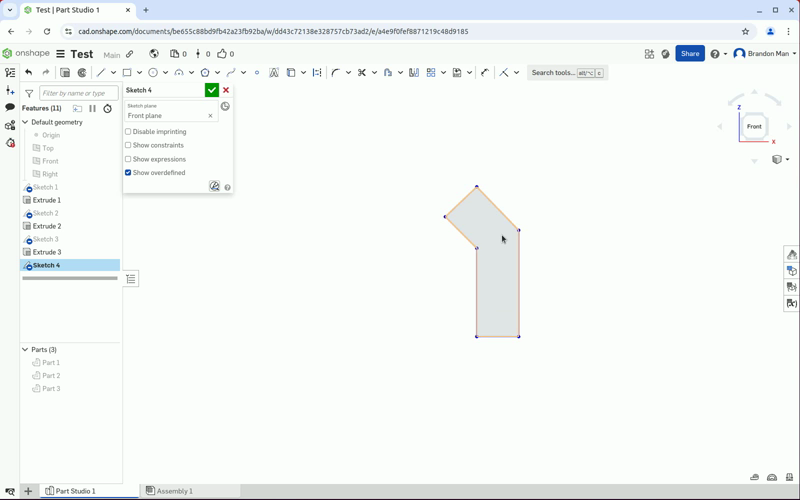
scroll(6)
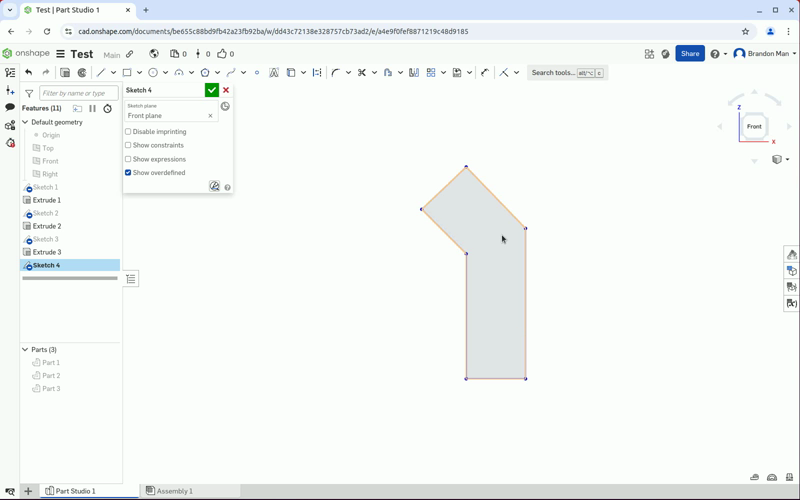
scroll(6)
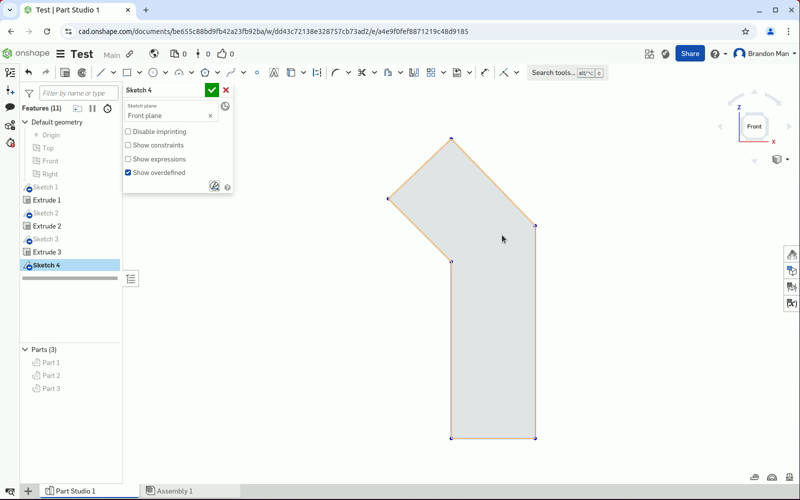
scroll(6)
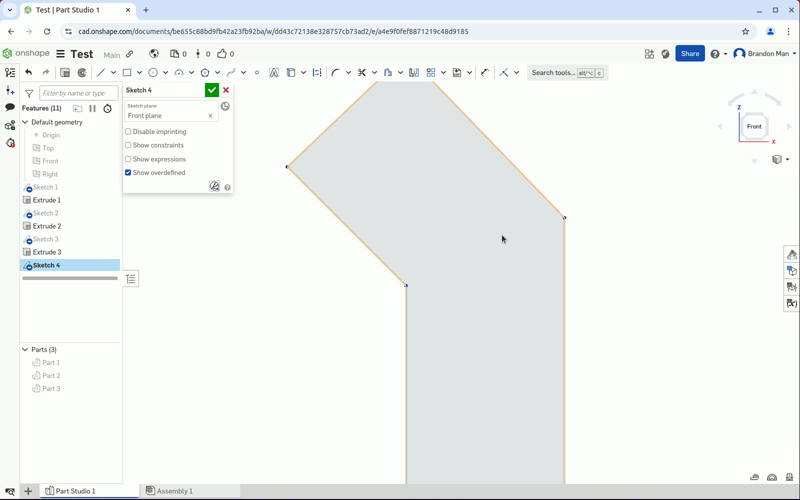
click(502, 234)
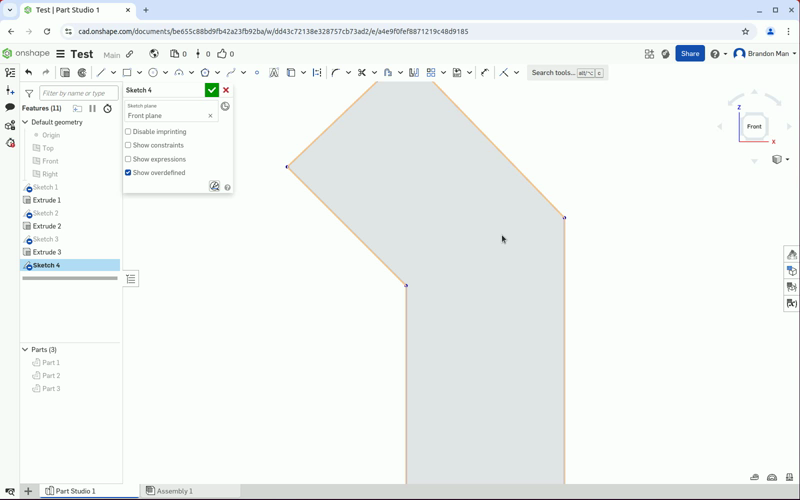
scroll(-6)
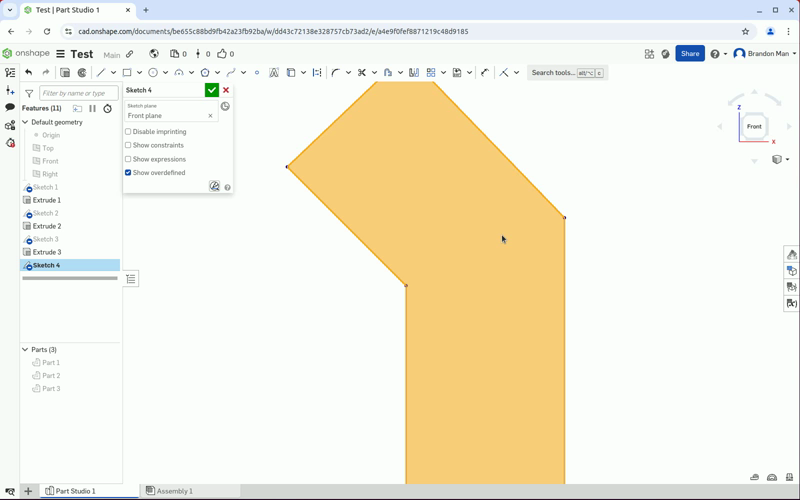
scroll(-6)
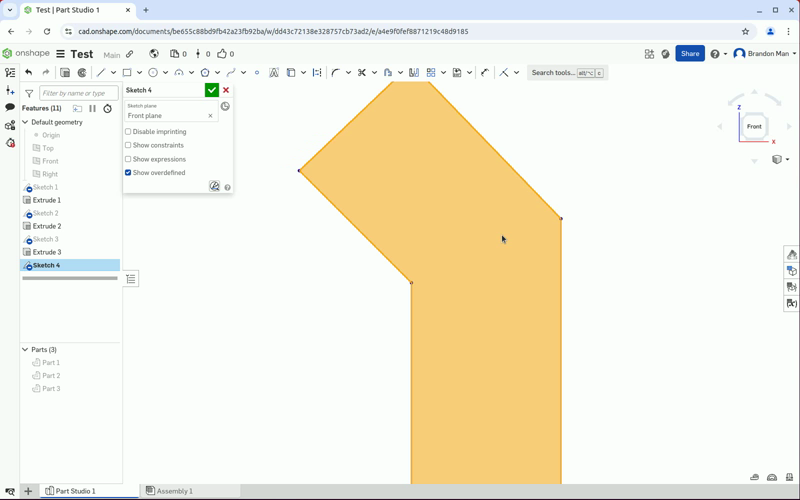
scroll(-6)
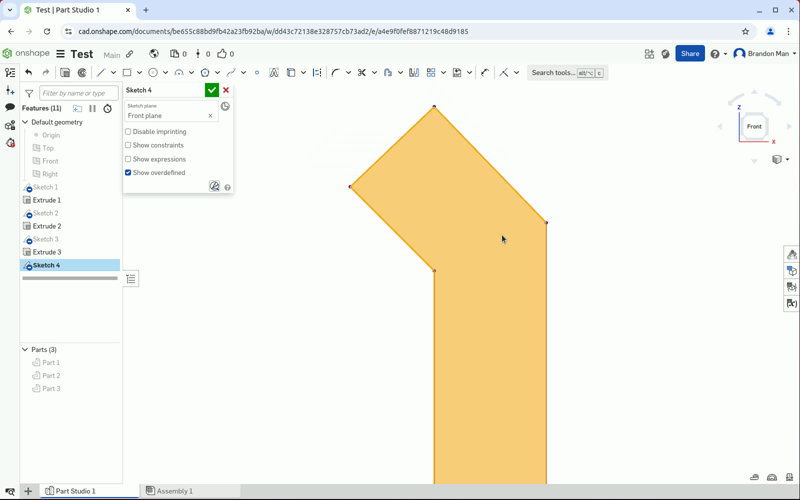
scroll(-6)
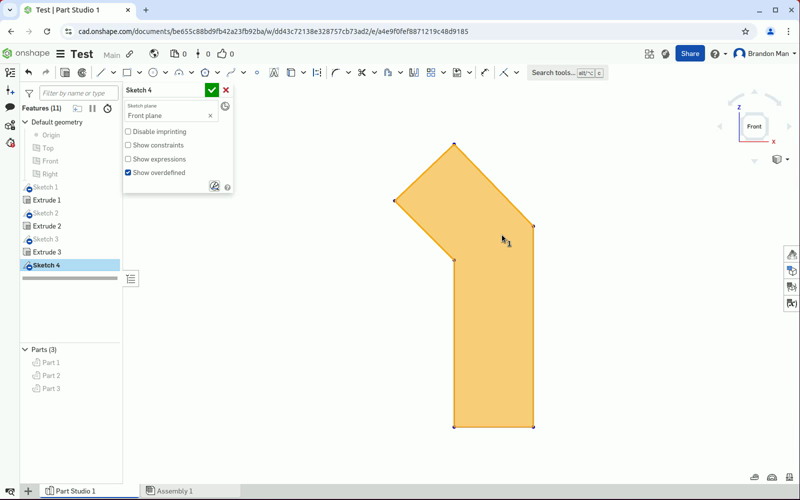
scroll(-6)
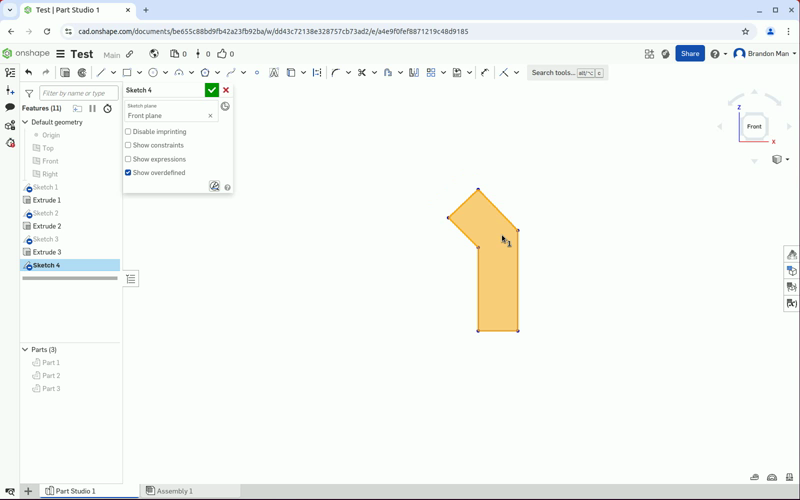
scroll(-6)
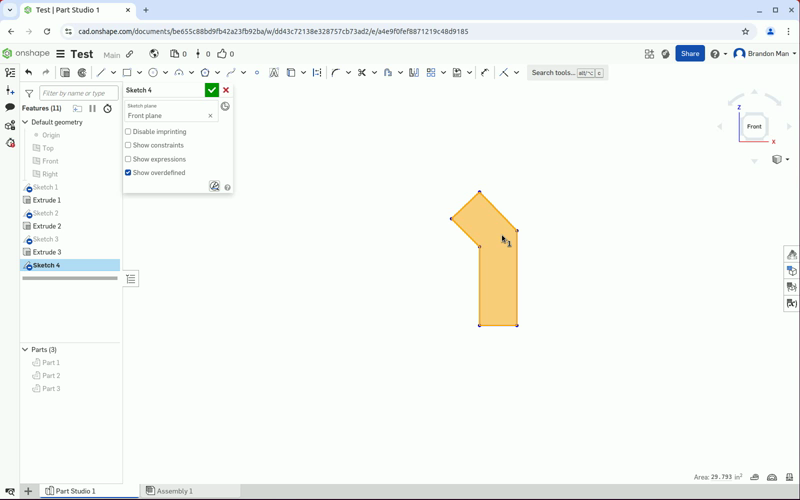
scroll(-6)
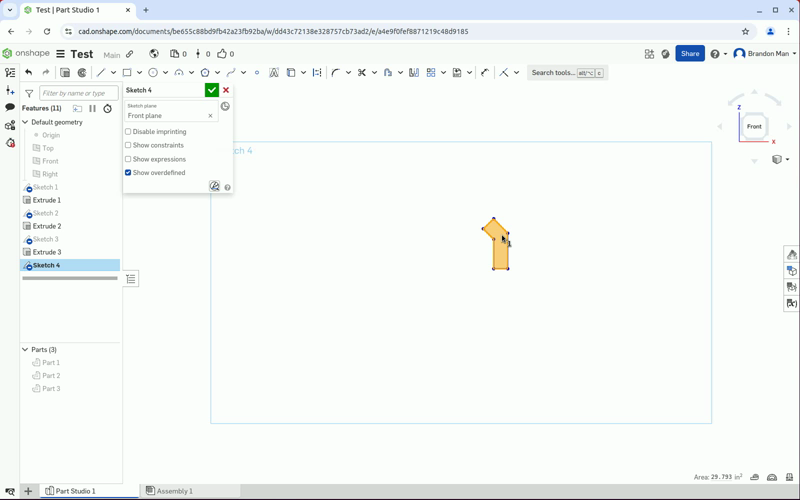
mouse_move(73, 352)
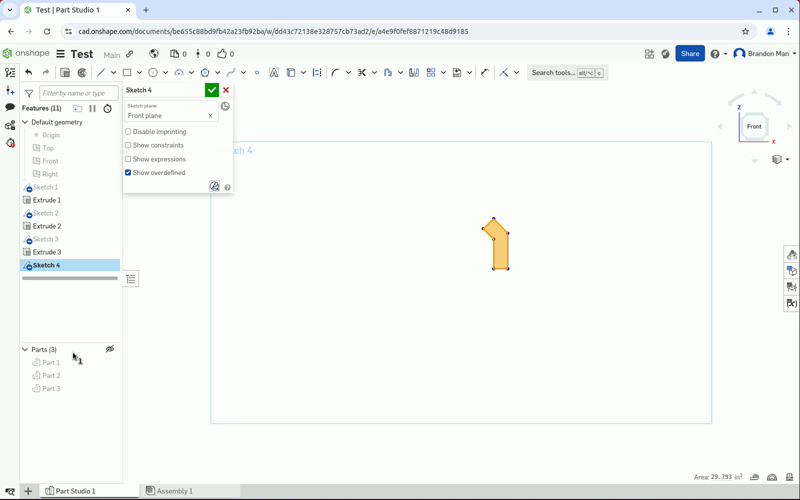
key(shift+y)
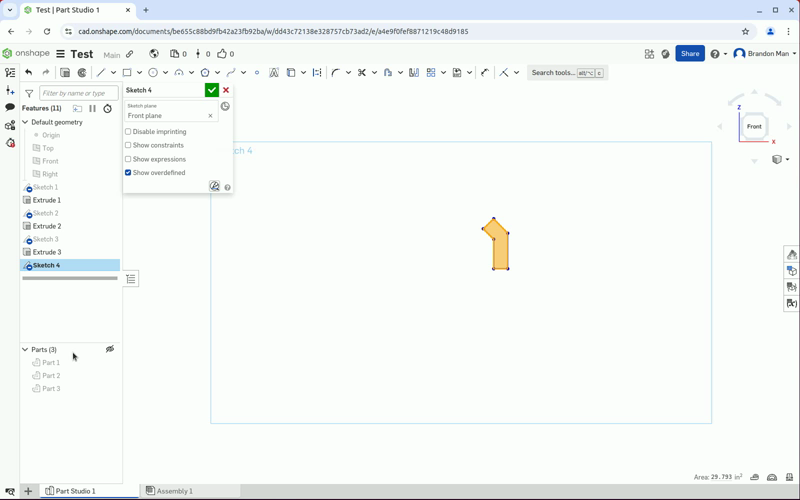
key(shift+e)
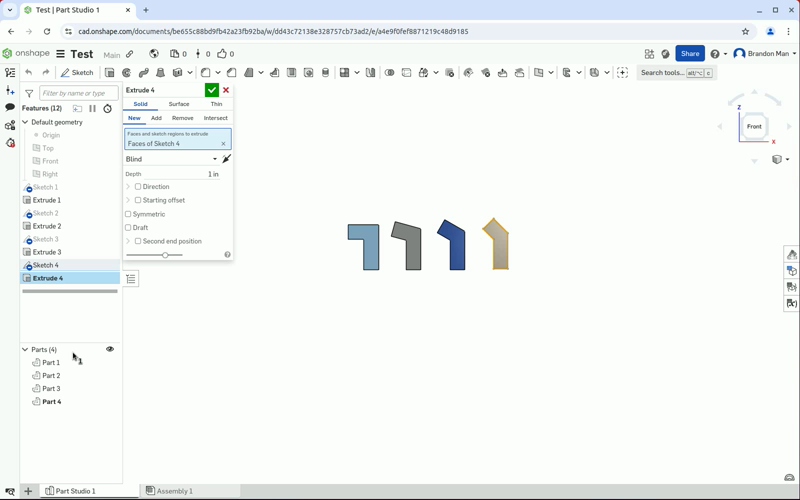
mouse_move(143, 106)
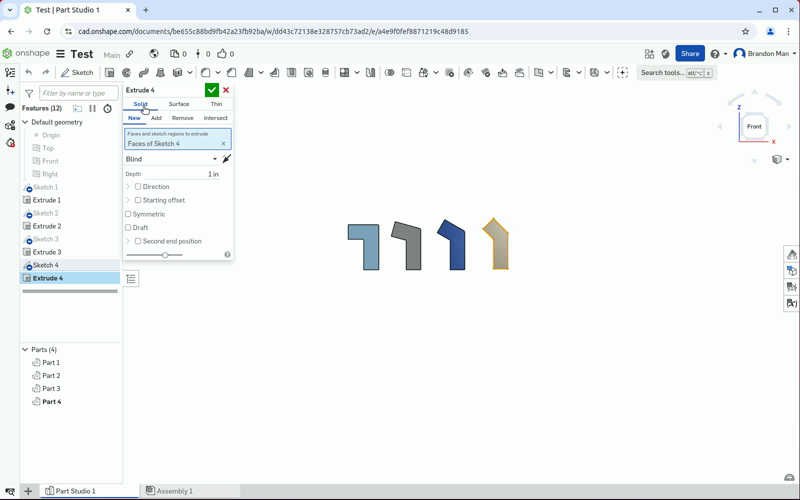
click(143, 106)
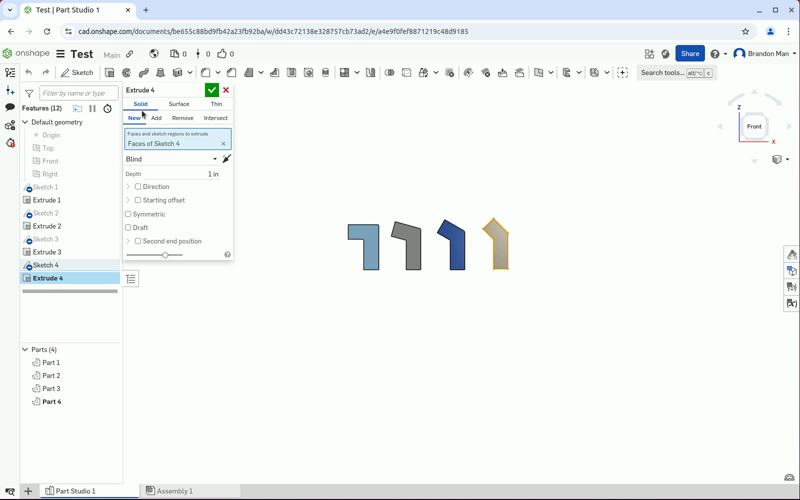
mouse_move(137, 120)
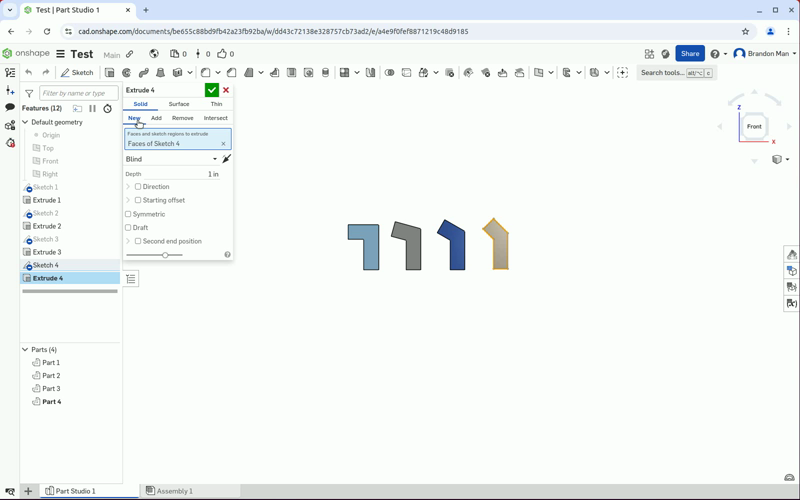
click(137, 120)
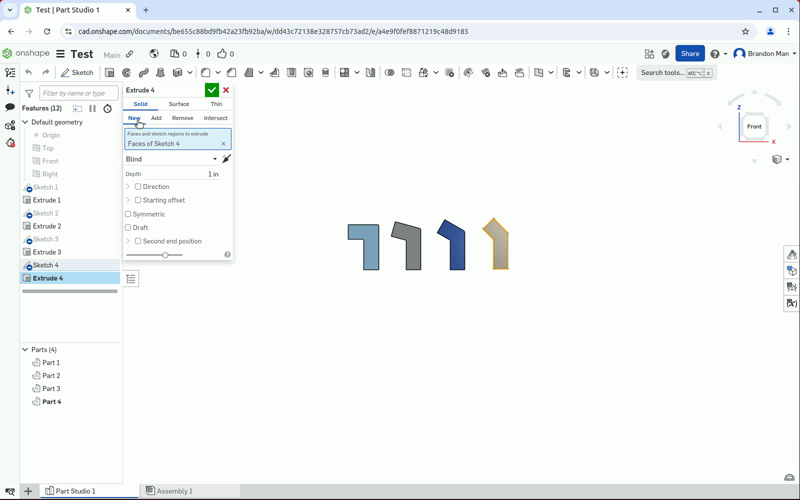
key(tab, 4)
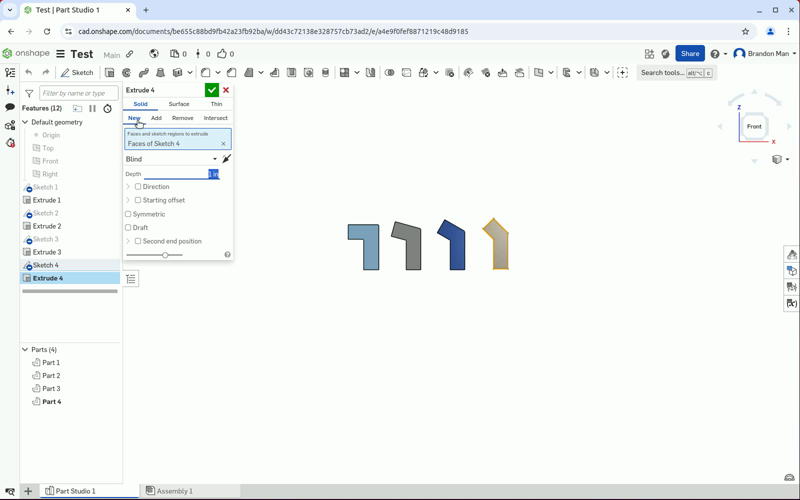
text(11.795)
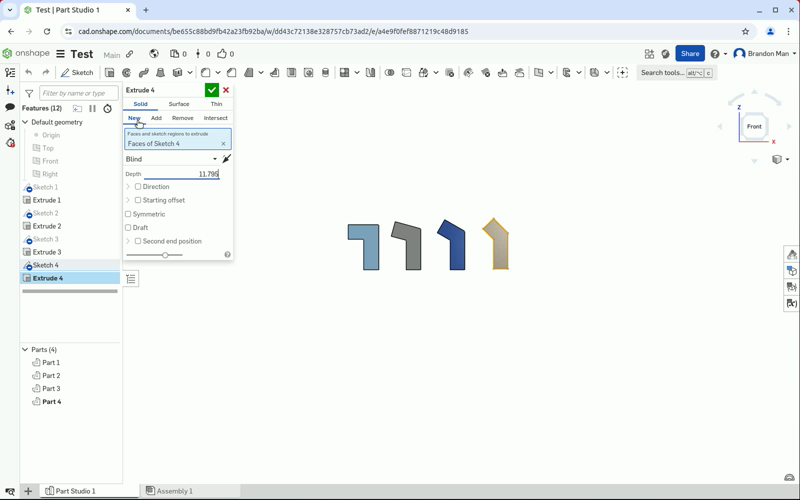
key(enter)
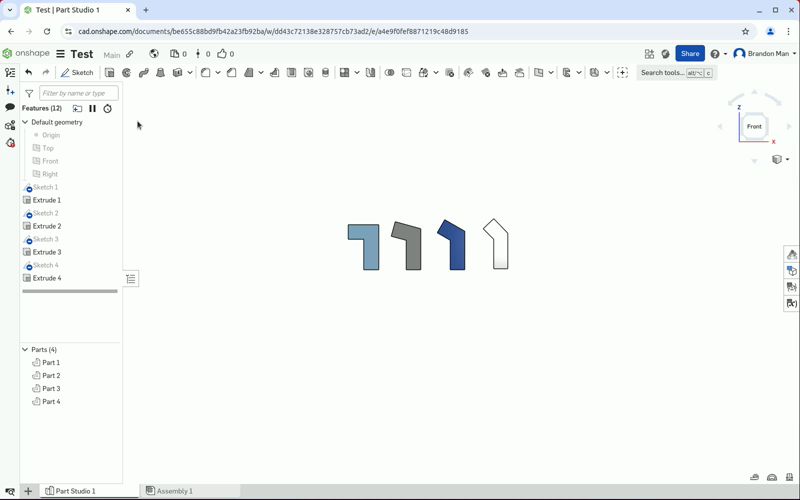
key(shift+h)
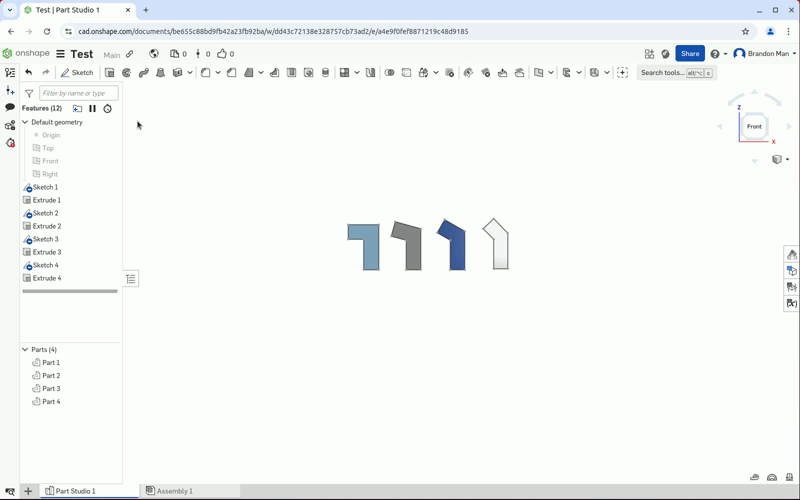
key(shift+h)
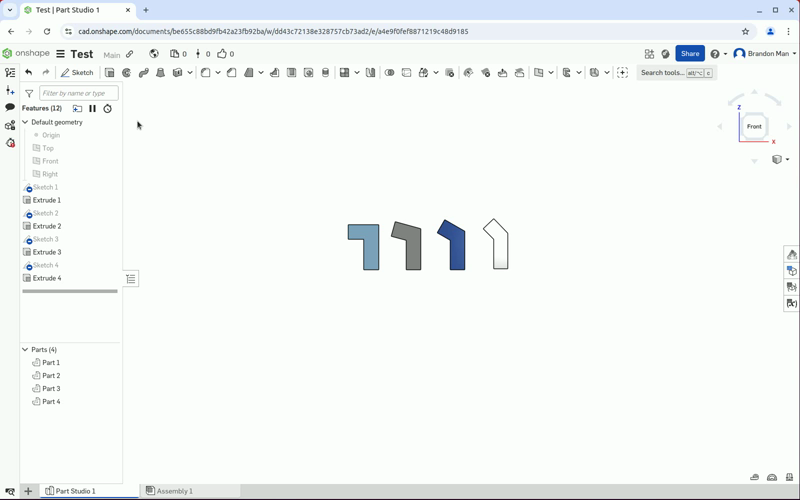
mouse_move(73, 189)
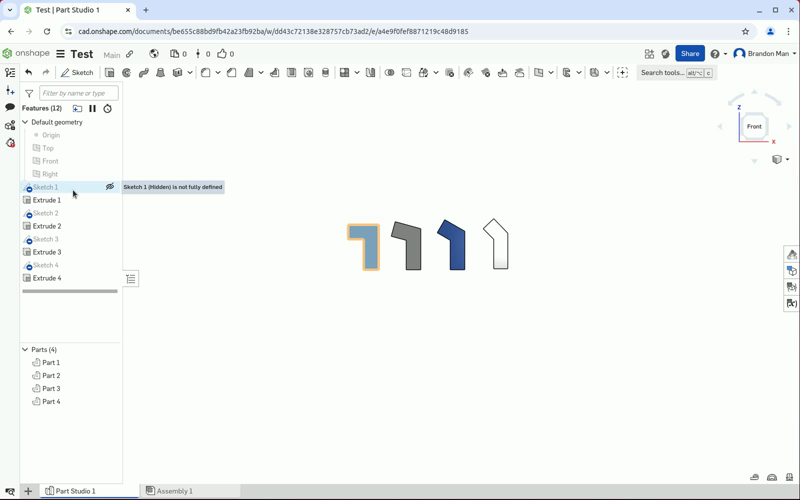
click(73, 189)
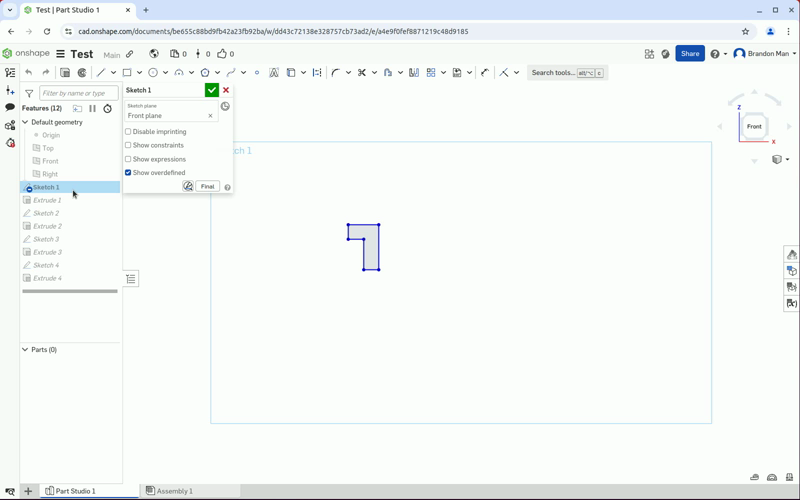
mouse_move(229, 92)
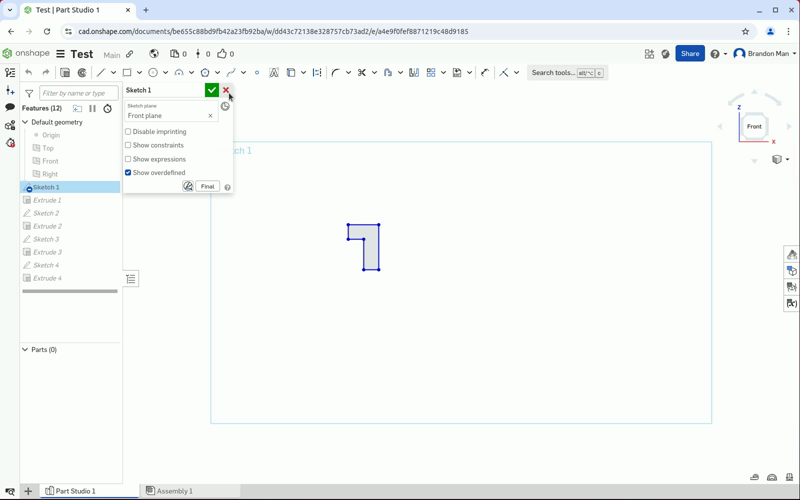
click(229, 92)
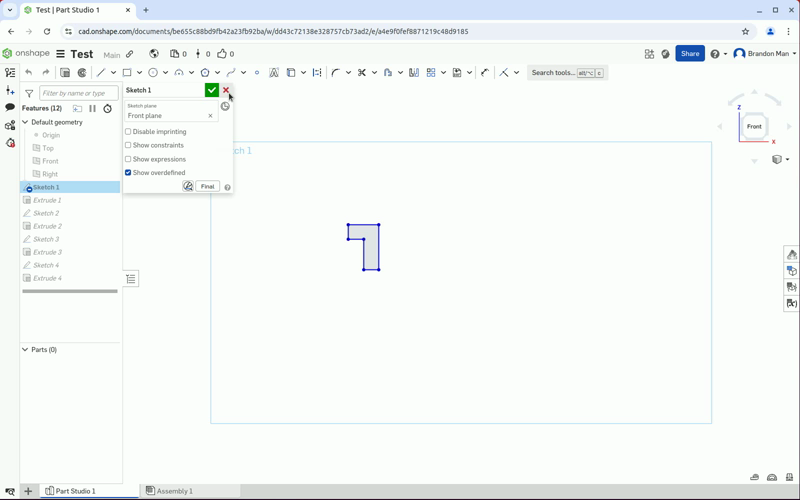
key(shift+s)
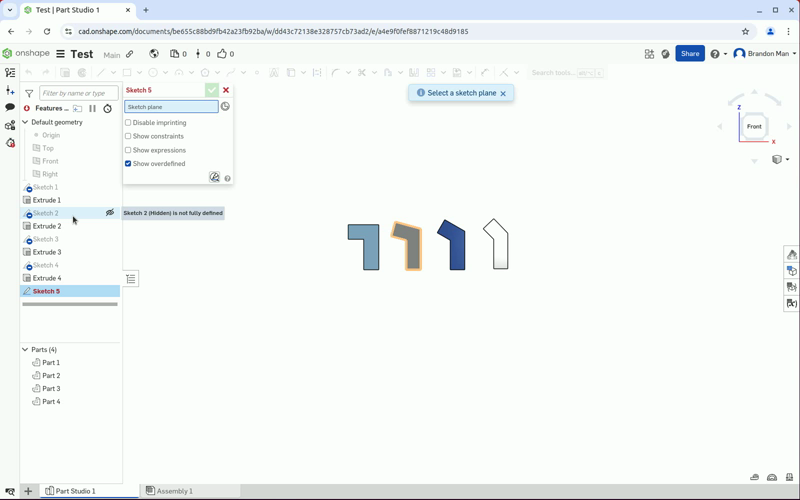
scroll(3)
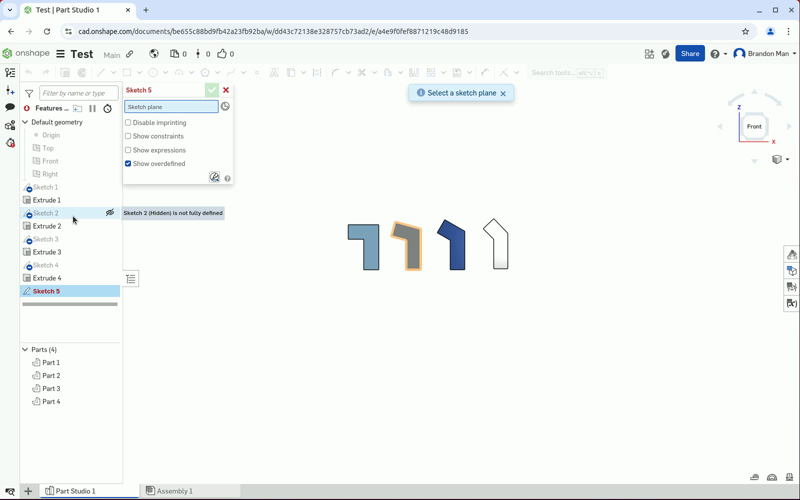
mouse_move(73, 163)
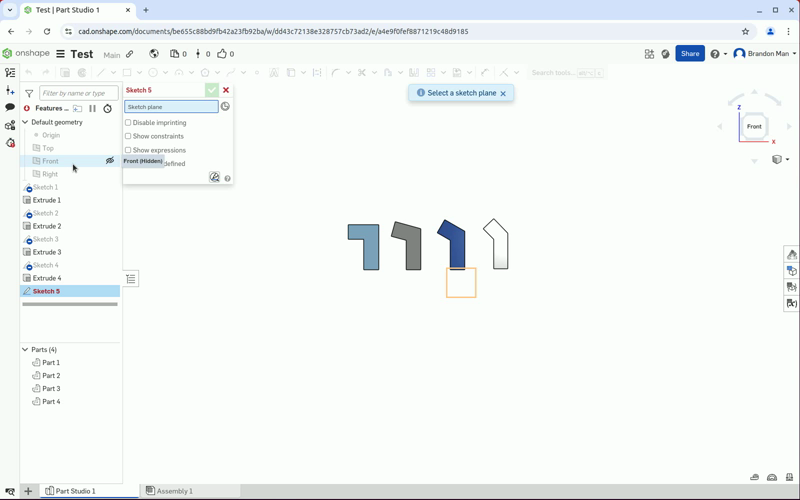
click(73, 163)
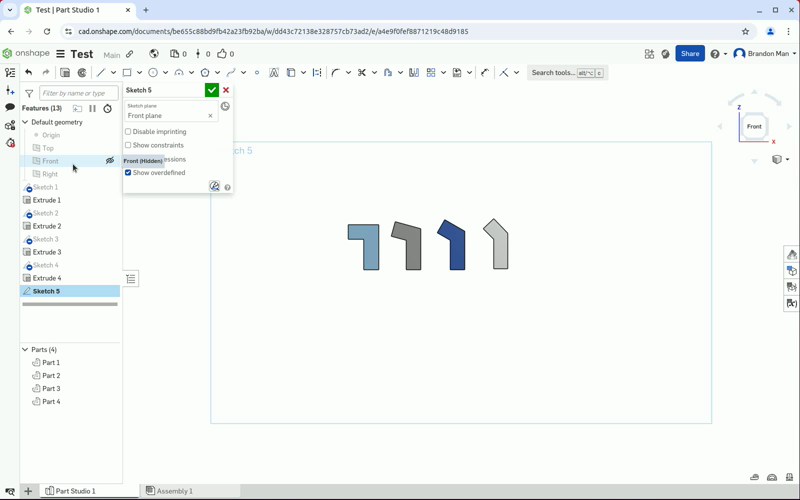
mouse_move(73, 352)
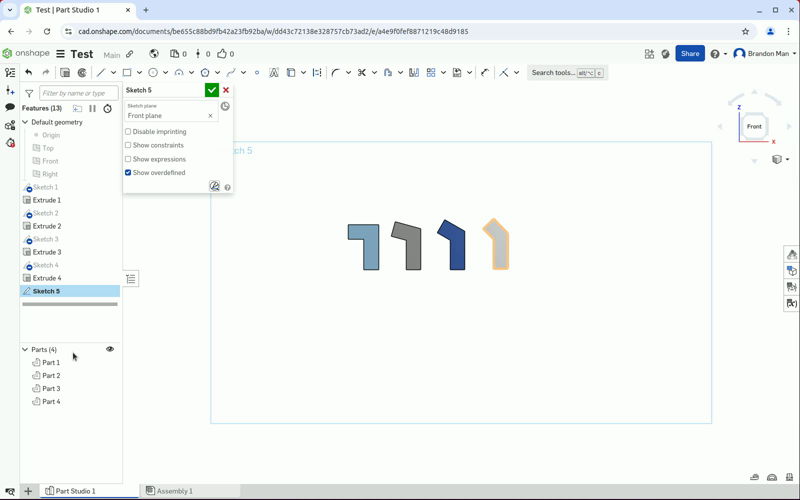
key(y)
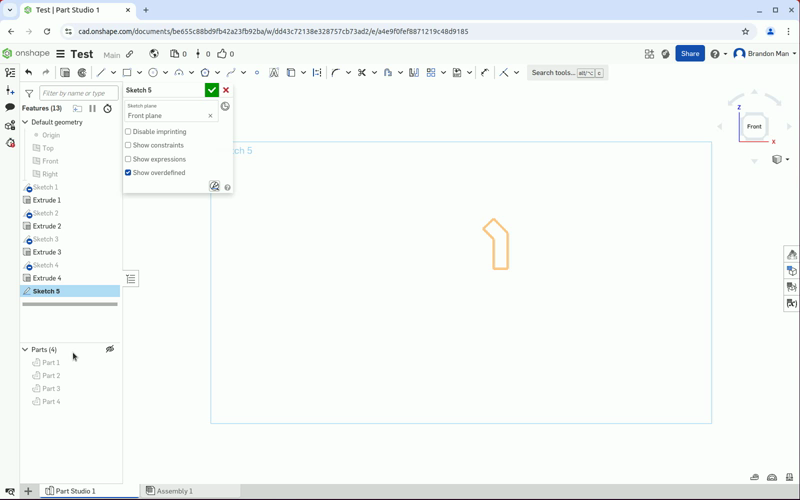
key(l)
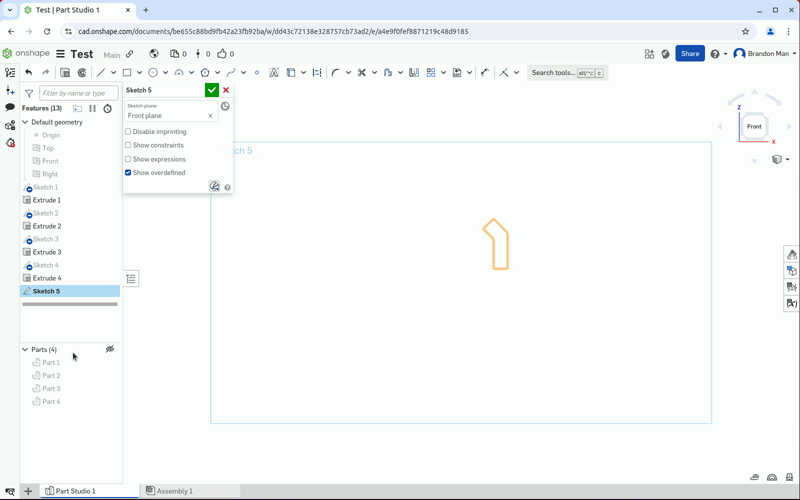
key_down(shift)
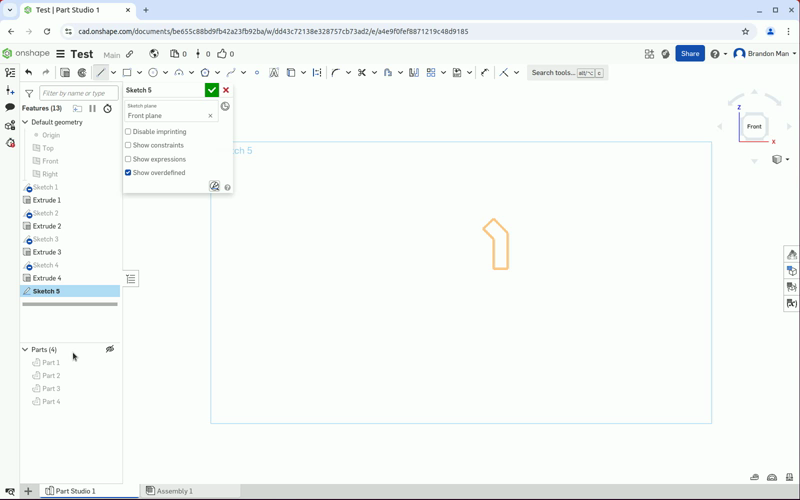
mouse_move(348, 282)
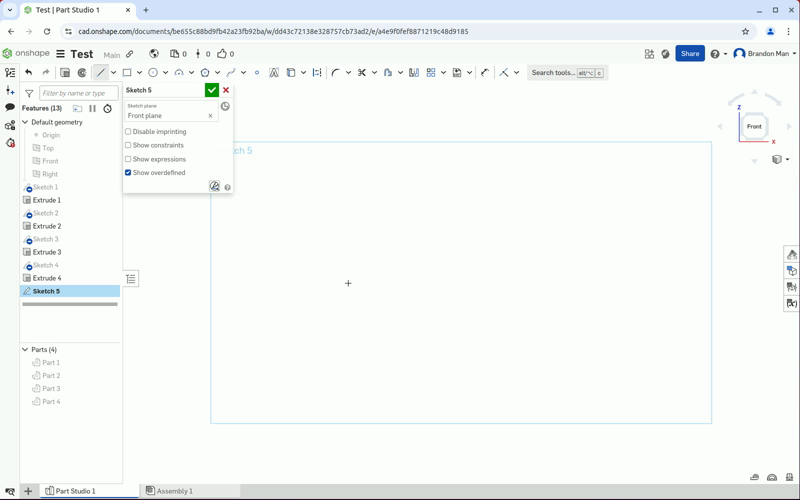
click(348, 282)
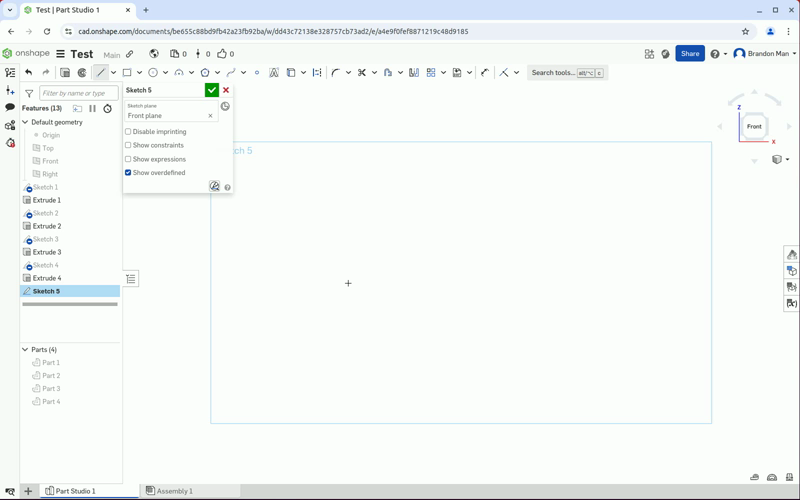
key_up(shift)
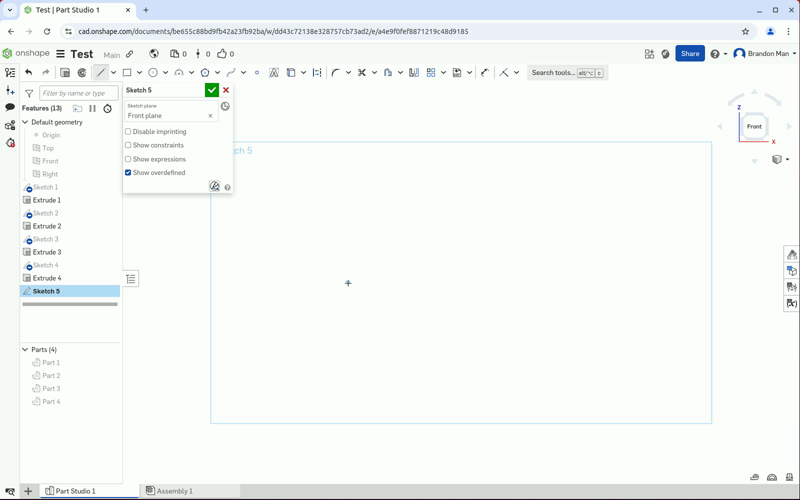
key_down(shift)
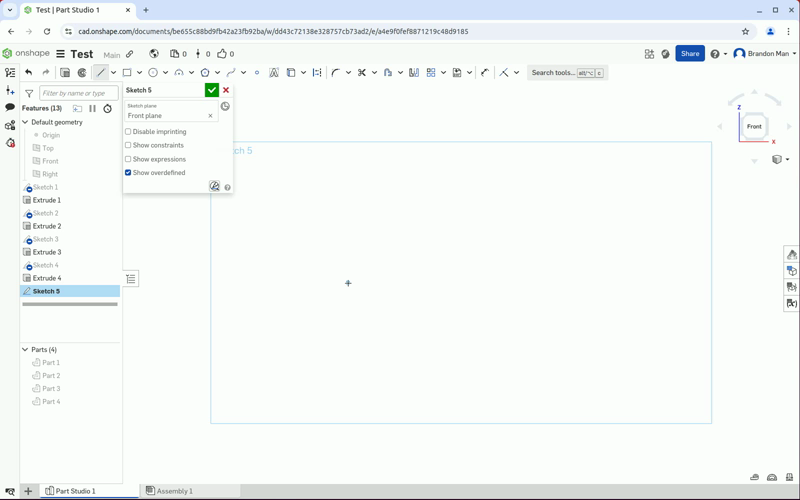
mouse_move(521, 282)
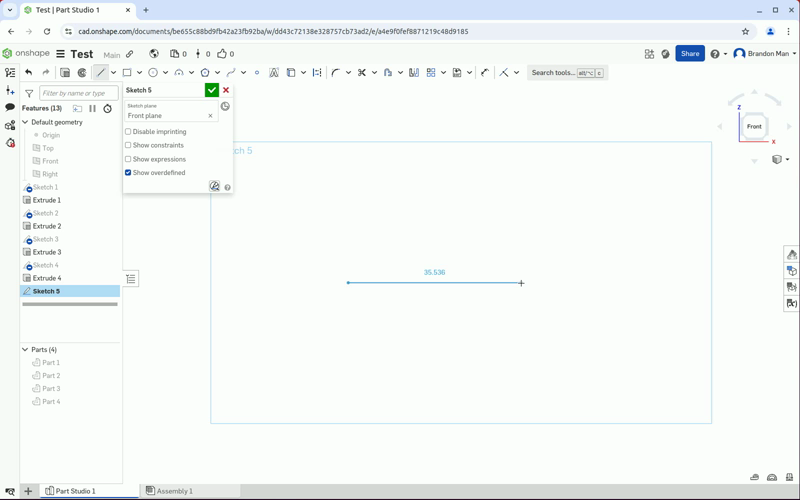
click(521, 282)
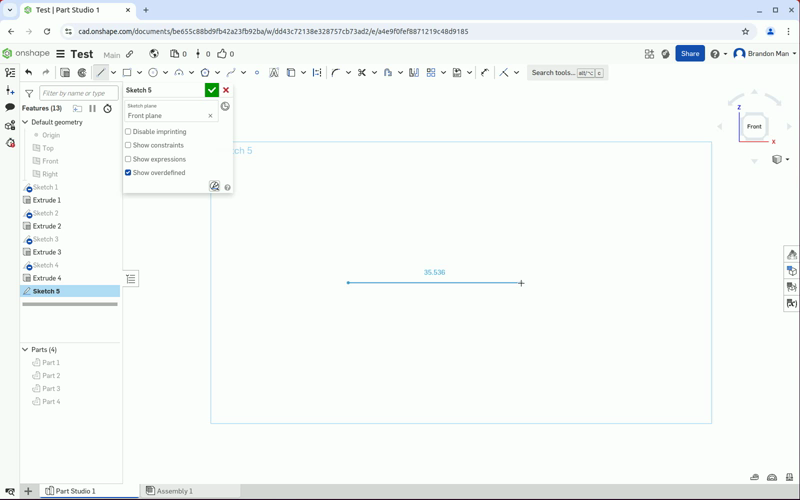
key_up(shift)
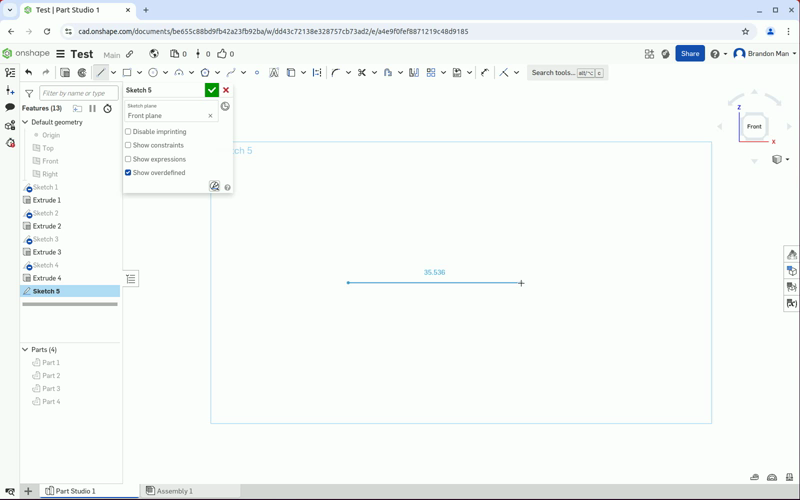
key_down(shift)
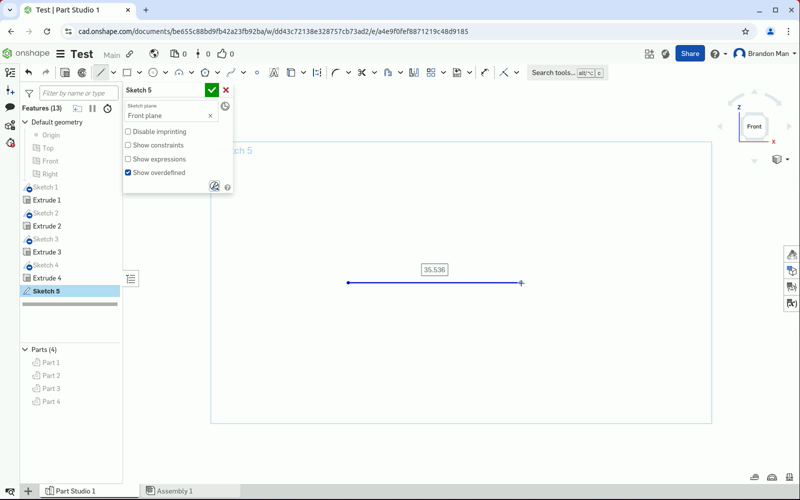
mouse_move(551, 282)
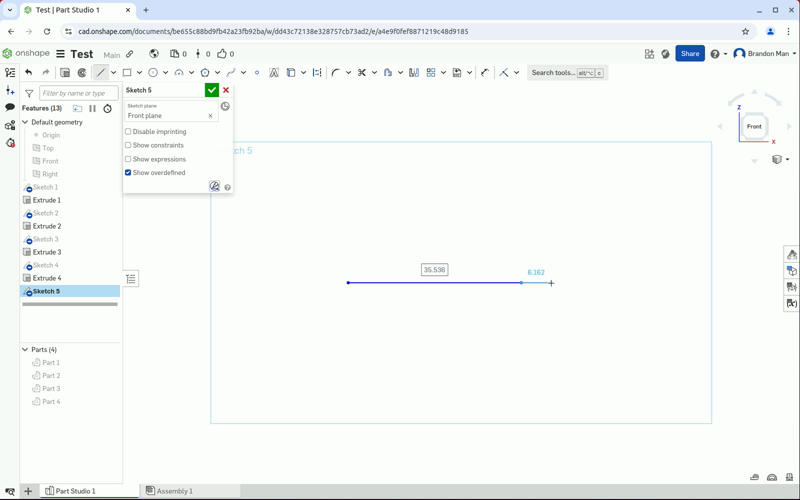
mouse_move(521, 268)
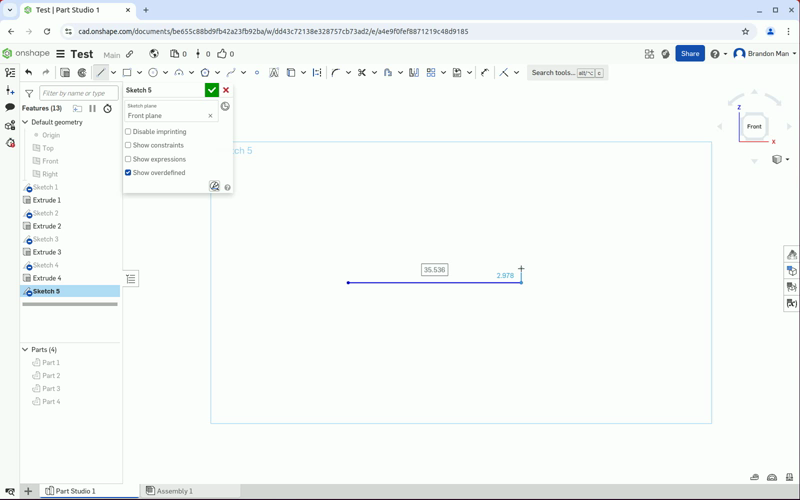
click(521, 268)
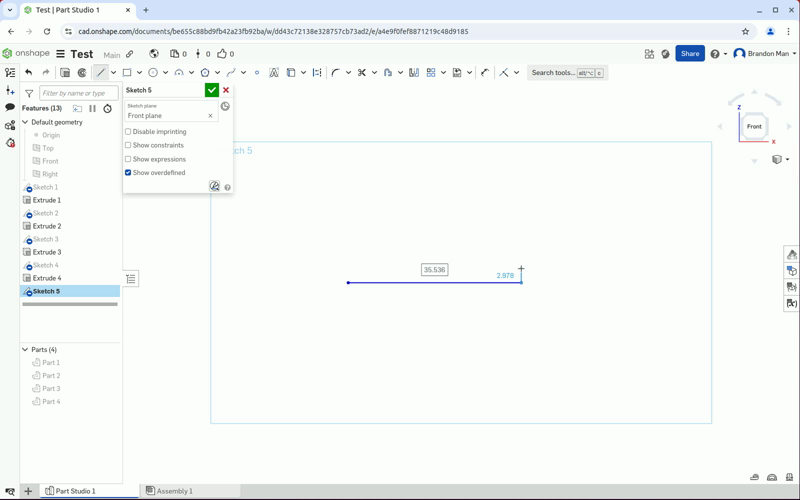
key_up(shift)
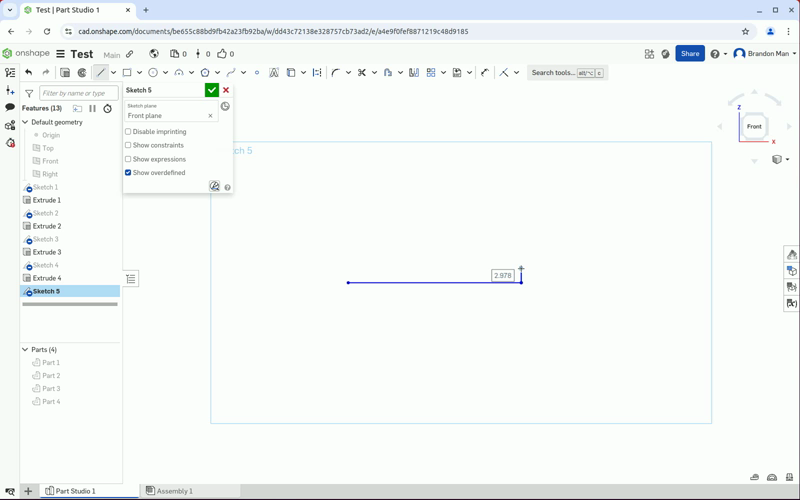
key_down(shift)
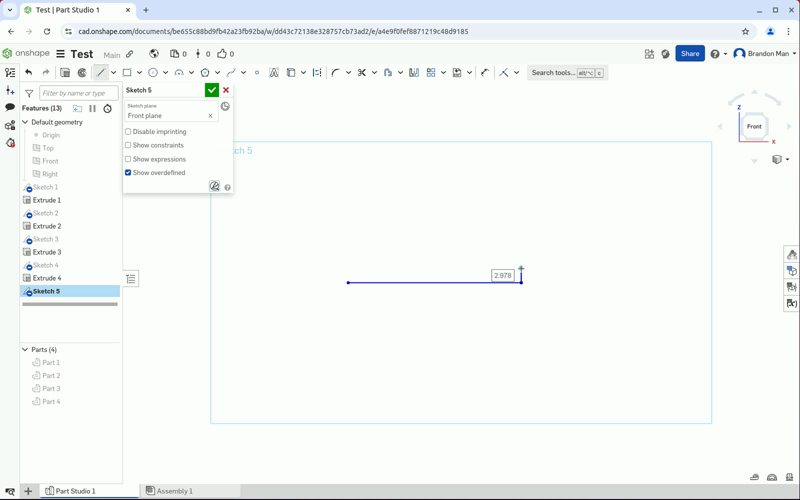
mouse_move(551, 268)
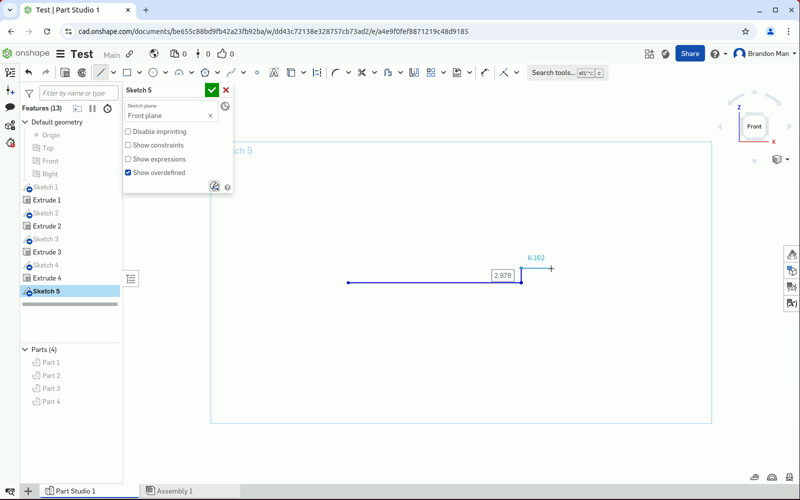
mouse_move(506, 268)
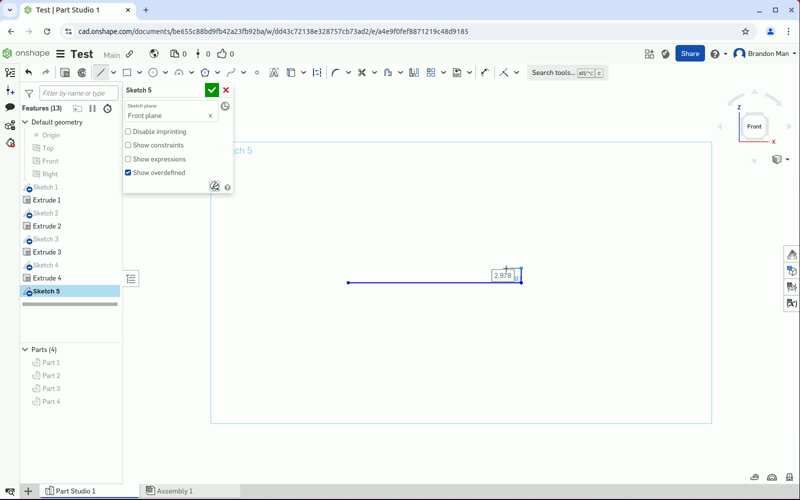
click(506, 268)
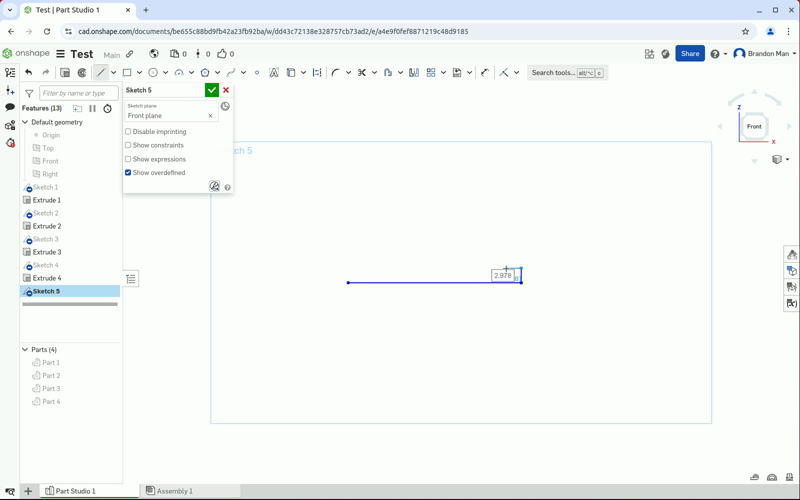
key_up(shift)
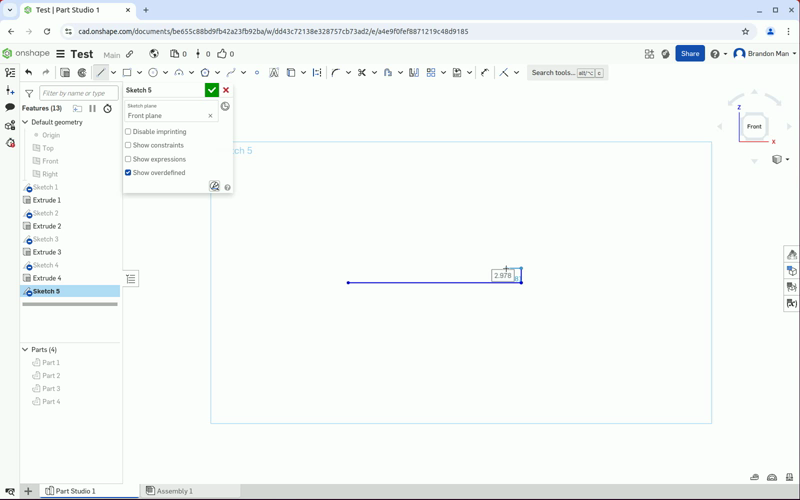
key_down(shift)
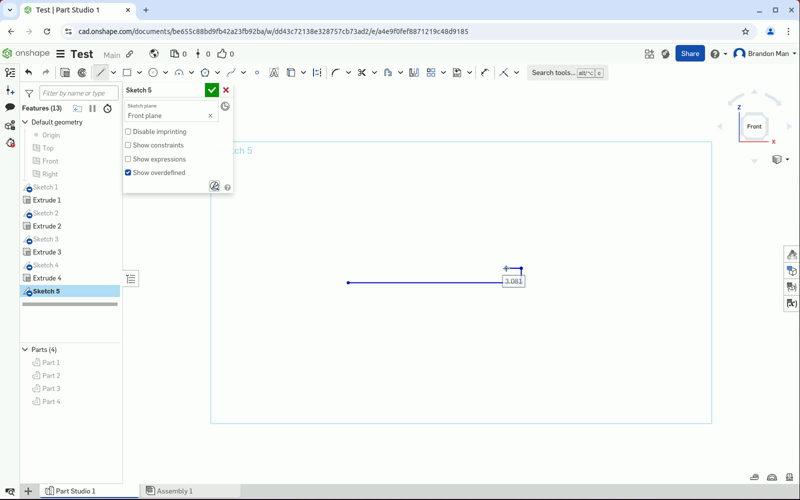
mouse_move(536, 268)
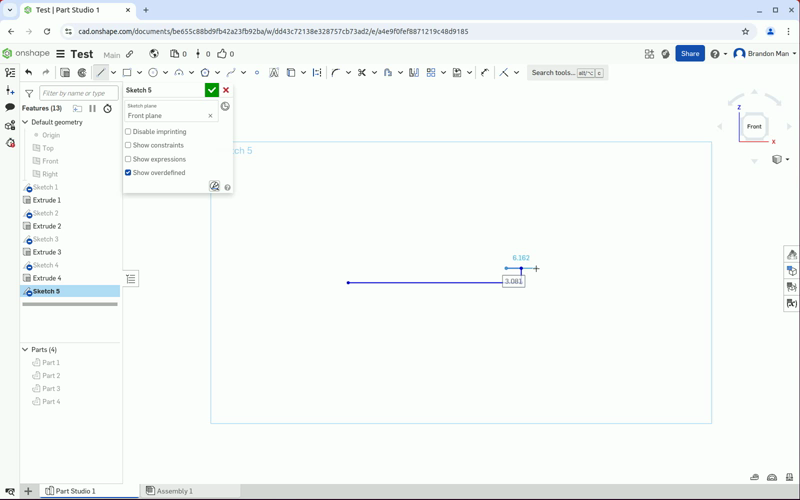
mouse_move(492, 268)
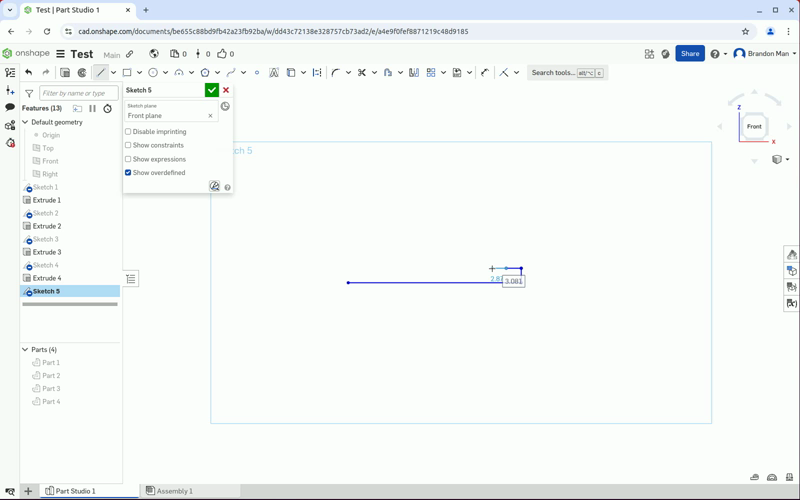
click(492, 268)
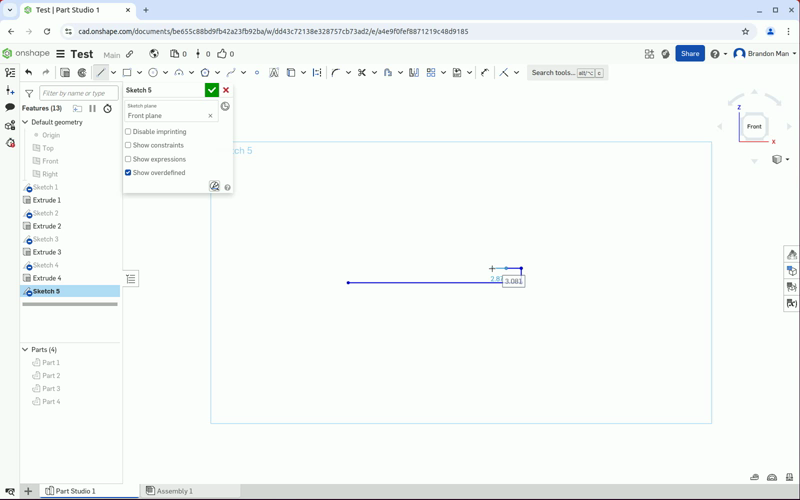
key_up(shift)
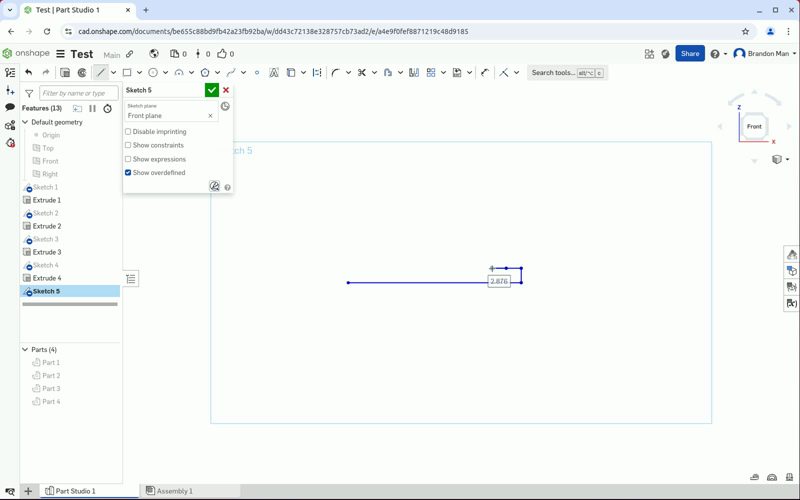
key_down(shift)
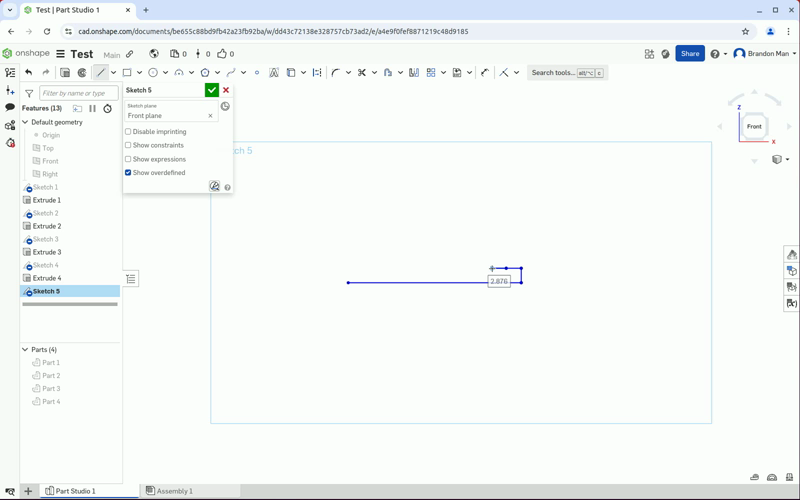
mouse_move(522, 268)
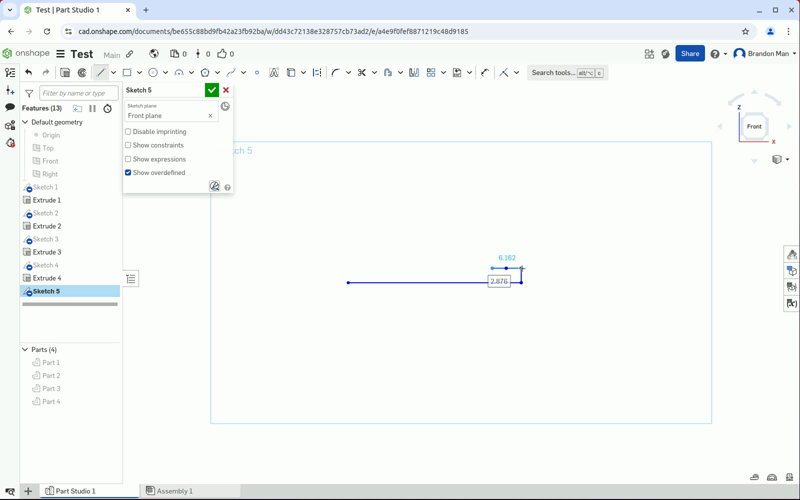
mouse_move(462, 268)
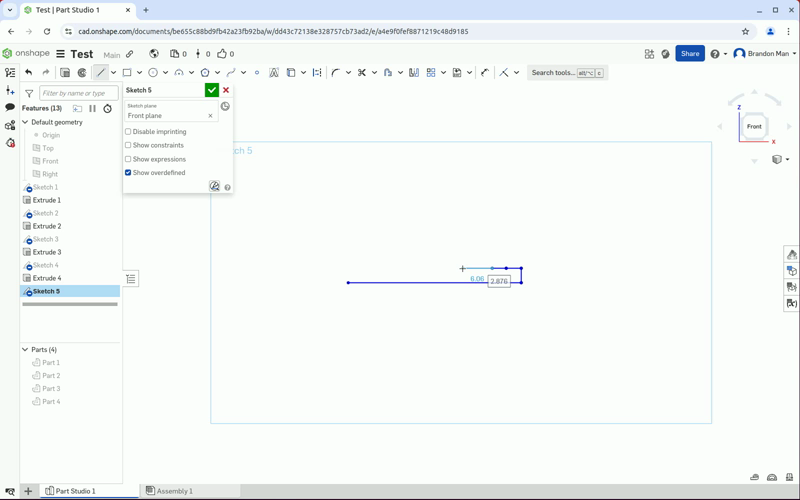
click(462, 268)
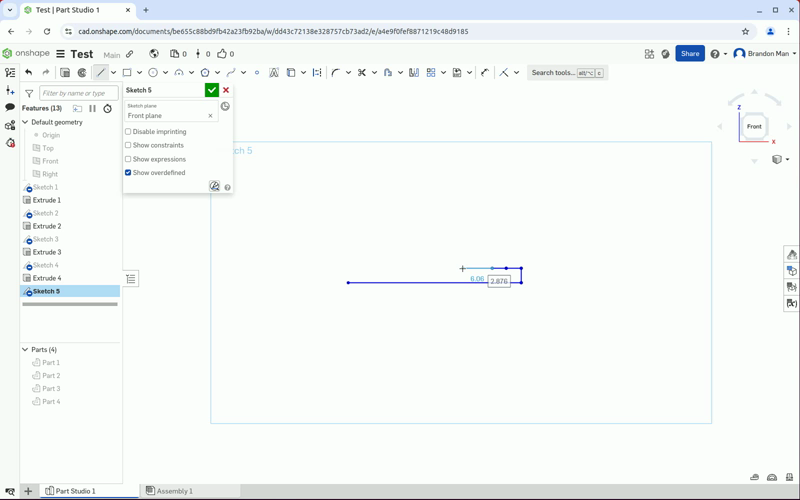
key_up(shift)
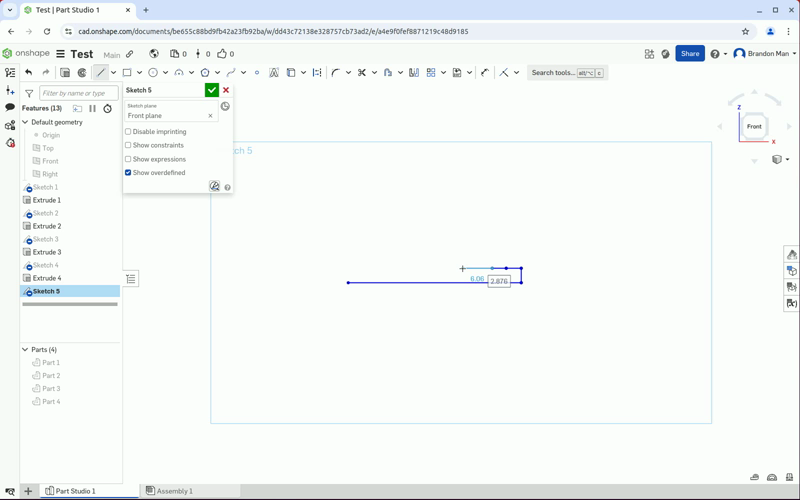
key_down(shift)
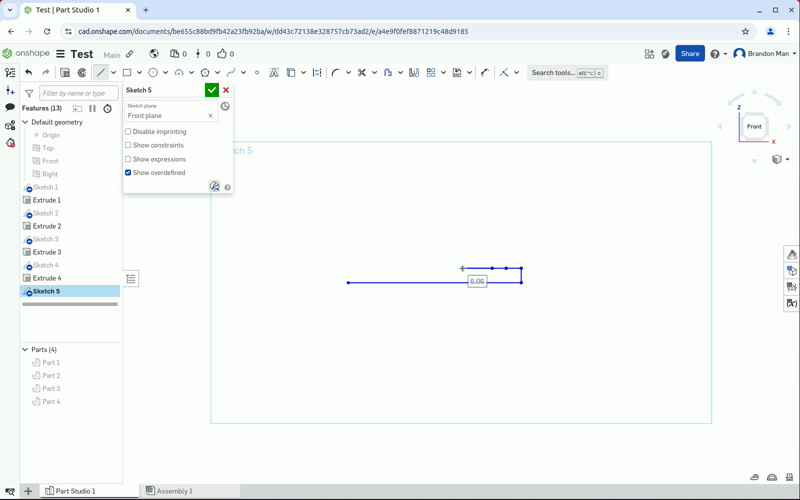
mouse_move(492, 268)
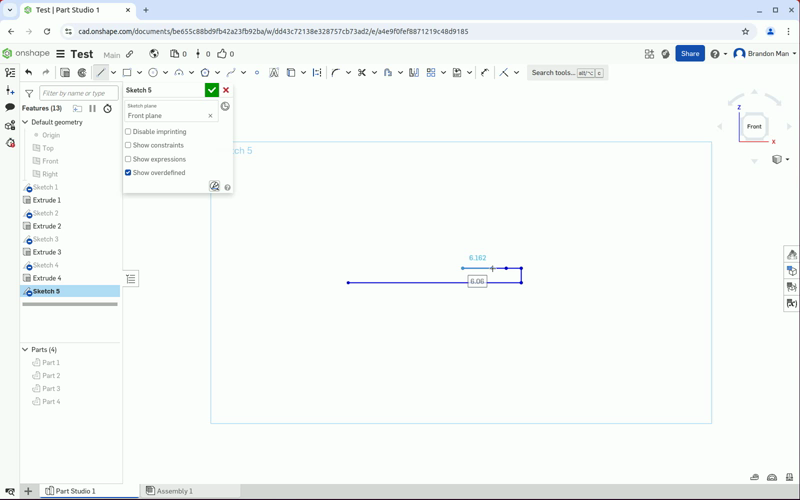
mouse_move(448, 268)
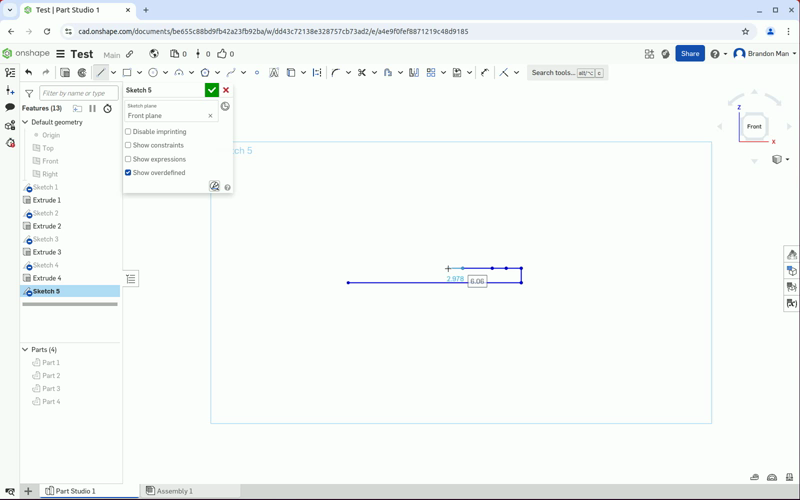
click(448, 268)
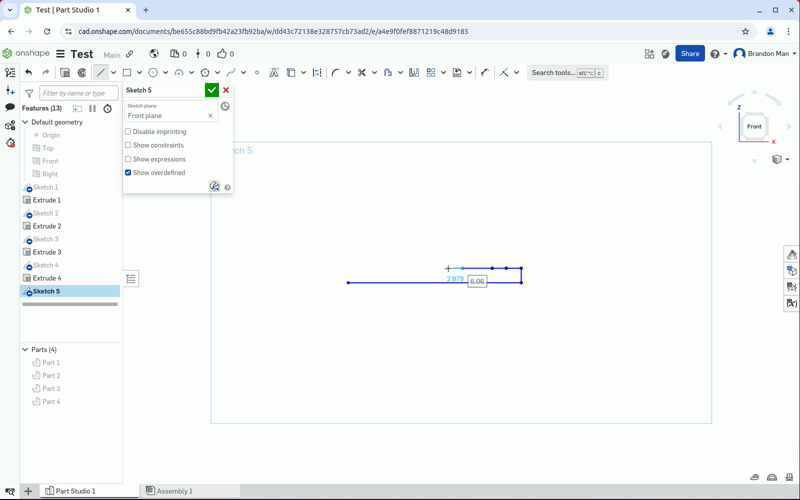
key_up(shift)
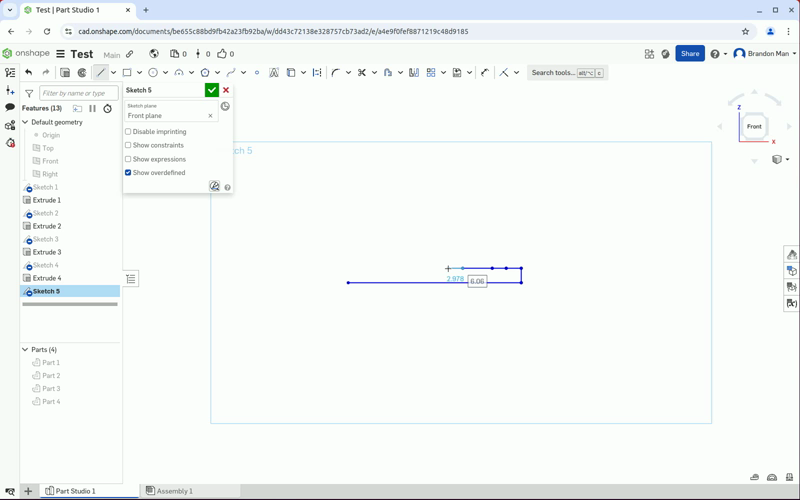
key_down(shift)
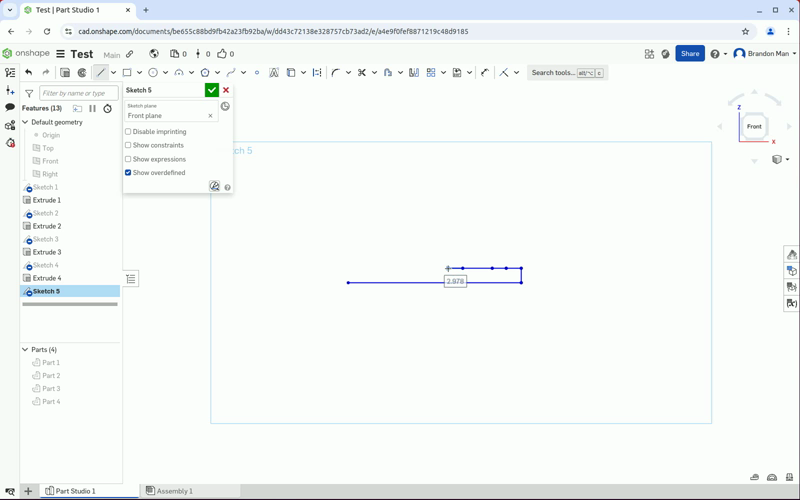
mouse_move(478, 268)
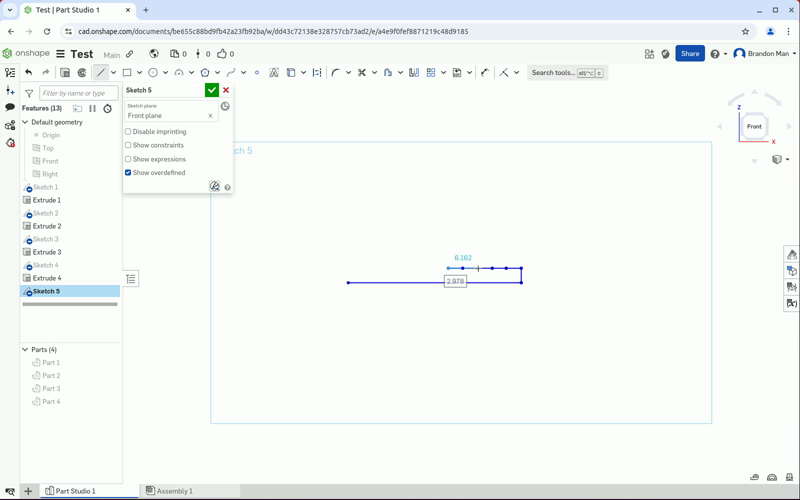
mouse_move(421, 268)
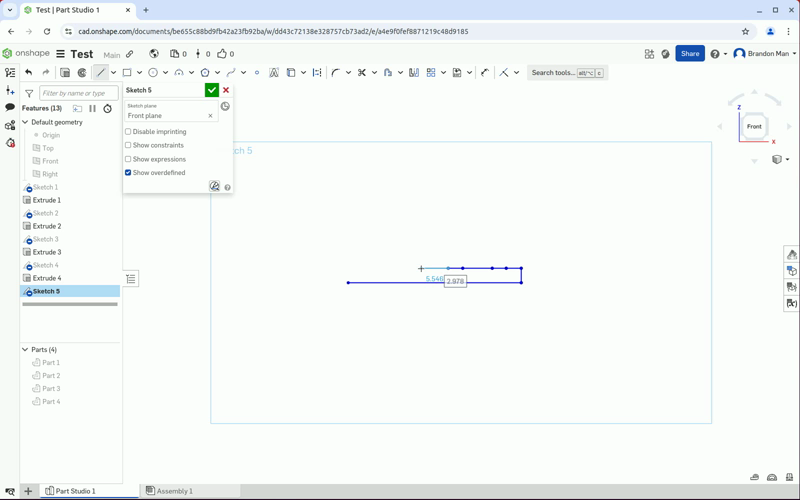
click(421, 268)
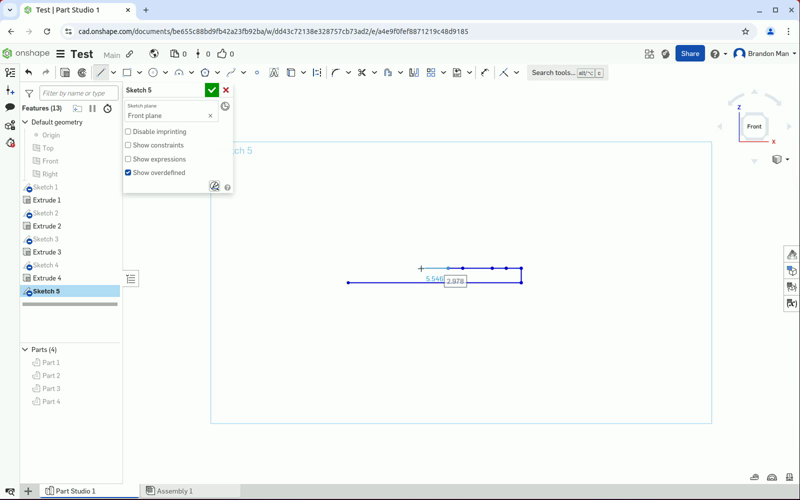
key_up(shift)
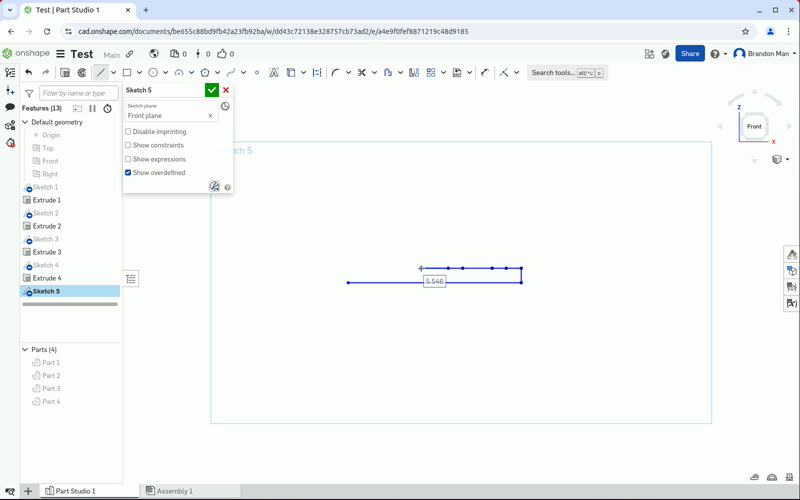
key_down(shift)
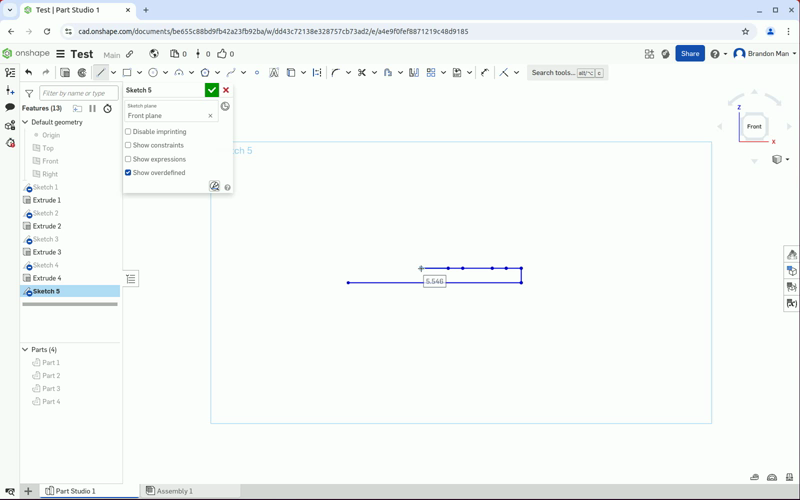
mouse_move(451, 268)
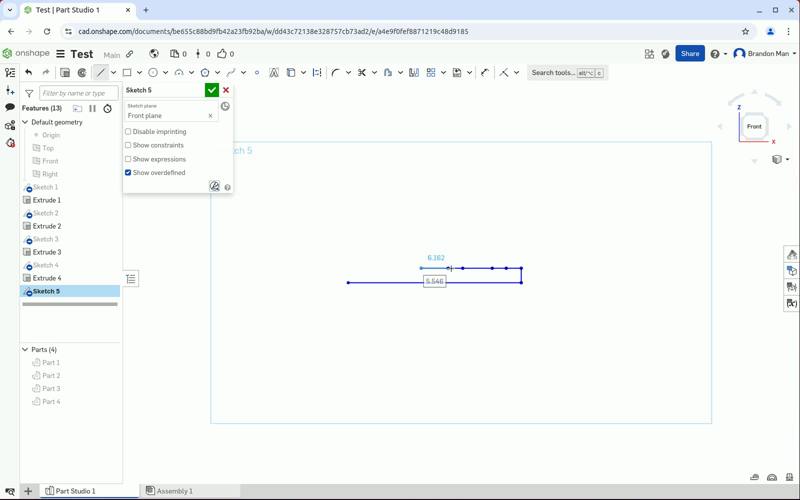
mouse_move(406, 268)
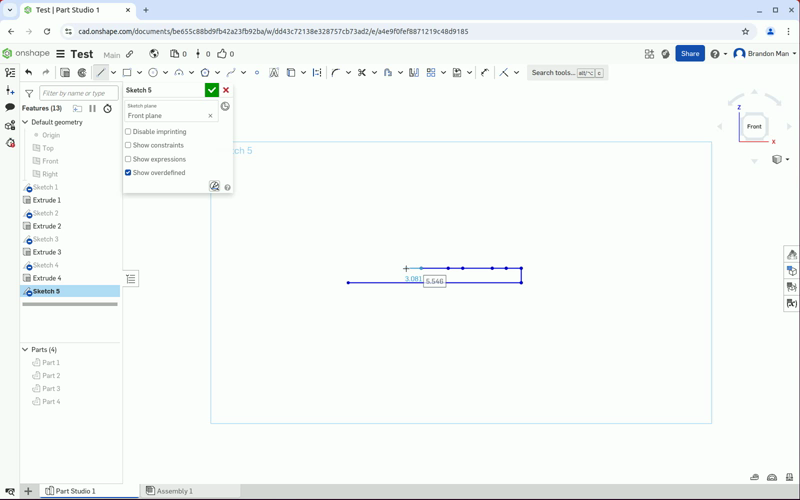
click(406, 268)
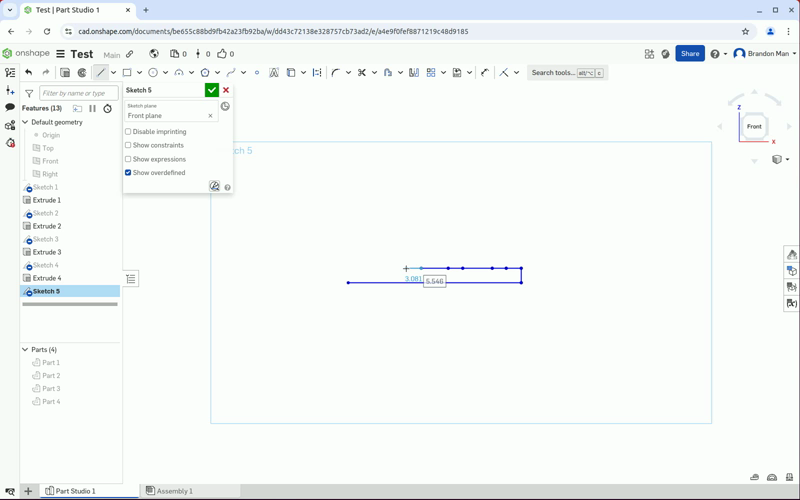
key_up(shift)
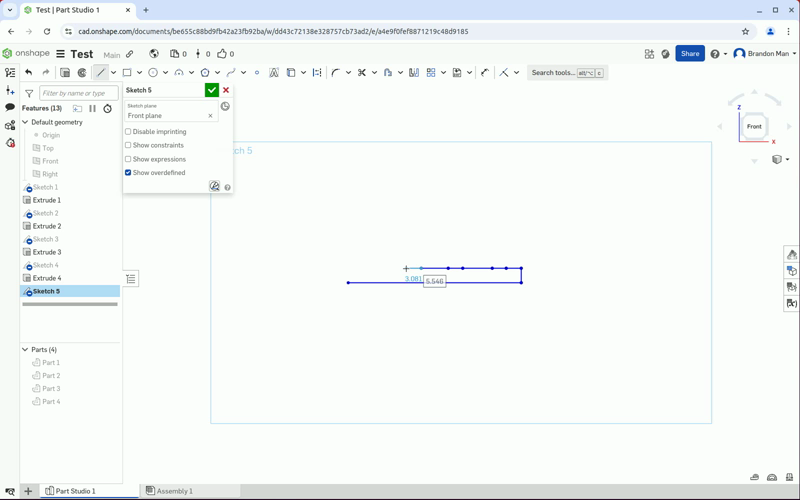
key_down(shift)
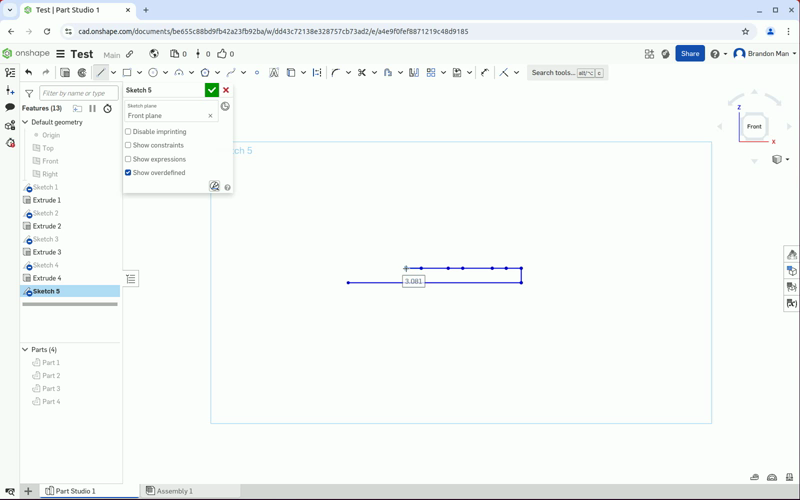
mouse_move(436, 268)
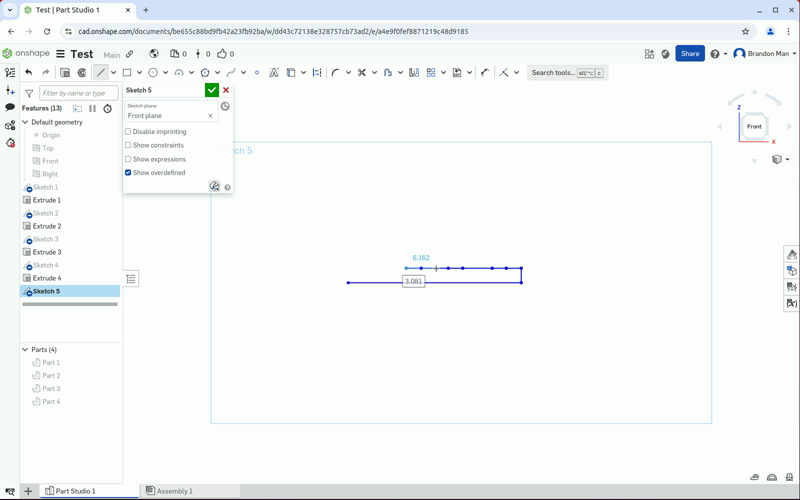
mouse_move(377, 268)
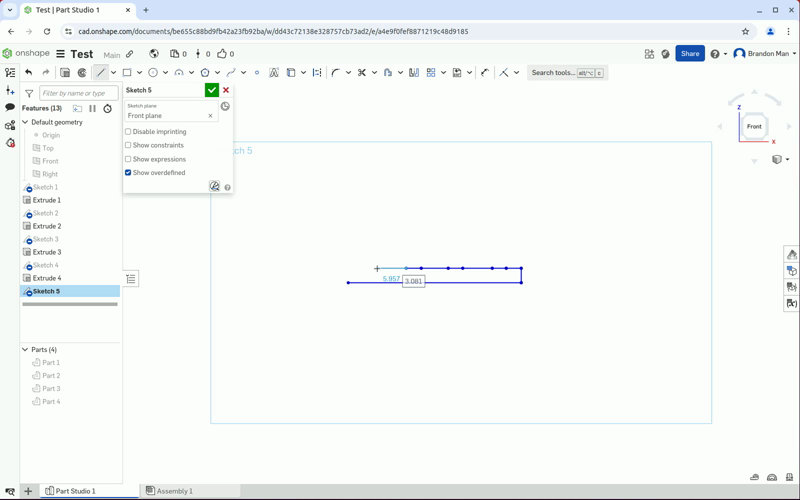
click(377, 268)
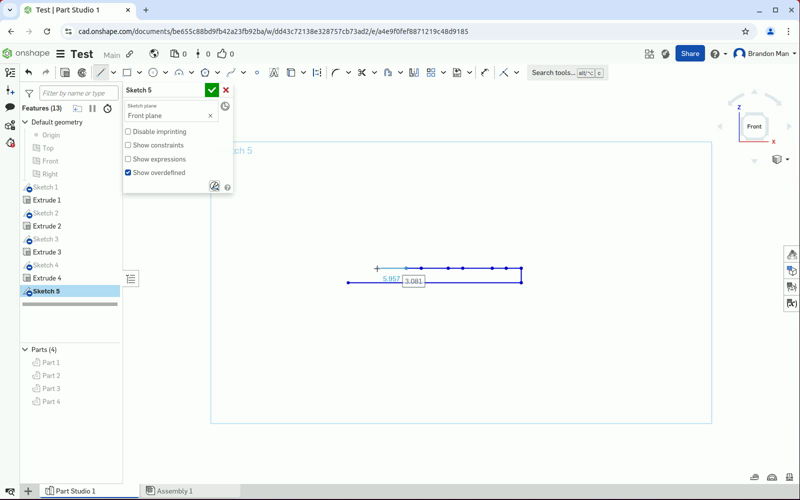
key_up(shift)
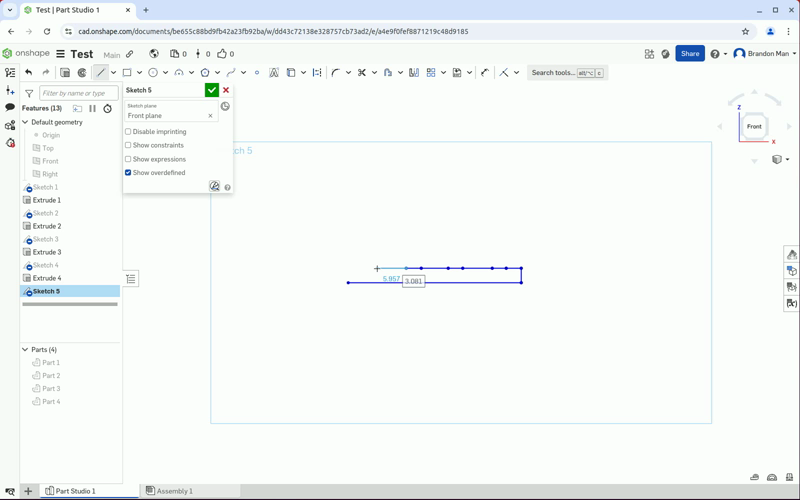
key_down(shift)
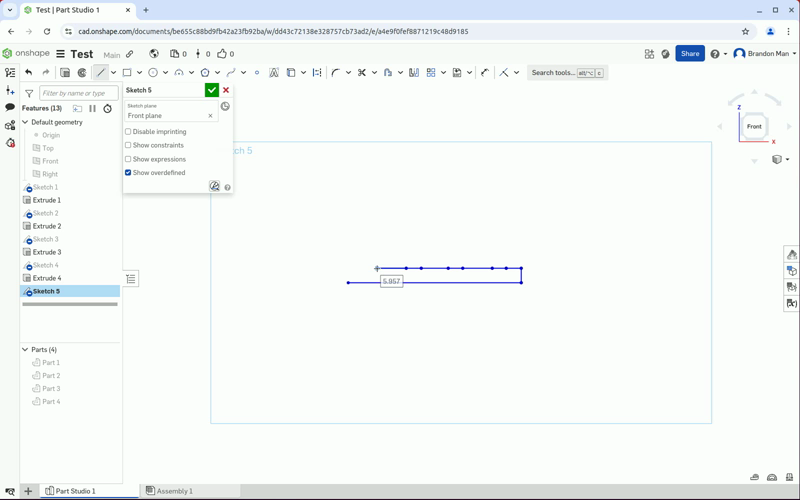
mouse_move(407, 268)
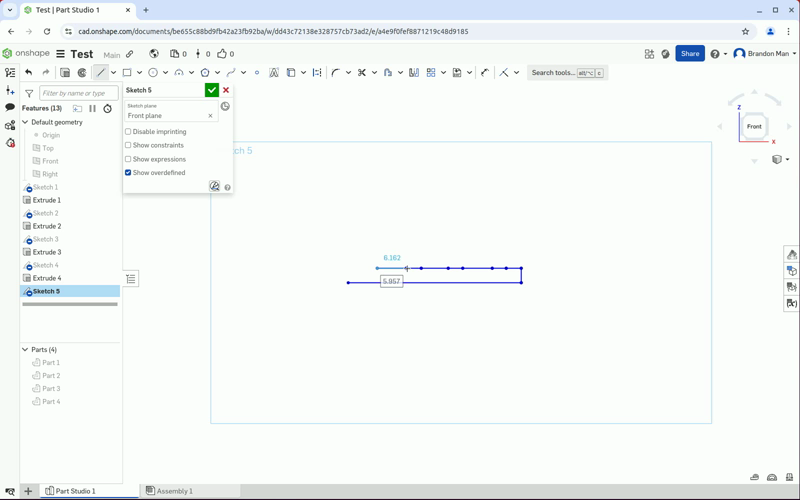
mouse_move(362, 268)
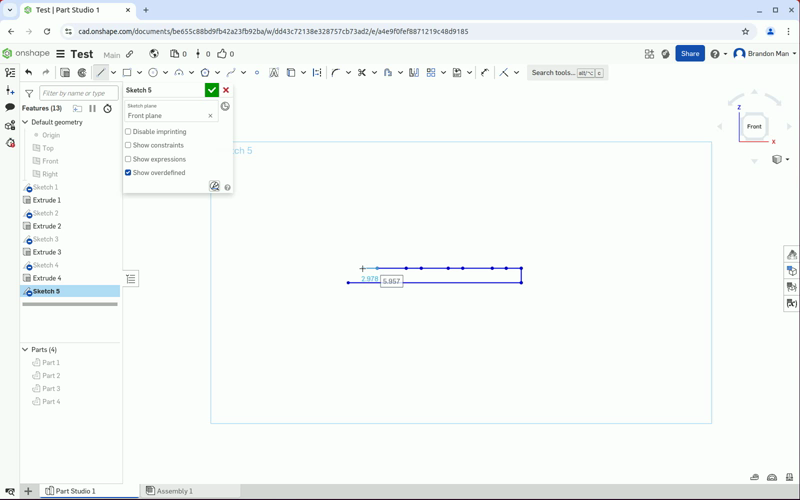
click(362, 268)
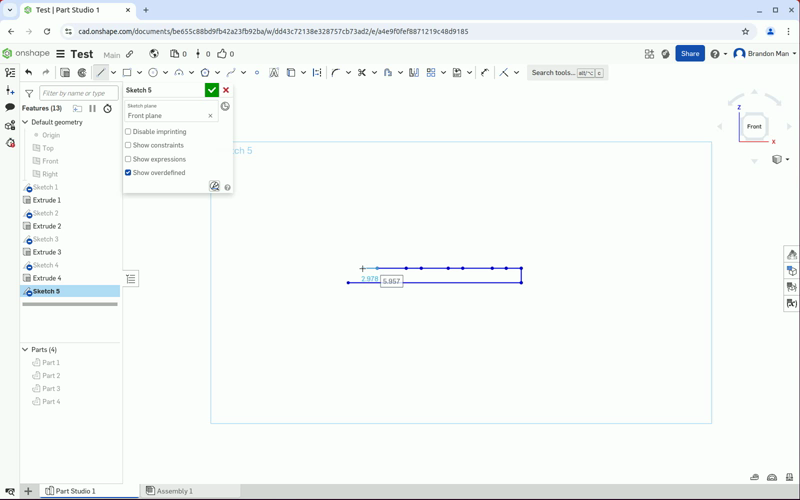
key_up(shift)
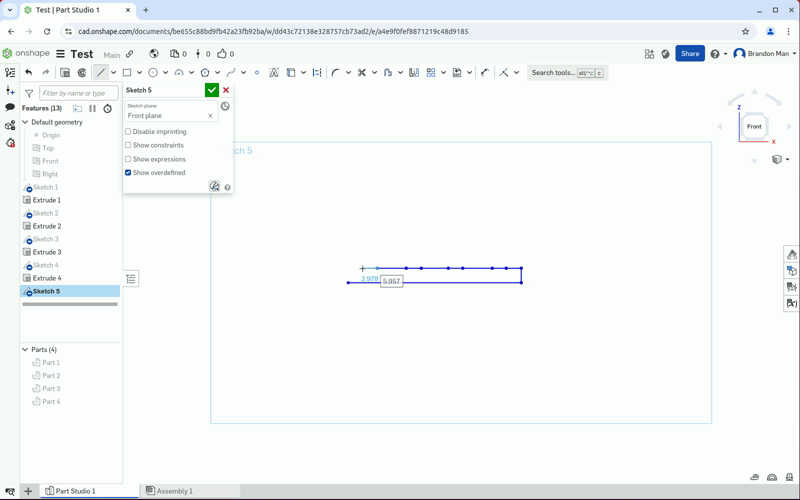
key_down(shift)
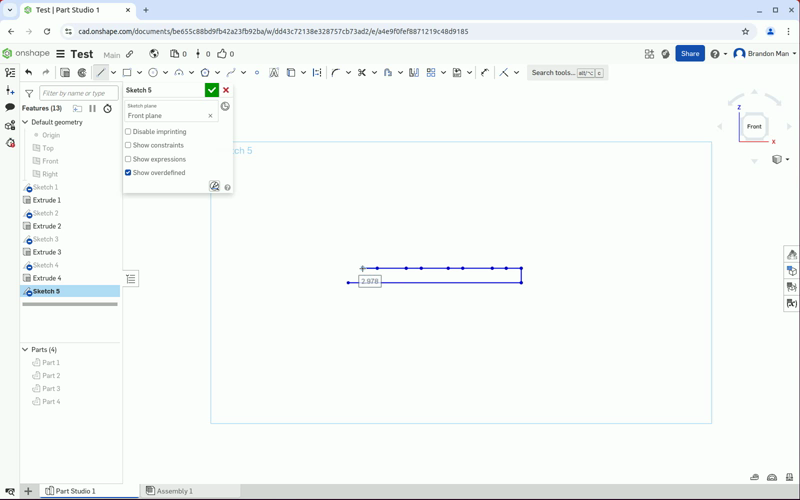
mouse_move(392, 268)
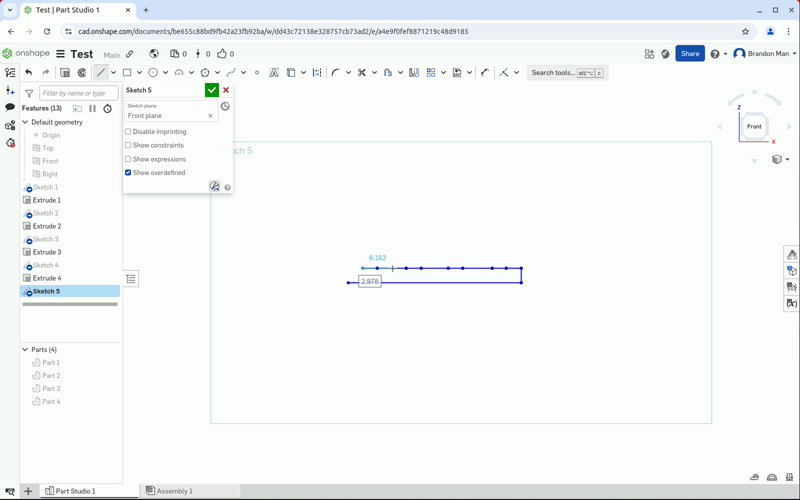
mouse_move(348, 268)
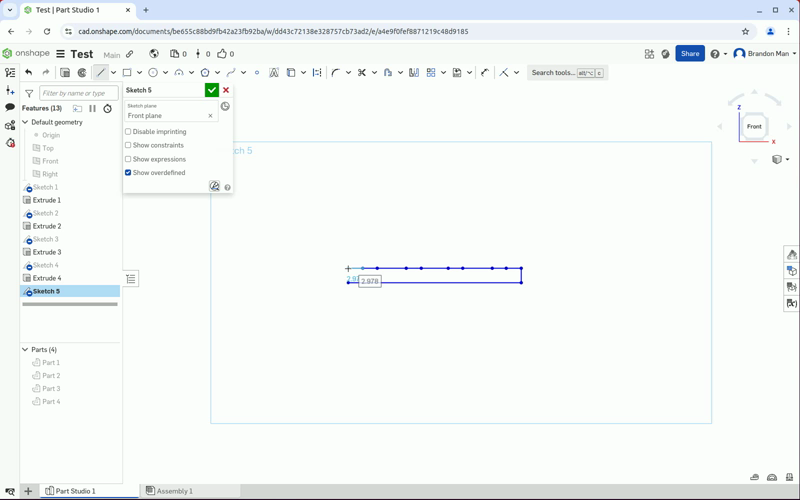
click(348, 268)
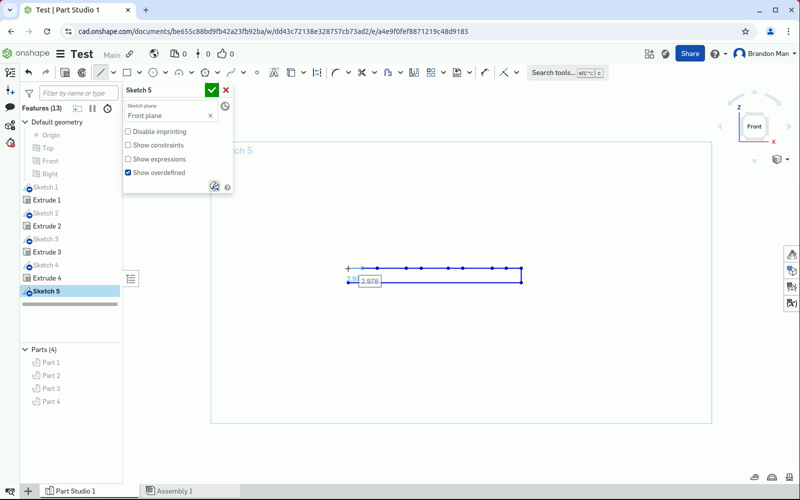
key_up(shift)
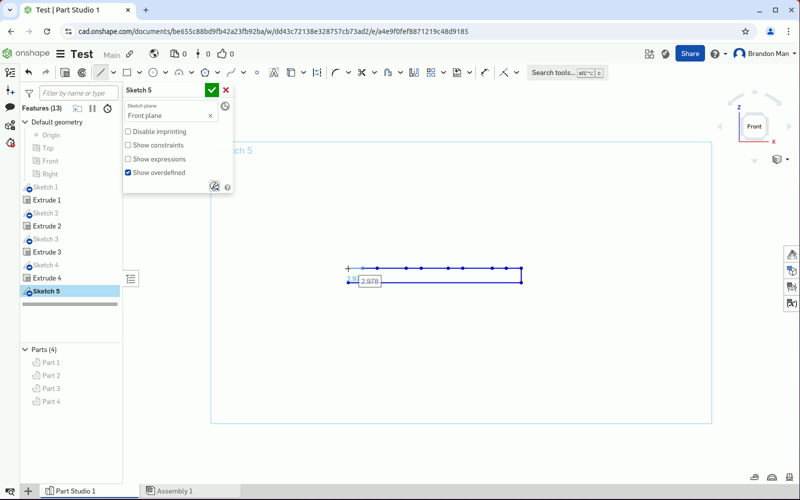
mouse_move(378, 268)
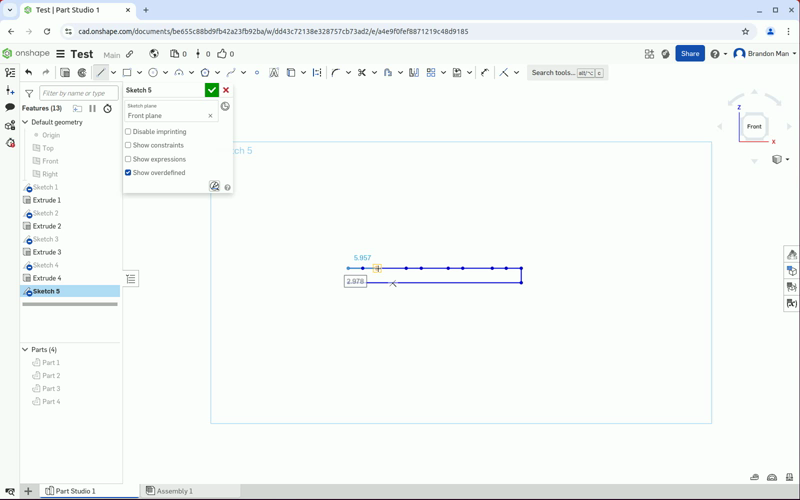
key_down(shift)
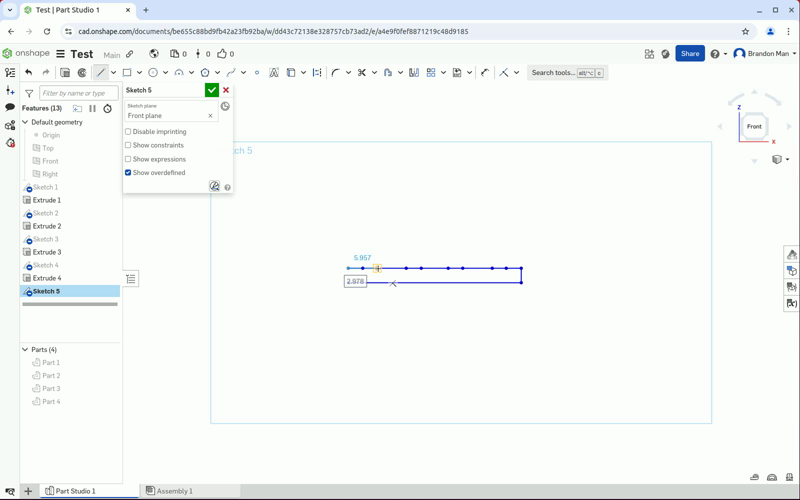
mouse_move(348, 282)
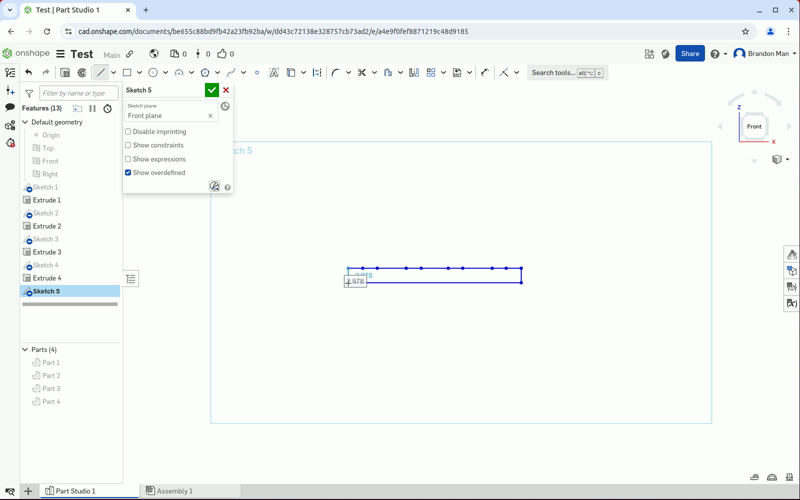
key_up(shift)
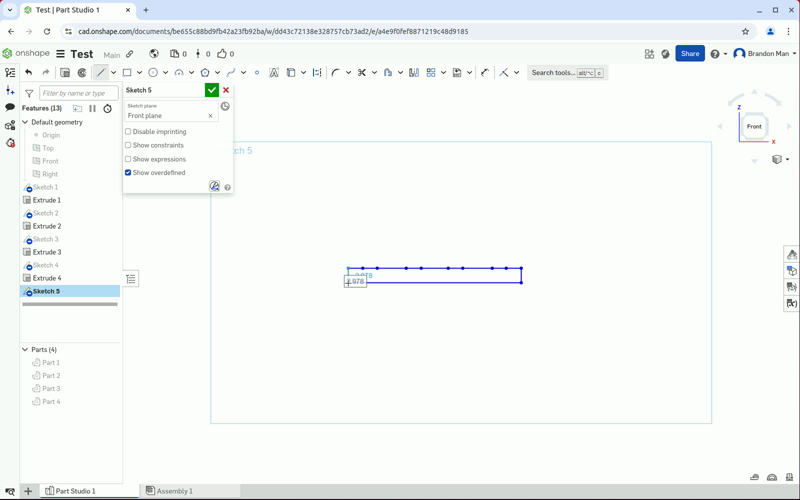
click(348, 282)
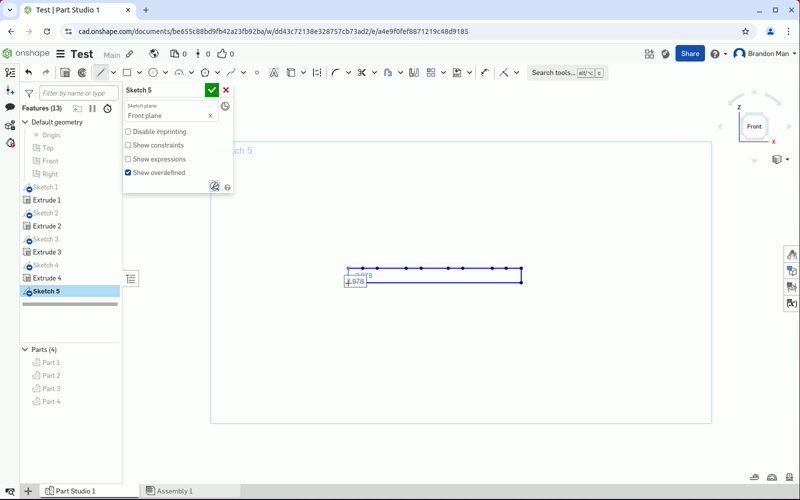
key(esc)
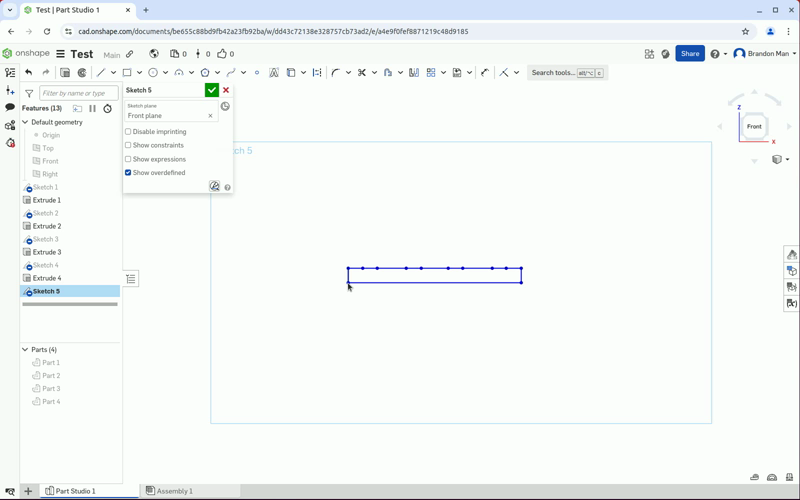
mouse_move(500, 272)
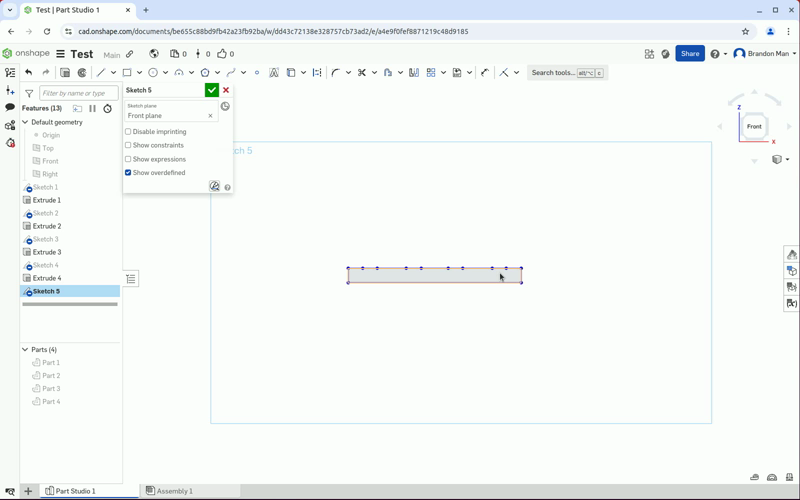
click(500, 272)
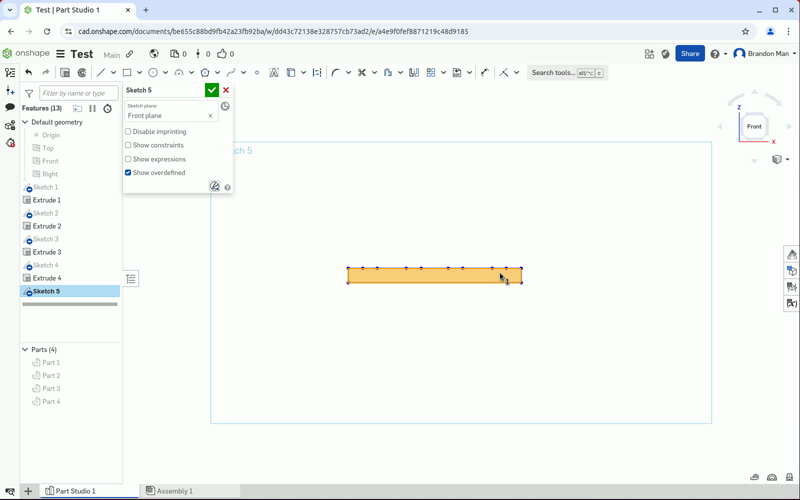
mouse_move(73, 352)
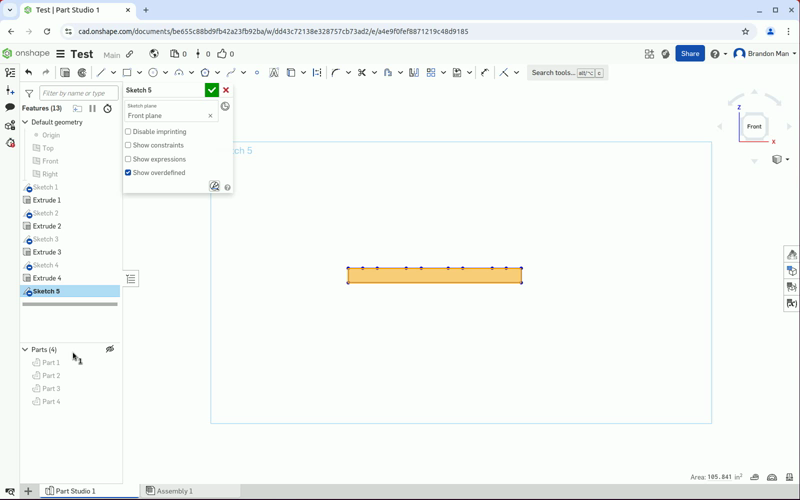
key(shift+y)
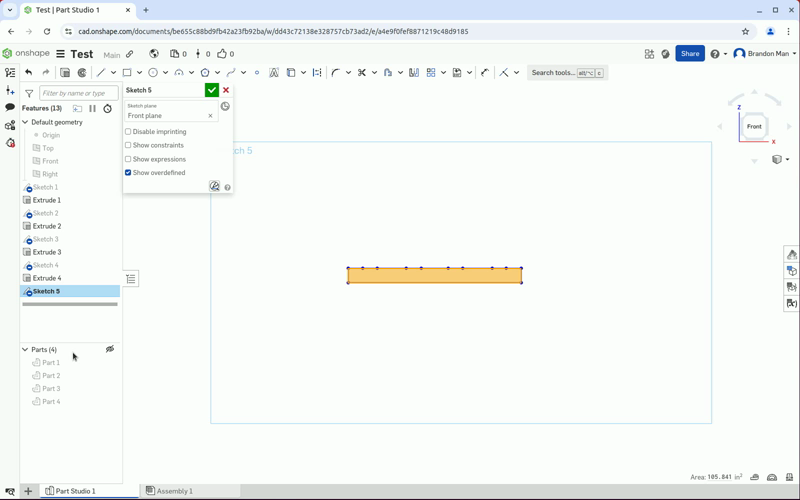
key(shift+e)
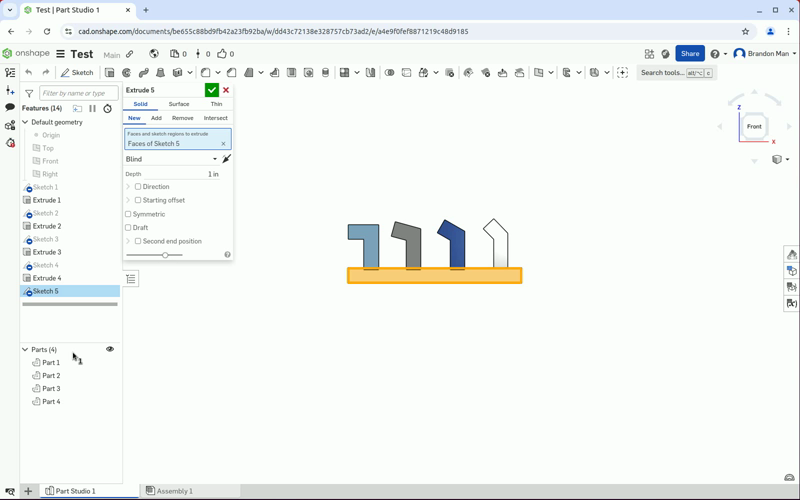
mouse_move(143, 106)
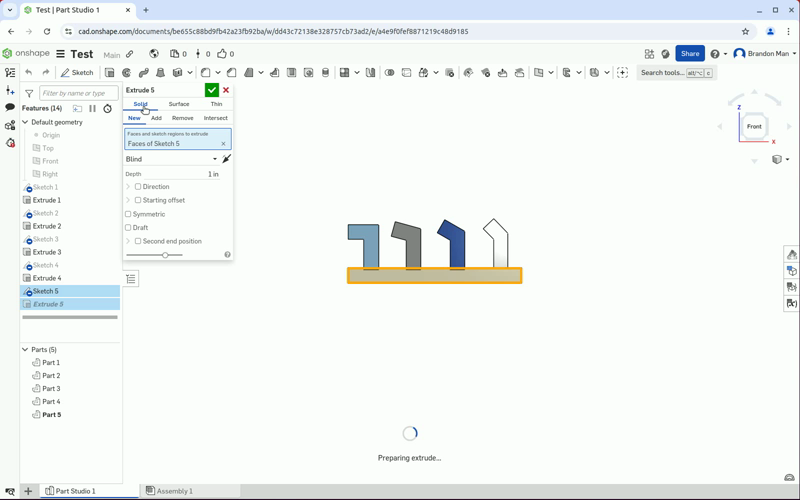
click(143, 106)
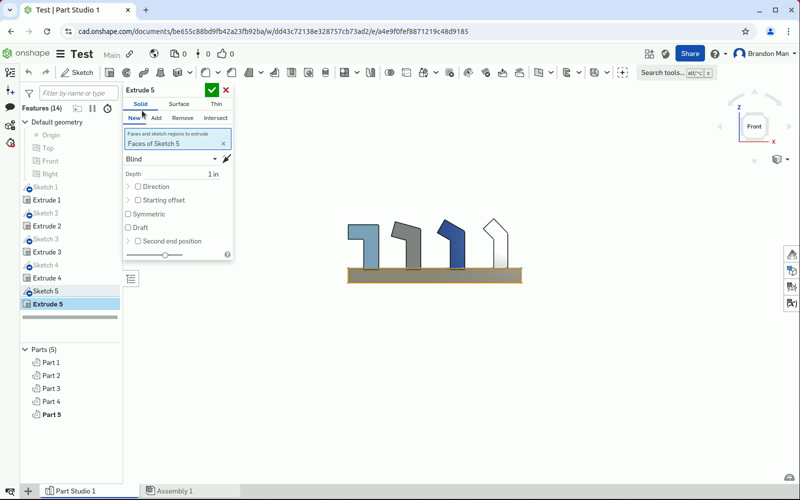
mouse_move(137, 120)
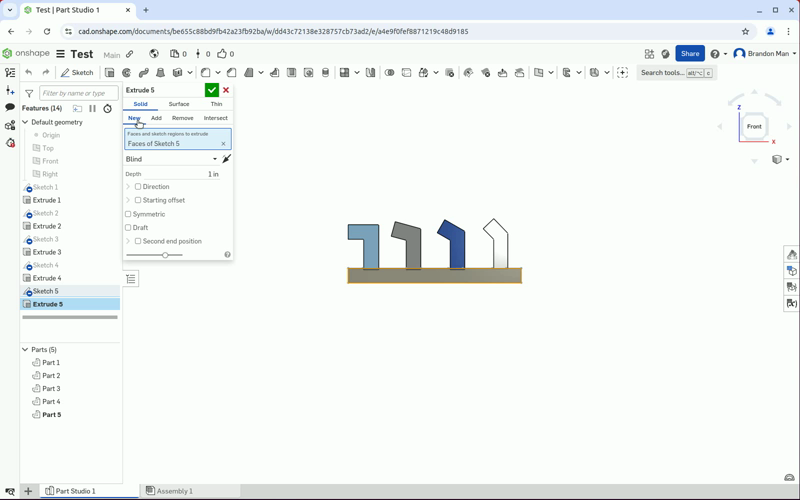
click(137, 120)
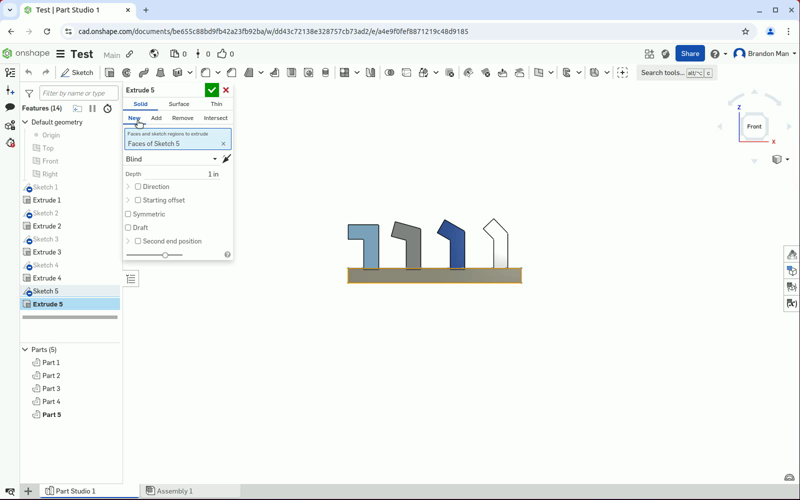
key(tab, 4)
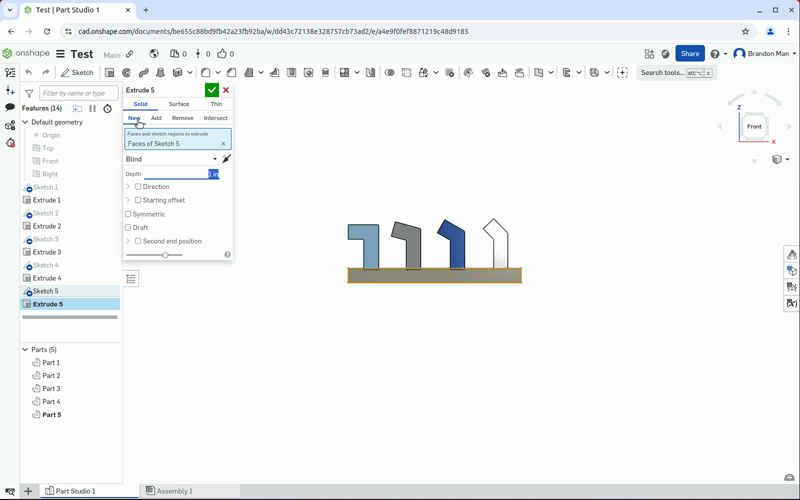
text(11.795)
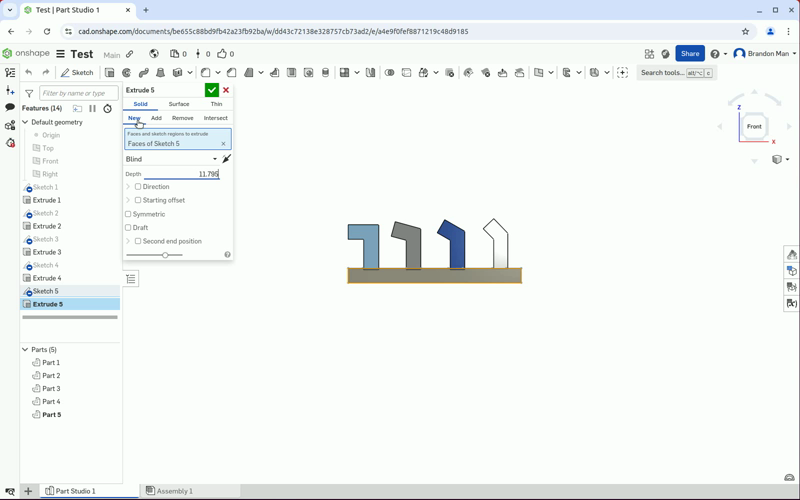
key(enter)
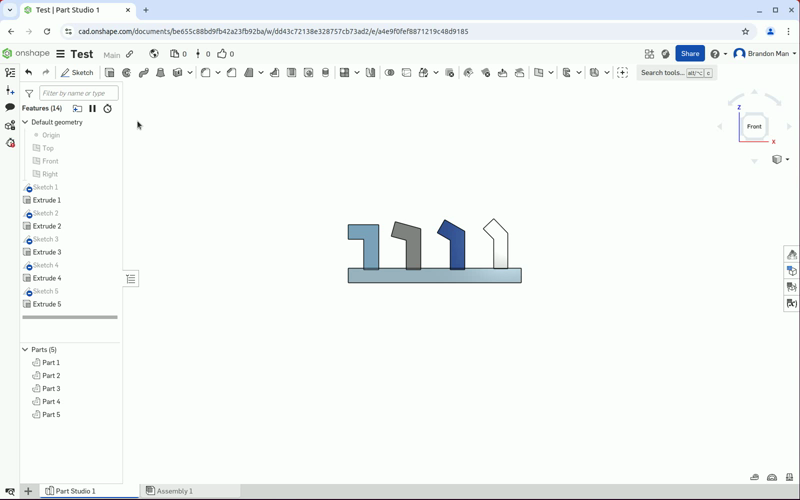
key(shift+h)
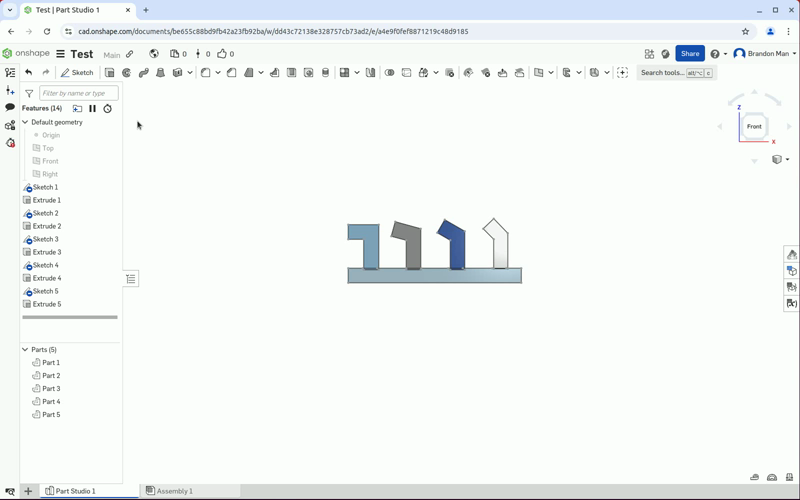
key(shift+h)
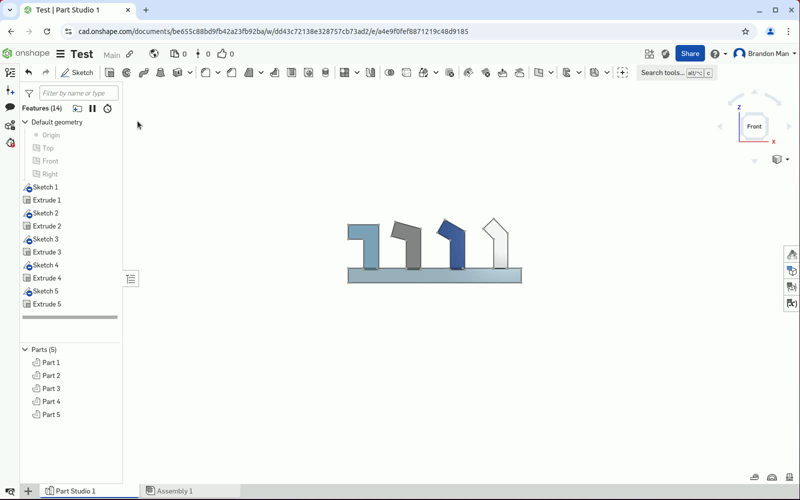
key(shift+7)
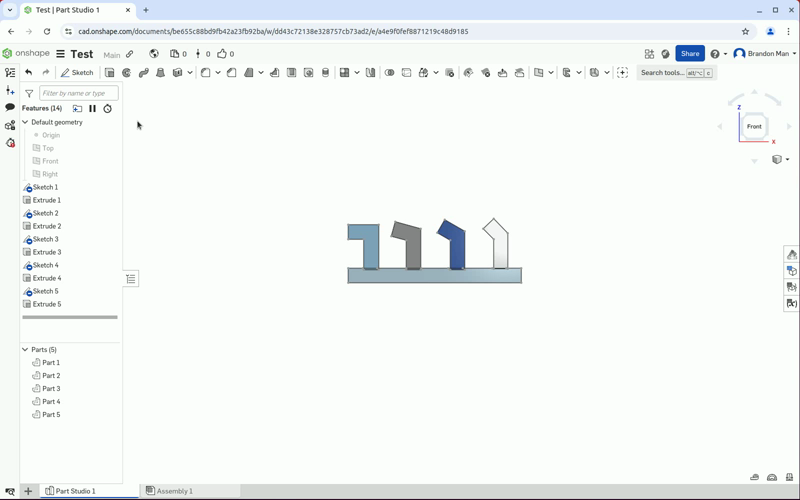
key(left, 2)
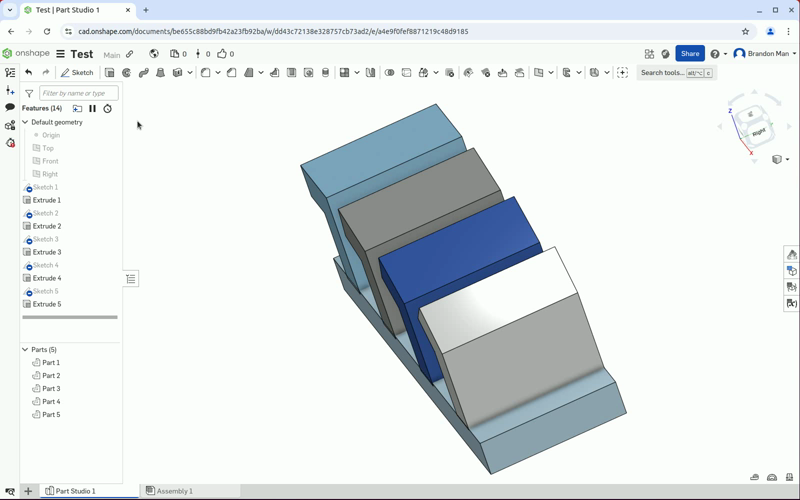
key(down, 2)
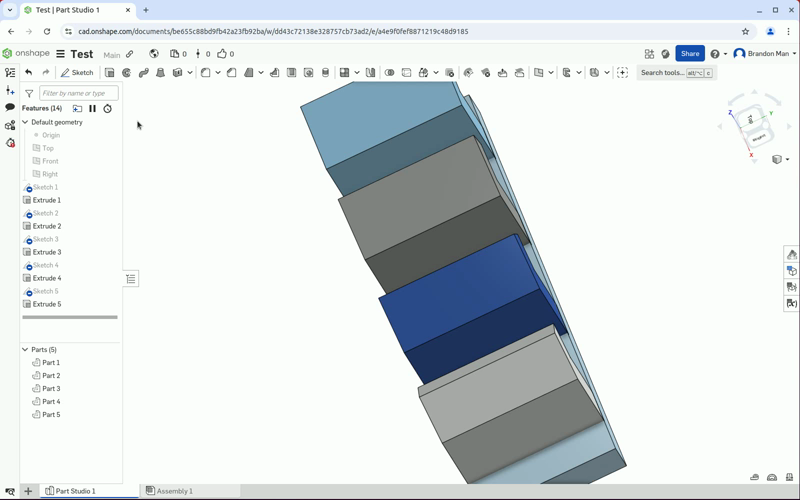
key(up, 2)
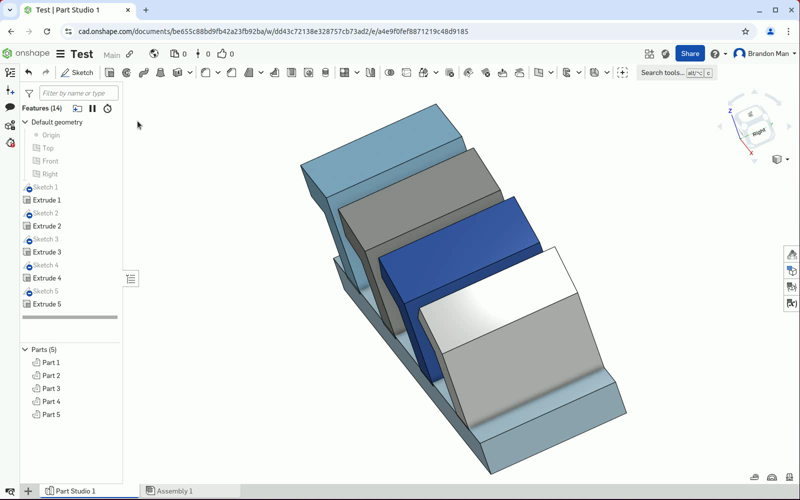
key(right, 2)
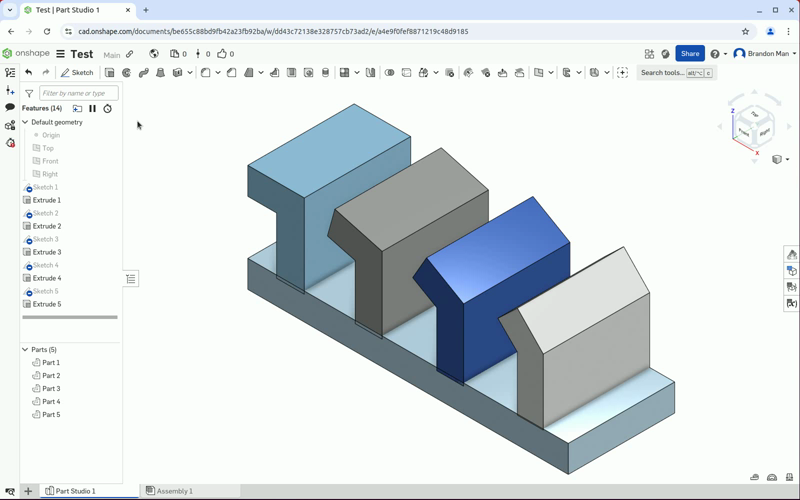
mouse_move(73, 189)
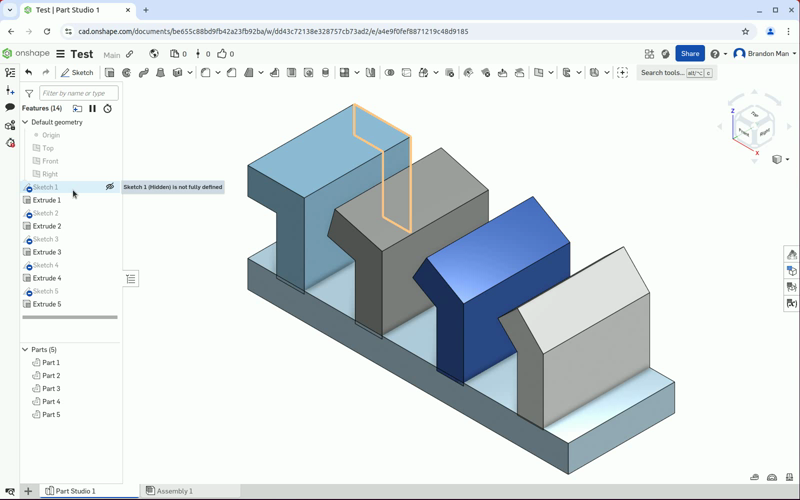
click(73, 189)